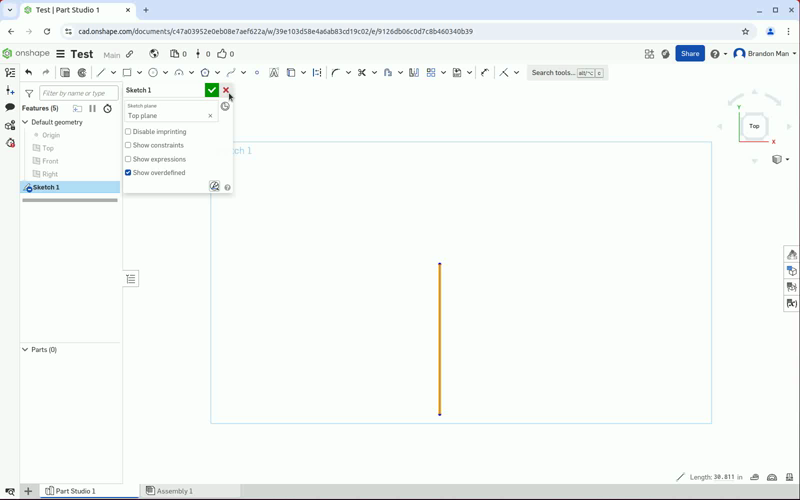
key(shift+h)
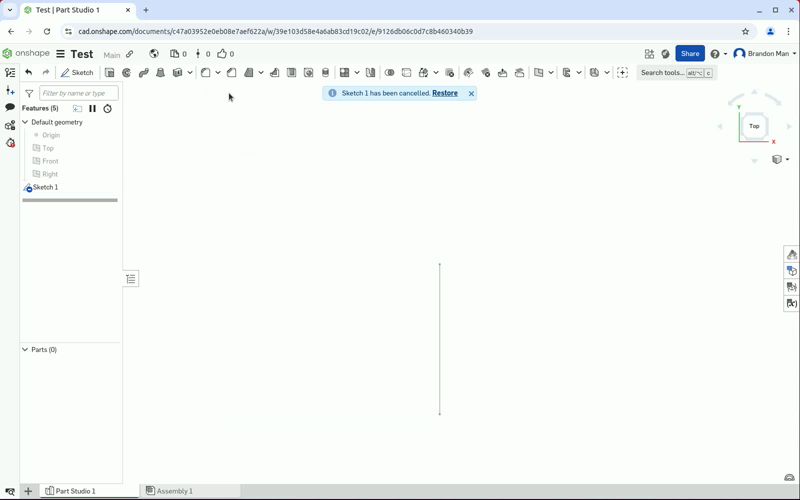
key(shift+s)
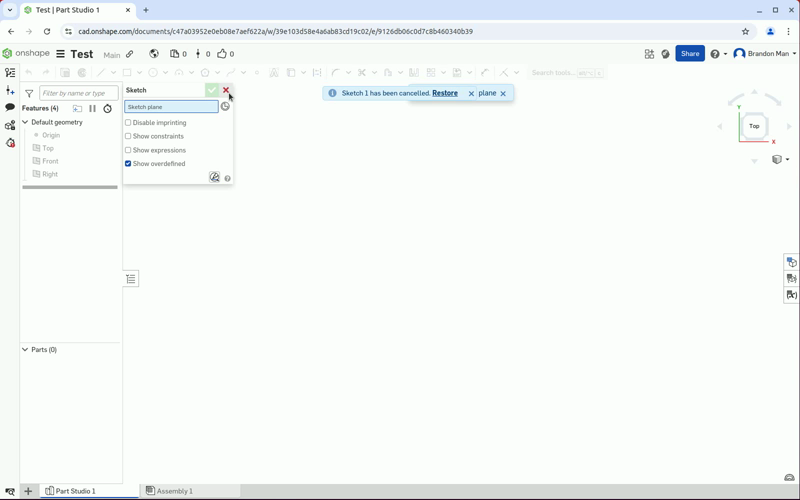
mouse_move(73, 150)
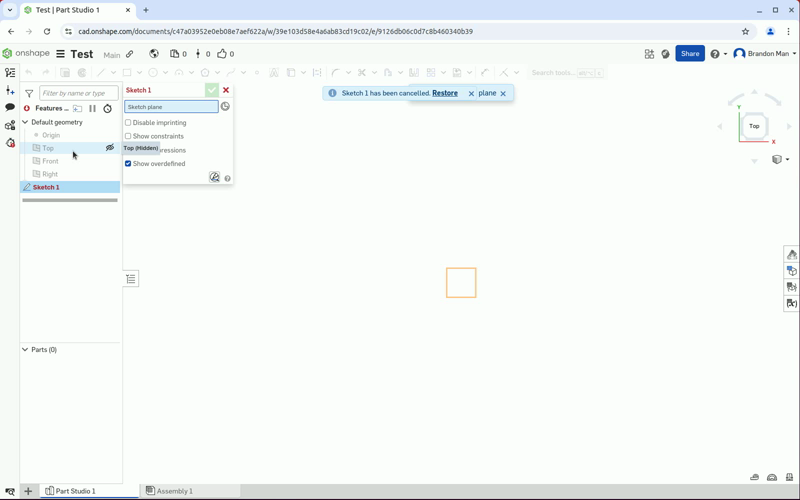
click(73, 150)
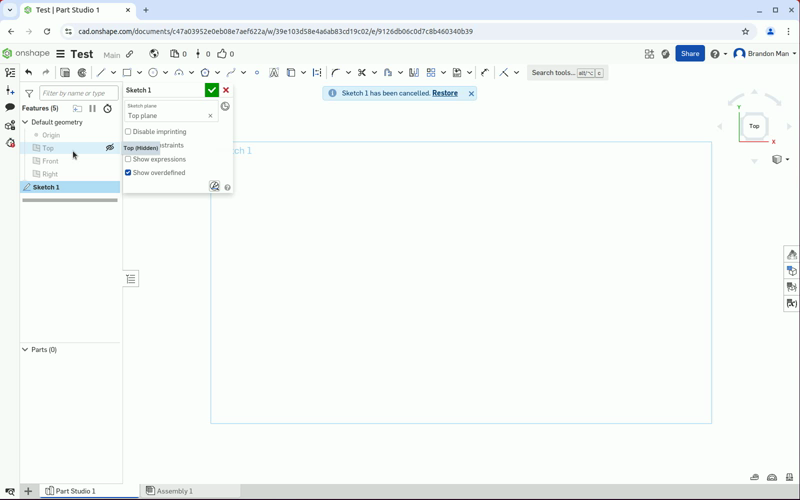
mouse_move(73, 352)
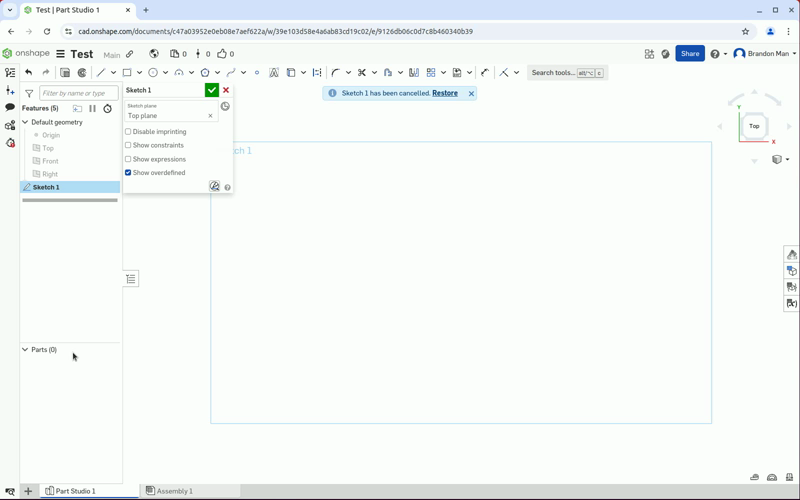
key(y)
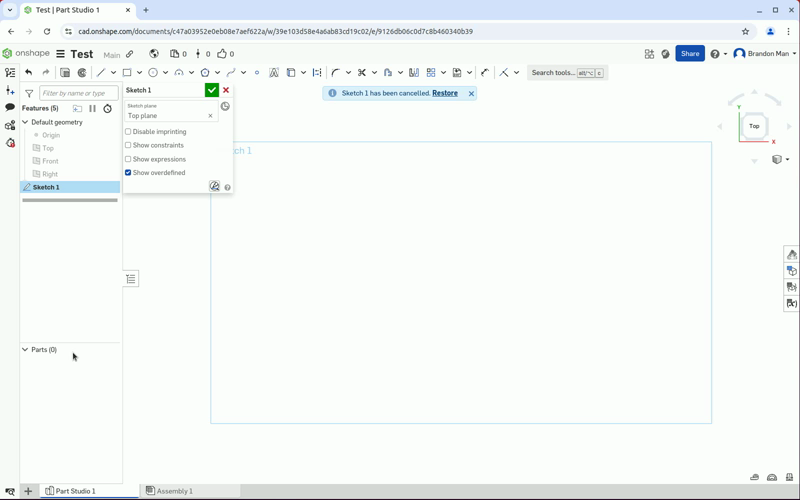
key(l)
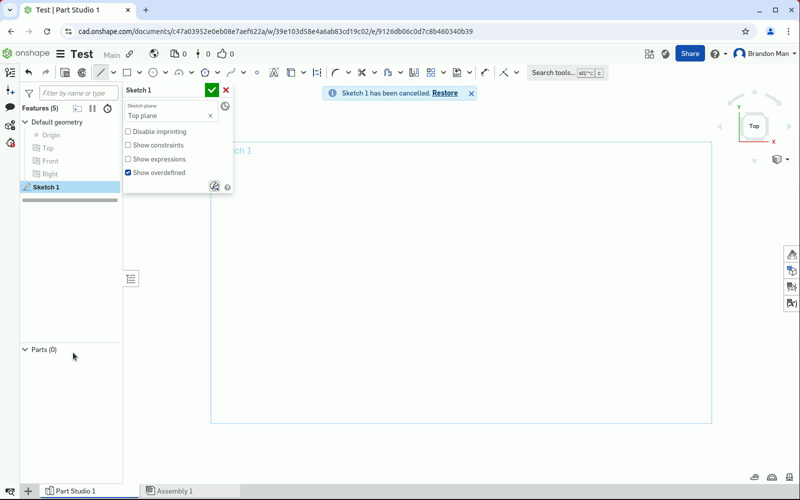
key_down(shift)
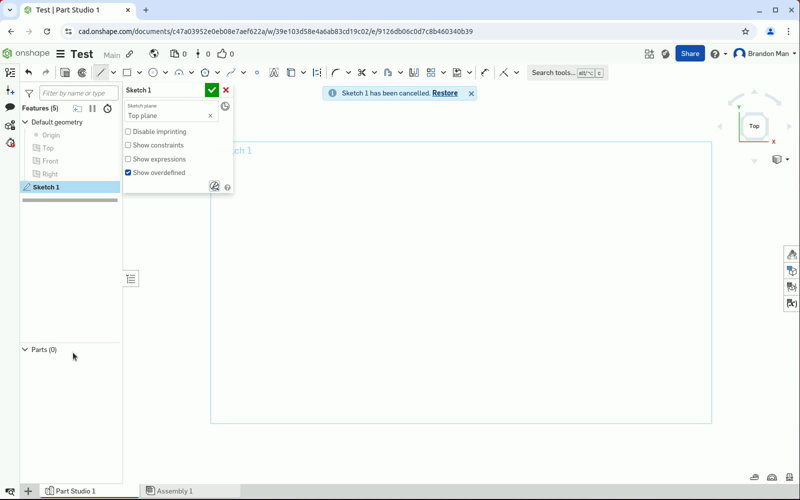
mouse_move(456, 286)
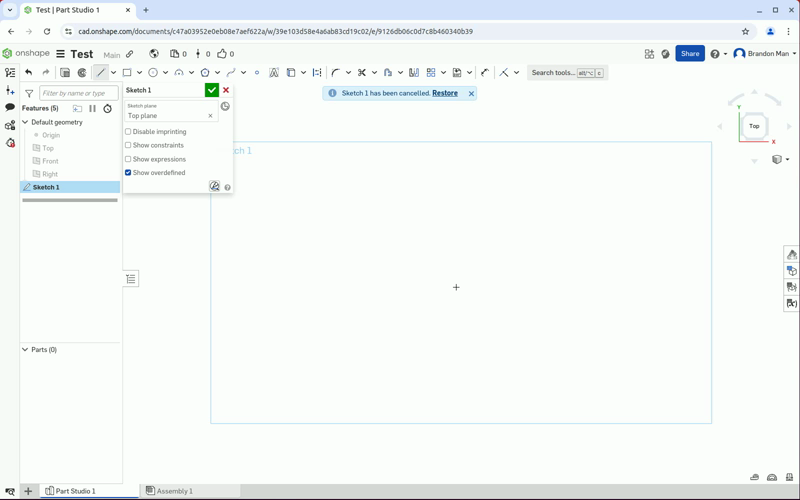
click(456, 286)
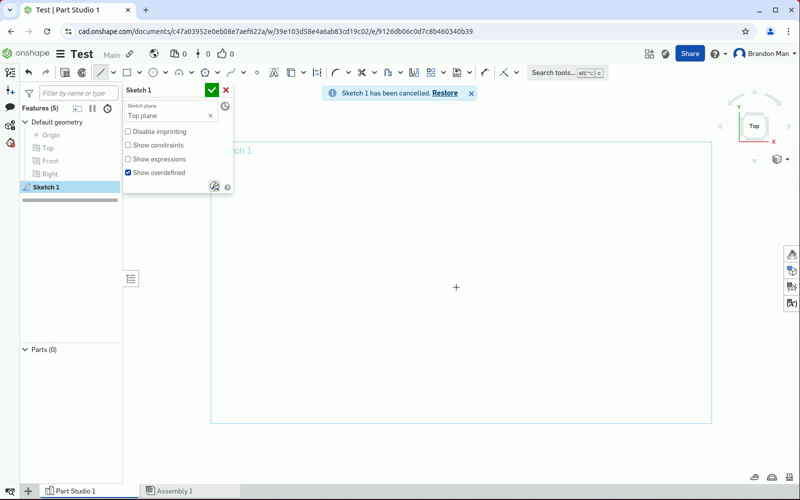
key_up(shift)
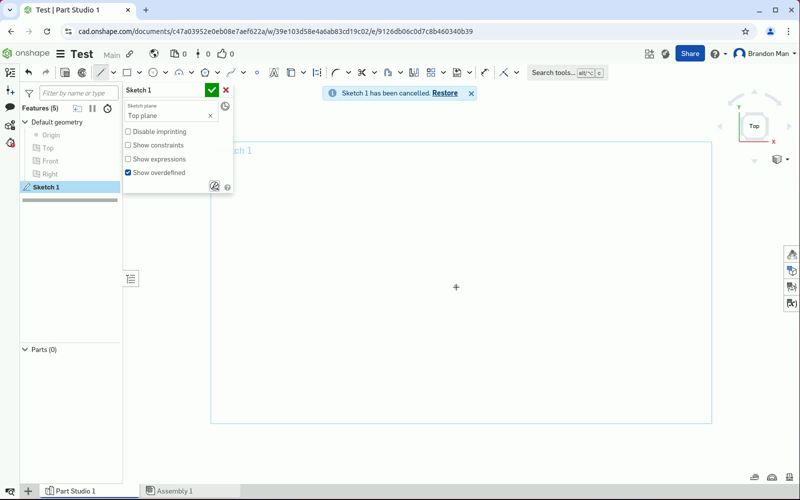
key_down(shift)
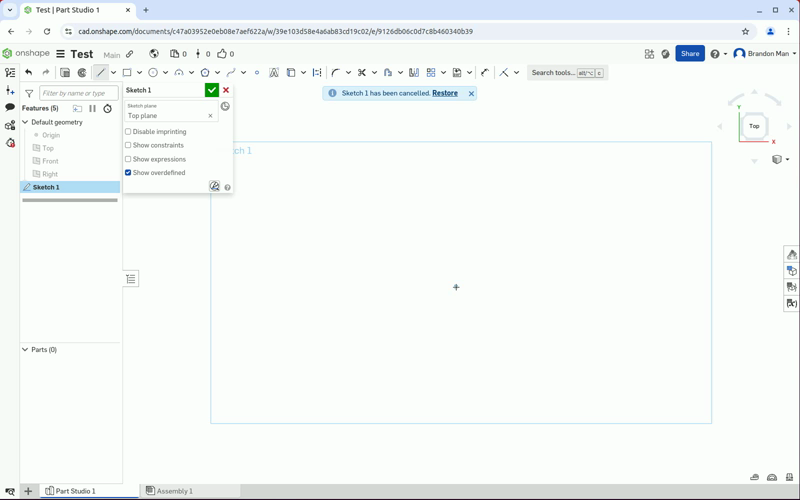
mouse_move(569, 286)
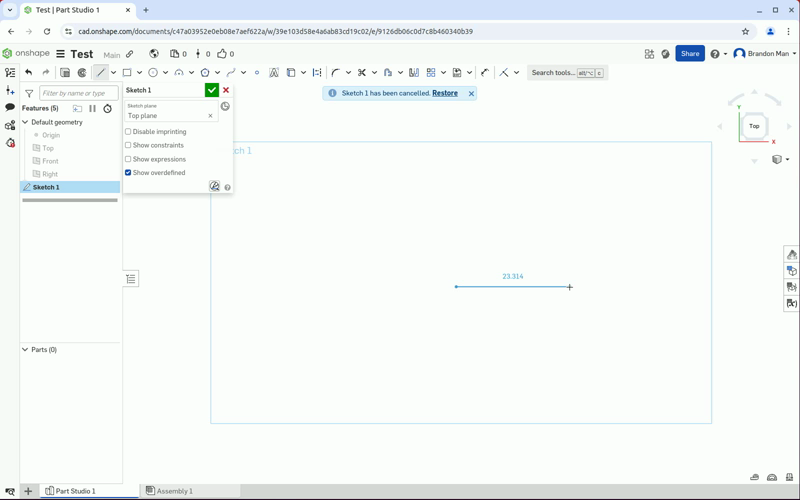
click(569, 286)
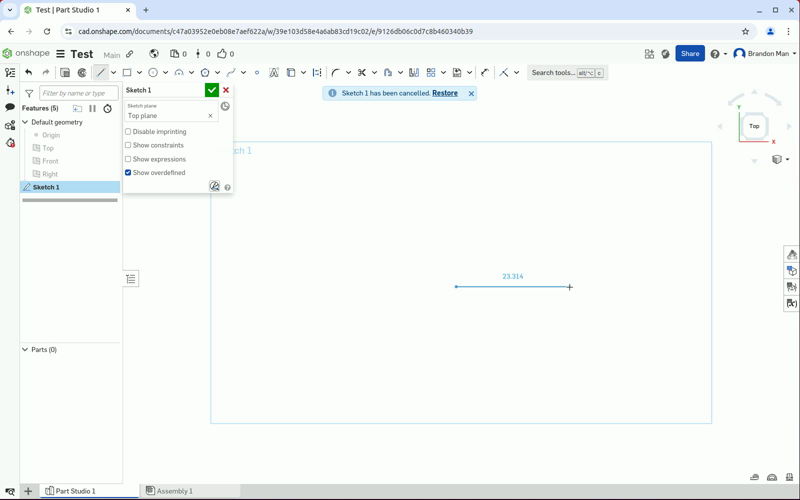
key_up(shift)
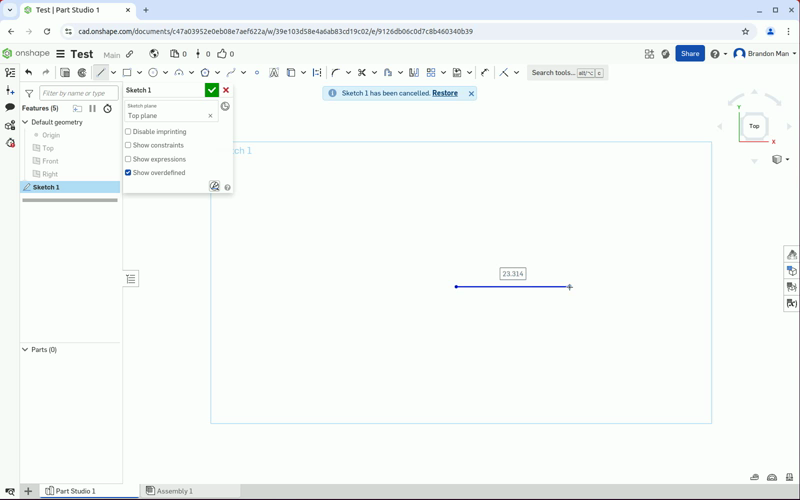
key_down(shift)
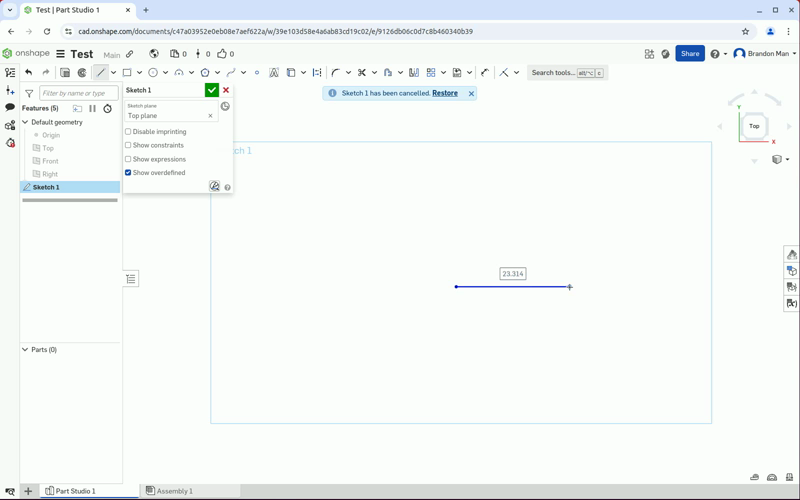
mouse_move(569, 183)
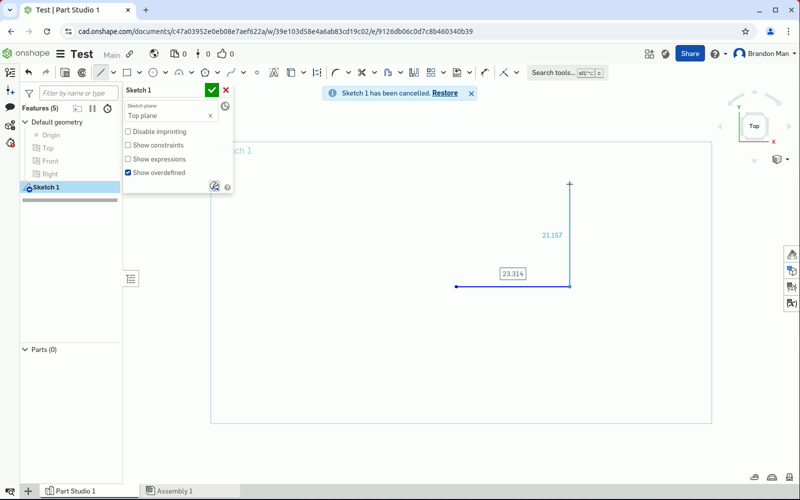
click(569, 183)
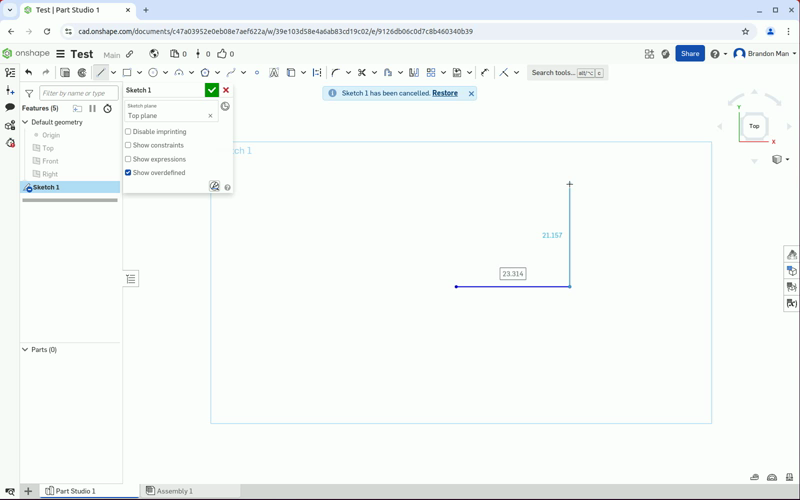
key_up(shift)
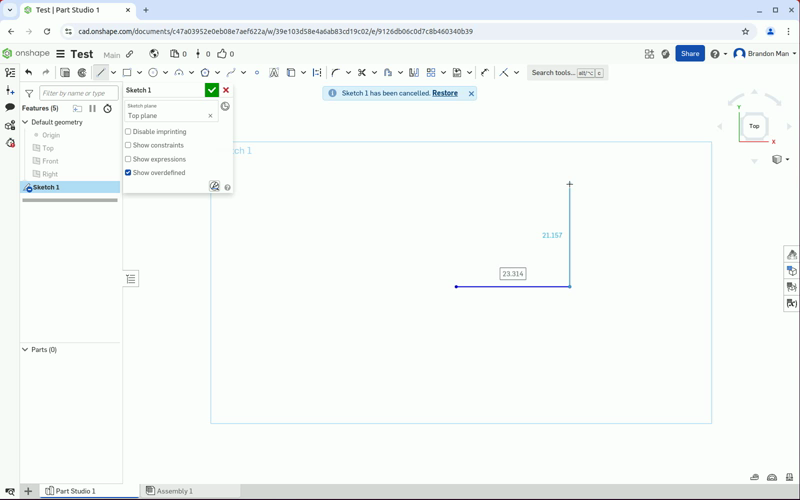
key_down(shift)
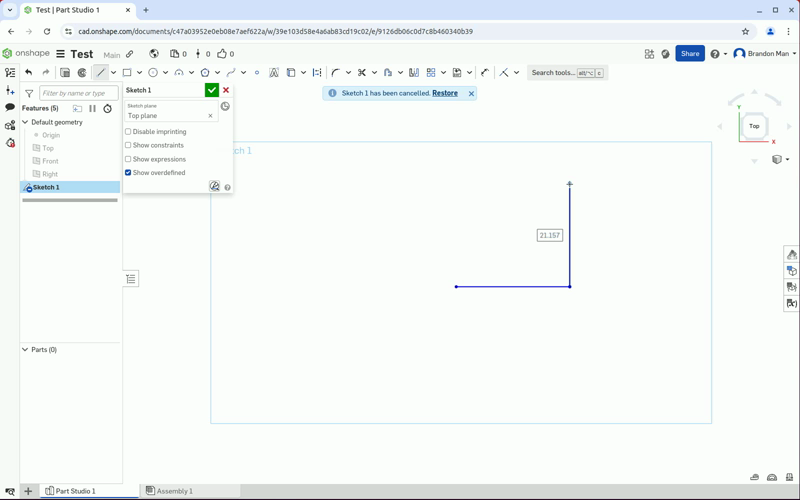
mouse_move(465, 183)
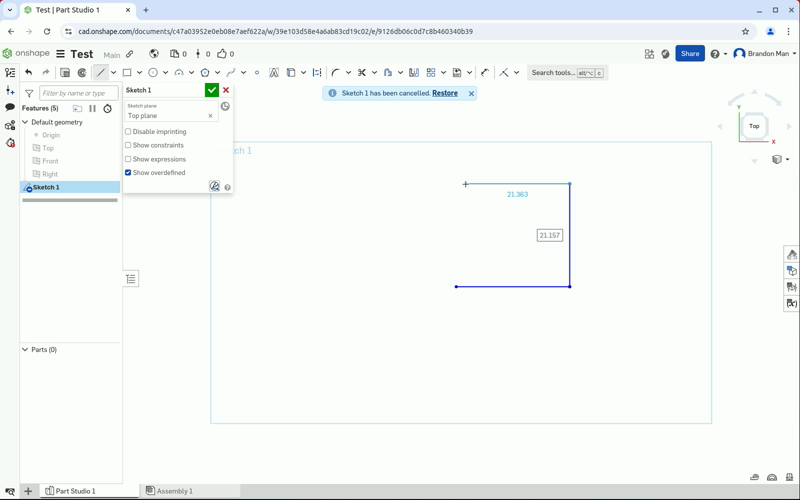
click(465, 183)
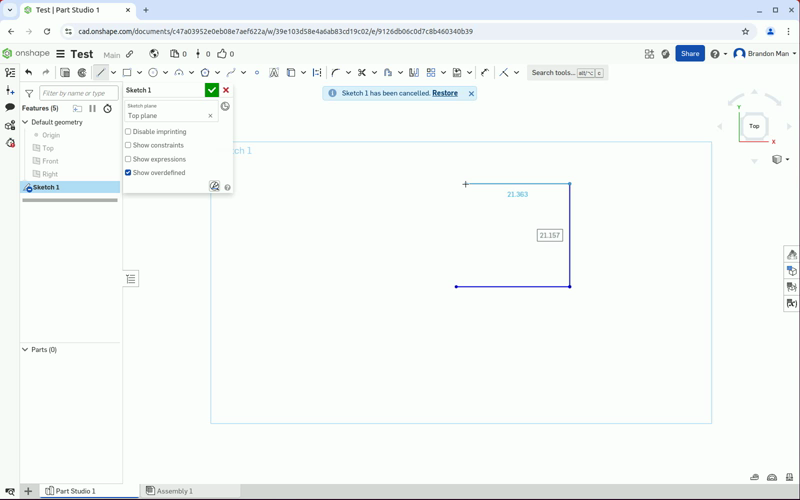
key_up(shift)
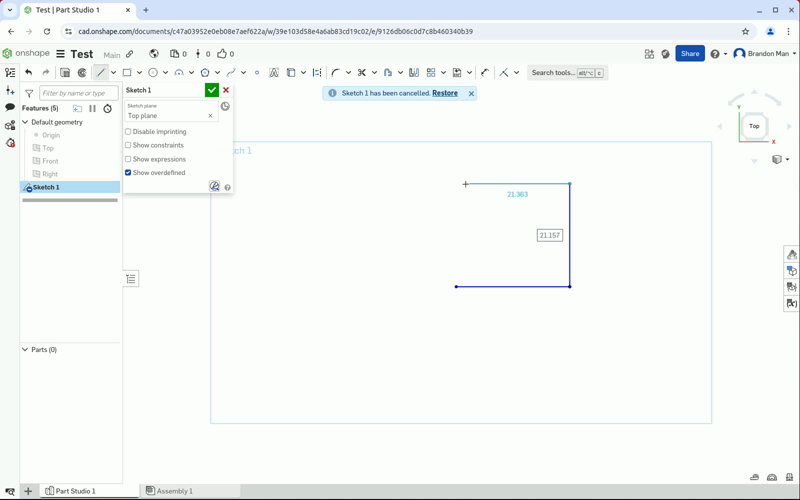
key_down(shift)
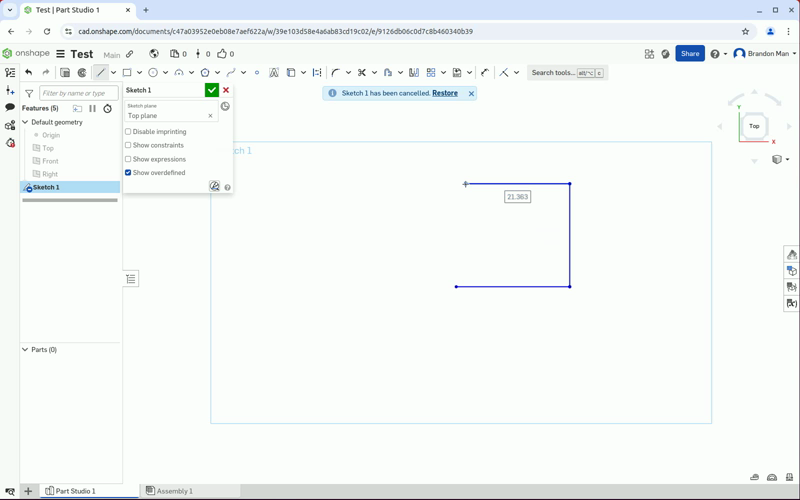
mouse_move(495, 183)
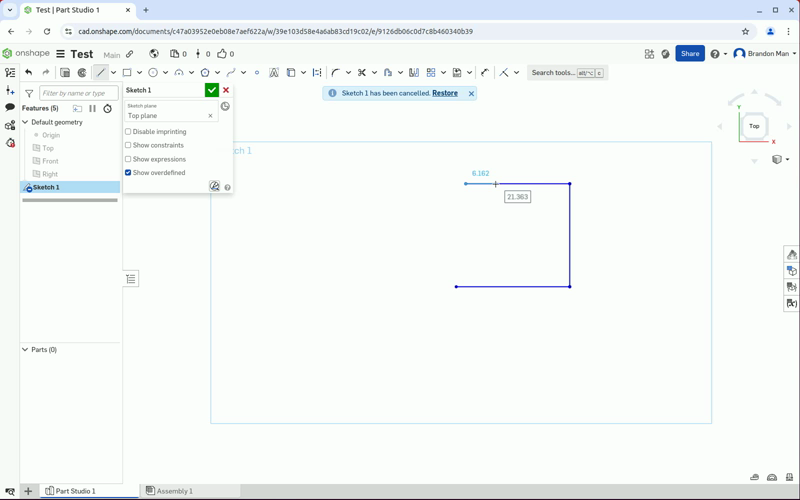
mouse_move(465, 172)
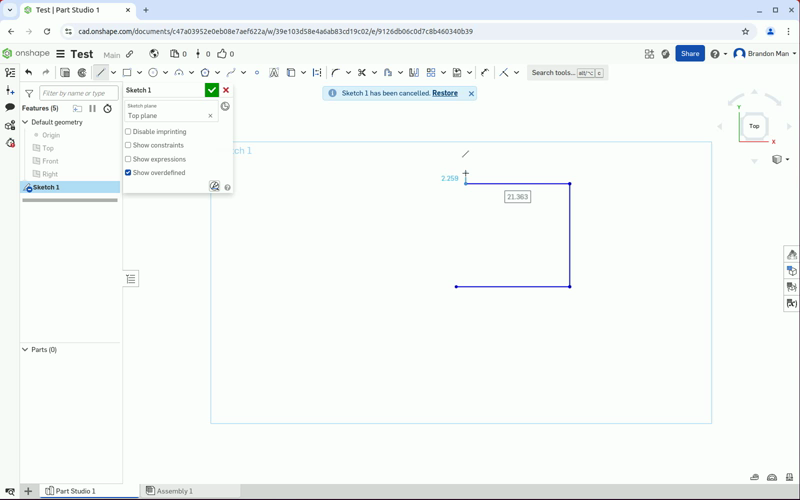
click(465, 172)
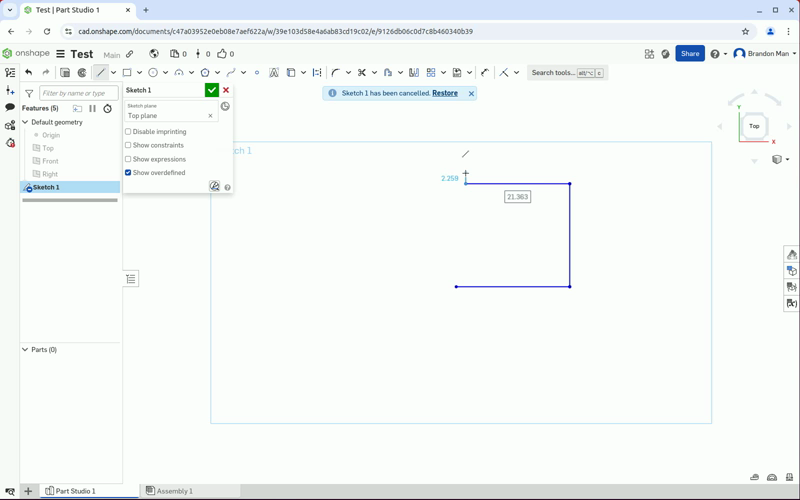
key_up(shift)
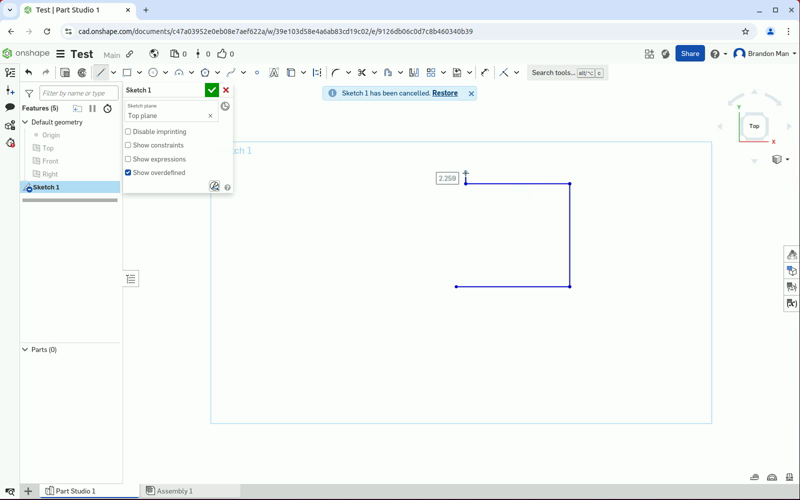
key_down(shift)
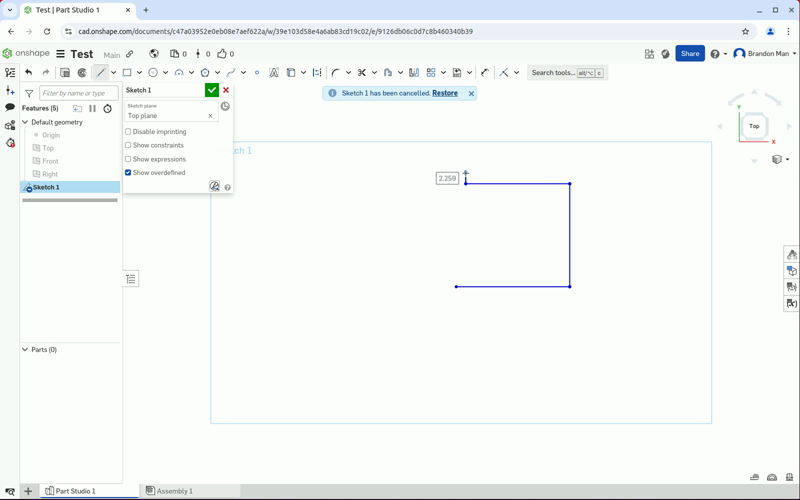
mouse_move(495, 172)
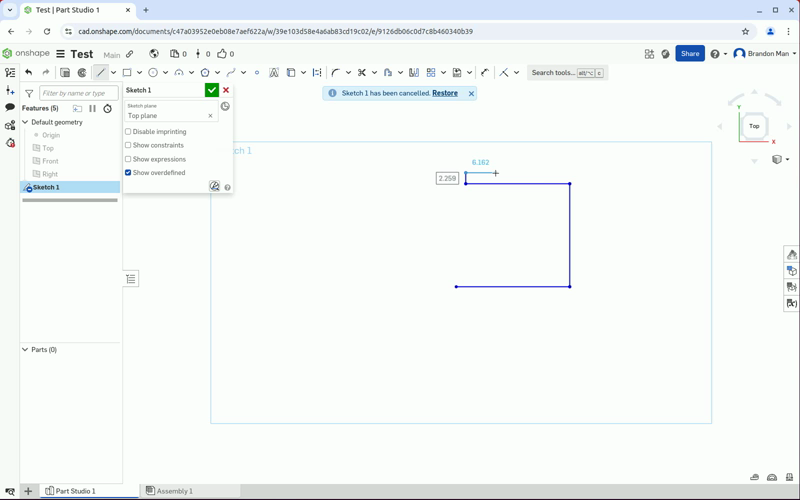
mouse_move(456, 172)
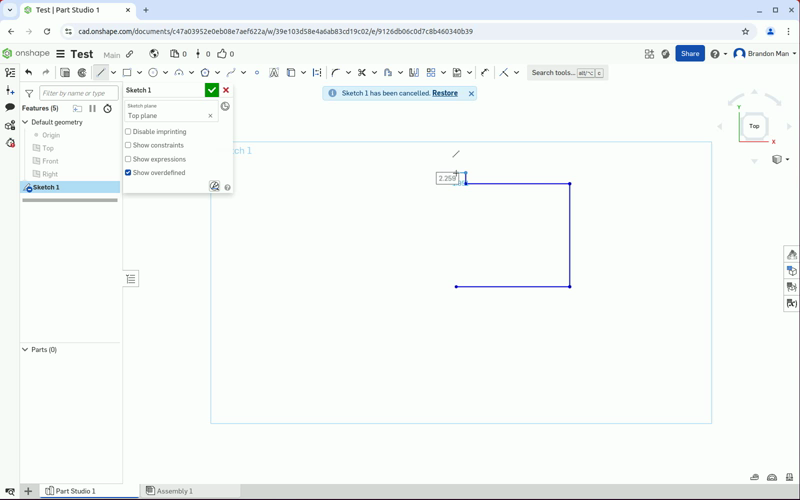
click(456, 172)
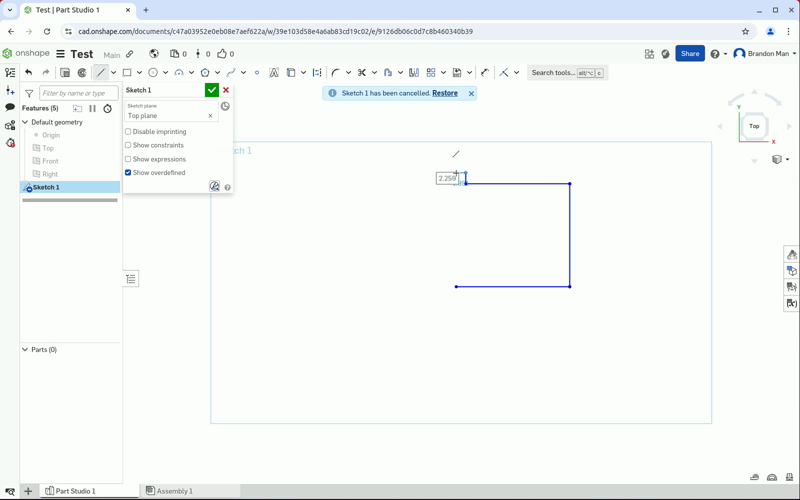
key_up(shift)
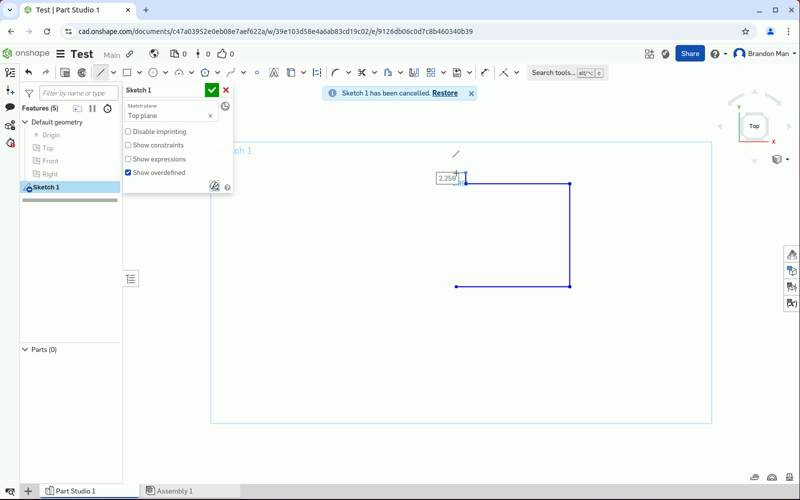
key_down(shift)
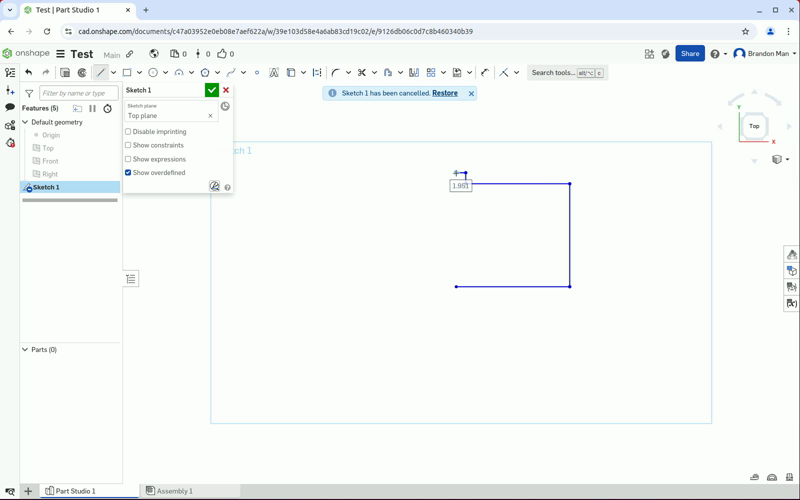
mouse_move(456, 286)
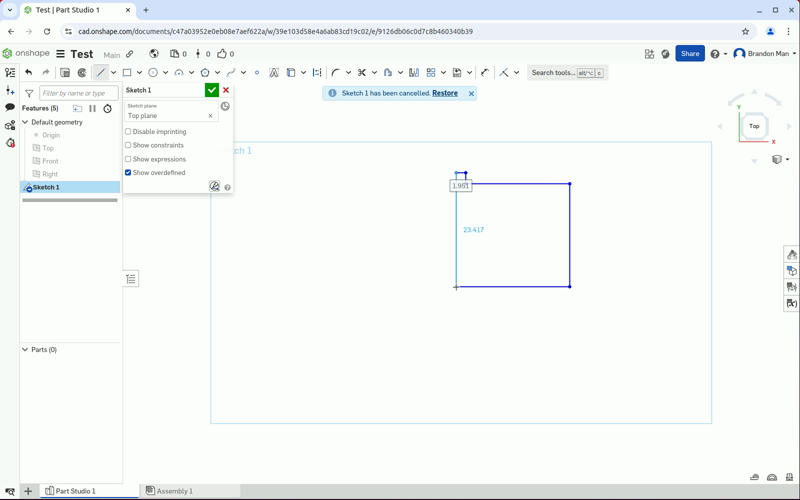
key_up(shift)
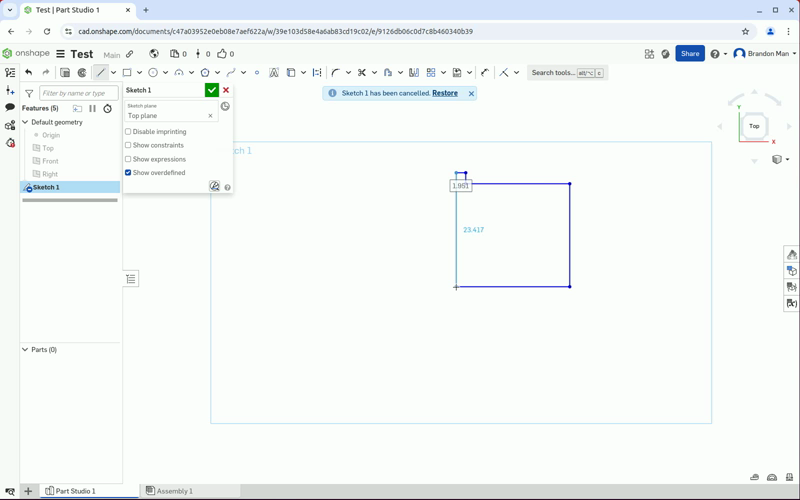
click(456, 286)
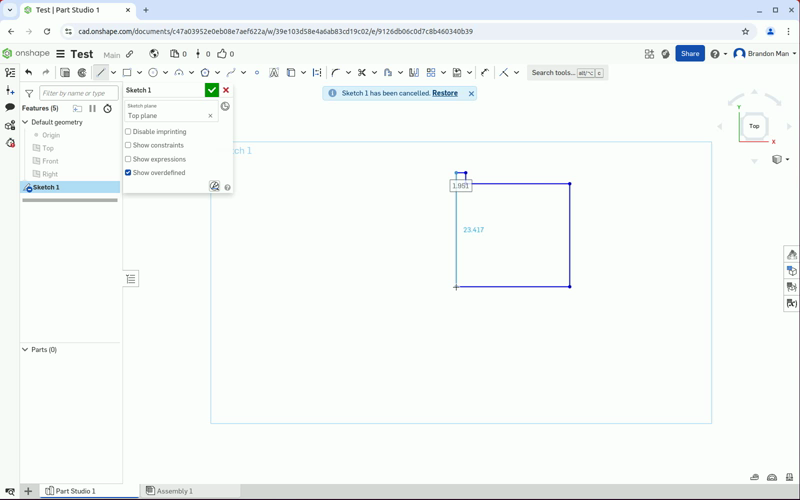
key(esc)
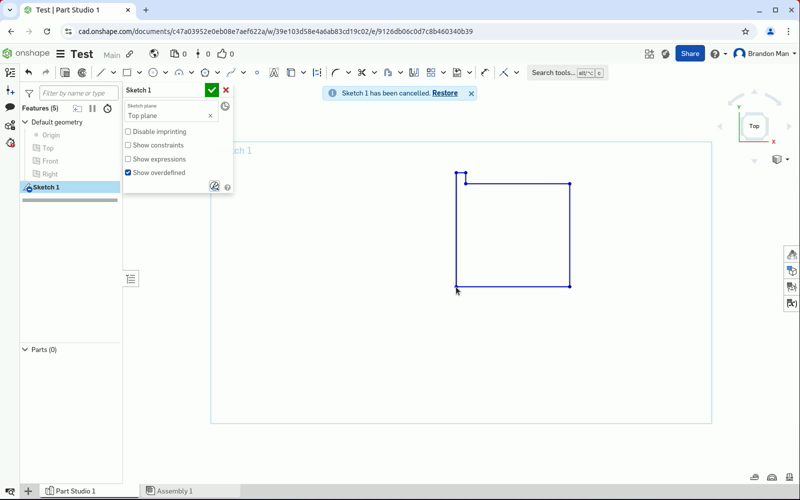
key(c)
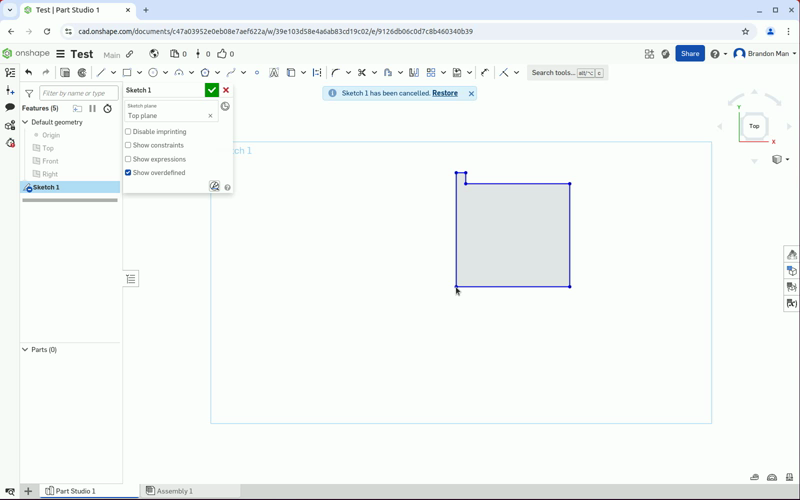
key_down(shift)
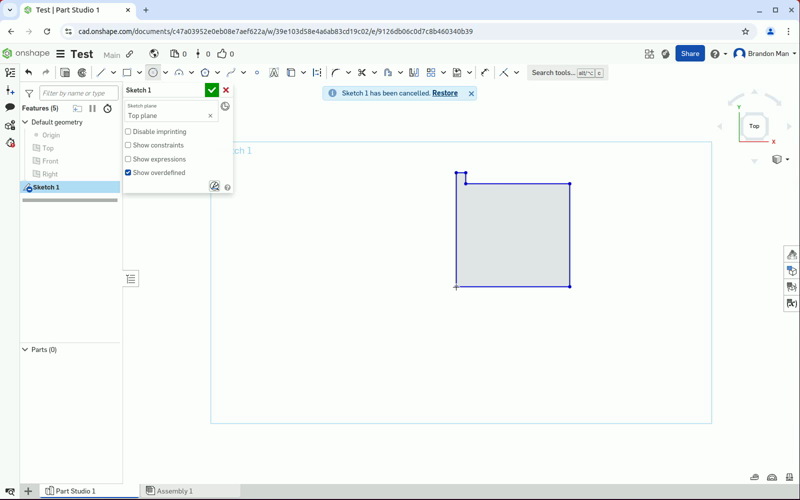
mouse_move(460, 282)
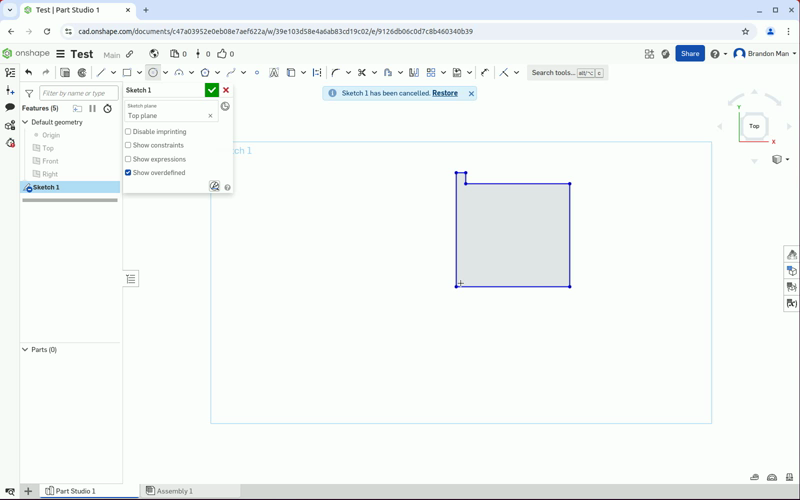
click(460, 282)
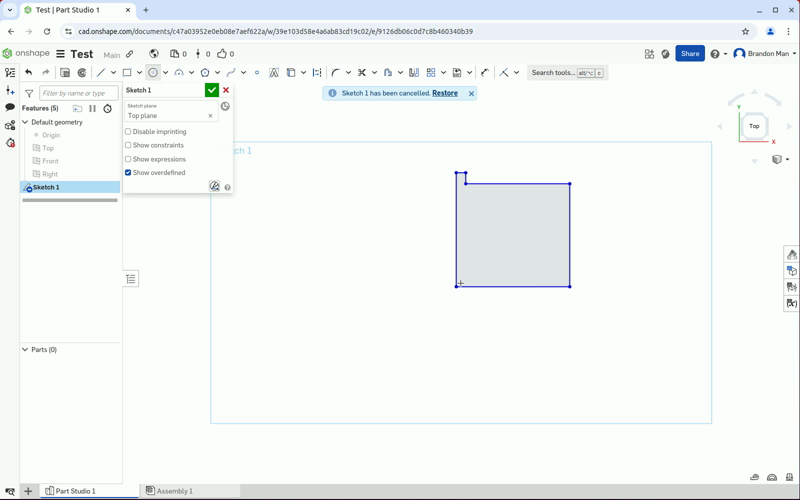
key_up(shift)
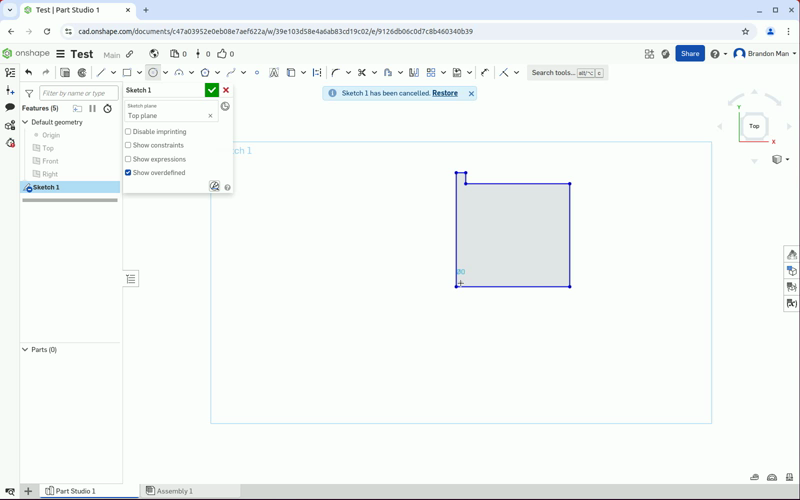
mouse_move(461, 282)
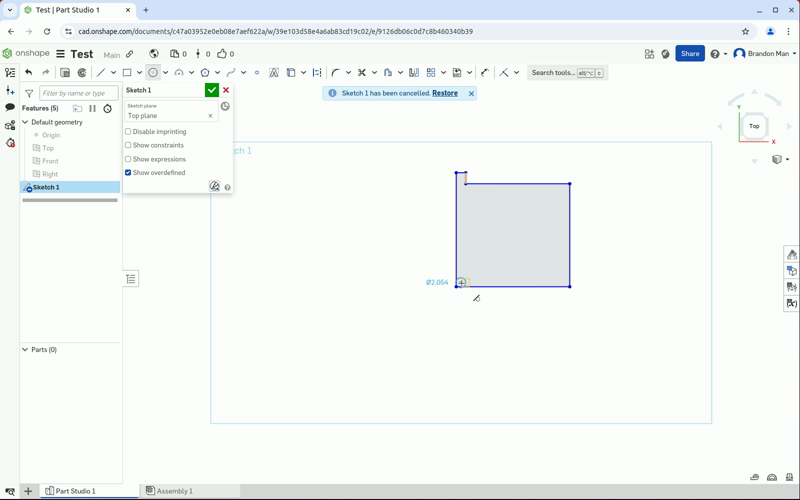
scroll(6)
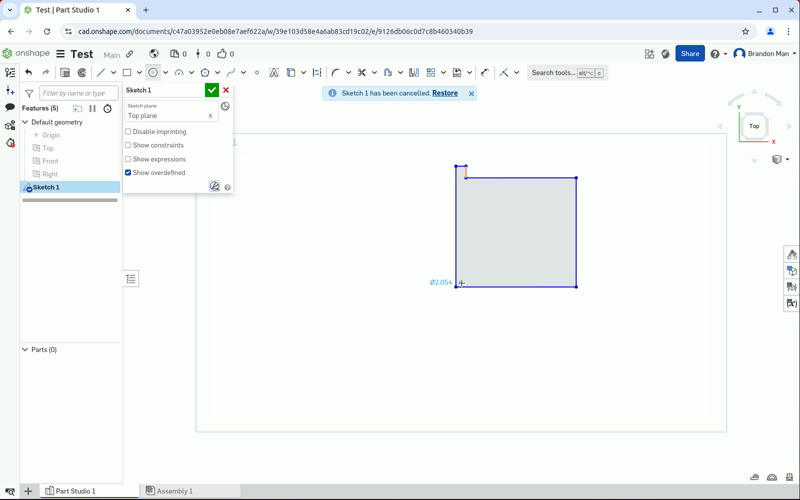
scroll(6)
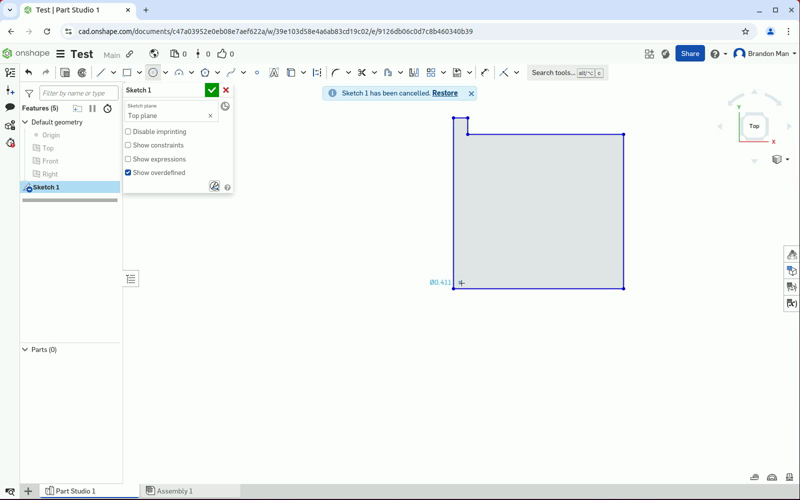
scroll(6)
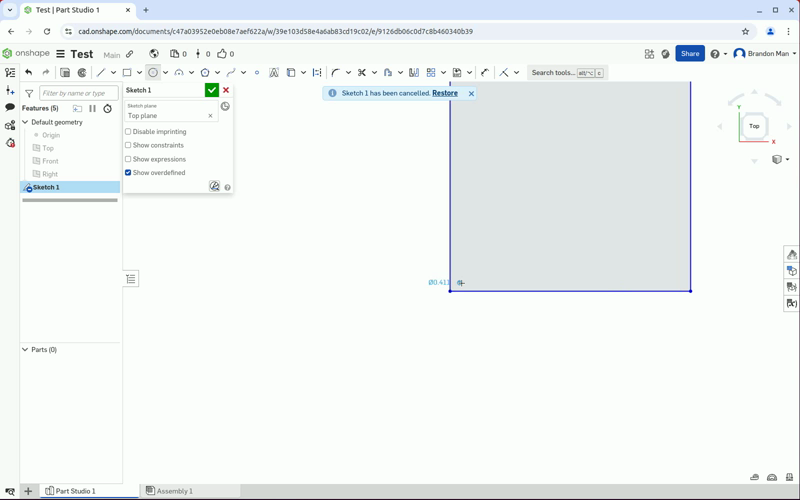
scroll(6)
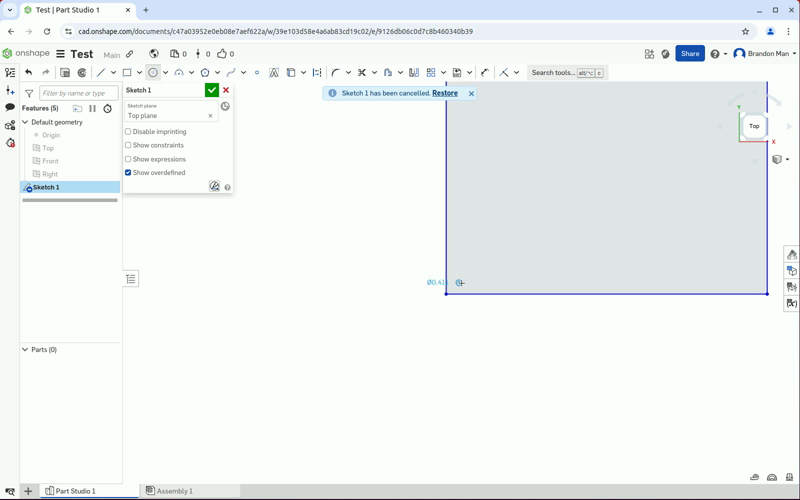
scroll(6)
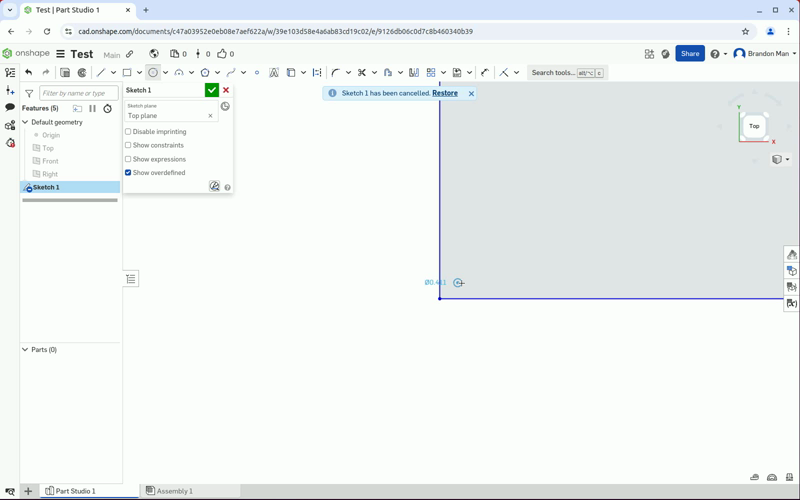
scroll(6)
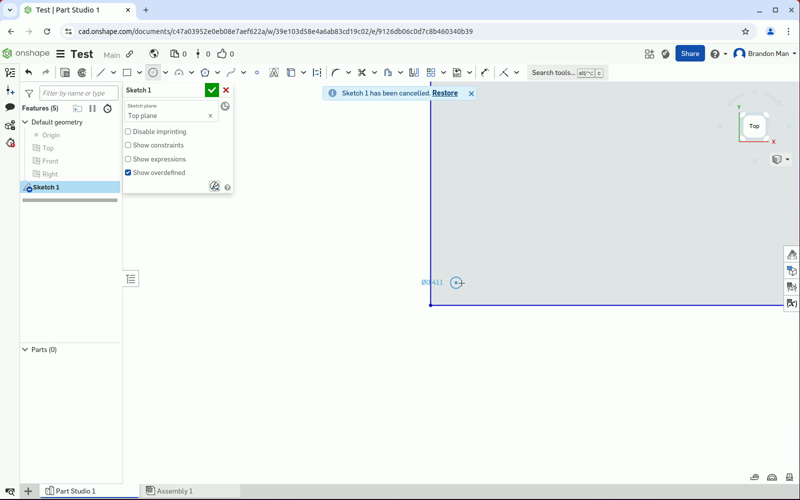
scroll(6)
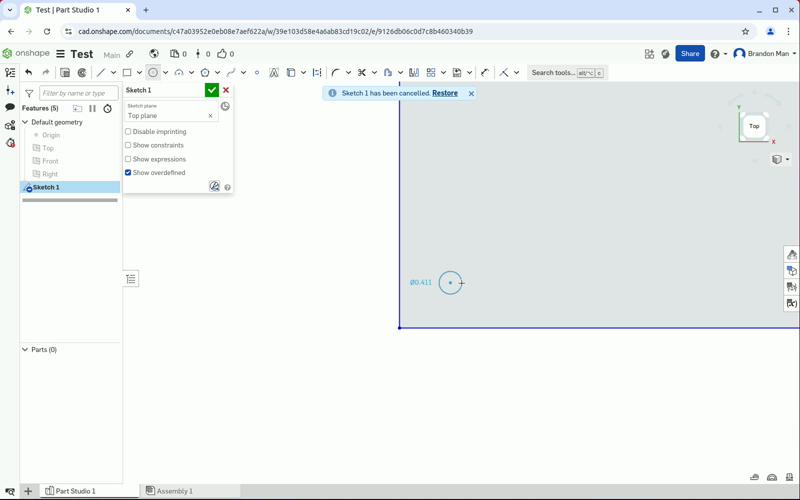
click(461, 282)
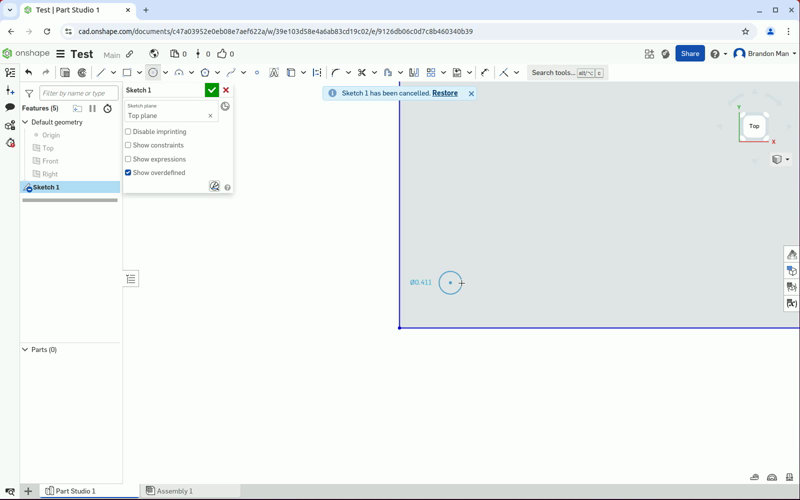
scroll(-6)
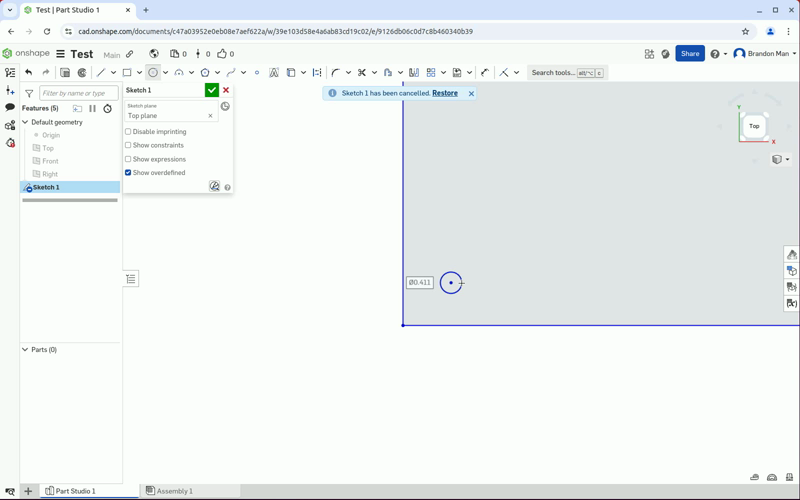
scroll(-6)
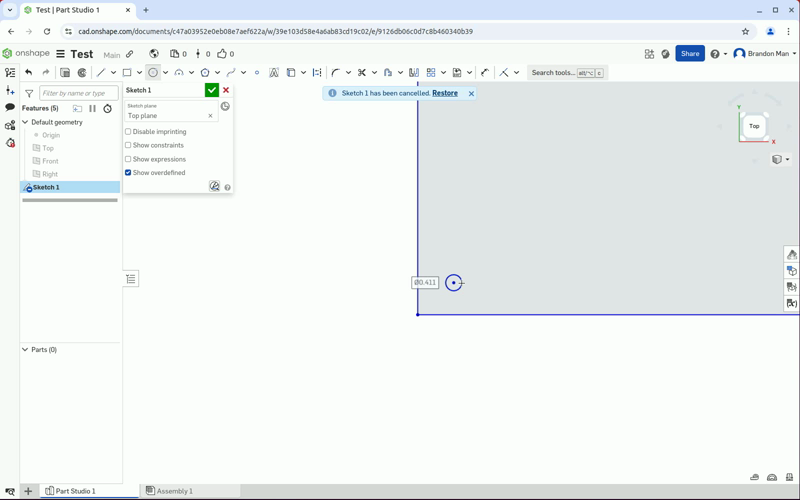
scroll(-6)
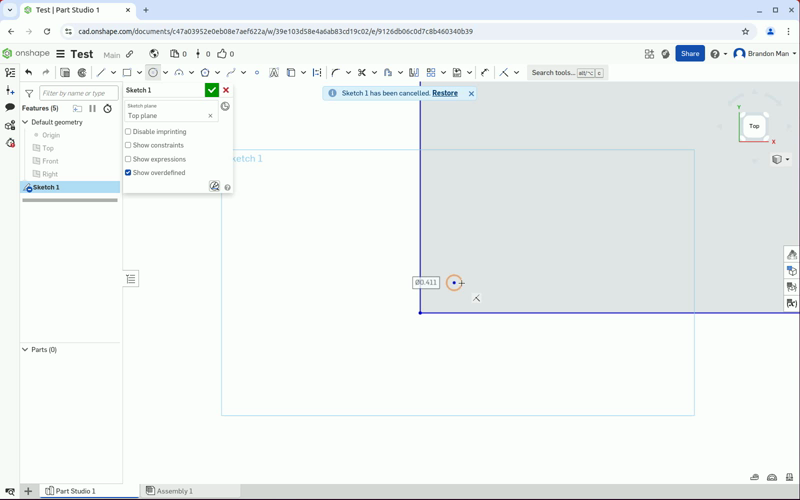
scroll(-6)
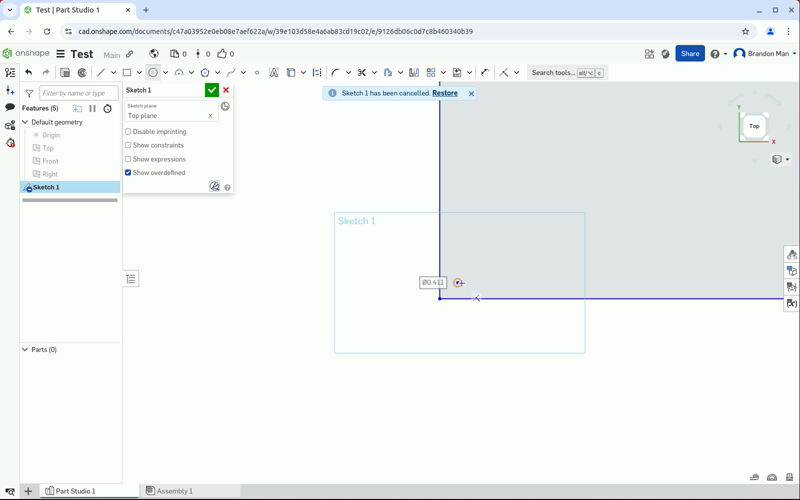
scroll(-6)
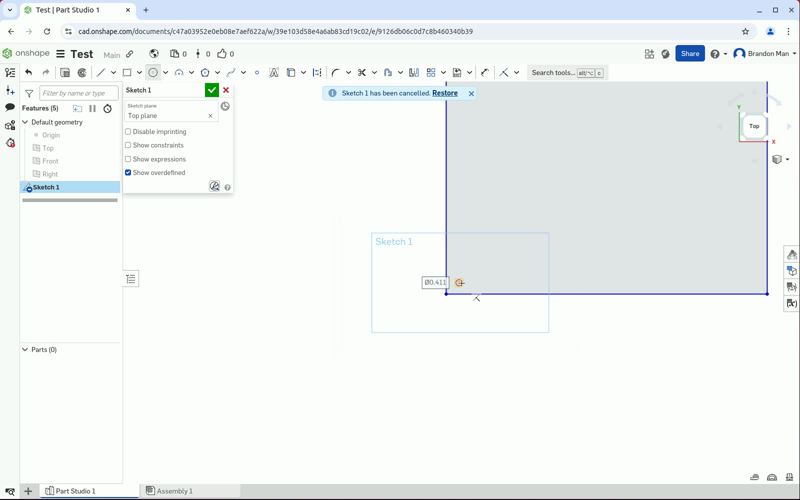
scroll(-6)
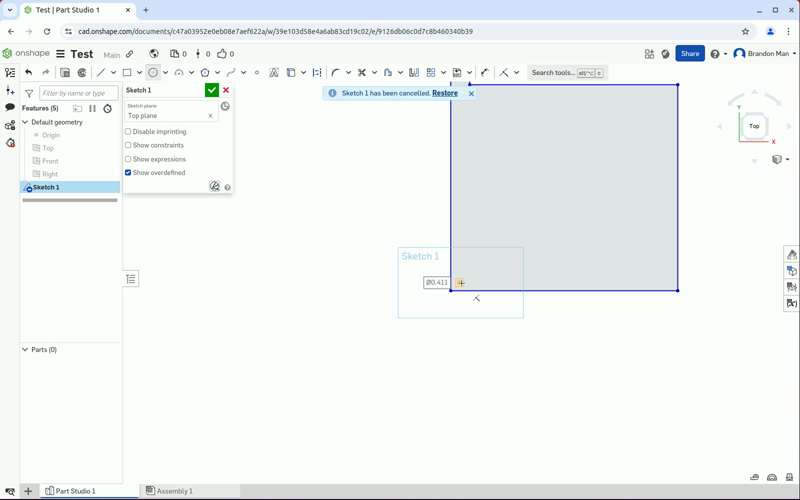
scroll(-6)
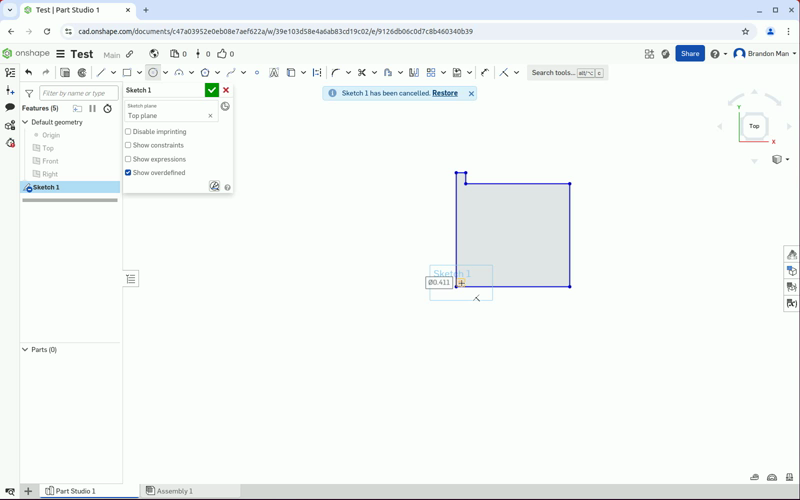
key(esc)
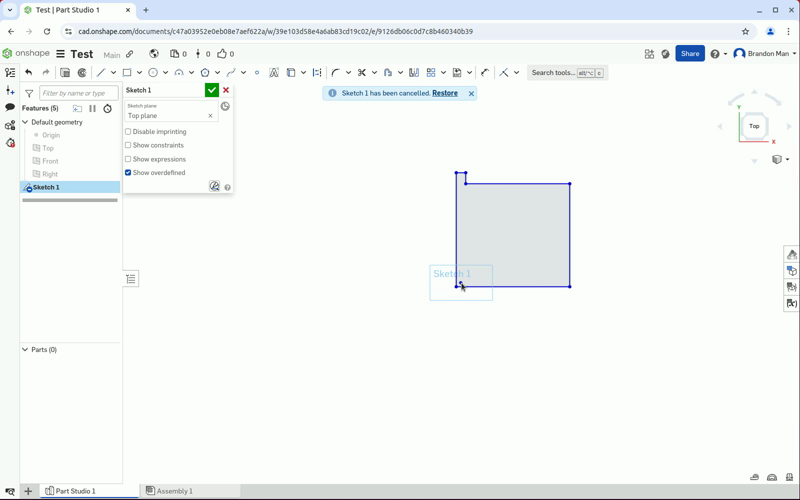
key(c)
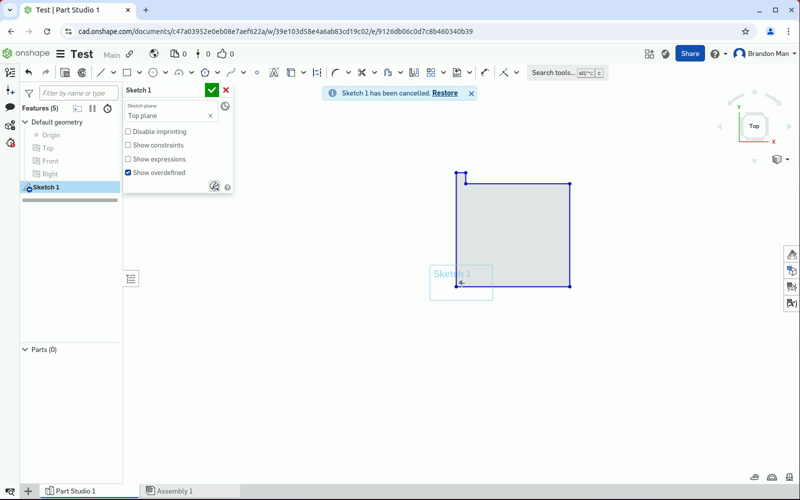
key_down(shift)
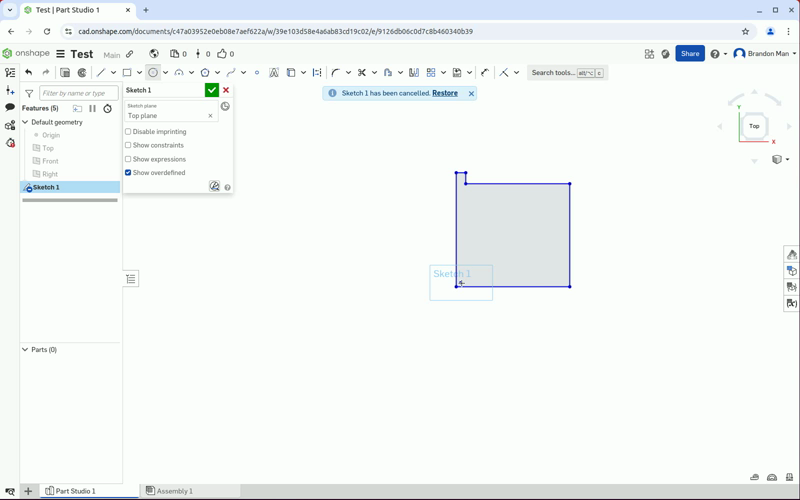
mouse_move(460, 180)
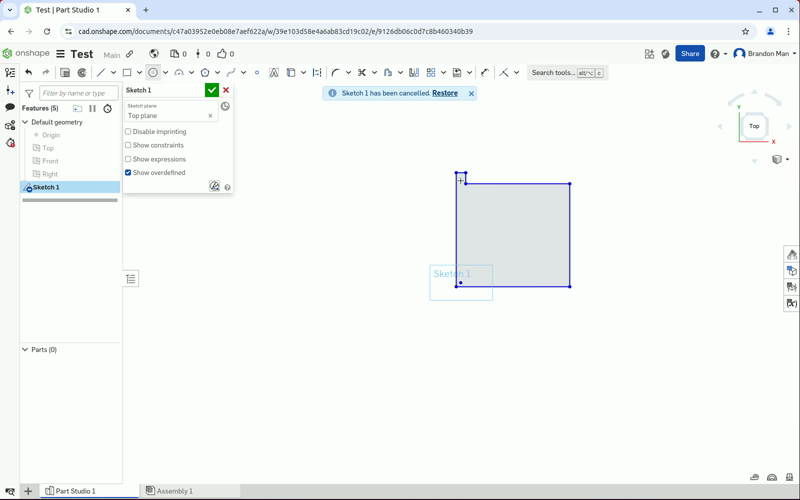
click(460, 180)
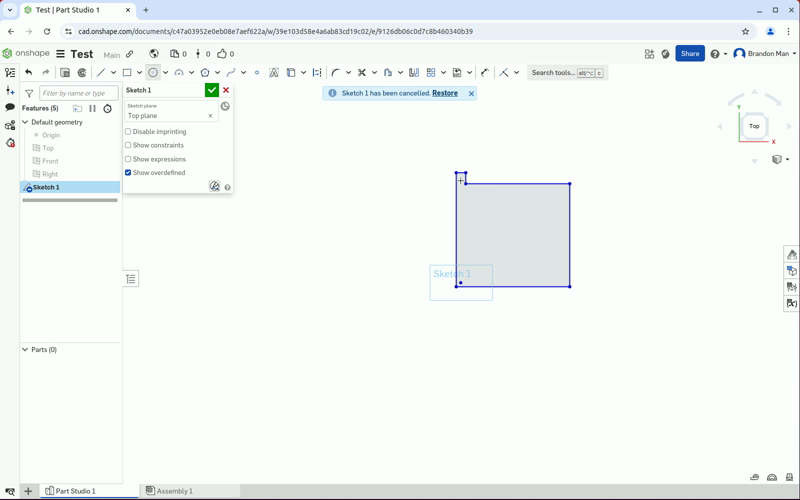
key_up(shift)
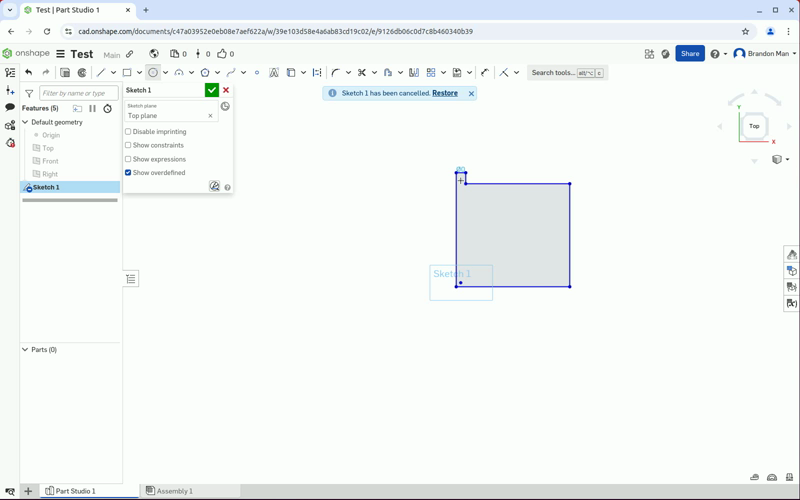
mouse_move(461, 180)
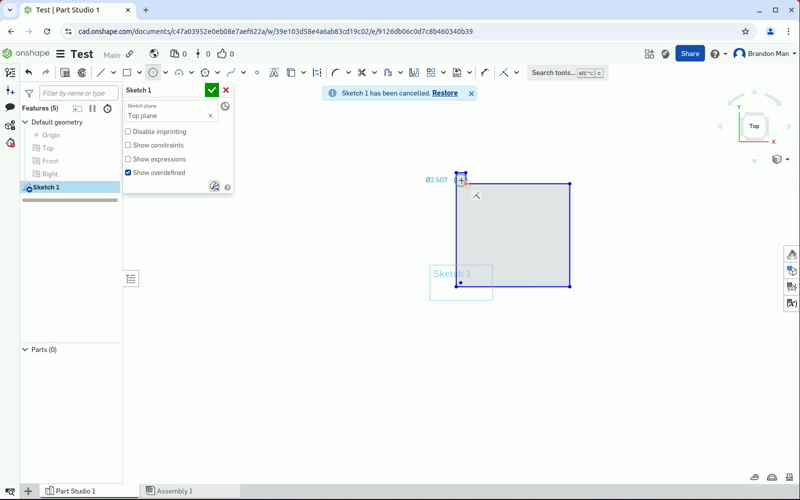
scroll(6)
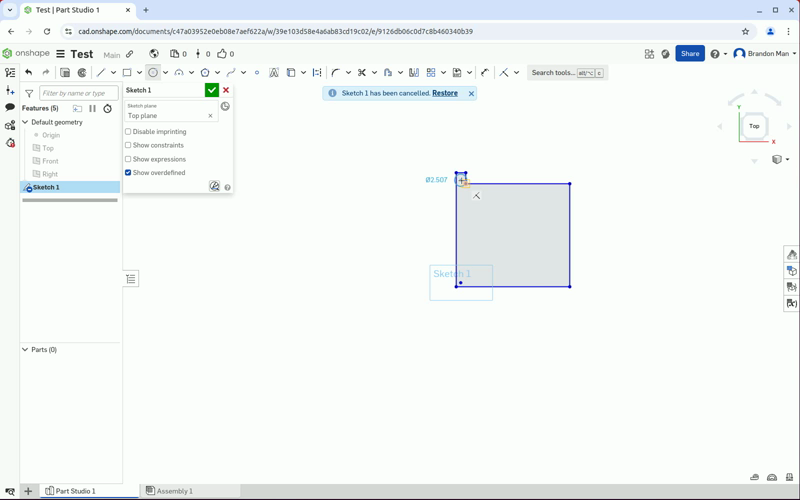
scroll(6)
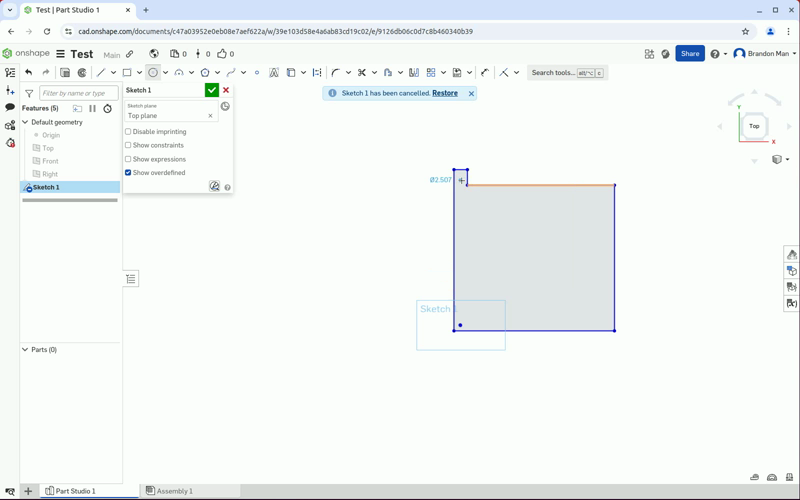
scroll(6)
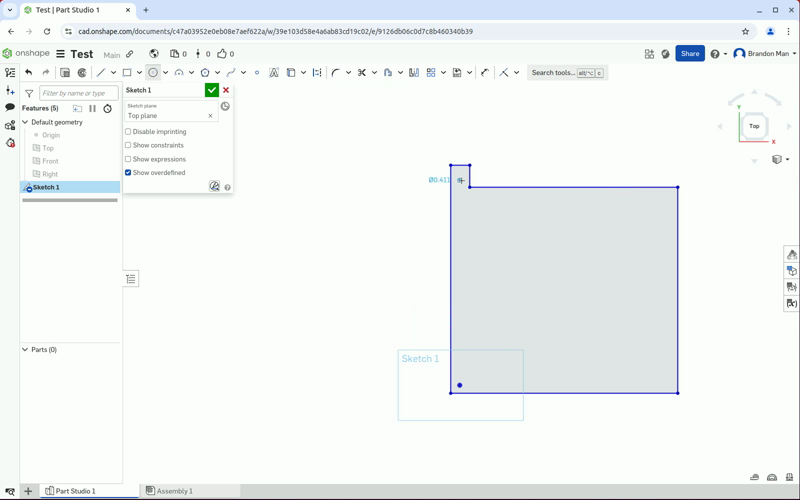
scroll(6)
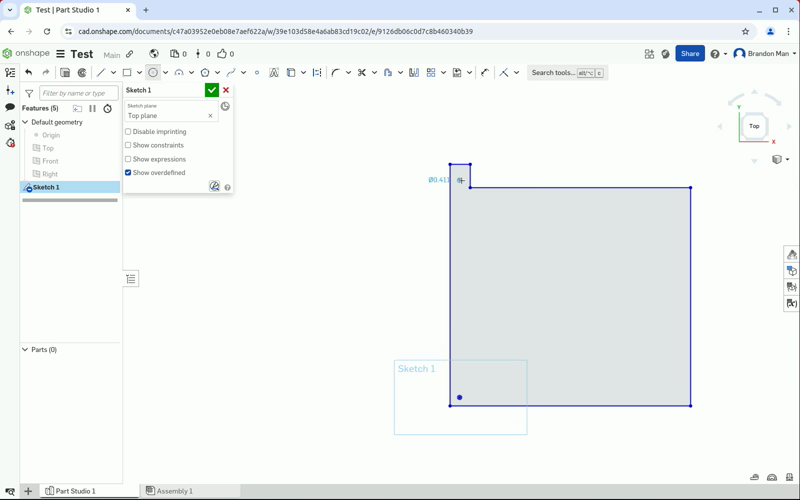
scroll(6)
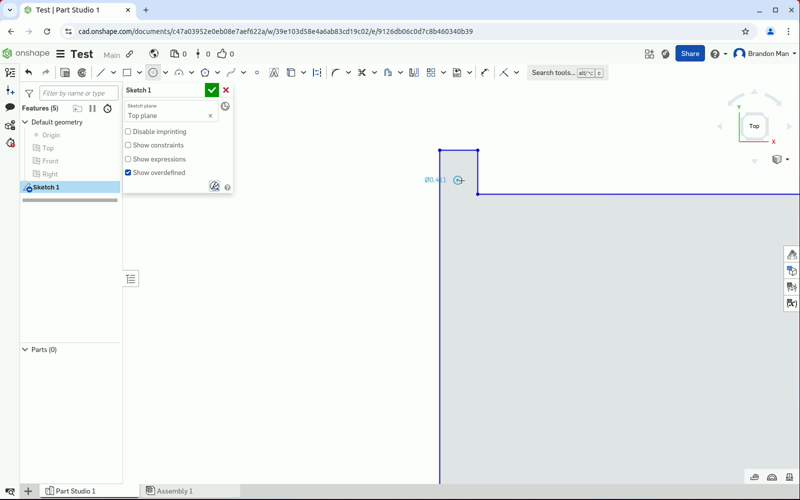
scroll(6)
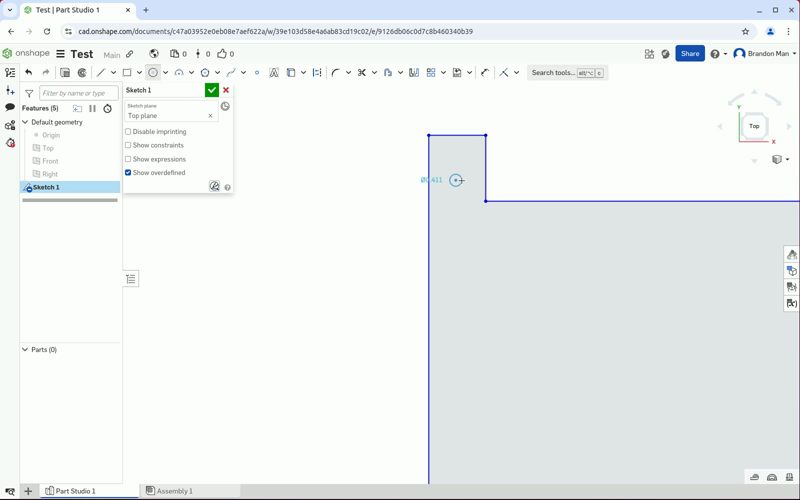
scroll(6)
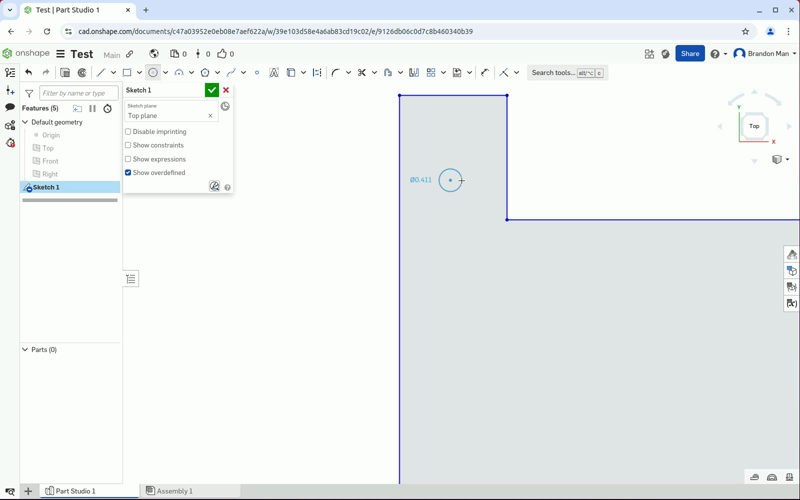
click(461, 180)
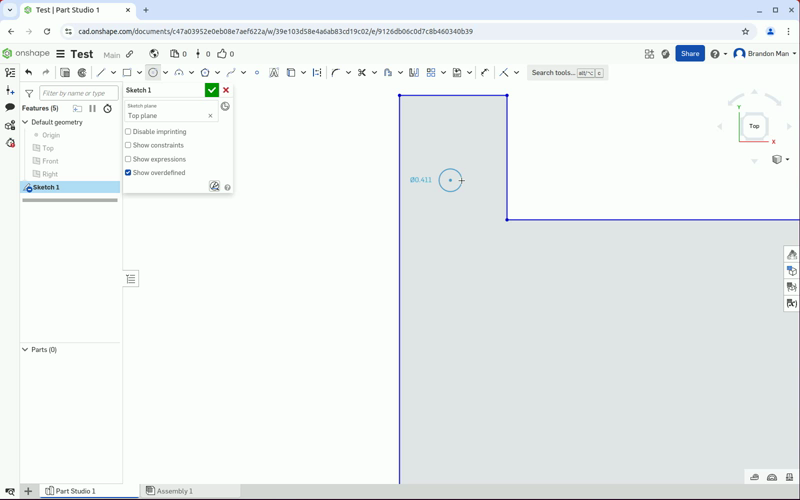
scroll(-6)
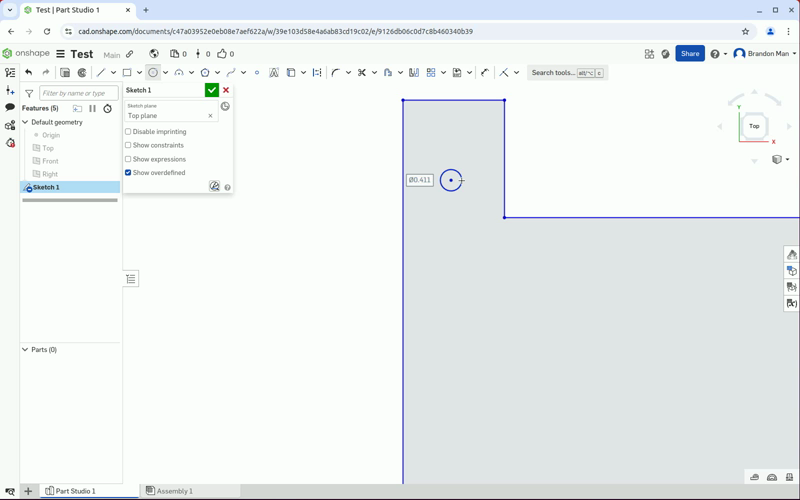
scroll(-6)
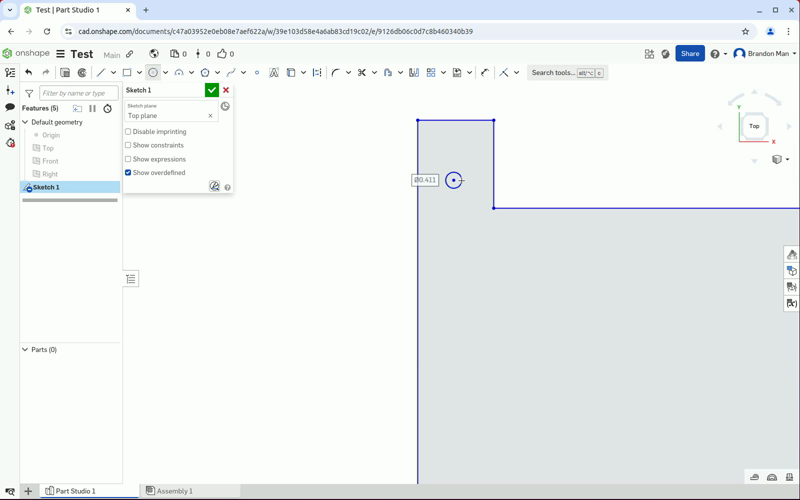
scroll(-6)
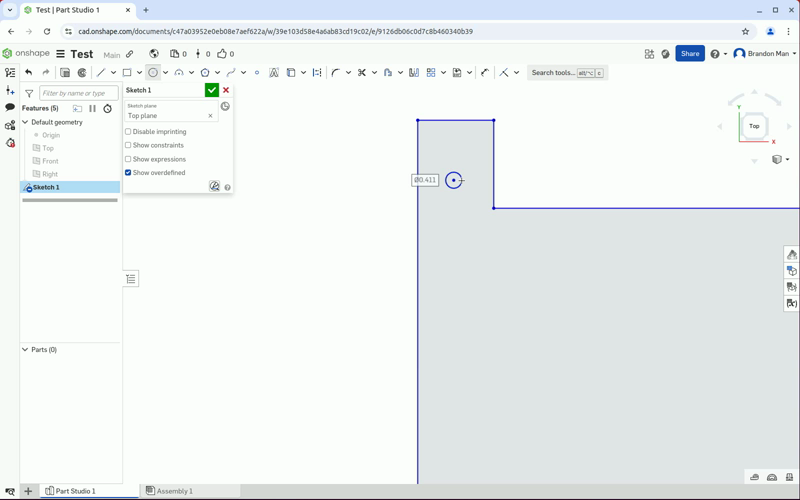
scroll(-6)
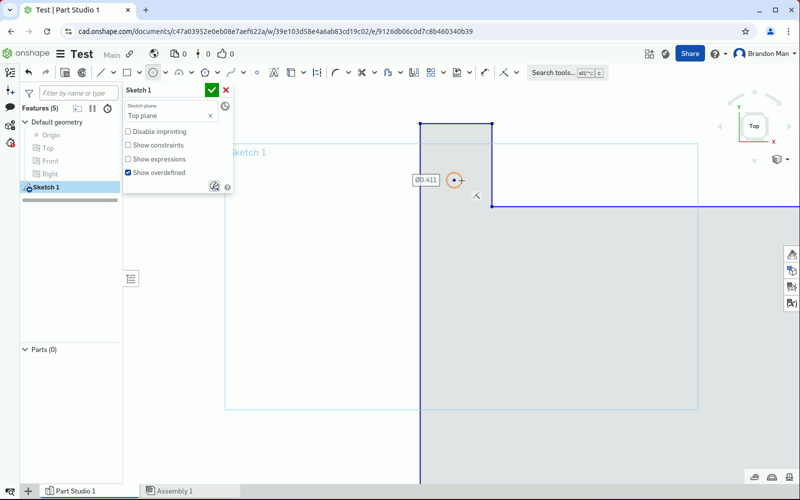
scroll(-6)
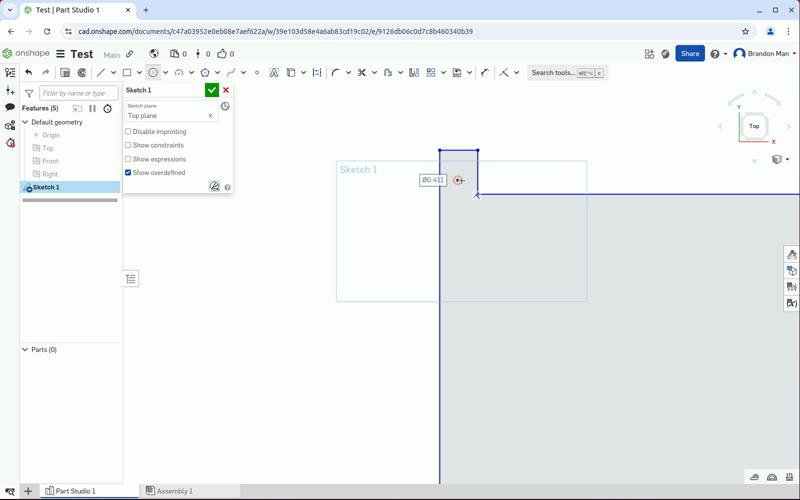
scroll(-6)
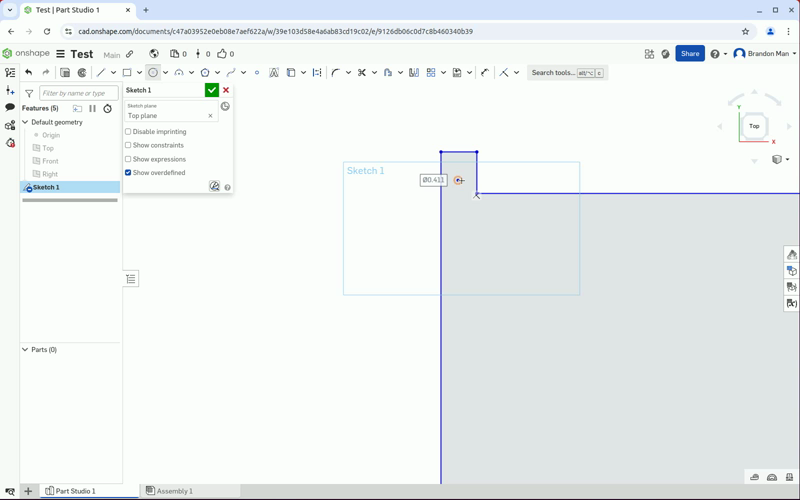
scroll(-6)
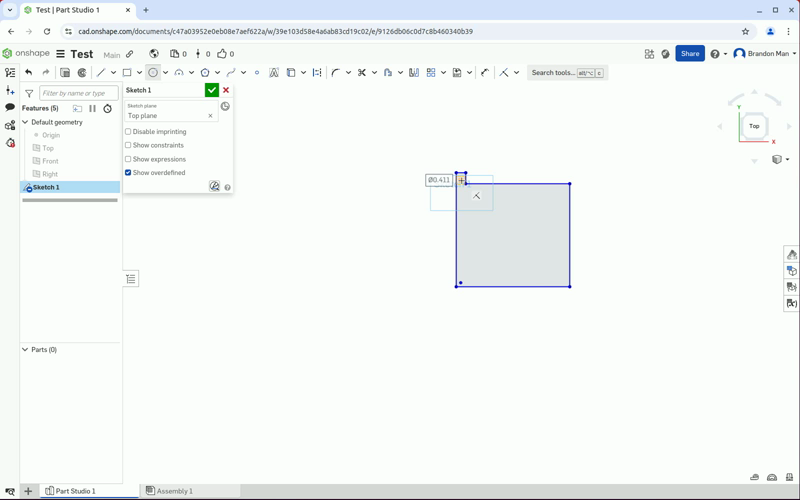
key(esc)
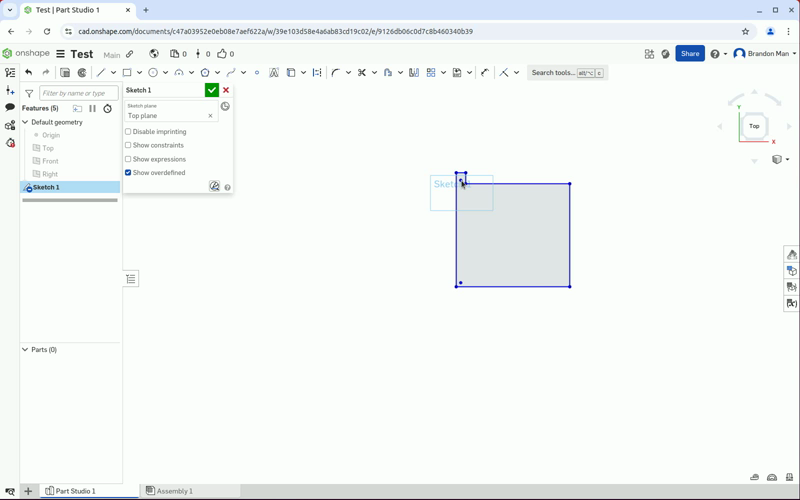
key(c)
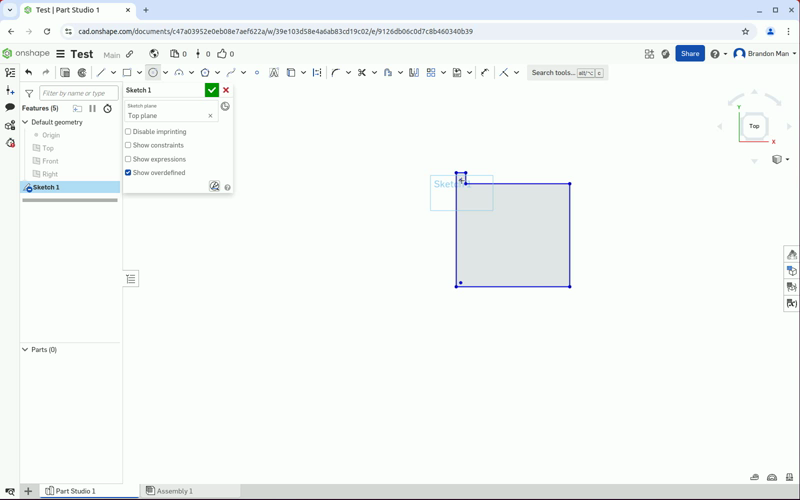
key_down(shift)
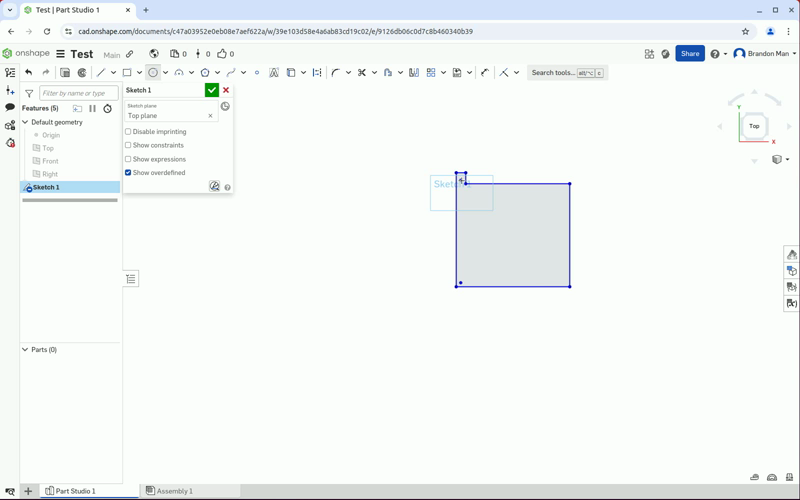
mouse_move(566, 282)
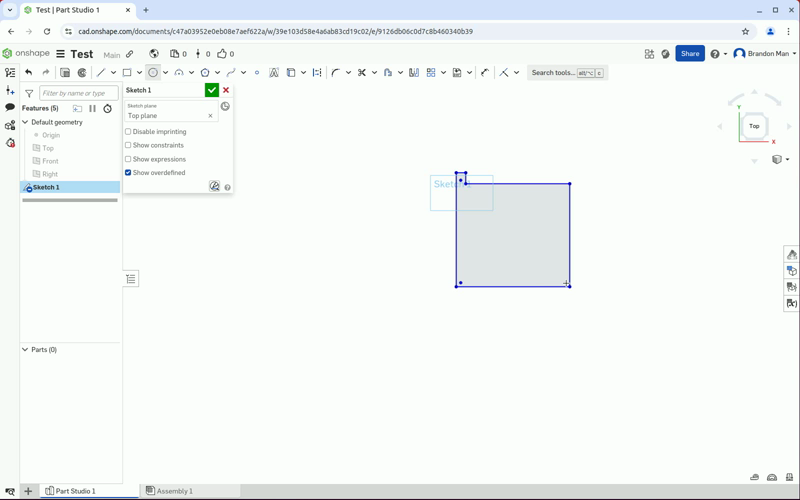
click(566, 282)
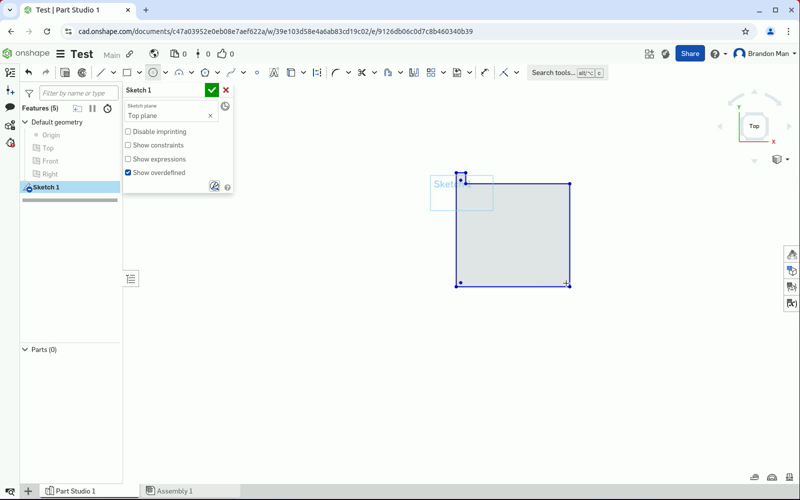
key_up(shift)
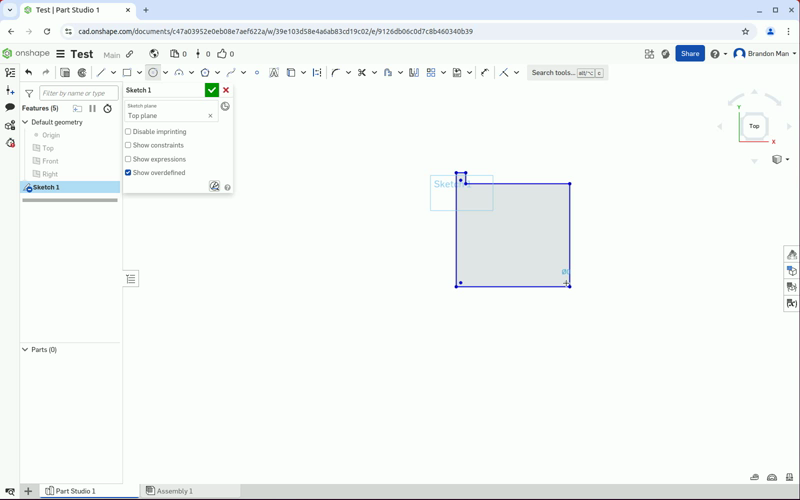
mouse_move(567, 282)
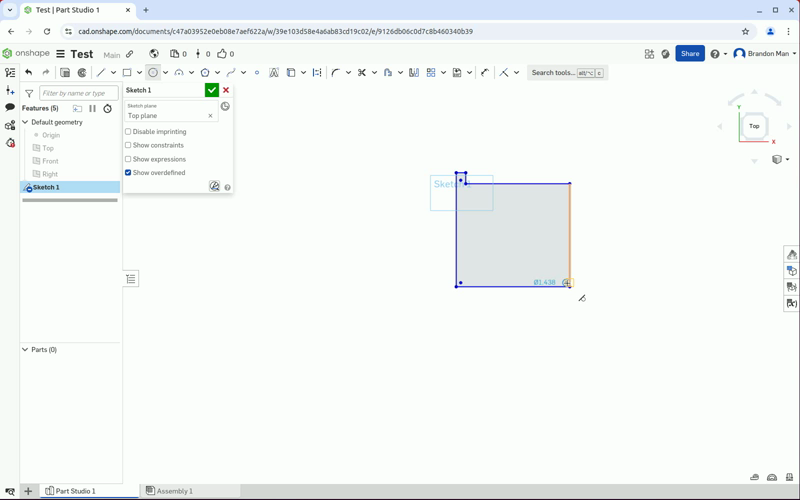
scroll(6)
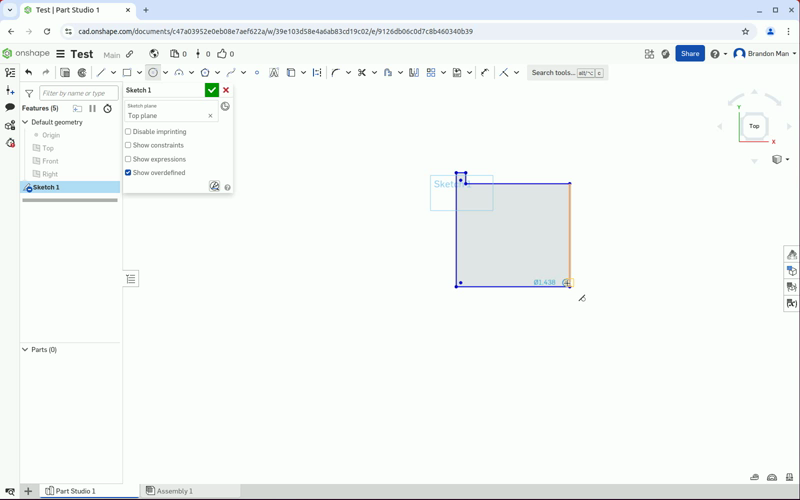
scroll(6)
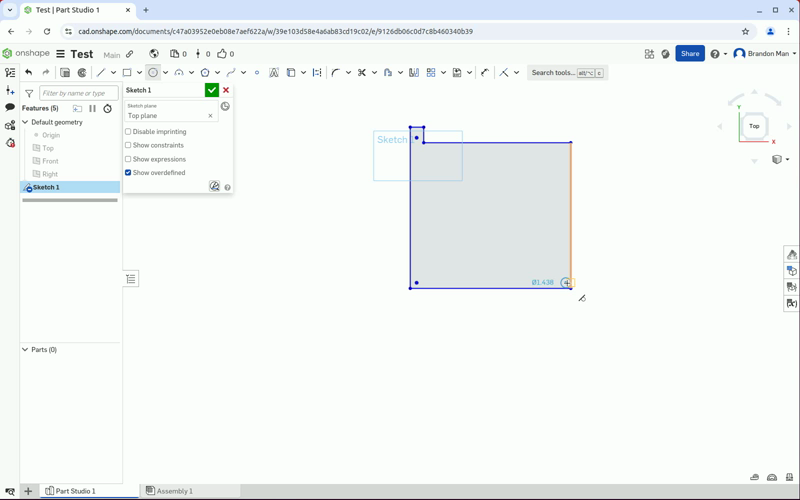
scroll(6)
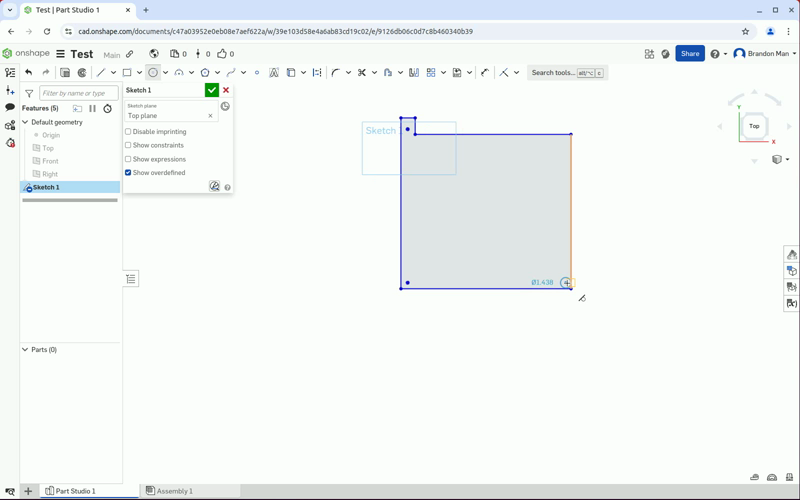
scroll(6)
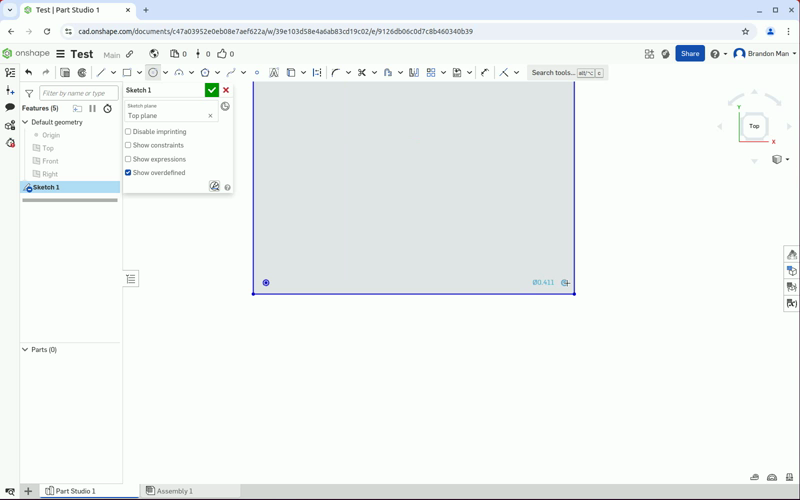
scroll(6)
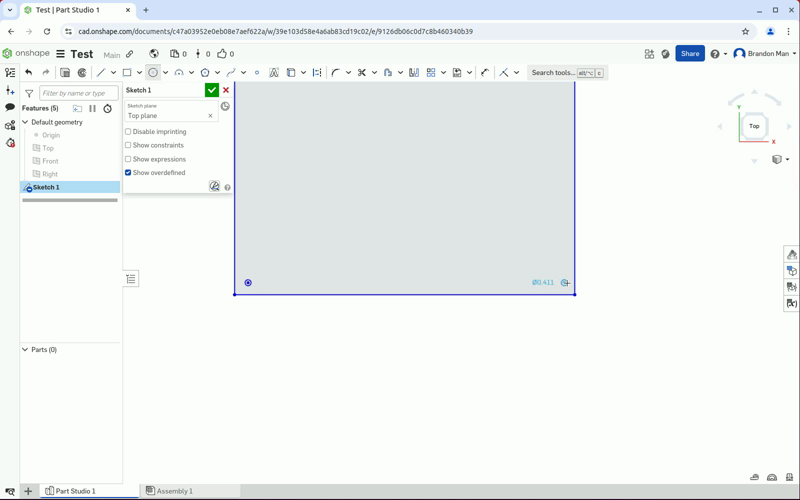
scroll(6)
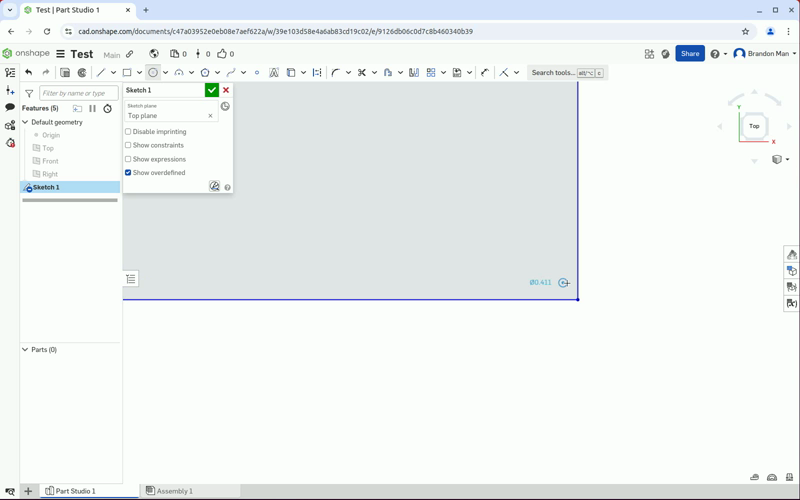
scroll(6)
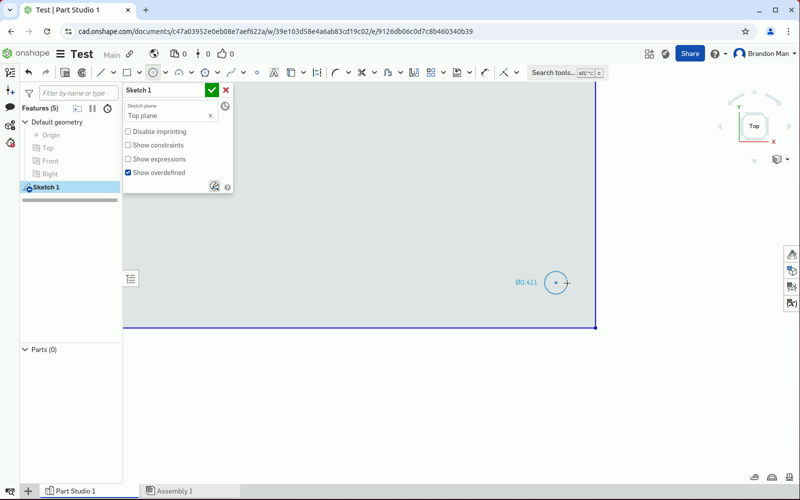
click(567, 282)
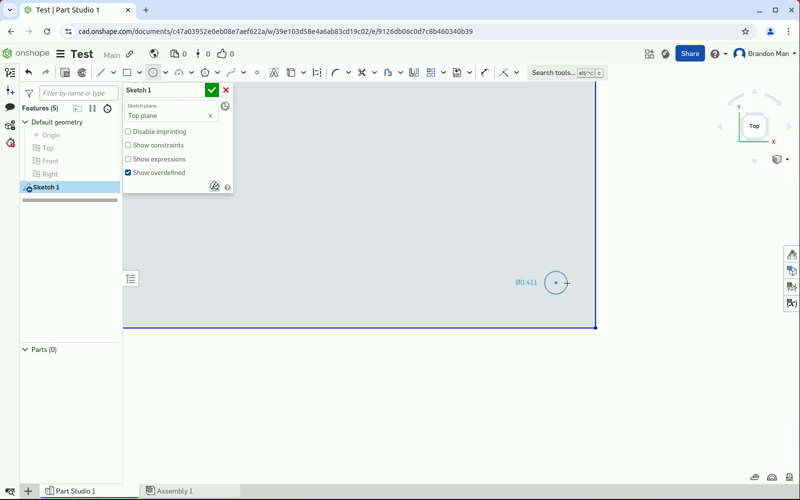
scroll(-6)
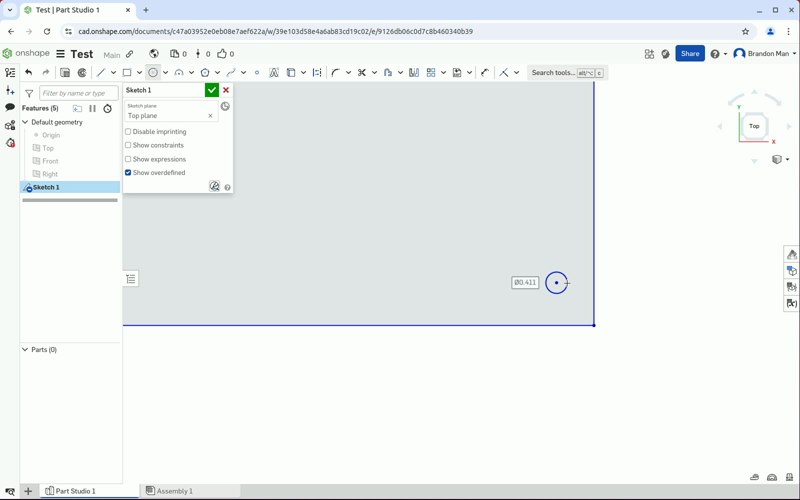
scroll(-6)
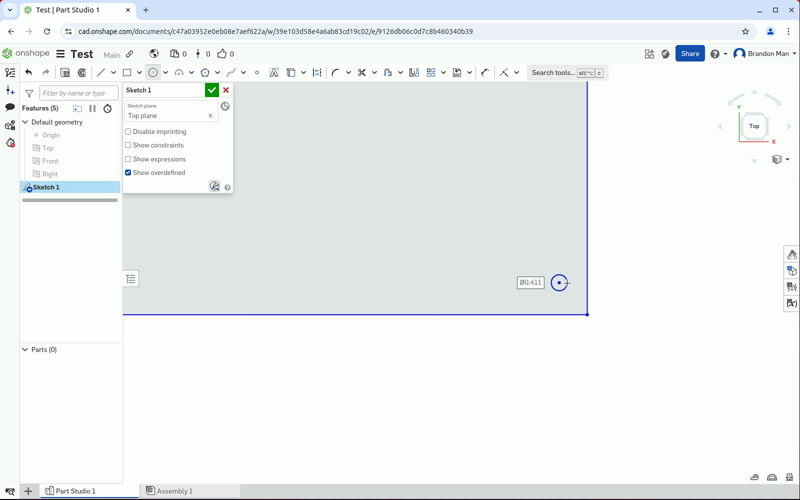
scroll(-6)
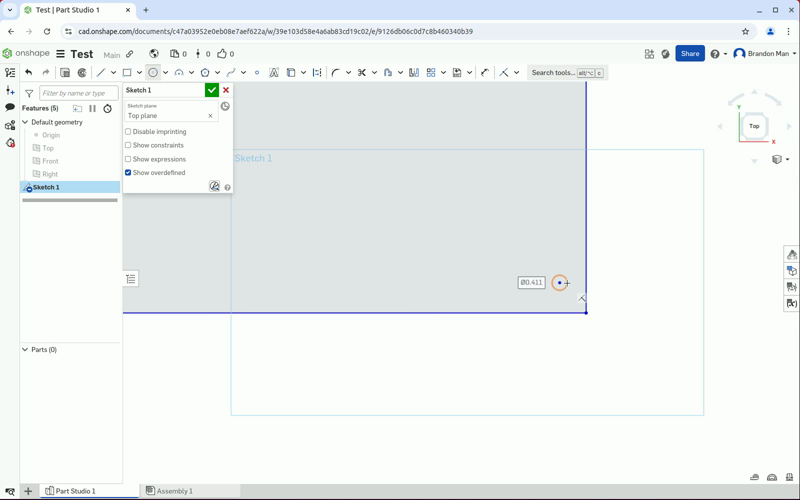
scroll(-6)
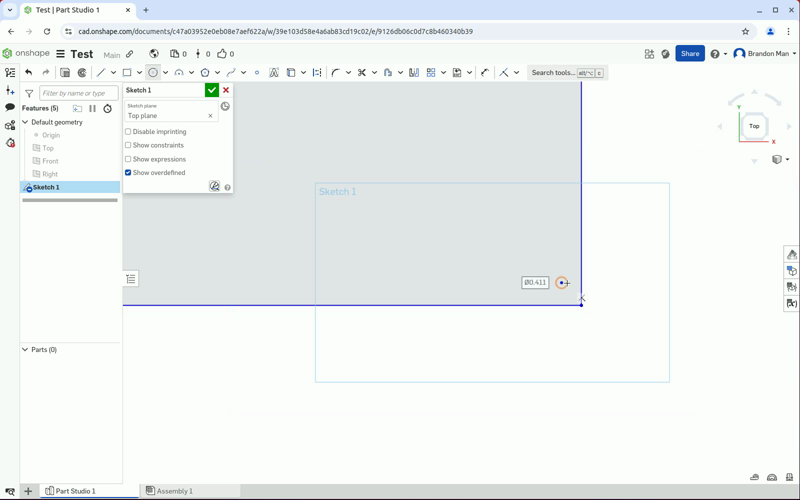
scroll(-6)
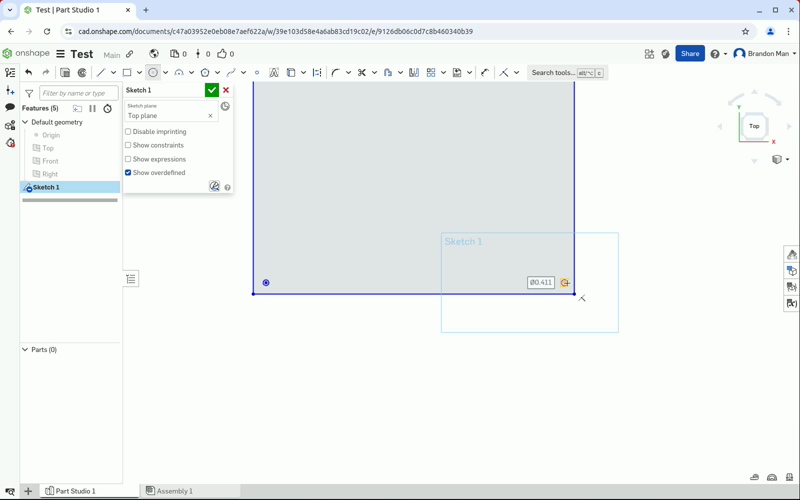
scroll(-6)
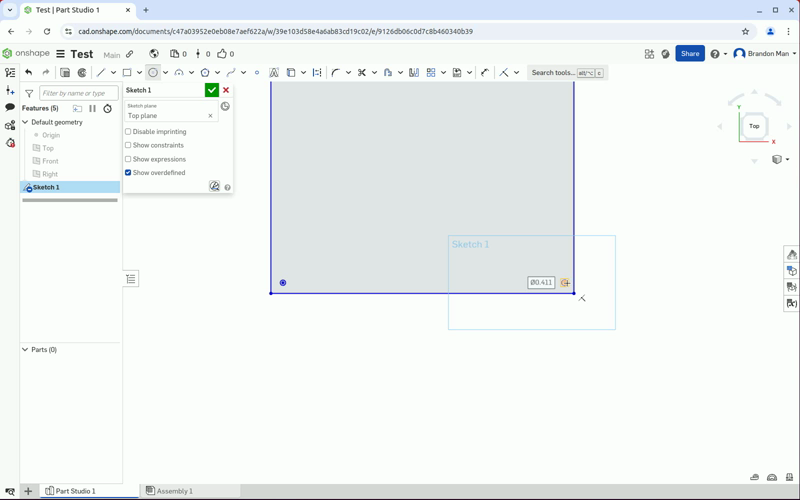
scroll(-6)
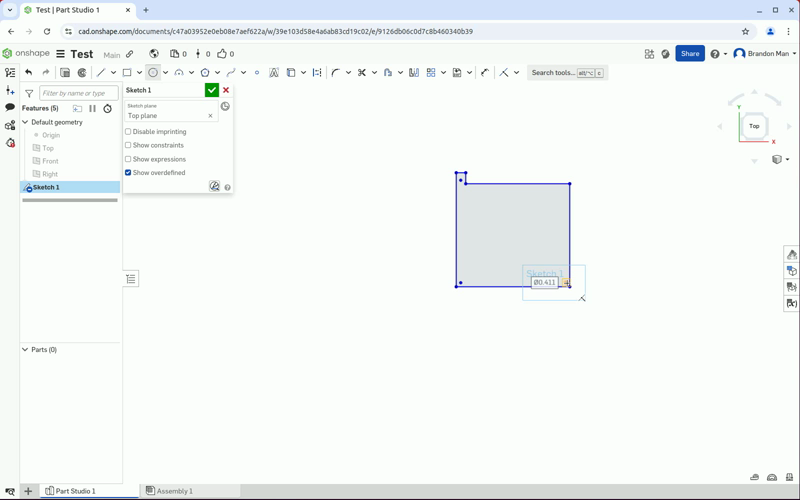
key(esc)
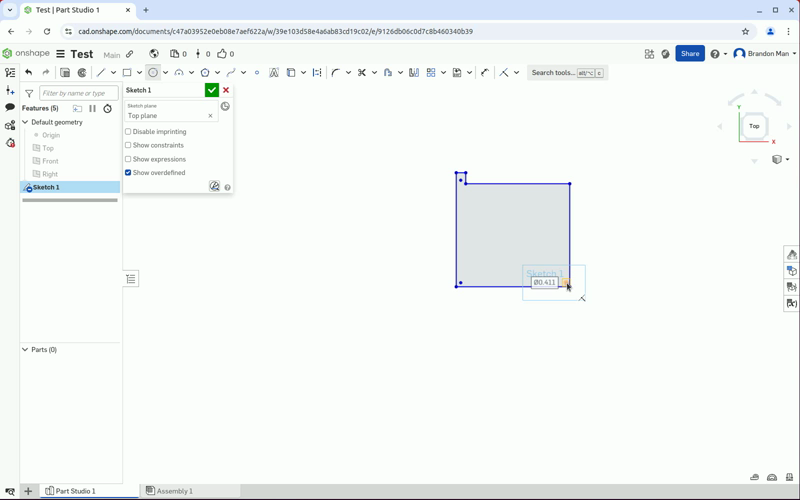
key(c)
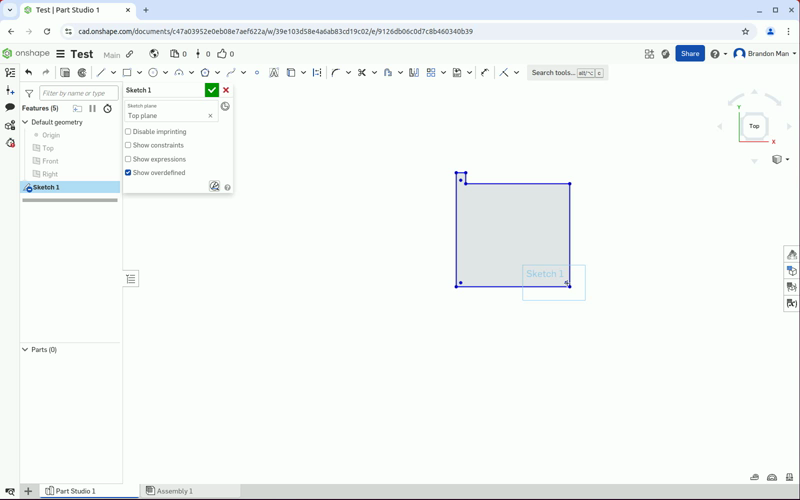
key_down(shift)
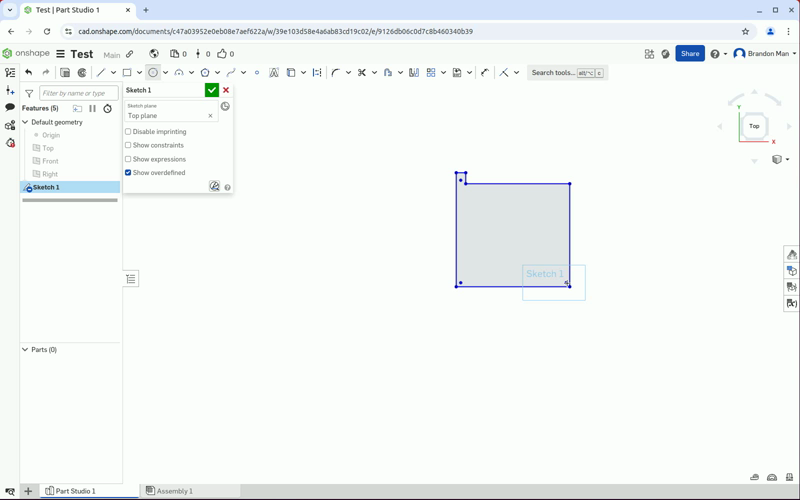
mouse_move(566, 194)
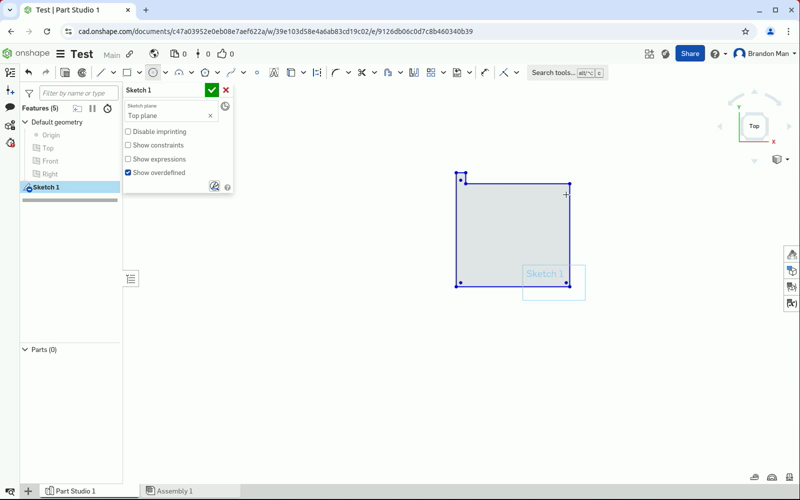
click(566, 194)
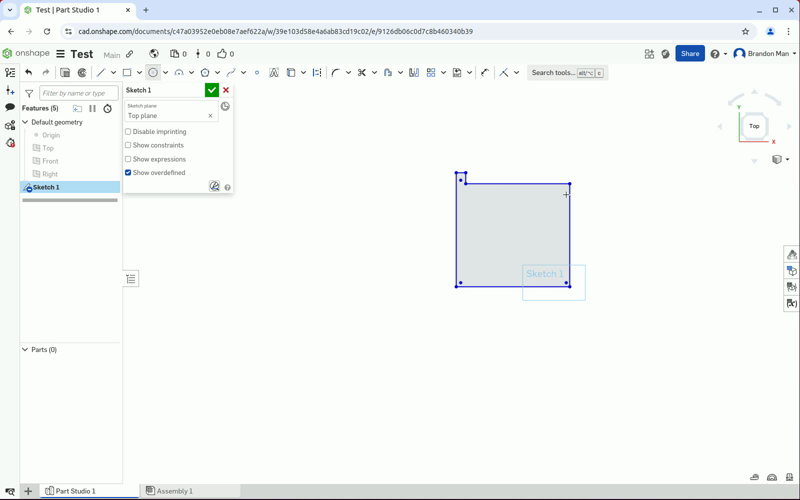
key_up(shift)
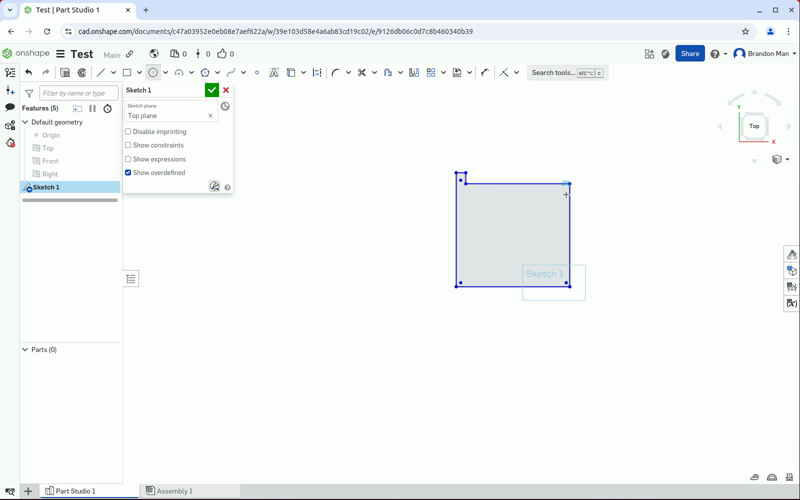
mouse_move(567, 194)
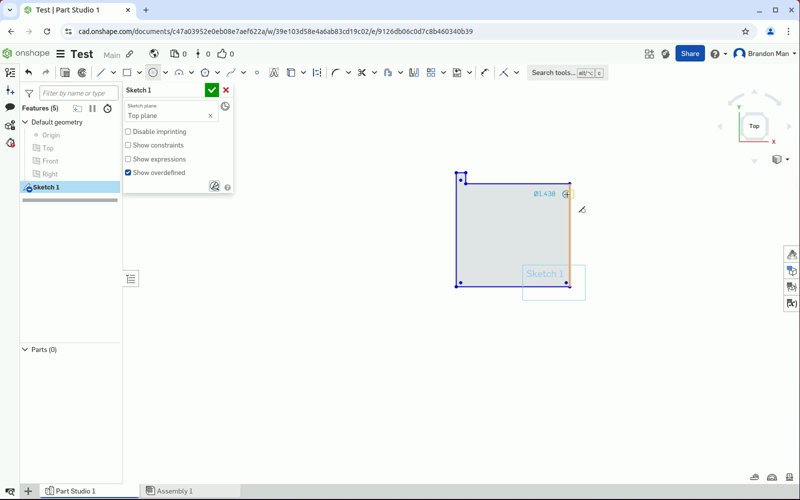
scroll(6)
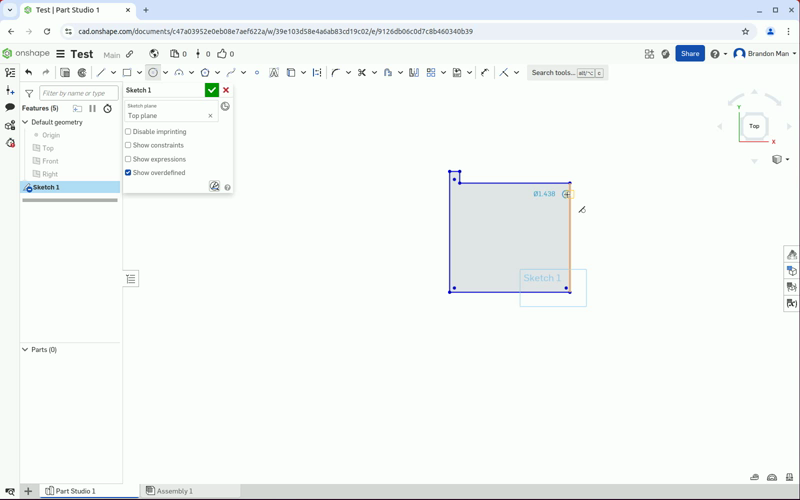
scroll(6)
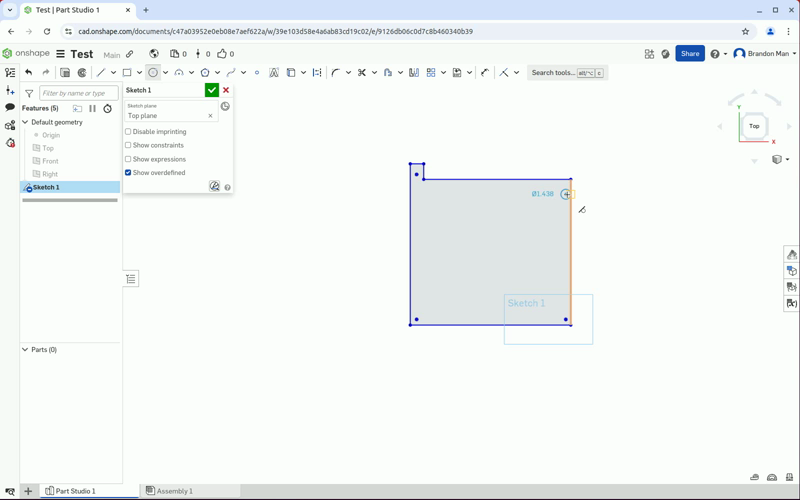
scroll(6)
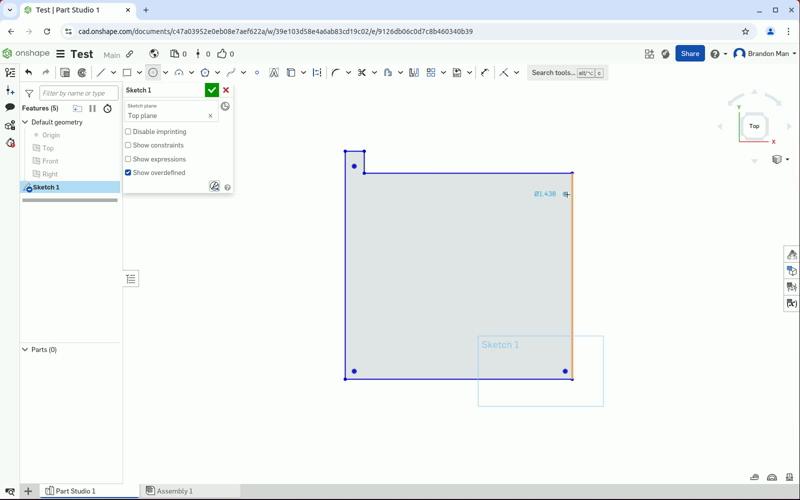
scroll(6)
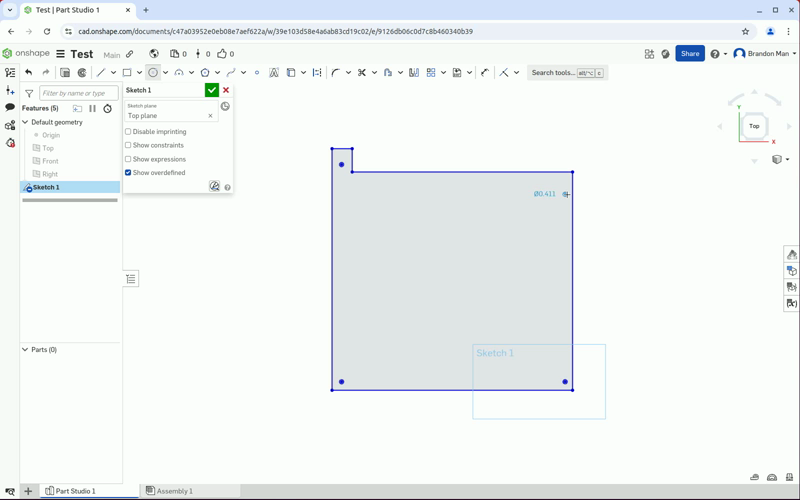
scroll(6)
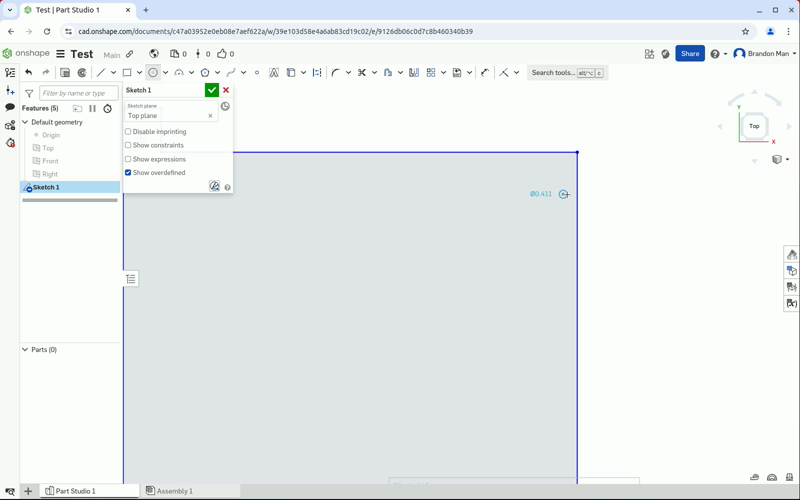
scroll(6)
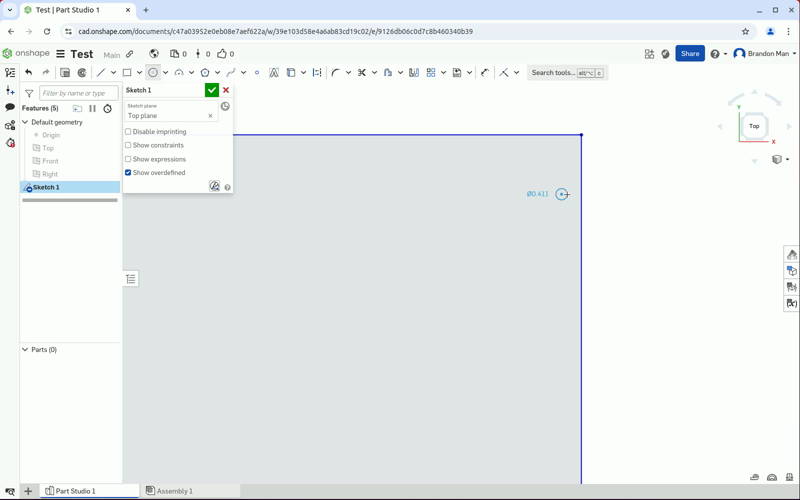
scroll(6)
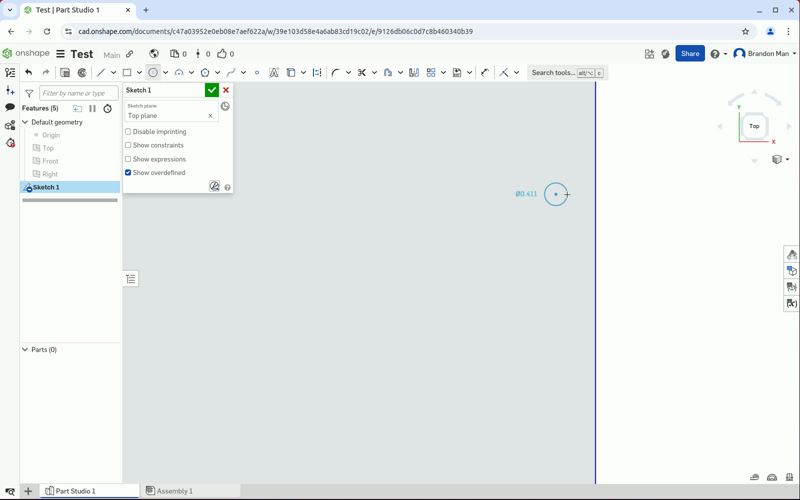
click(567, 194)
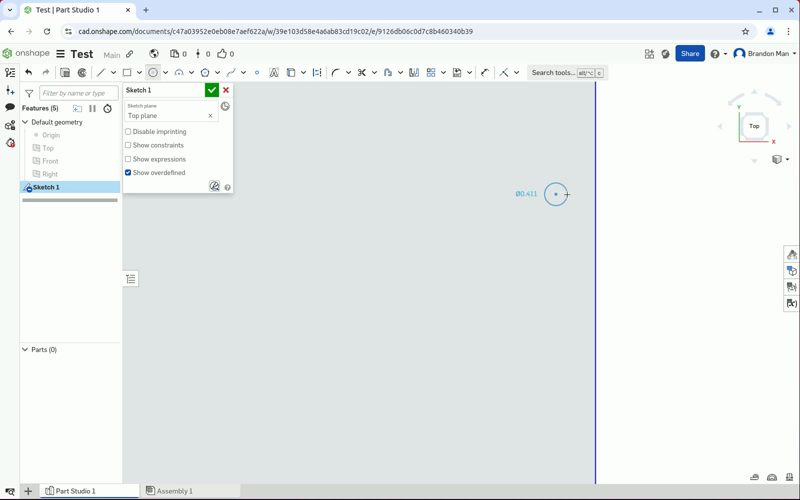
scroll(-6)
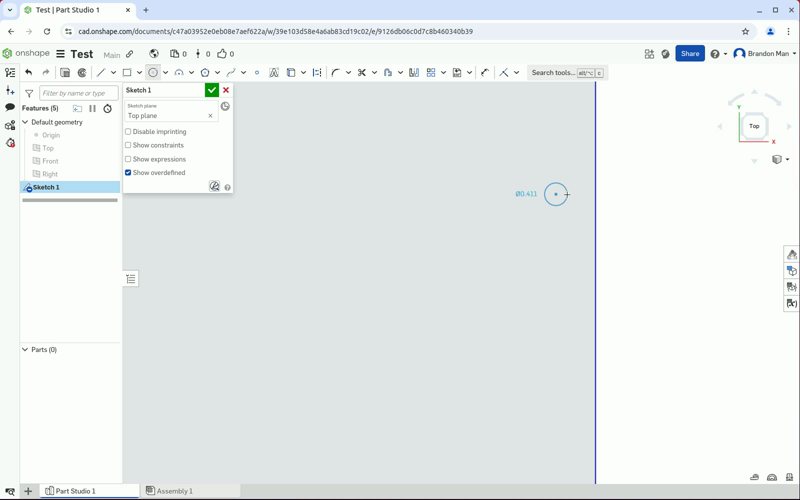
scroll(-6)
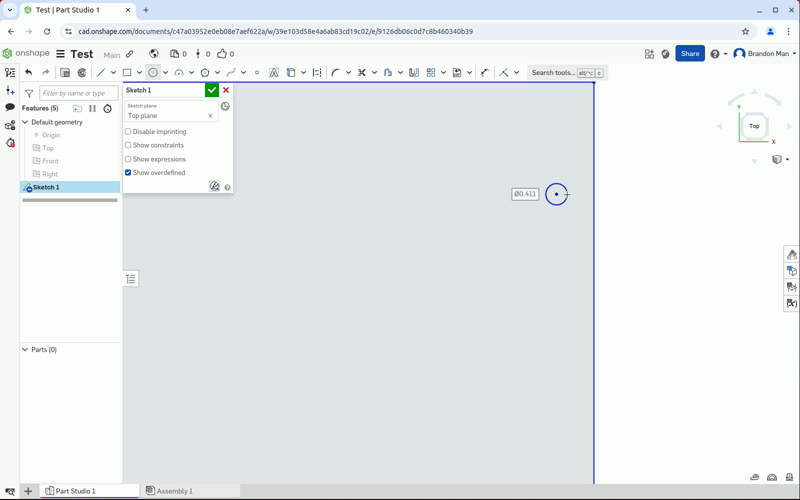
scroll(-6)
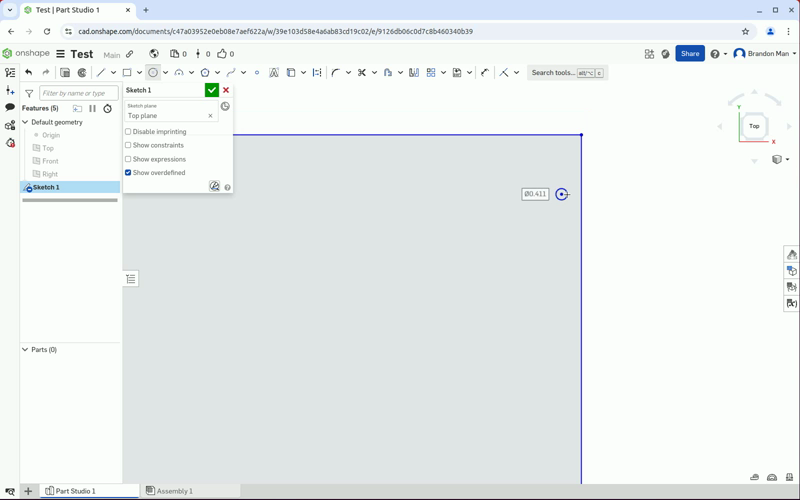
scroll(-6)
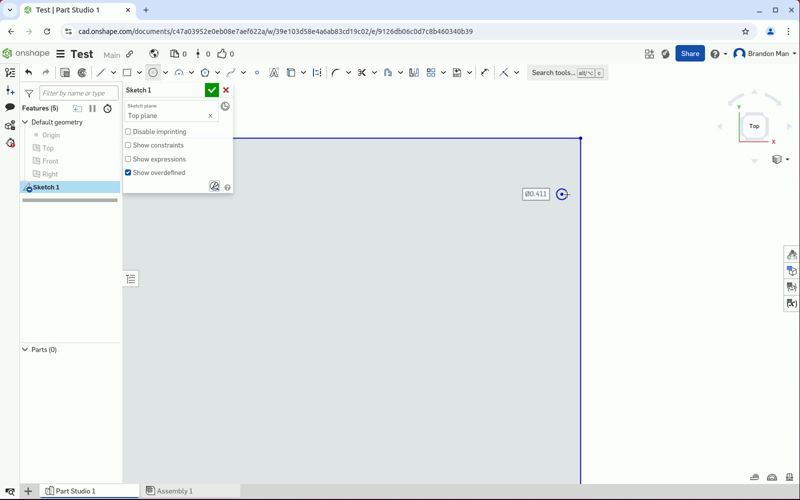
scroll(-6)
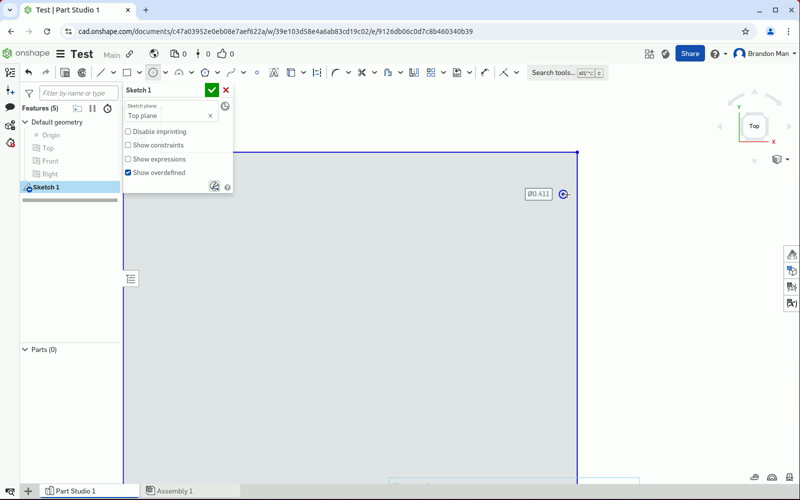
scroll(-6)
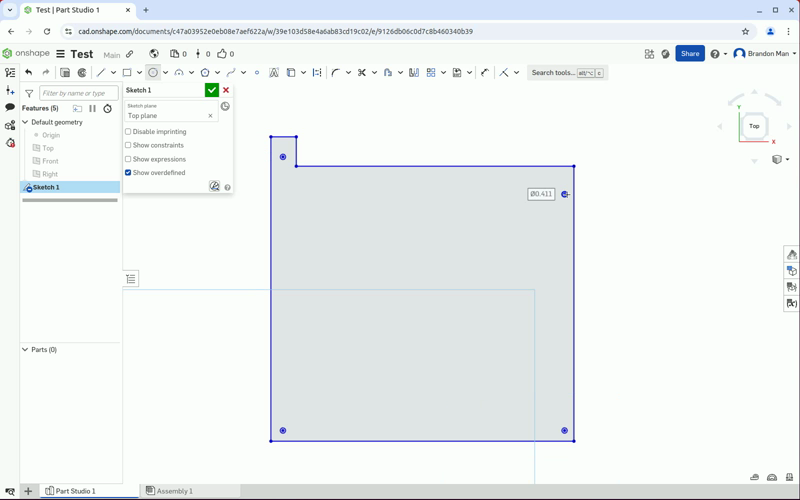
scroll(-6)
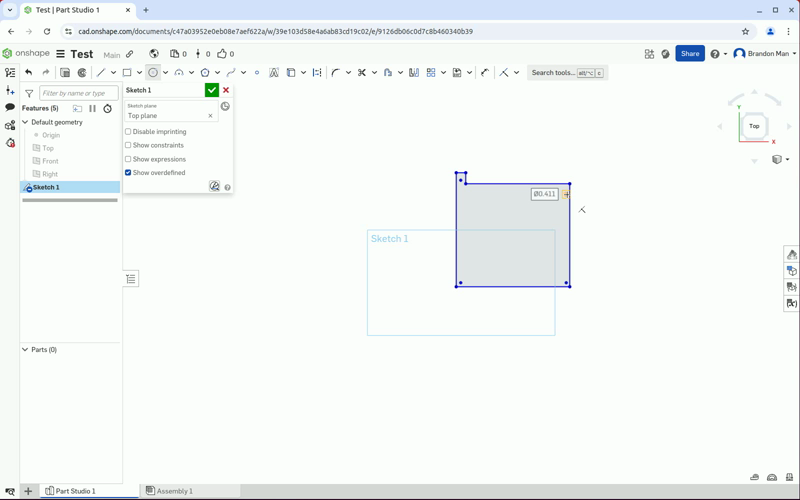
key(esc)
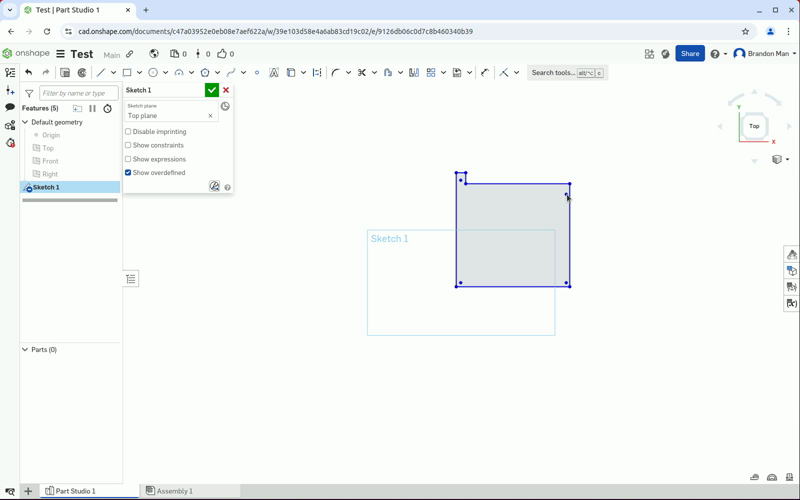
mouse_move(509, 254)
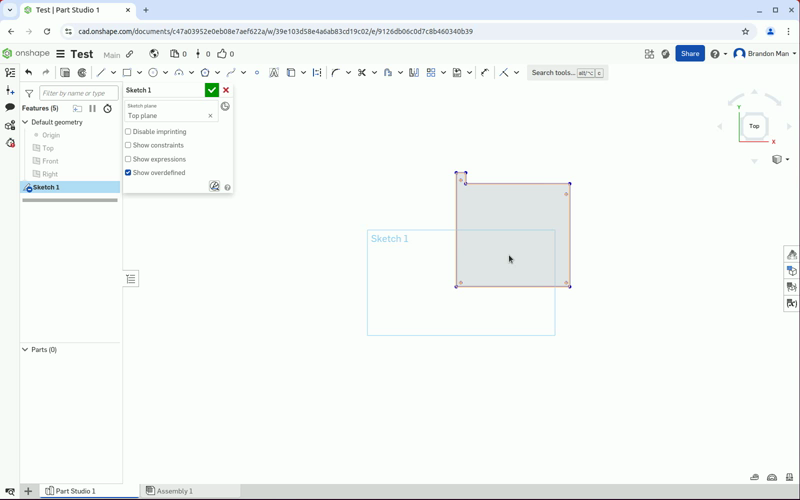
click(509, 254)
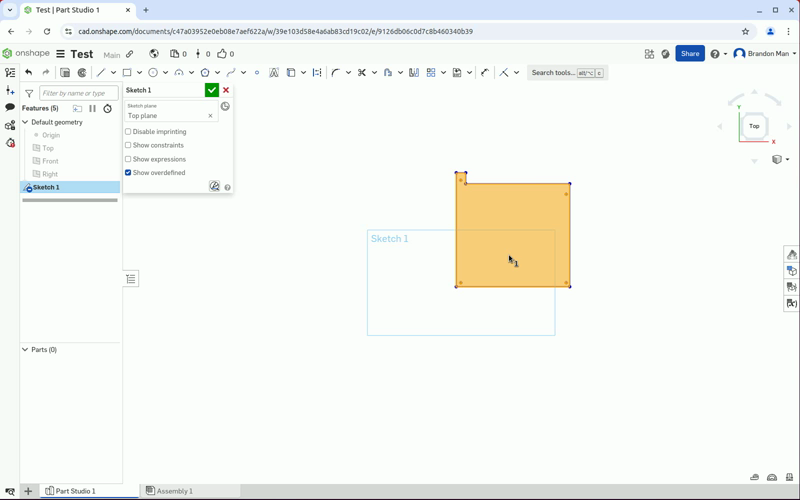
mouse_move(73, 352)
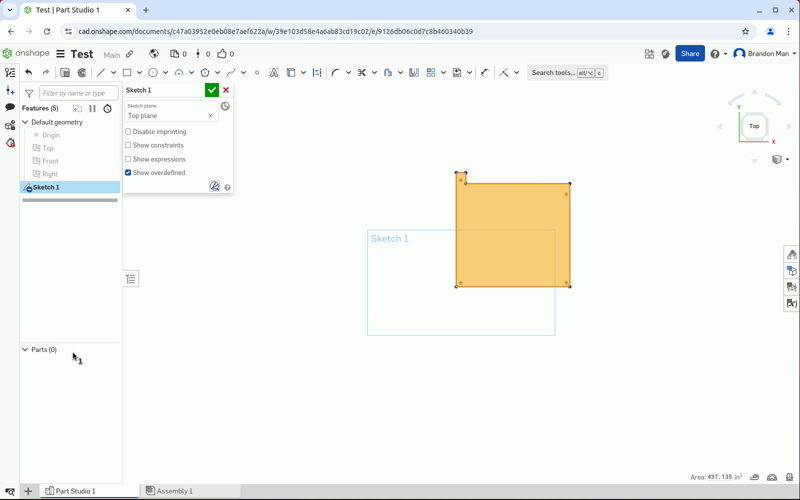
key(shift+y)
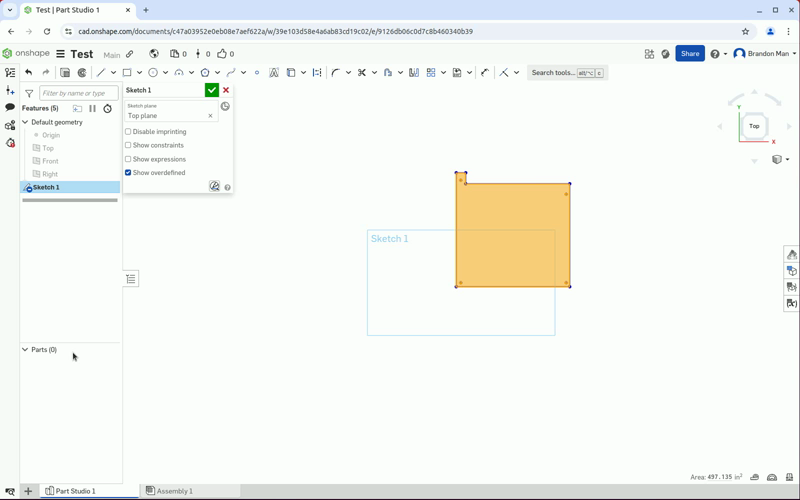
key(shift+e)
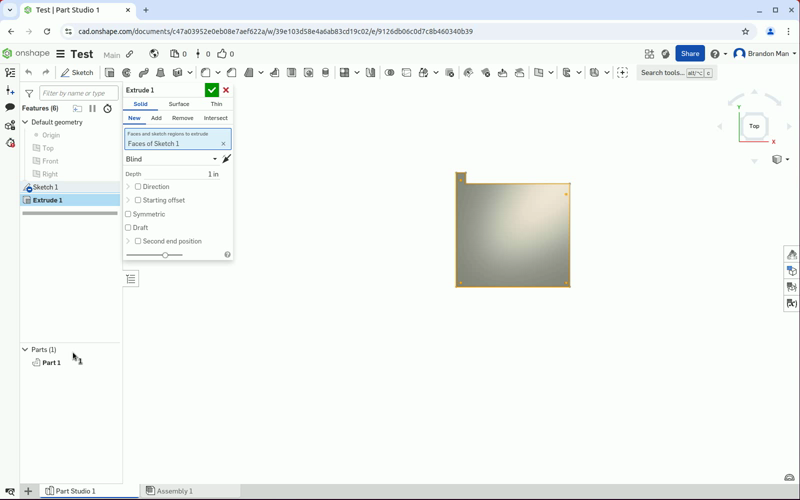
mouse_move(143, 106)
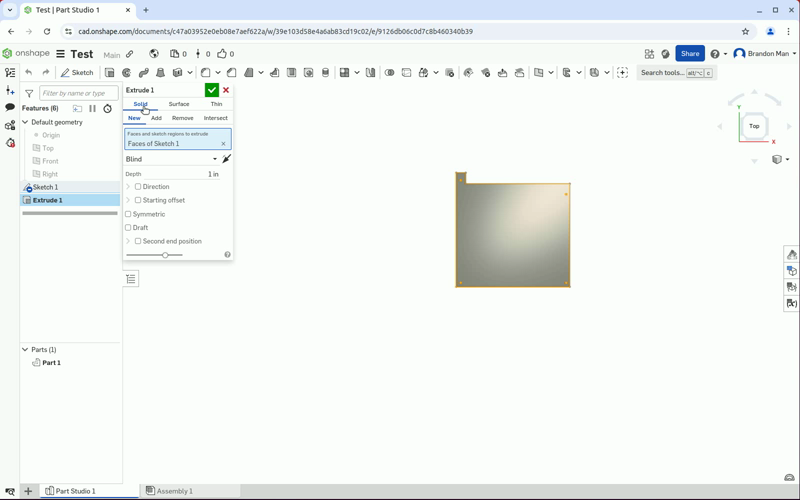
click(143, 106)
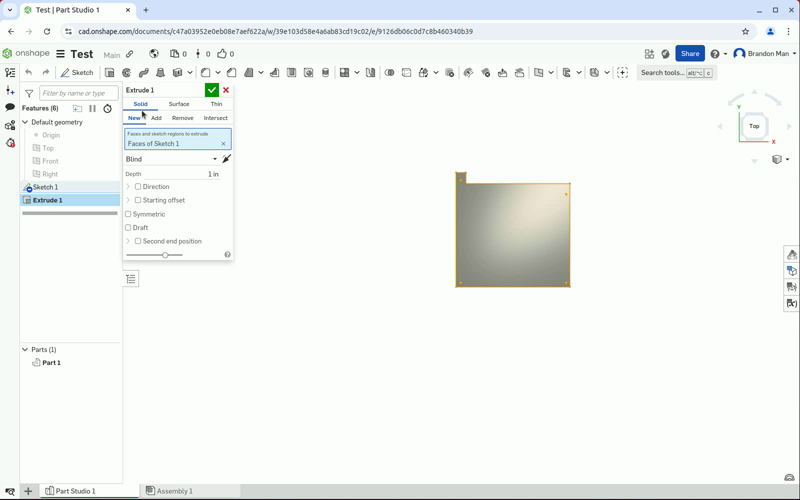
mouse_move(137, 120)
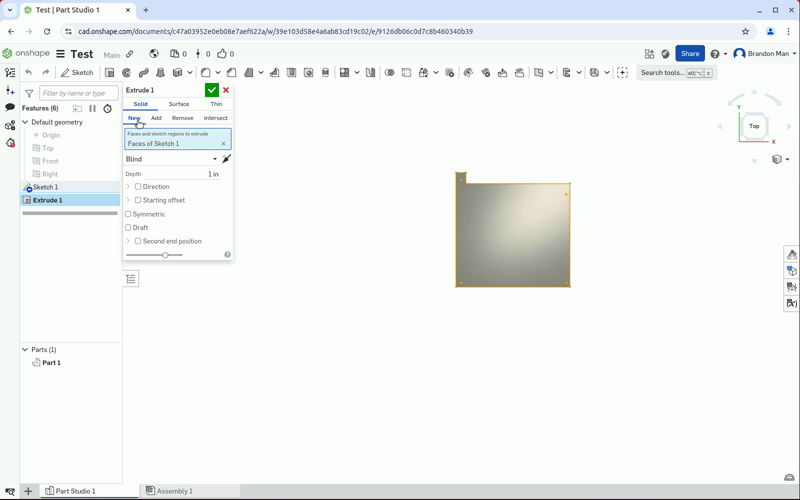
click(137, 120)
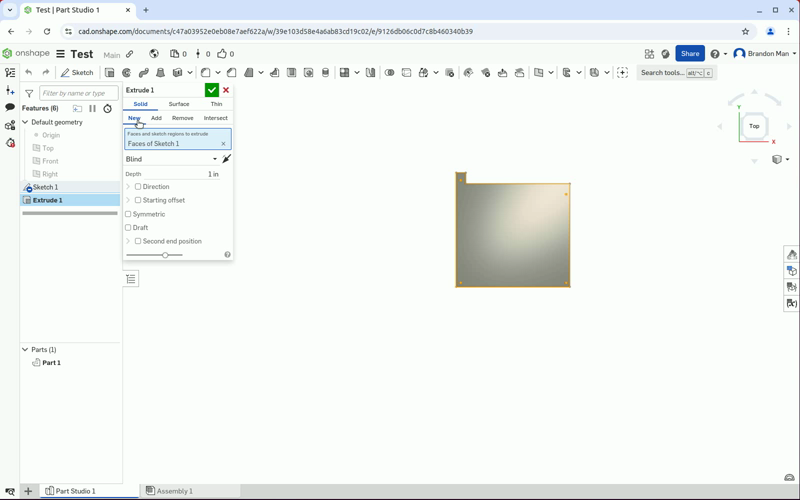
key(tab, 4)
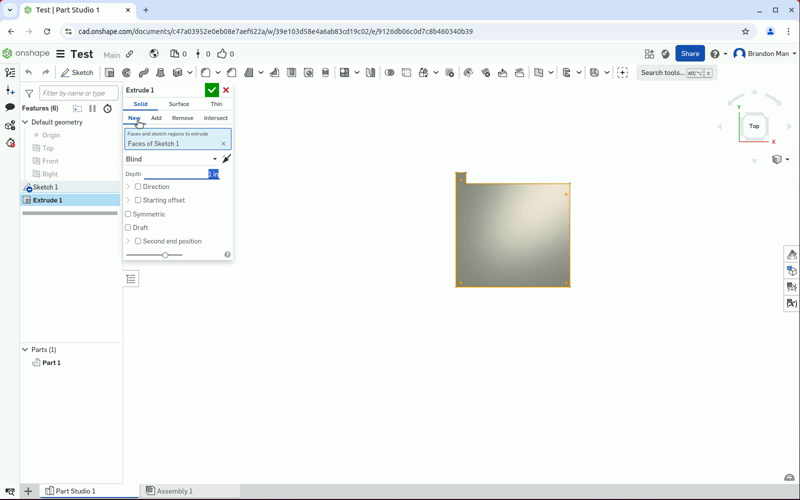
text(-0.241)
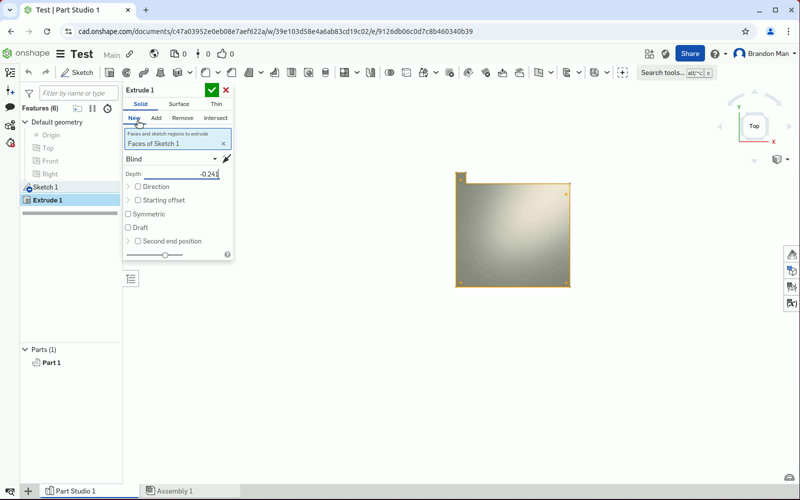
key(enter)
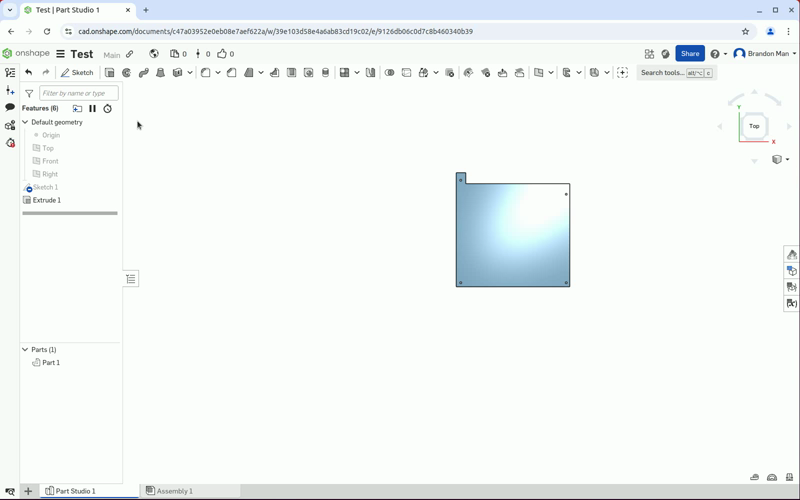
key(shift+h)
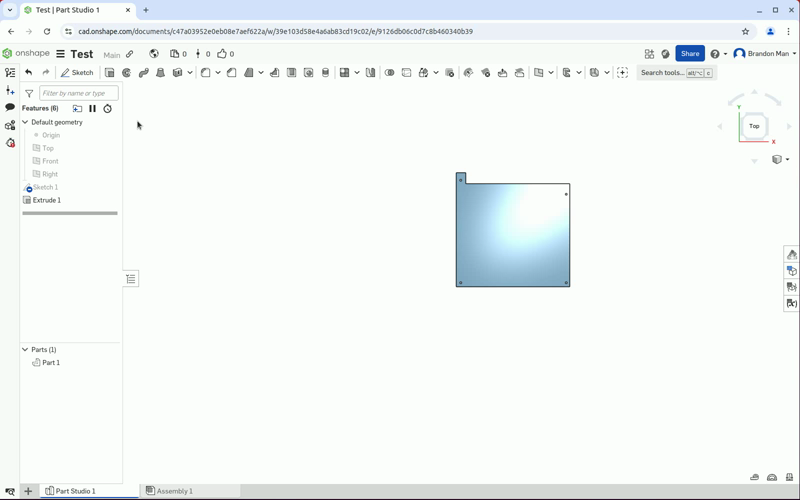
key(shift+h)
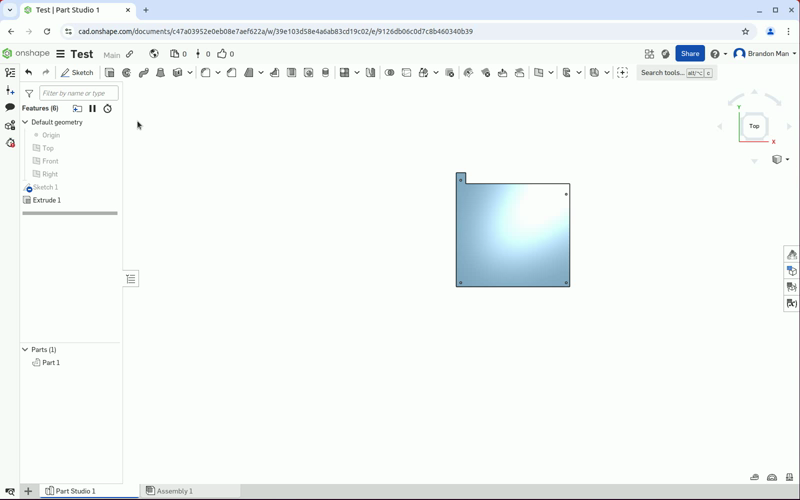
mouse_move(73, 189)
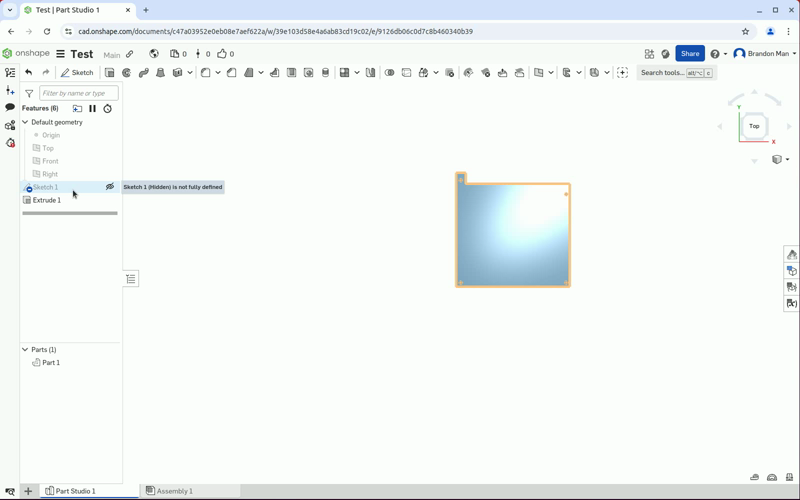
click(73, 189)
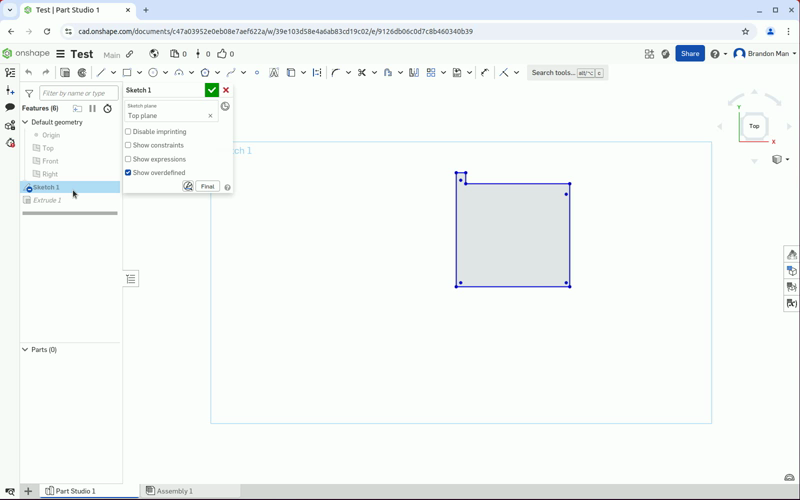
mouse_move(229, 92)
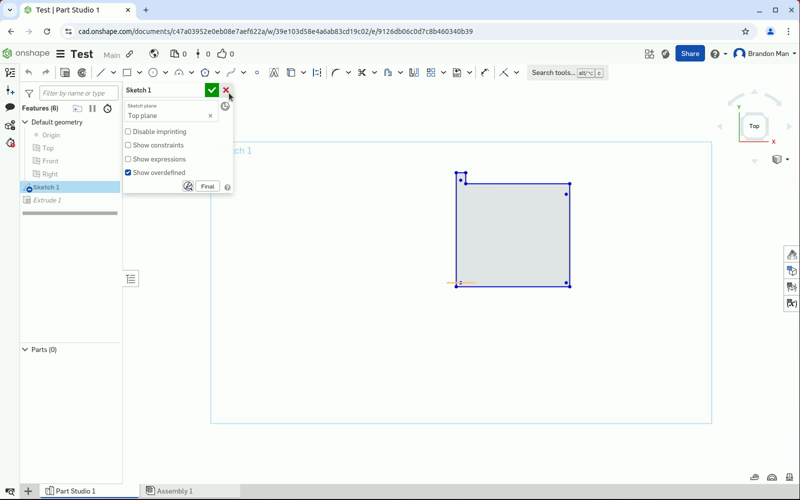
click(229, 92)
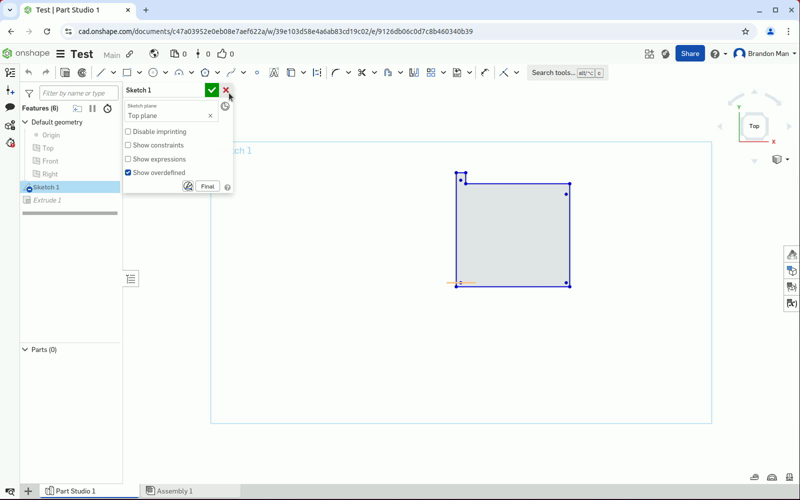
key(shift+s)
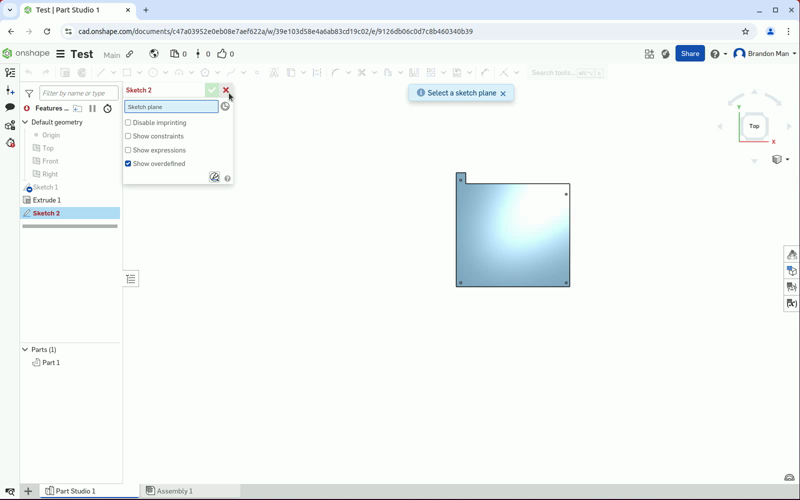
mouse_move(73, 150)
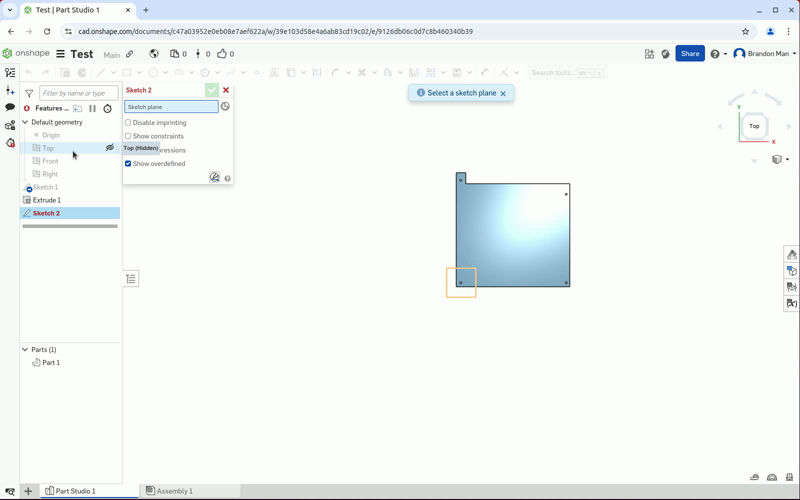
click(73, 150)
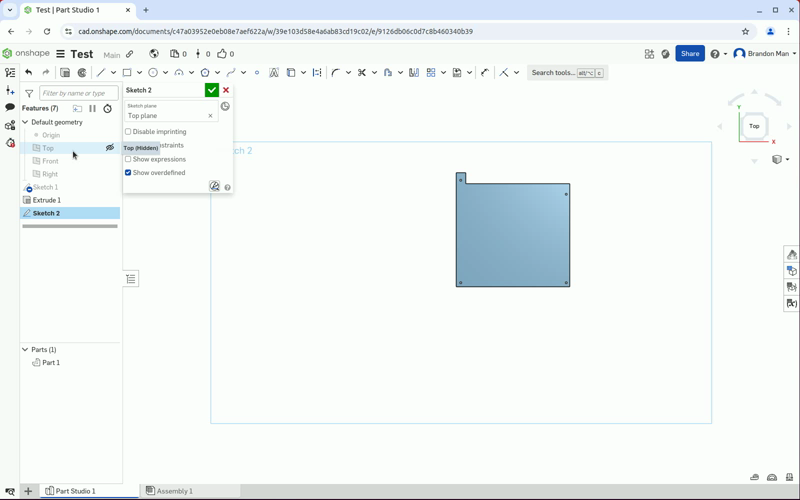
mouse_move(73, 352)
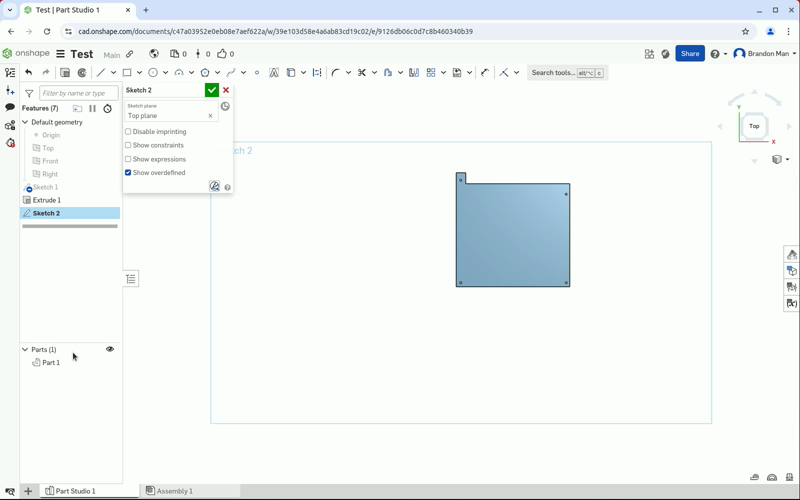
key(y)
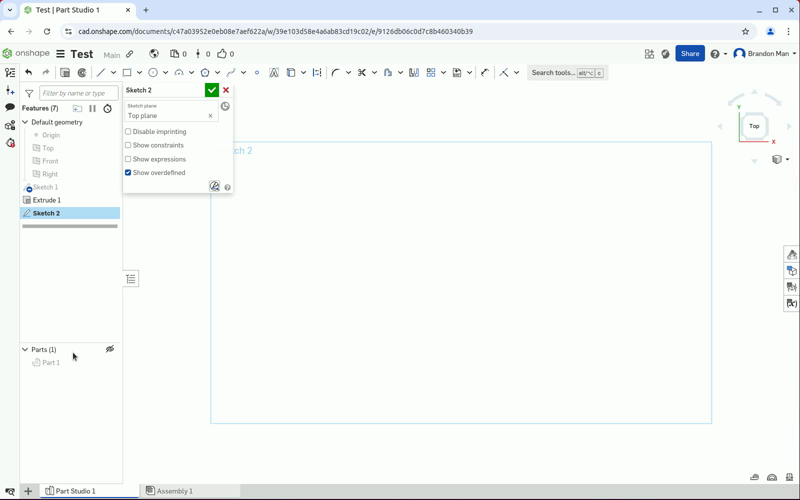
key(l)
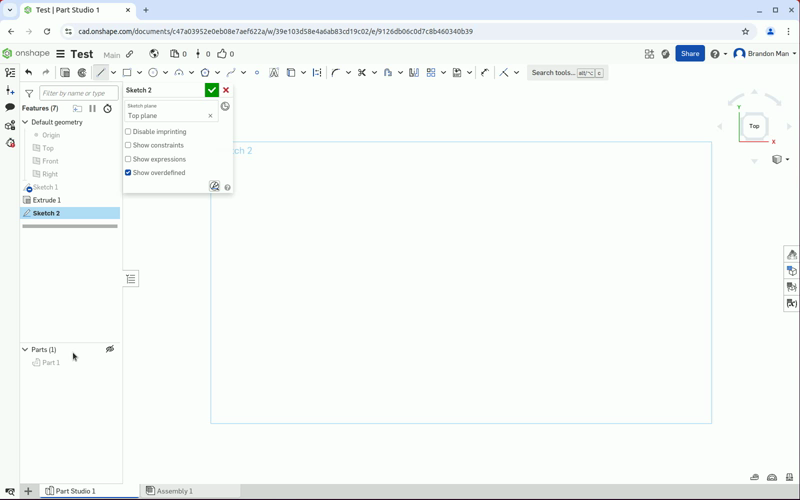
key_down(shift)
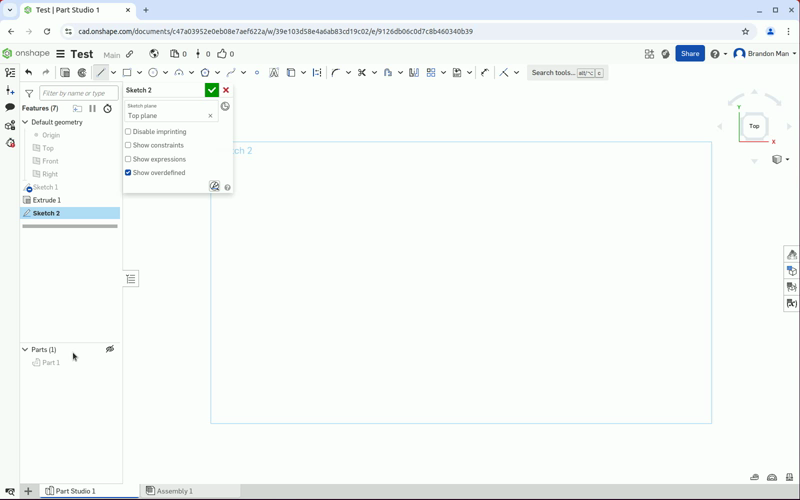
mouse_move(465, 183)
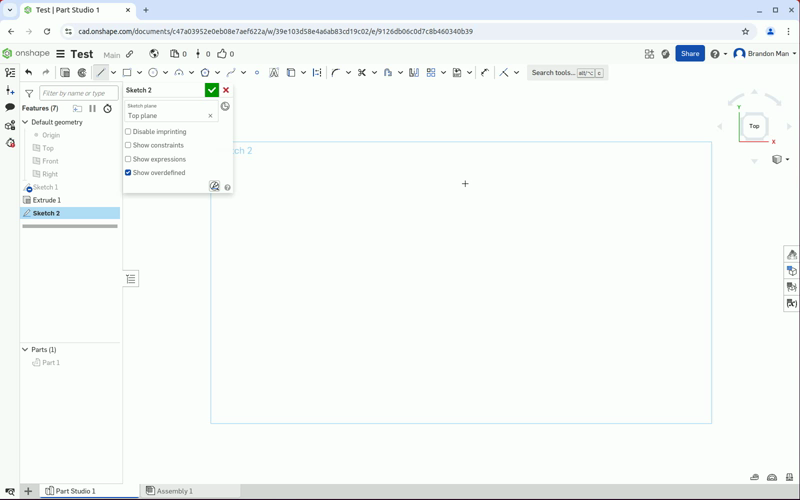
click(465, 183)
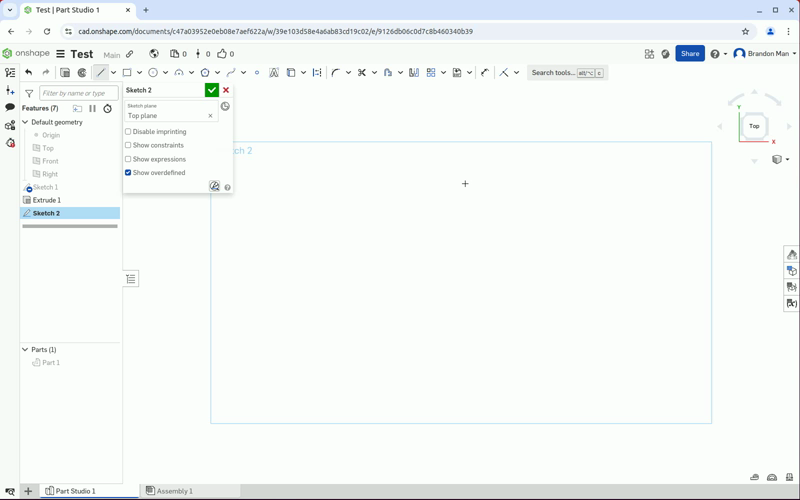
key_up(shift)
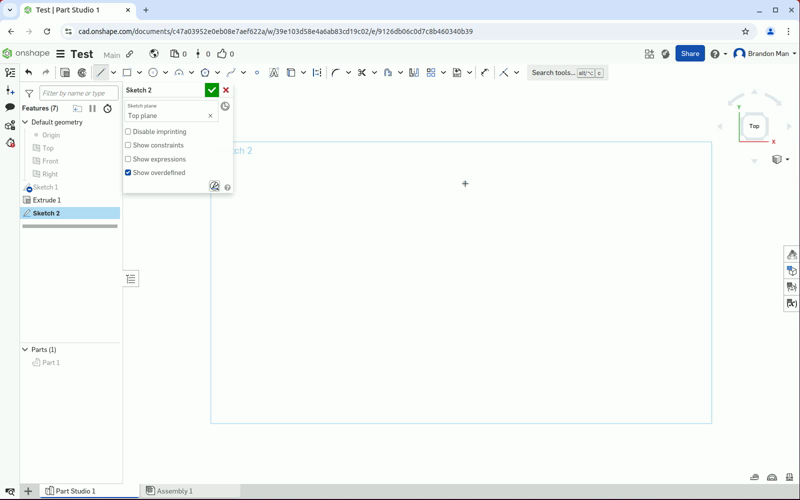
key_down(shift)
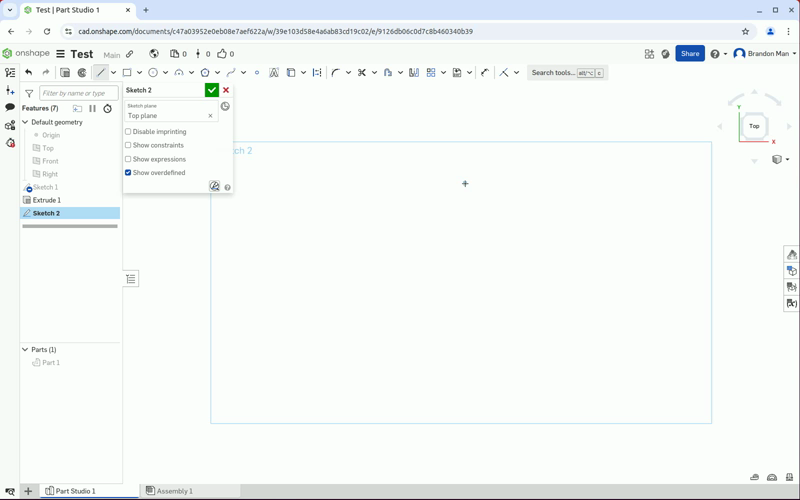
mouse_move(569, 183)
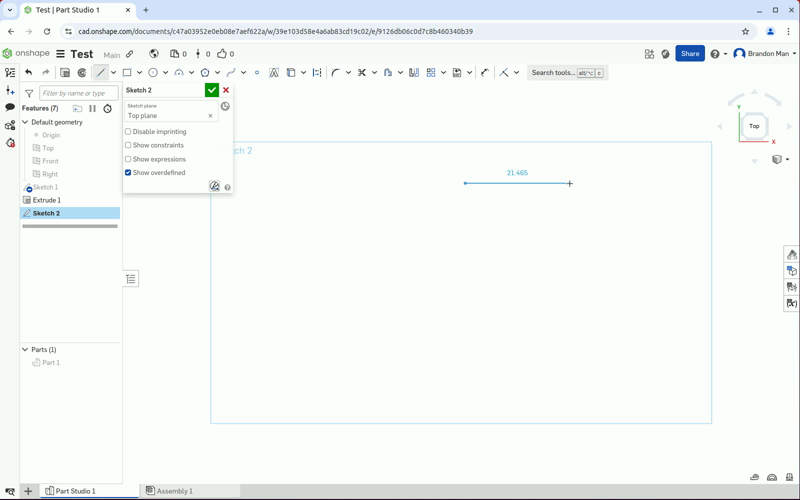
click(569, 183)
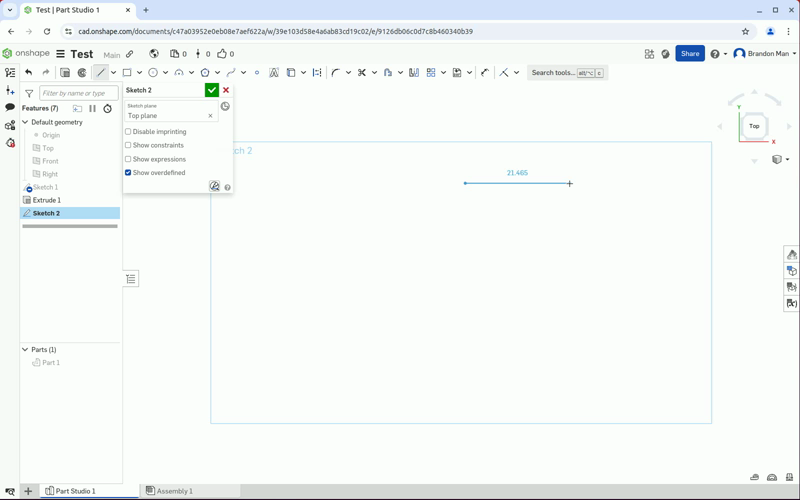
key_up(shift)
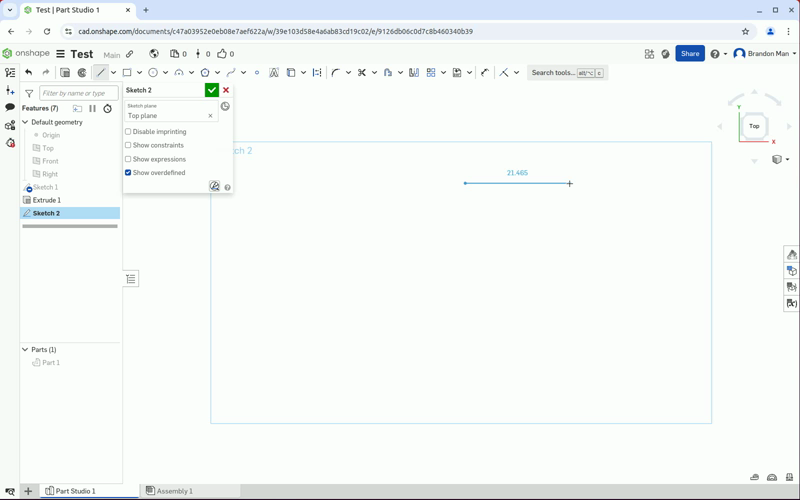
key_down(shift)
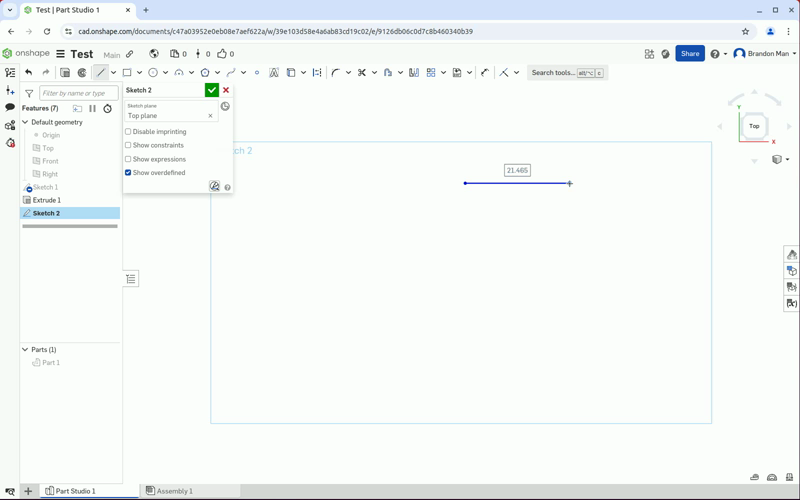
mouse_move(589, 183)
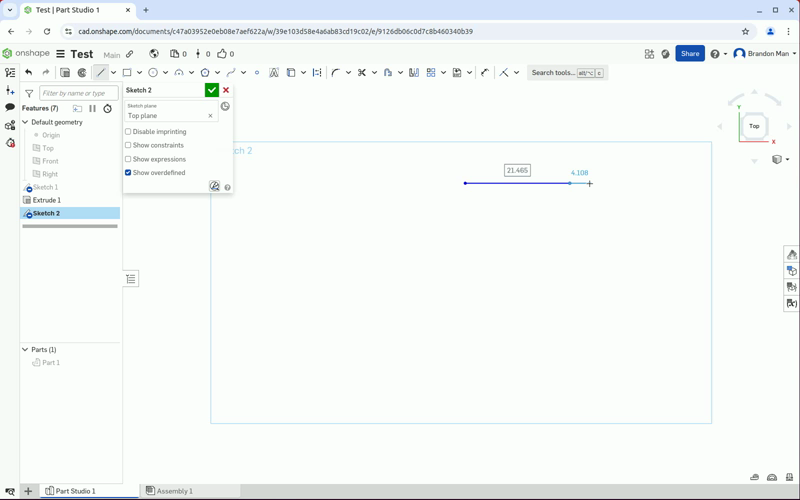
mouse_move(569, 172)
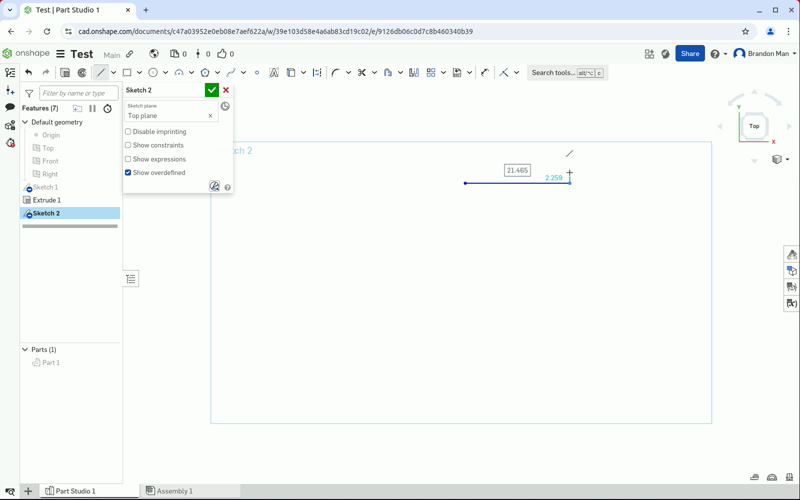
click(569, 172)
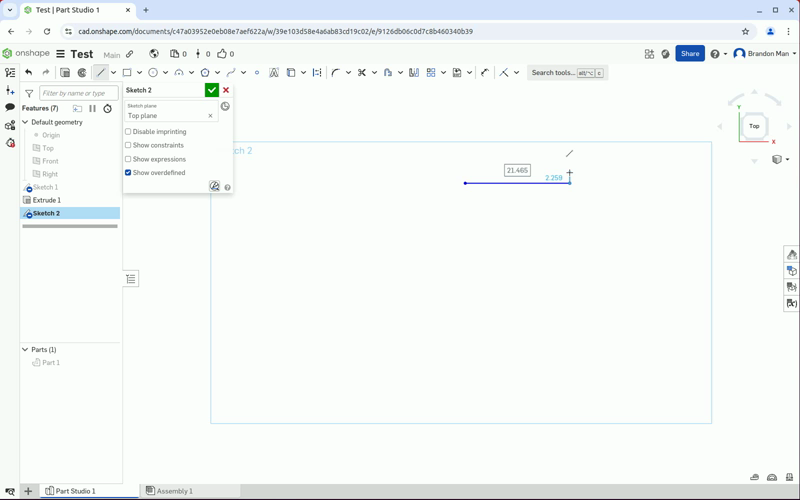
key_up(shift)
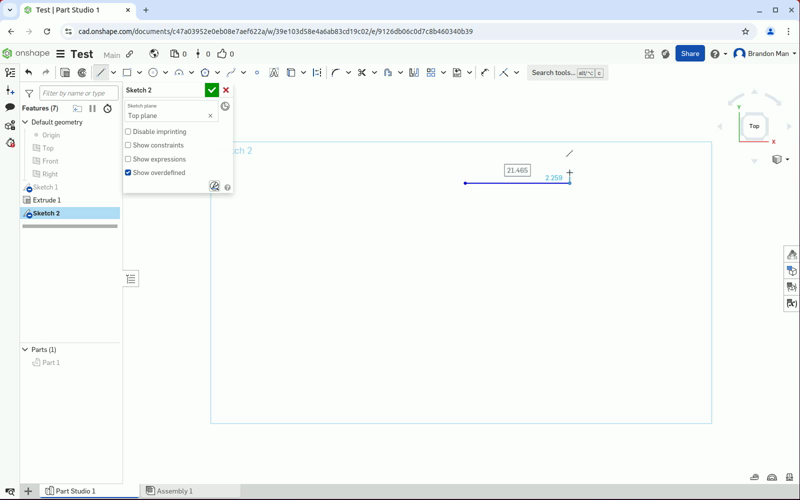
key_down(shift)
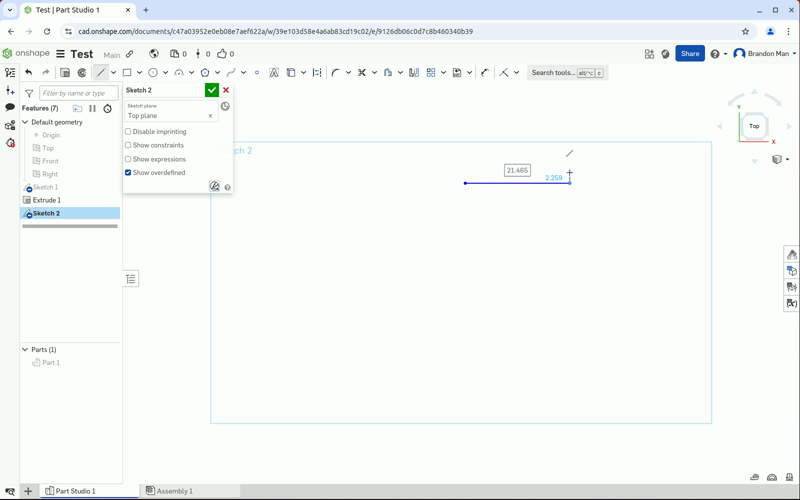
mouse_move(465, 172)
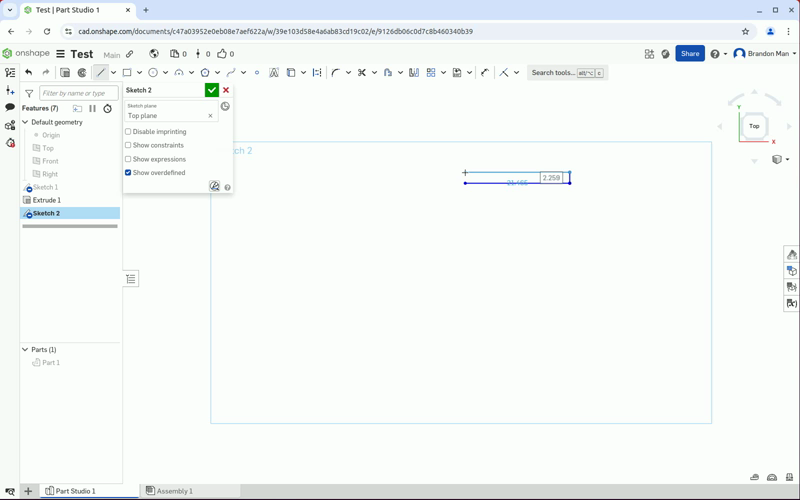
click(465, 172)
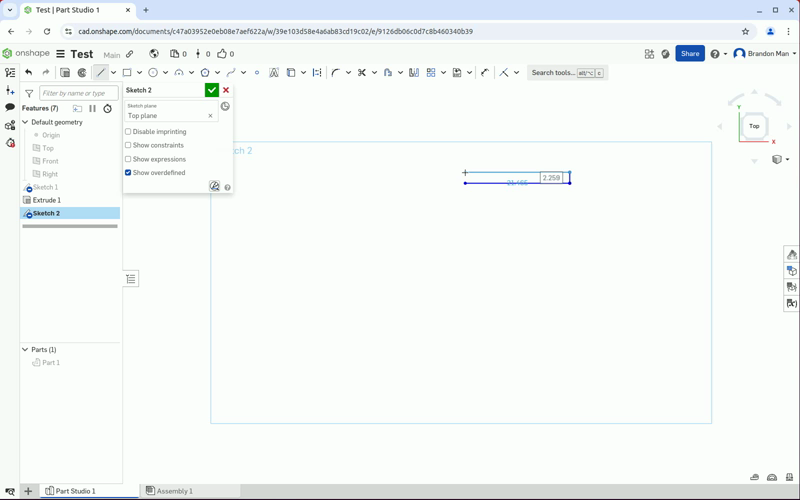
key_up(shift)
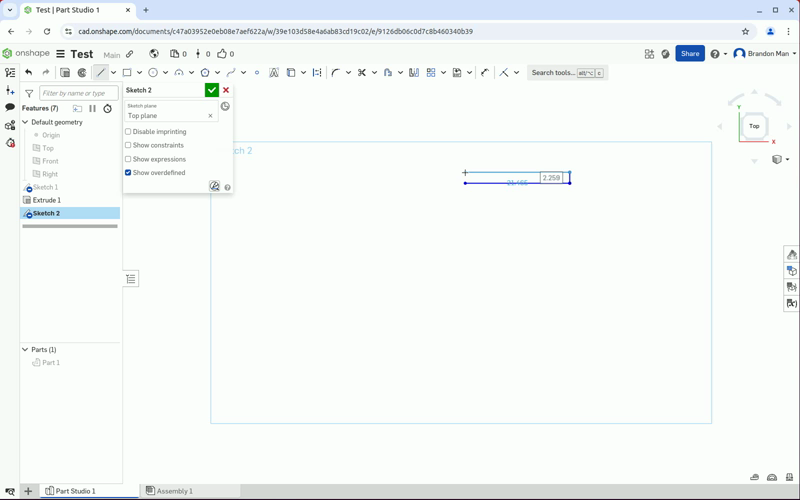
mouse_move(495, 172)
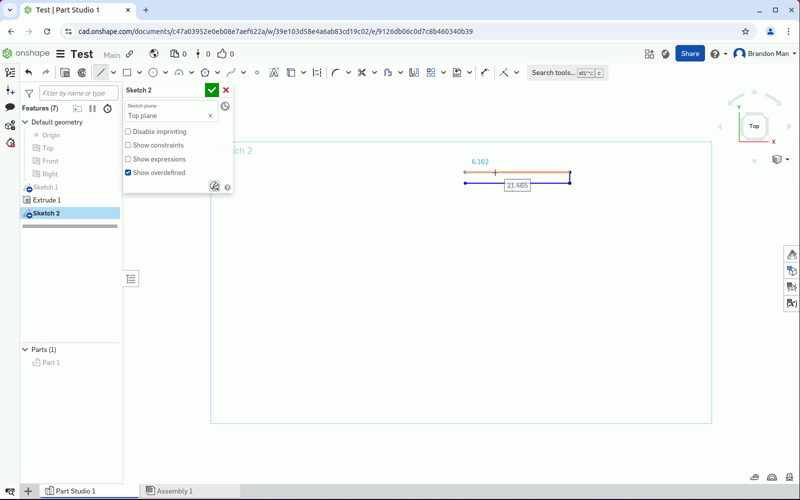
key_down(shift)
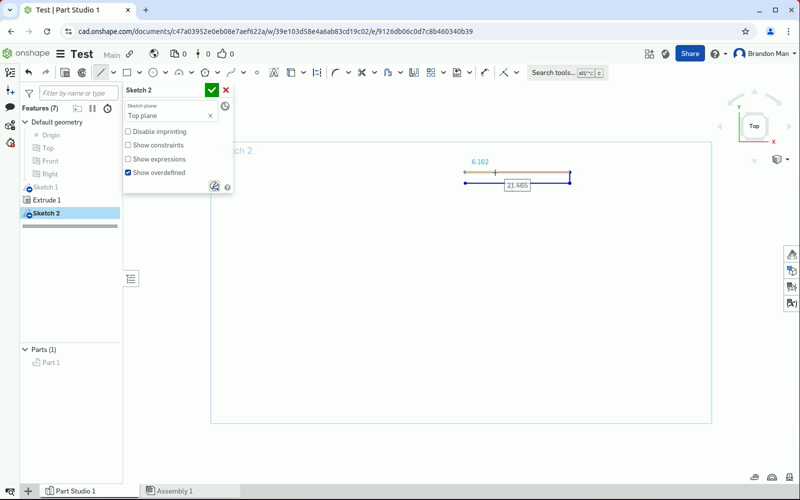
mouse_move(465, 183)
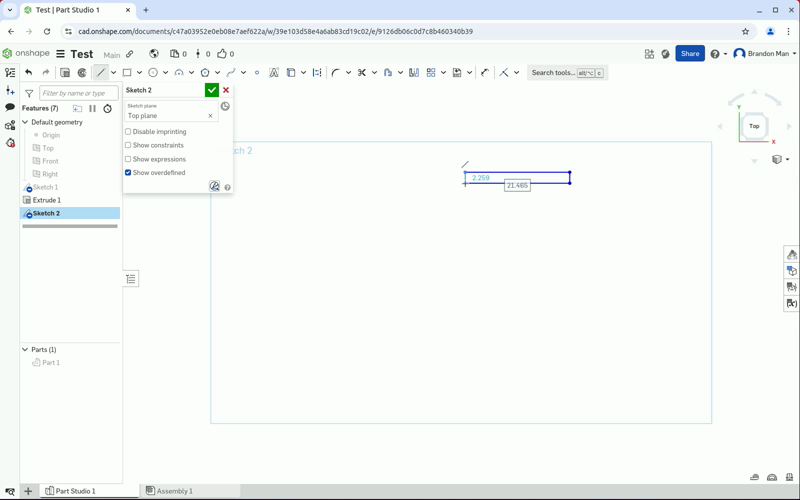
key_up(shift)
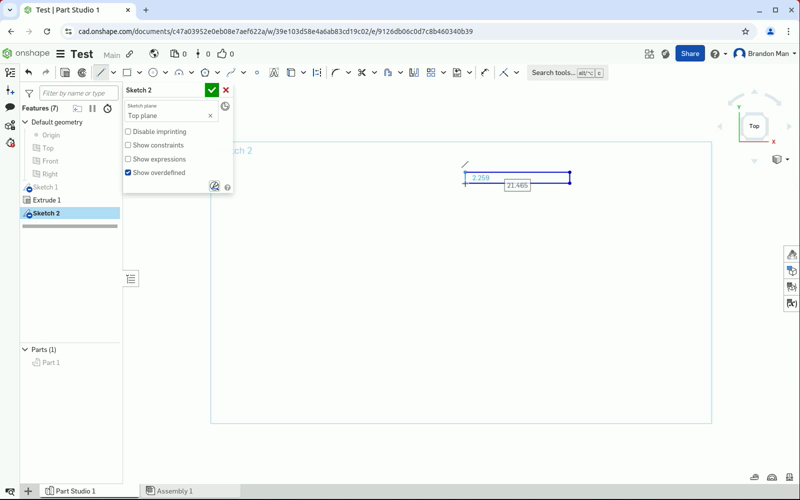
click(465, 183)
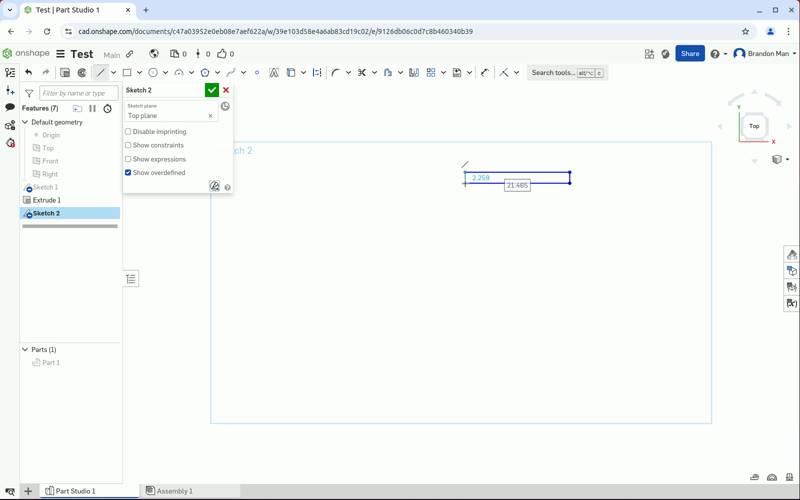
key(esc)
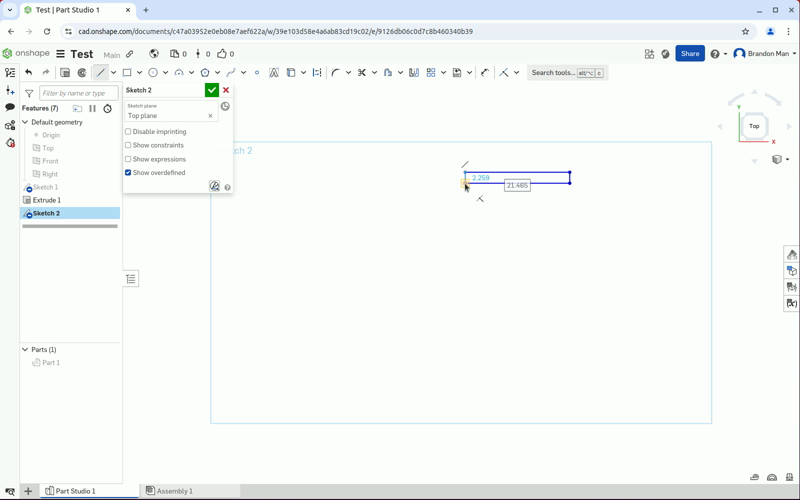
mouse_move(478, 175)
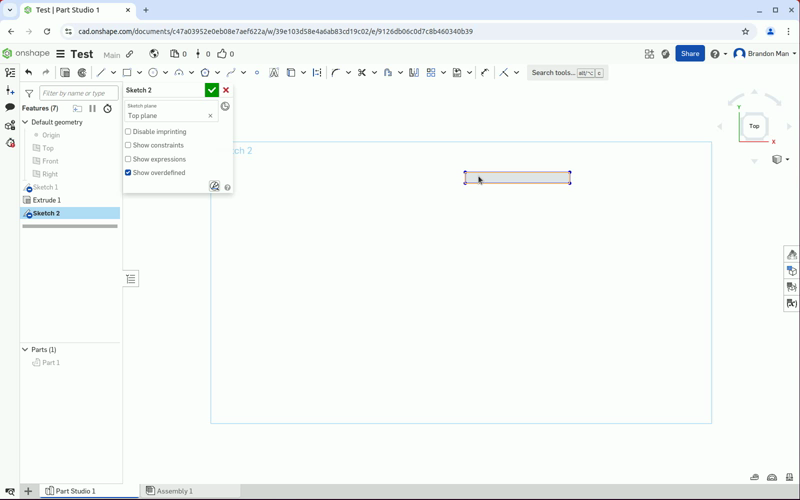
scroll(6)
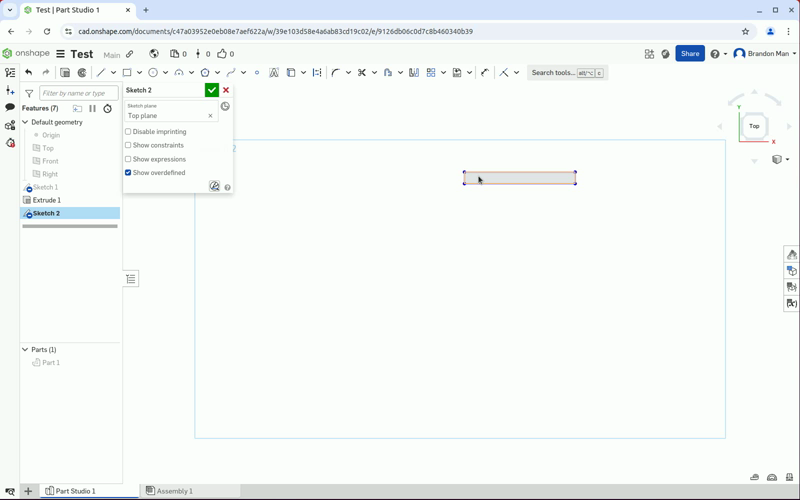
scroll(6)
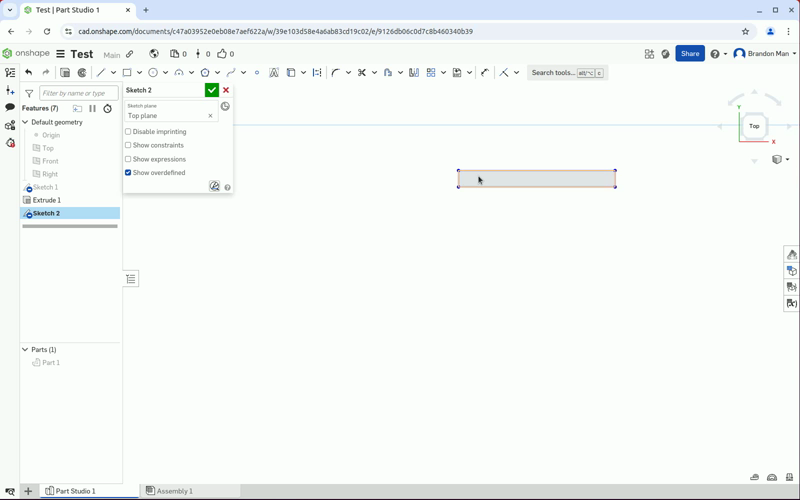
scroll(6)
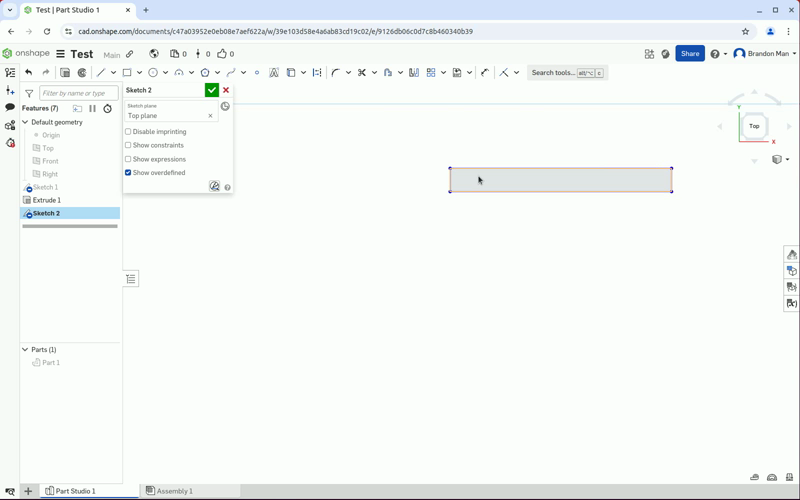
scroll(6)
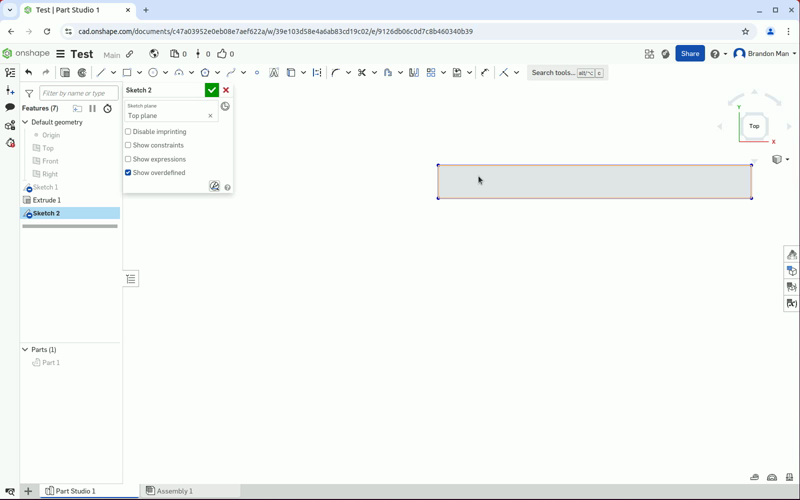
scroll(6)
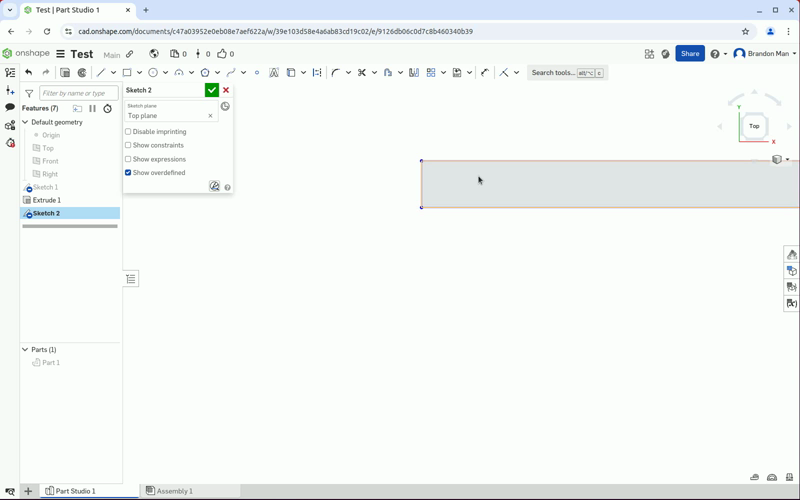
scroll(6)
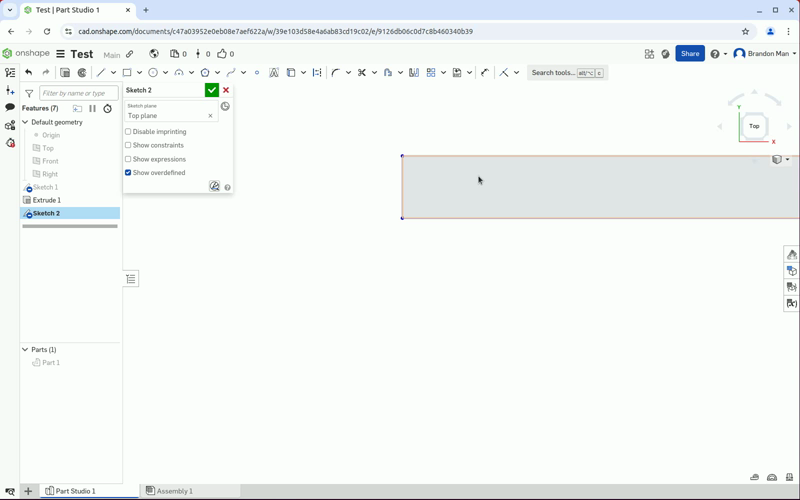
scroll(6)
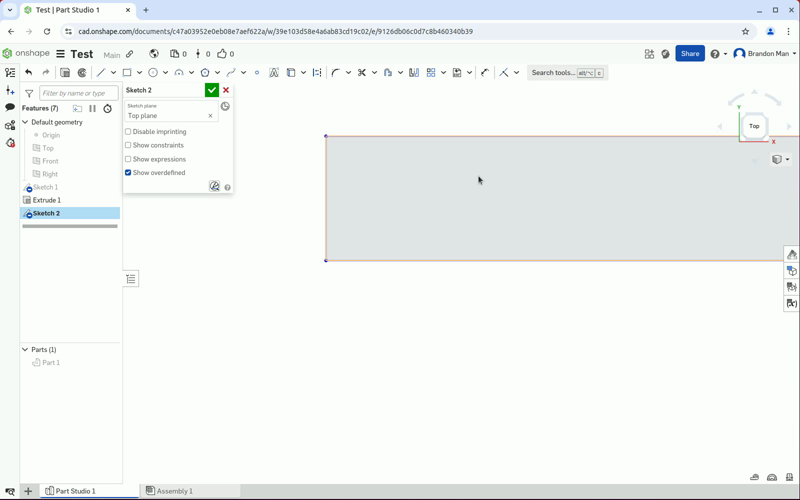
click(478, 175)
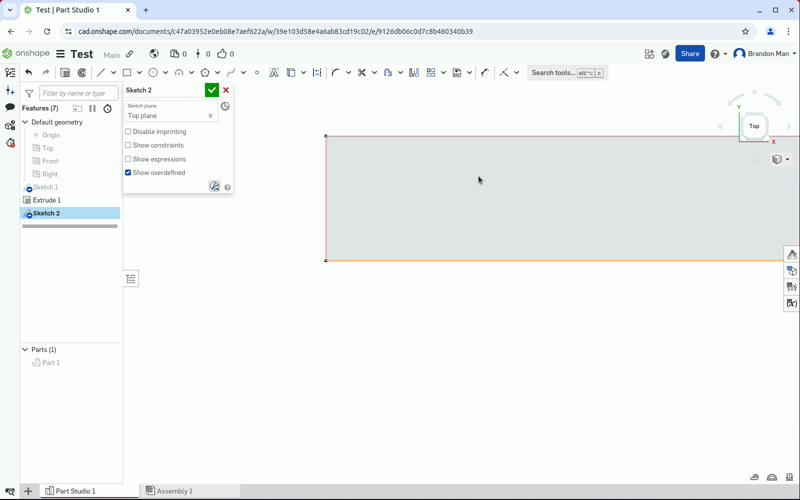
scroll(-6)
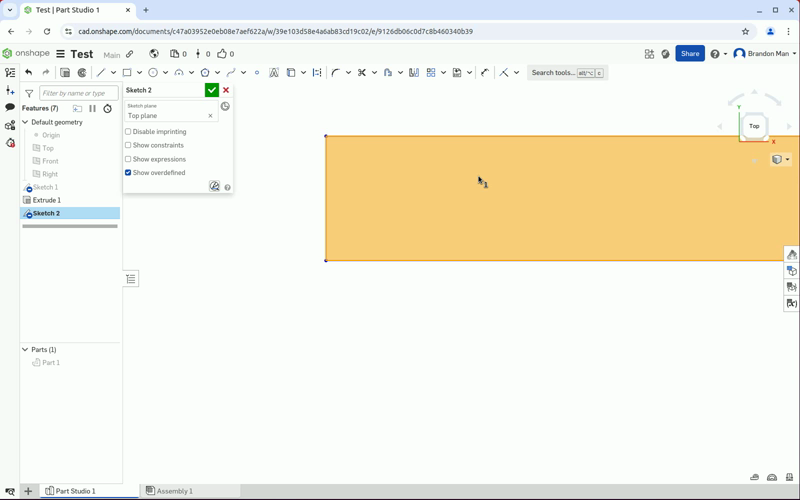
scroll(-6)
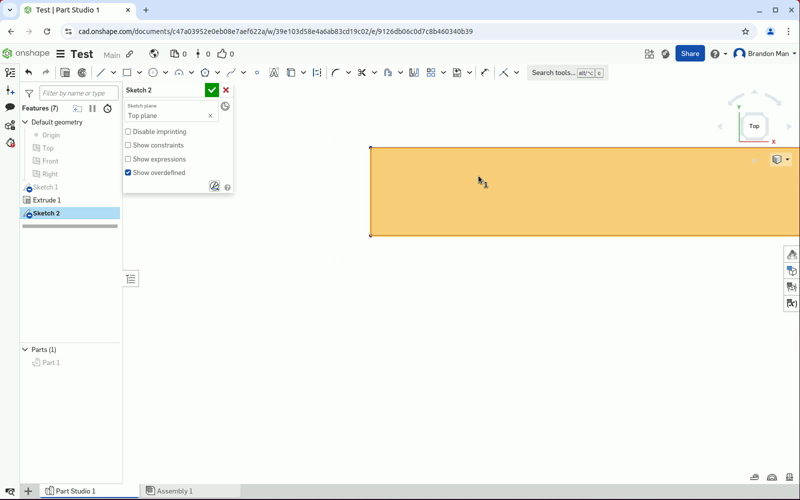
scroll(-6)
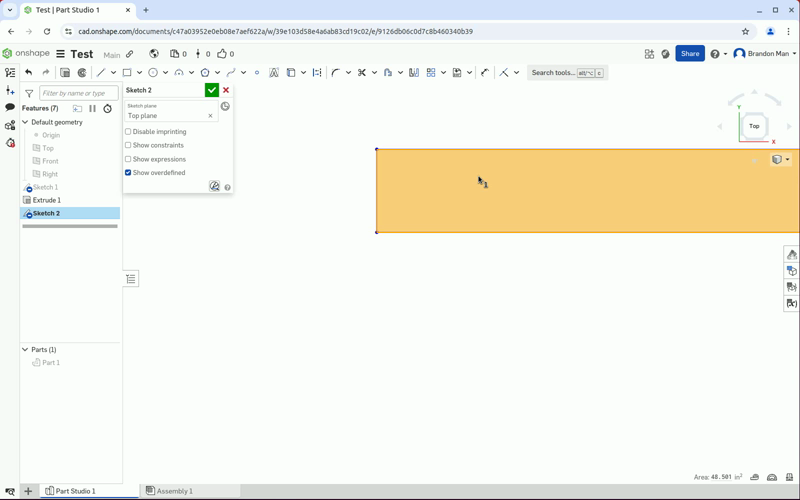
scroll(-6)
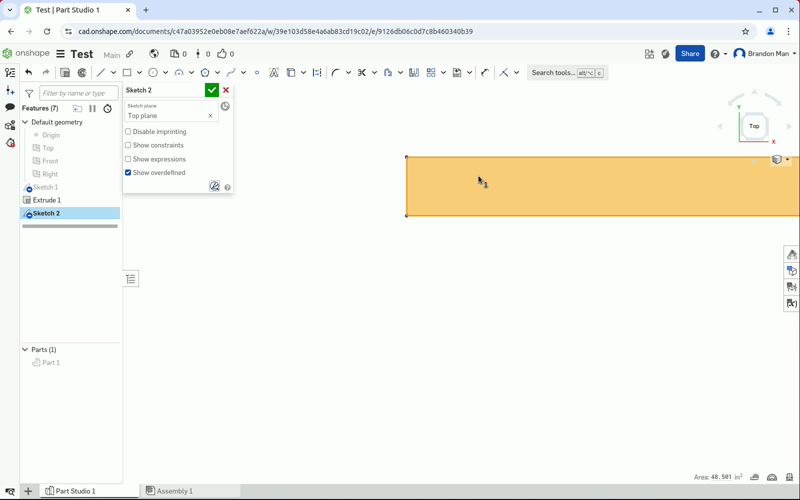
scroll(-6)
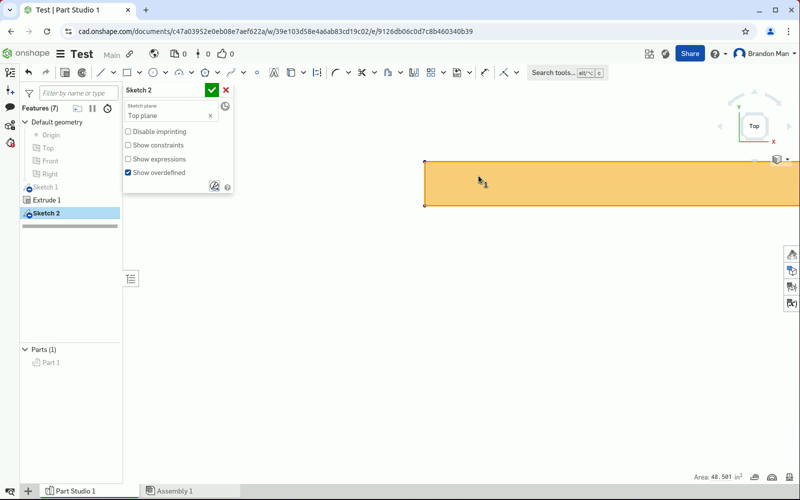
scroll(-6)
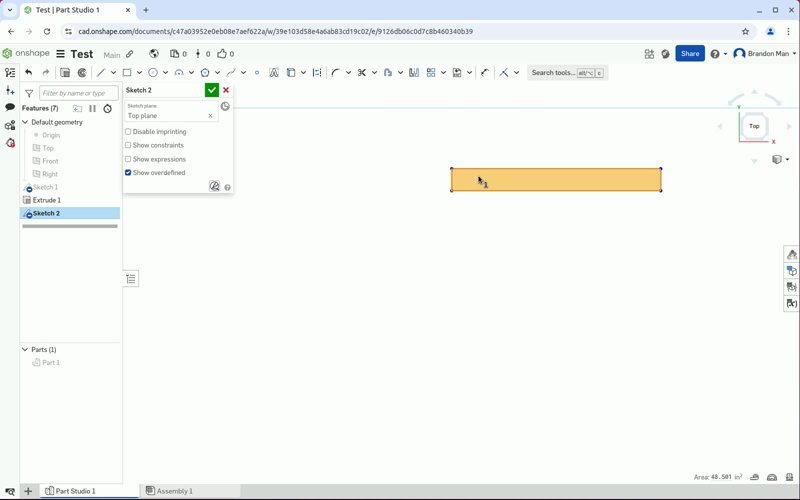
scroll(-6)
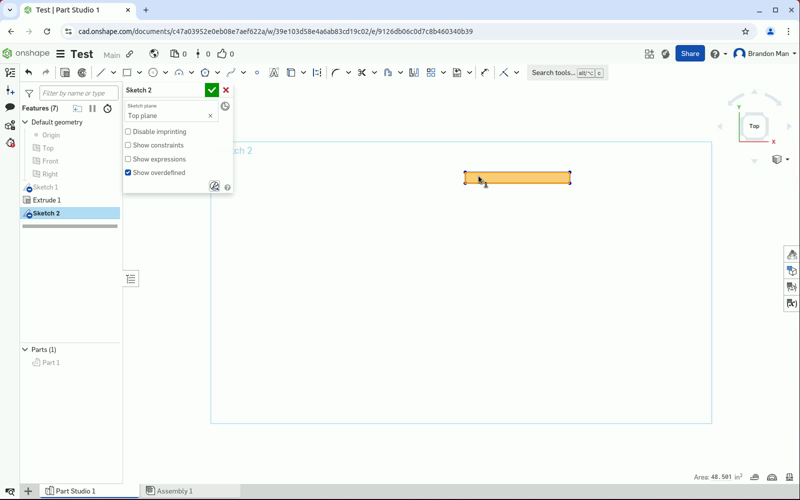
mouse_move(73, 352)
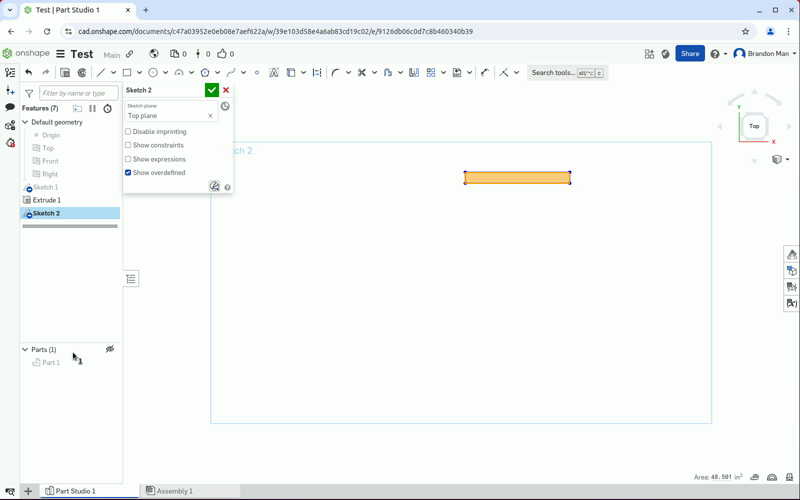
key(shift+y)
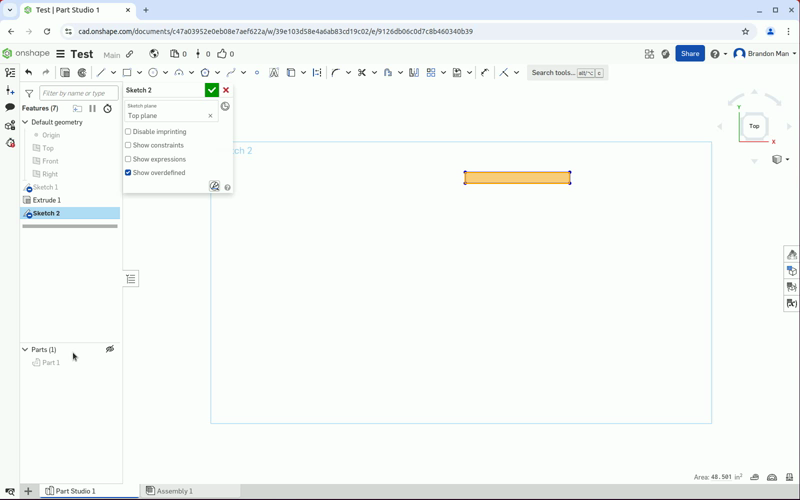
key(shift+e)
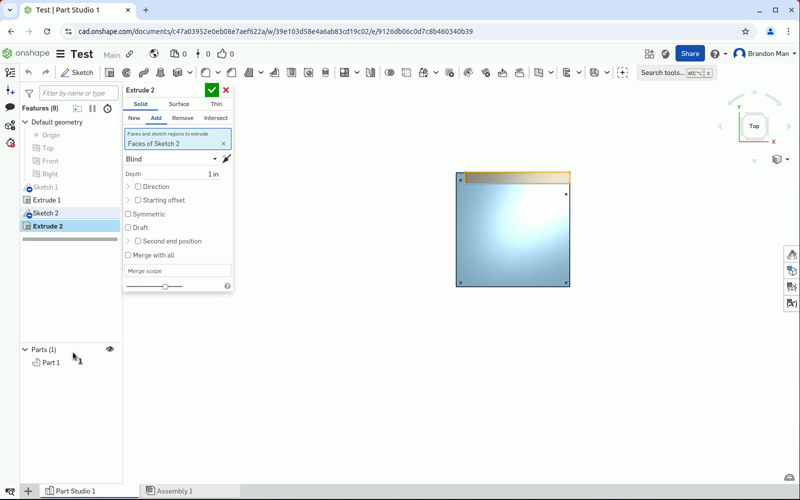
mouse_move(143, 106)
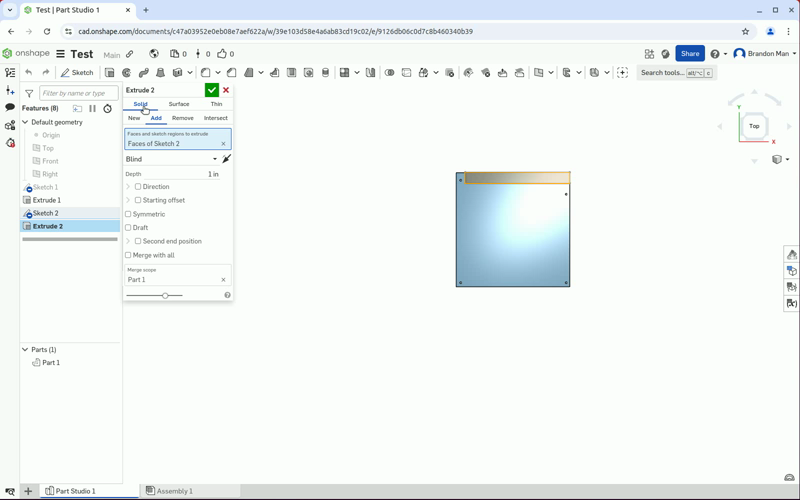
click(143, 106)
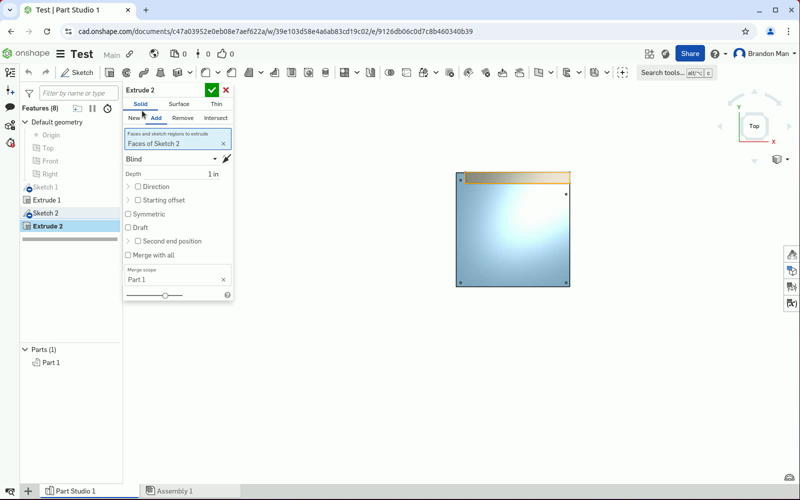
mouse_move(137, 120)
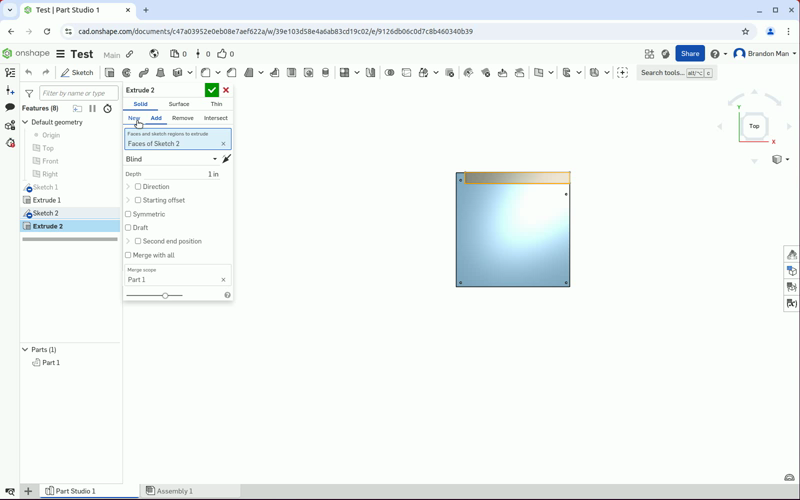
click(137, 120)
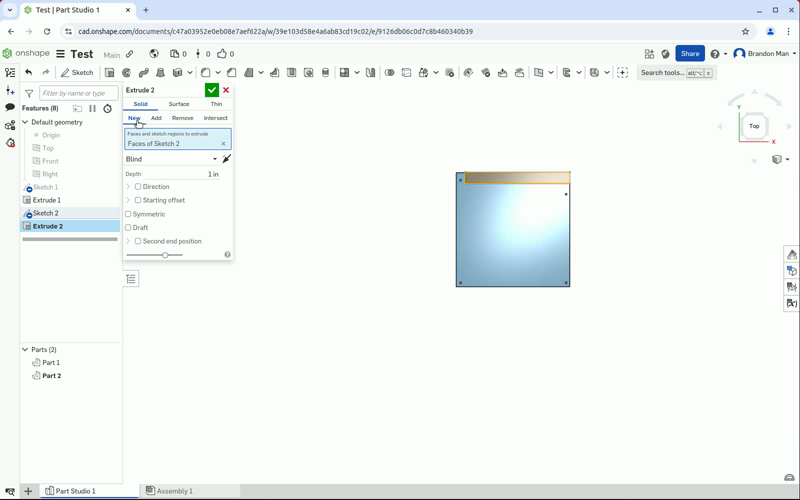
key(tab, 4)
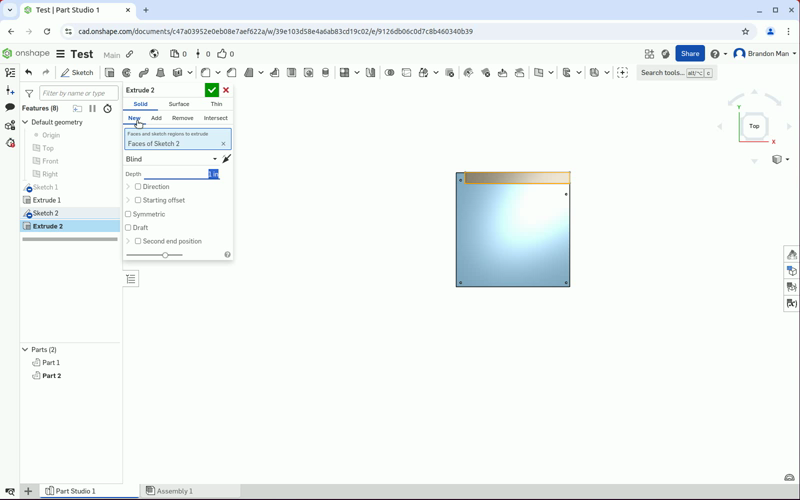
text(-0.241)
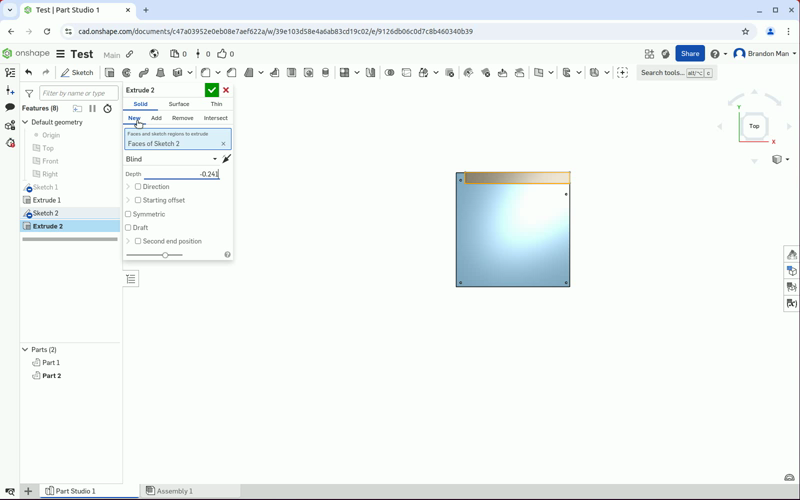
key(enter)
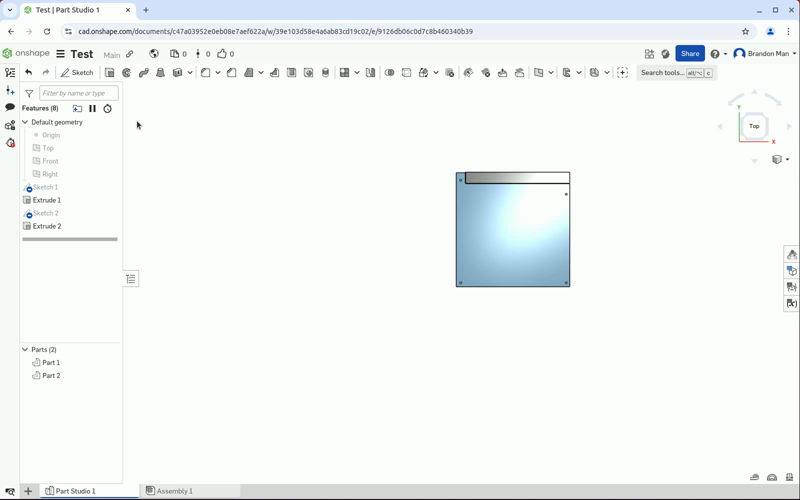
key(shift+h)
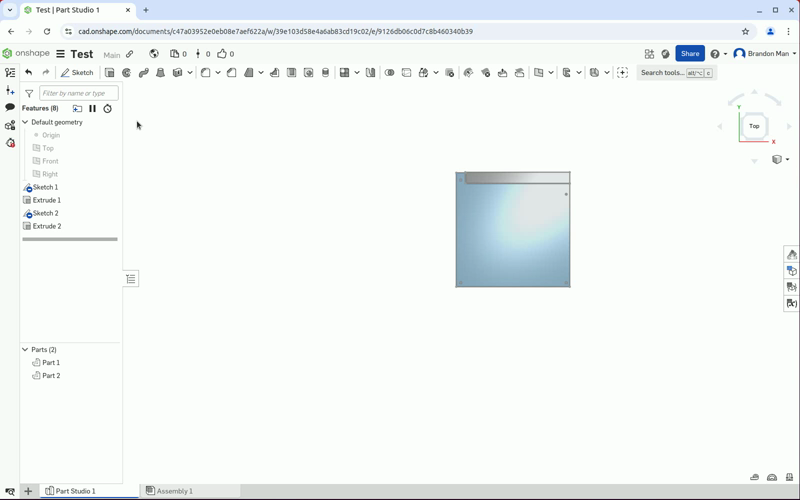
key(shift+h)
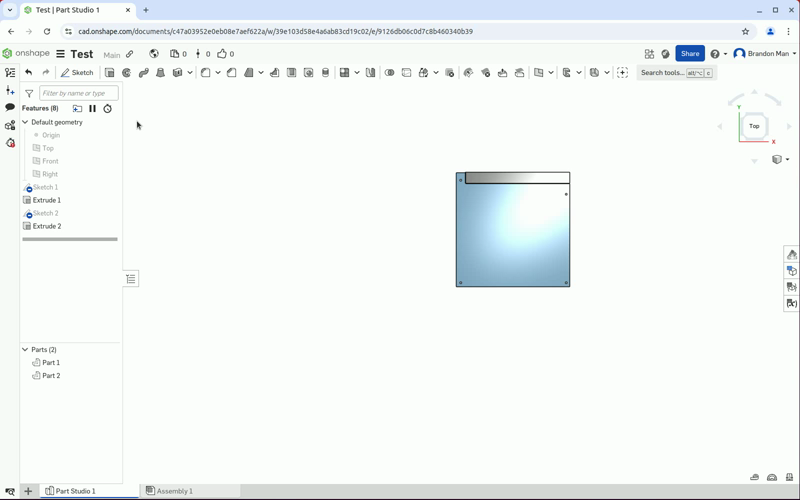
mouse_move(73, 189)
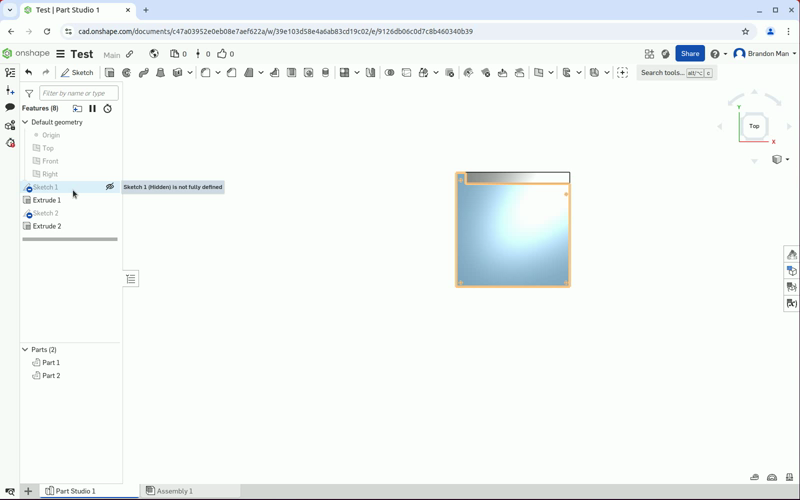
click(73, 189)
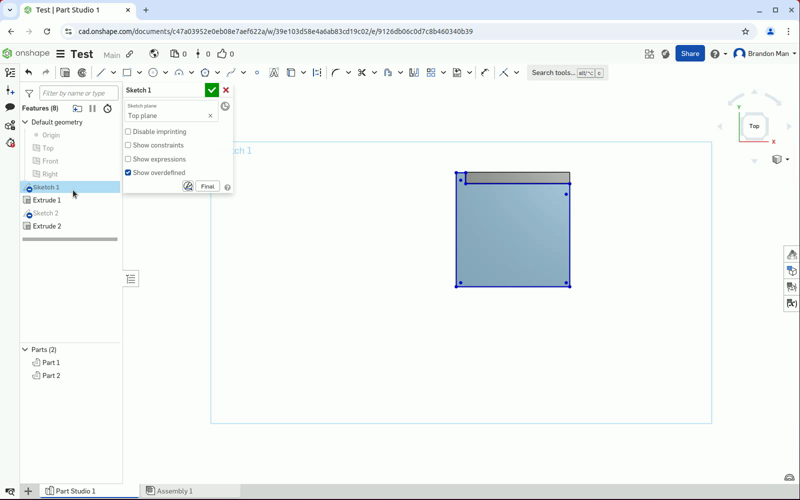
mouse_move(229, 92)
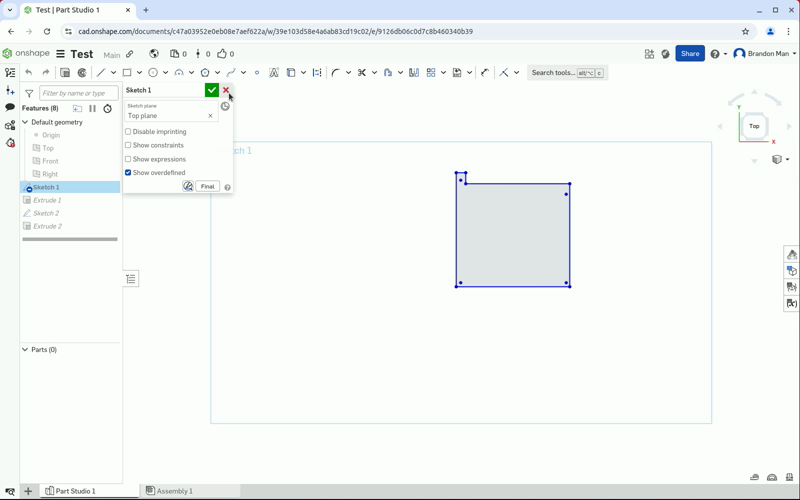
click(229, 92)
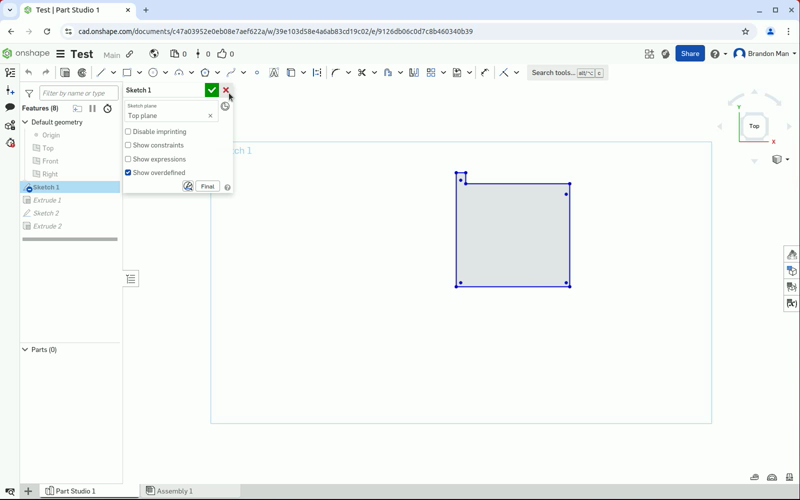
key(shift+s)
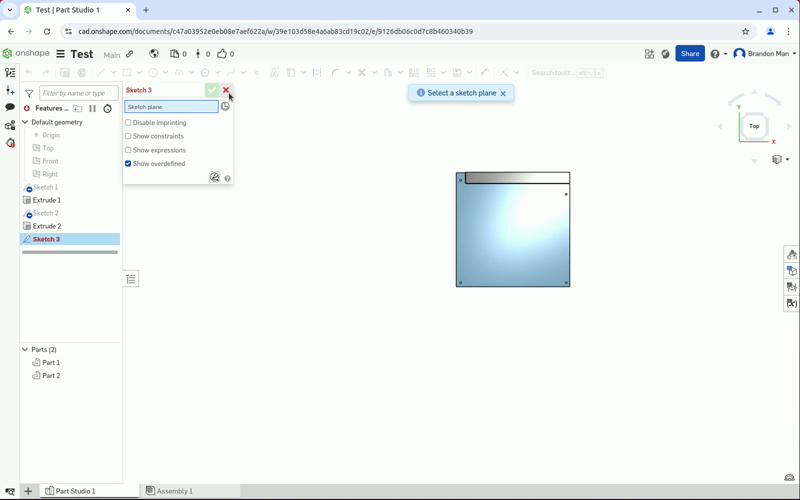
mouse_move(73, 150)
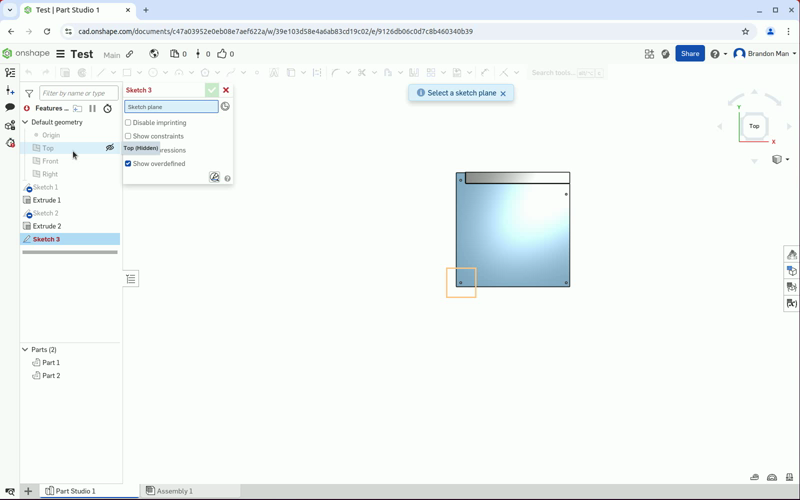
click(73, 150)
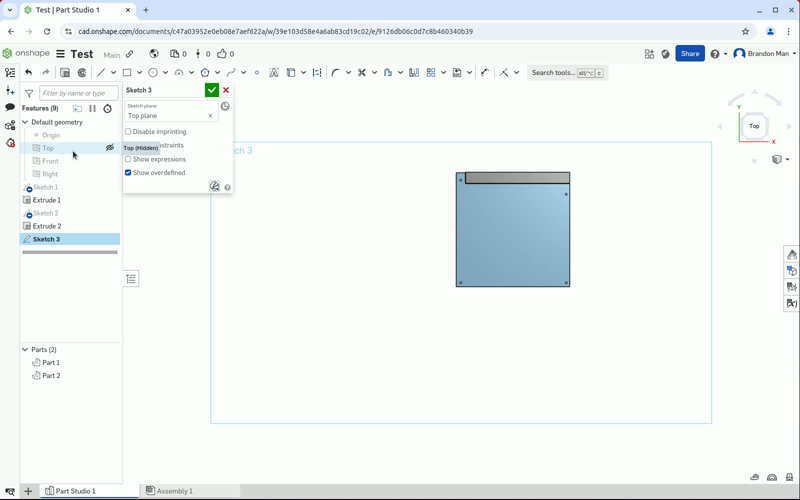
mouse_move(73, 352)
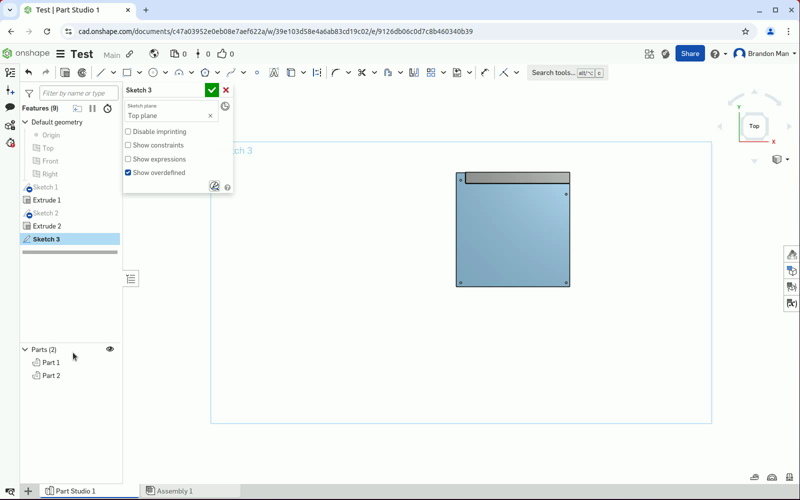
key(y)
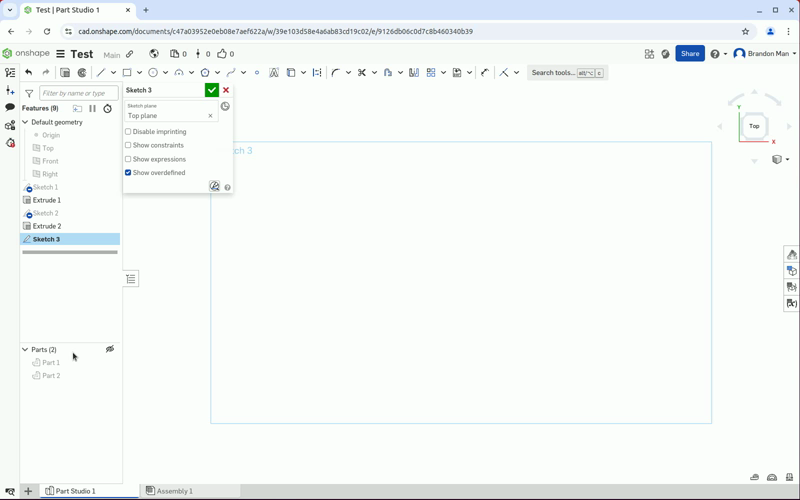
key(l)
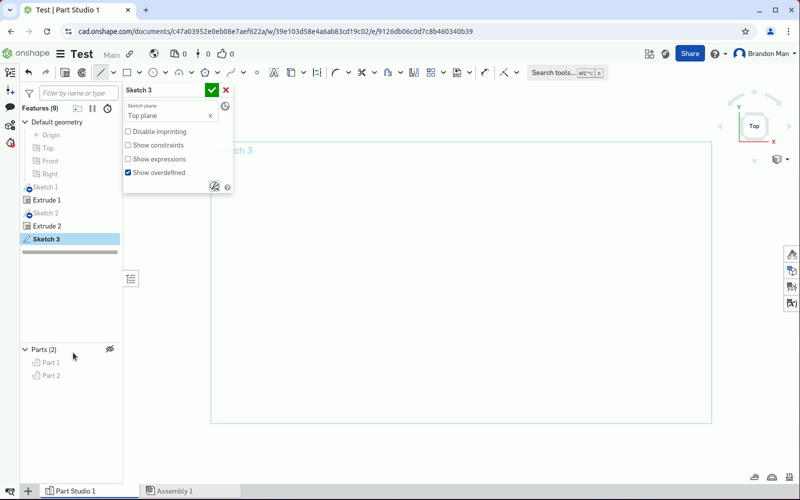
key_down(shift)
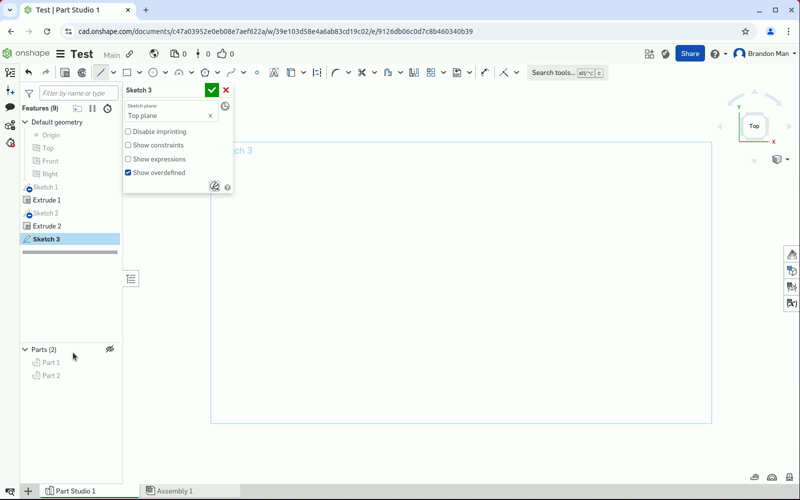
mouse_move(465, 183)
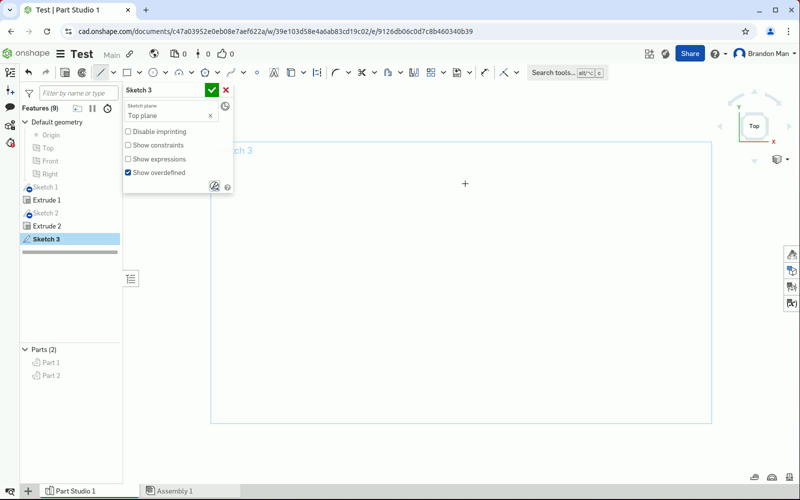
click(465, 183)
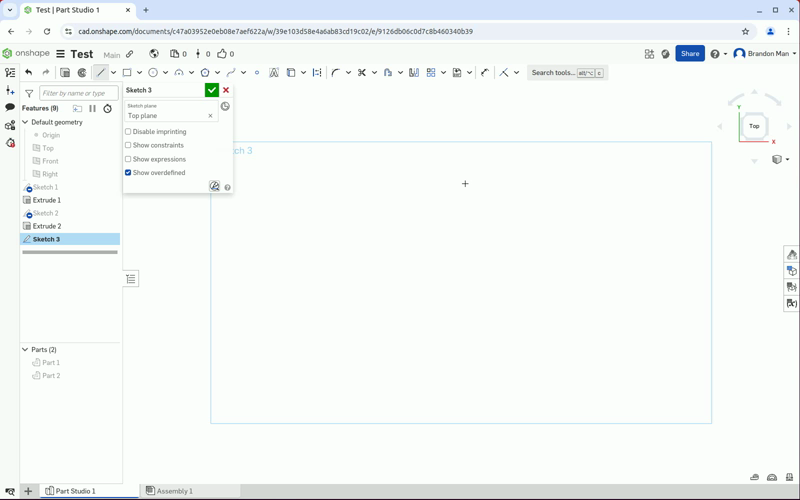
key_up(shift)
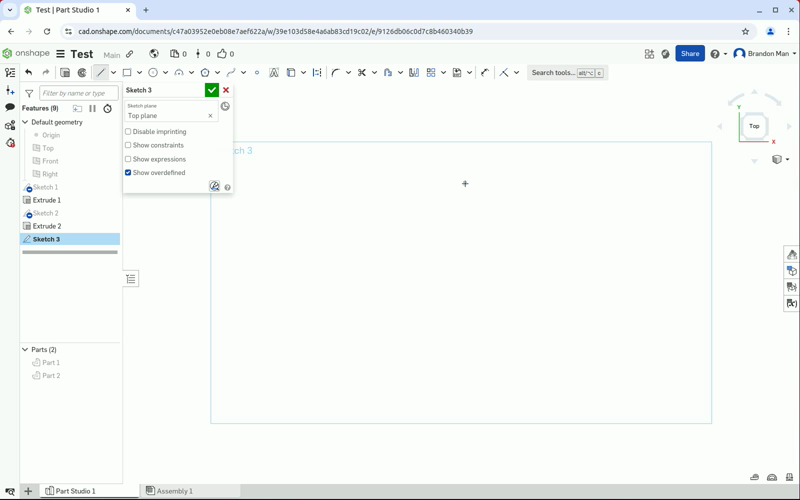
key_down(shift)
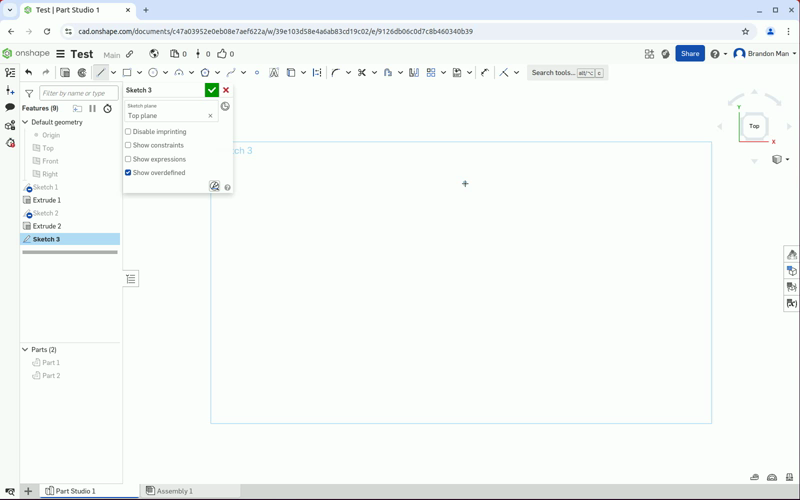
mouse_move(569, 183)
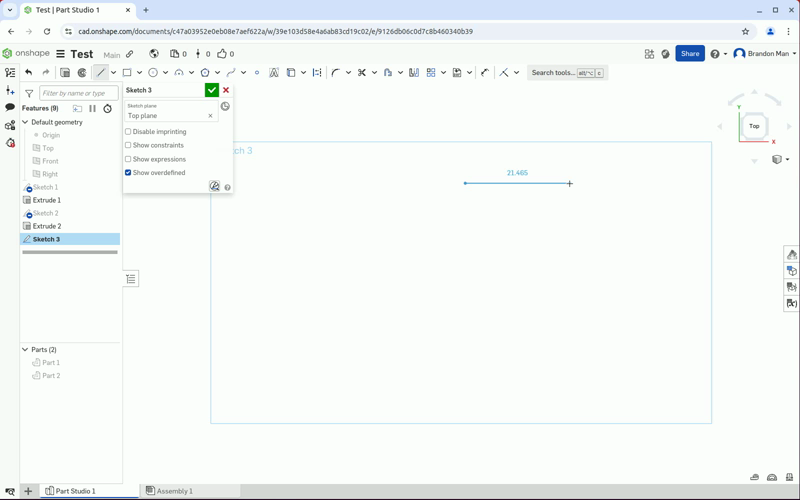
click(569, 183)
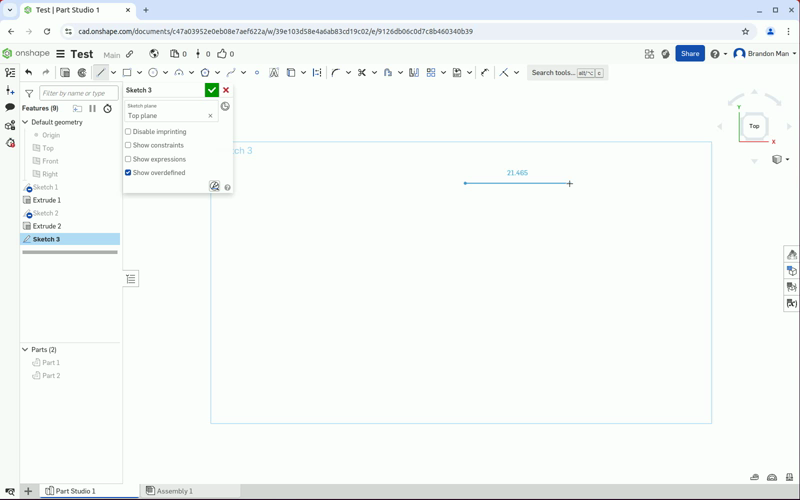
key_up(shift)
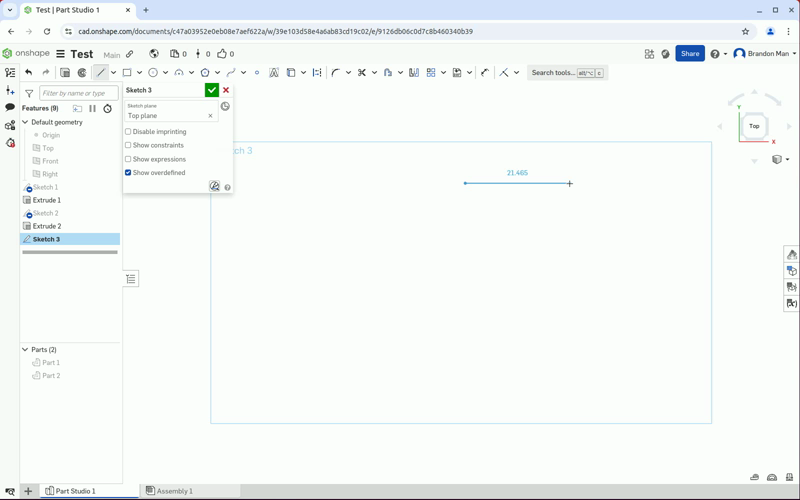
key_down(shift)
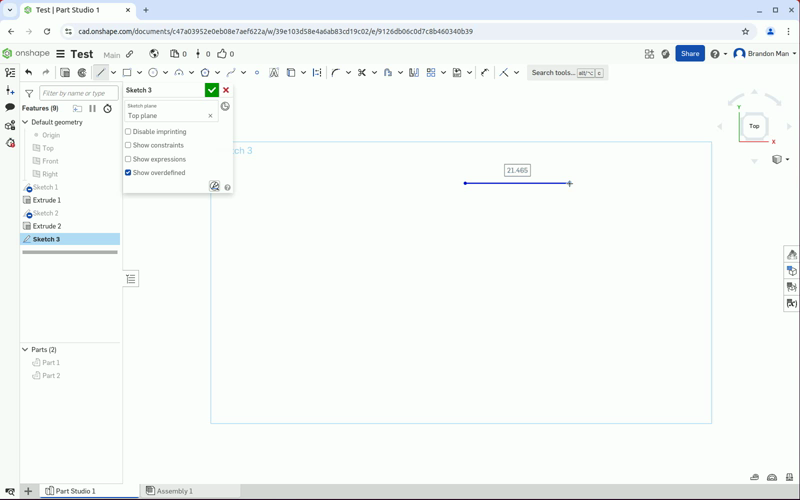
mouse_move(589, 183)
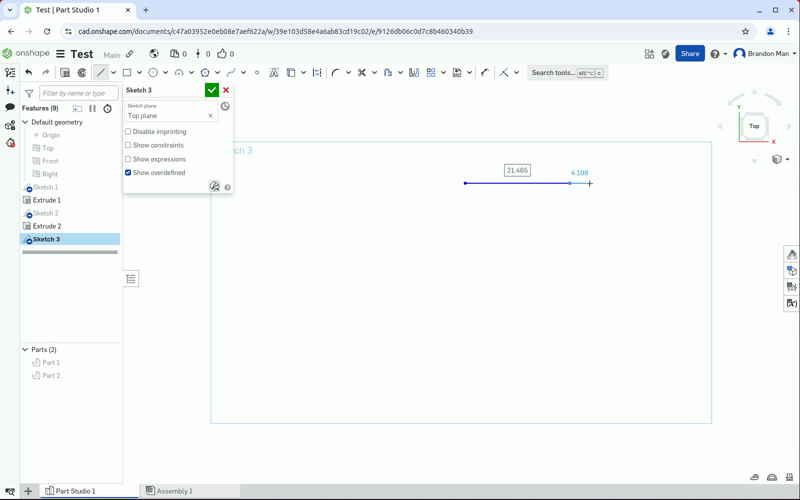
mouse_move(569, 172)
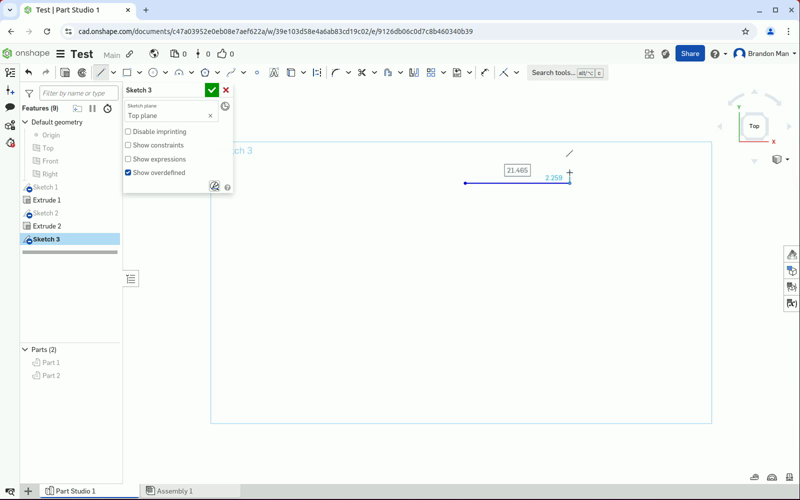
click(569, 172)
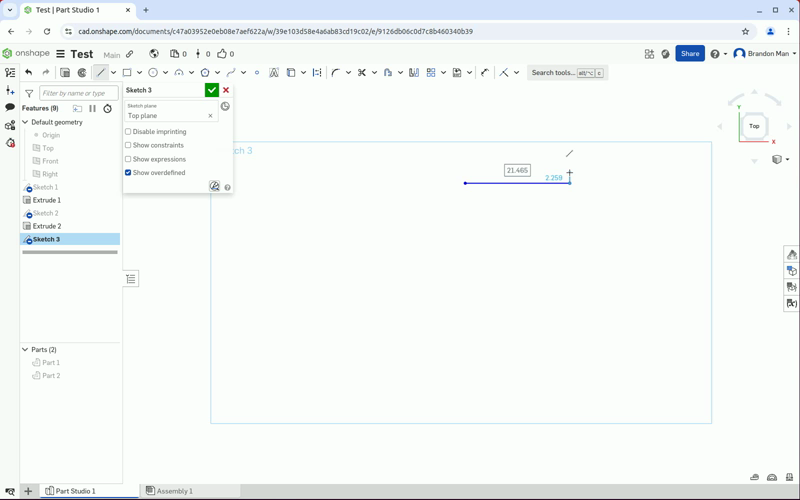
key_up(shift)
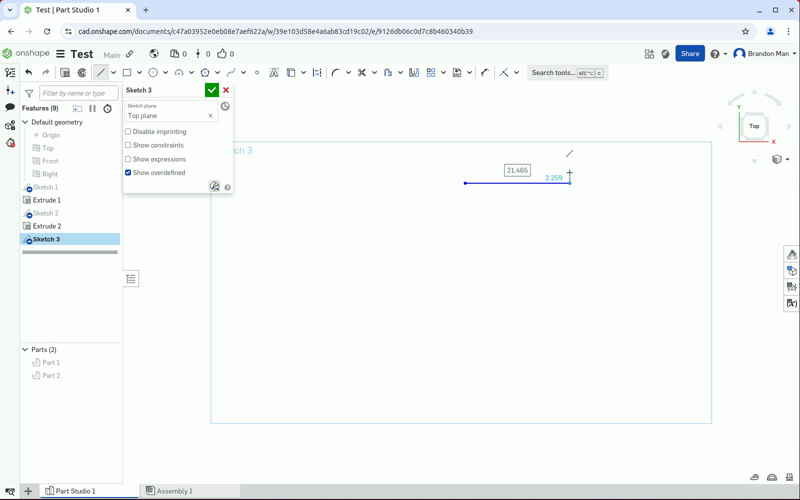
key_down(shift)
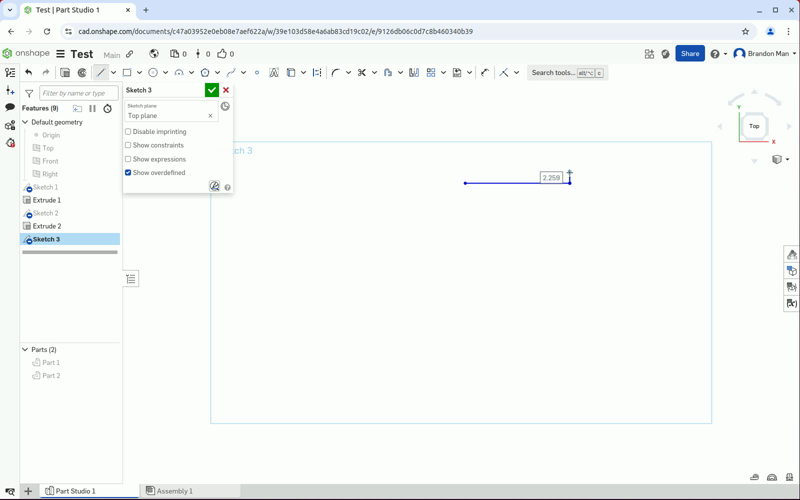
mouse_move(465, 172)
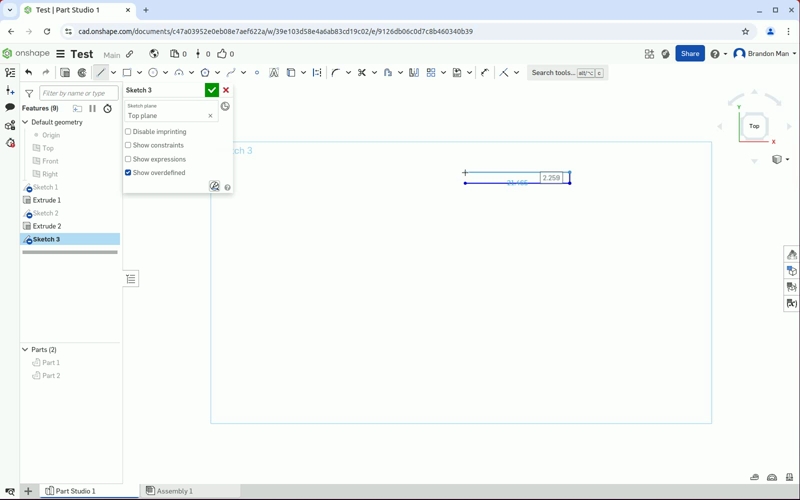
click(465, 172)
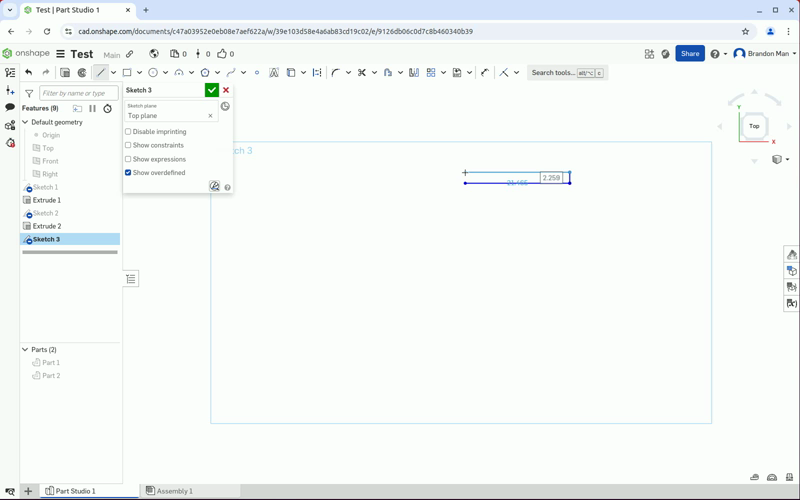
key_up(shift)
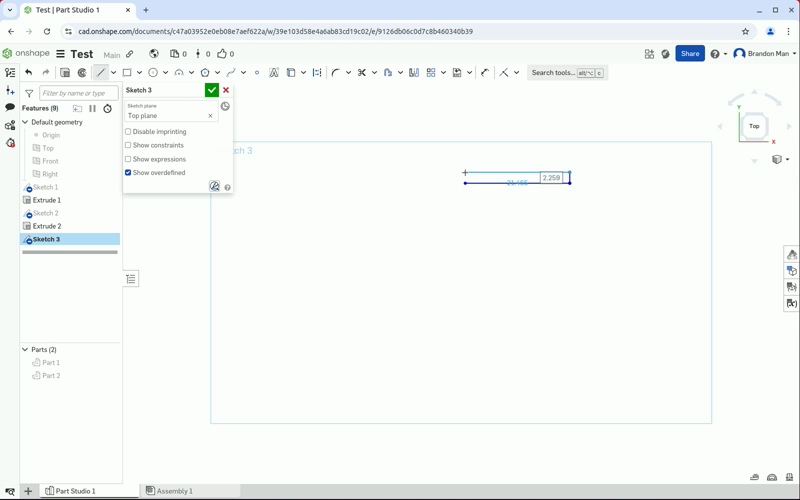
mouse_move(495, 172)
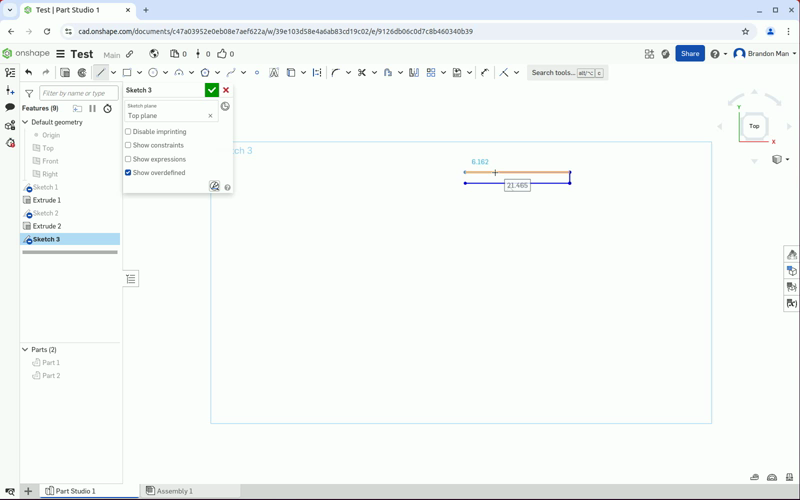
key_down(shift)
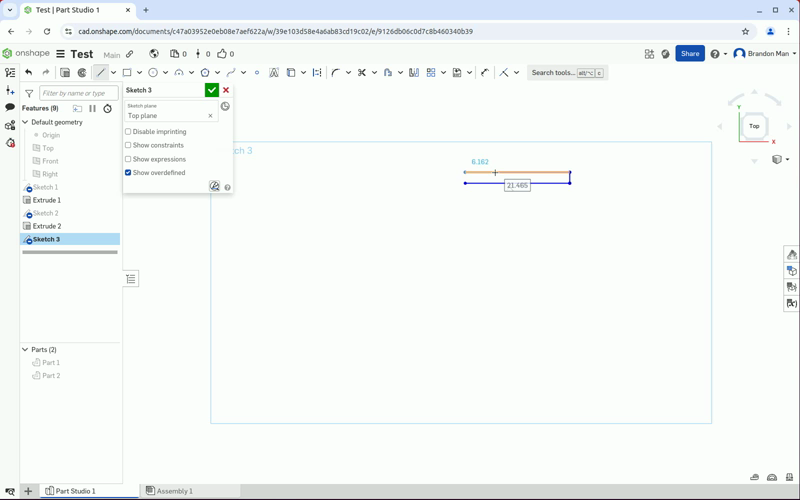
mouse_move(465, 183)
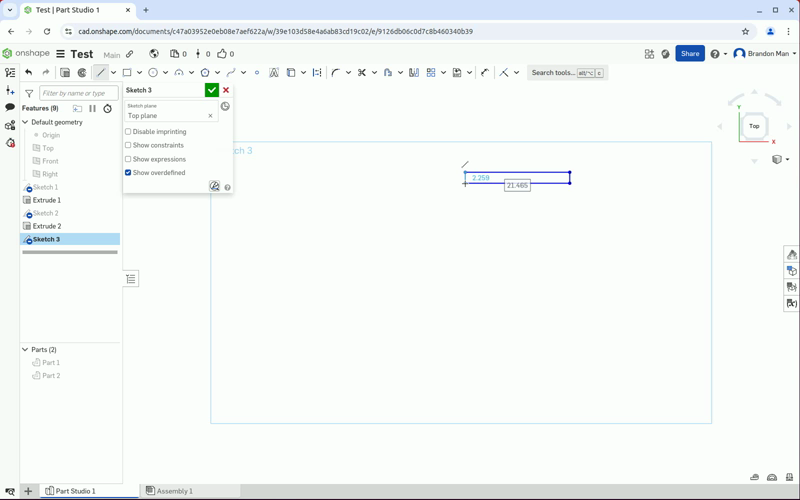
key_up(shift)
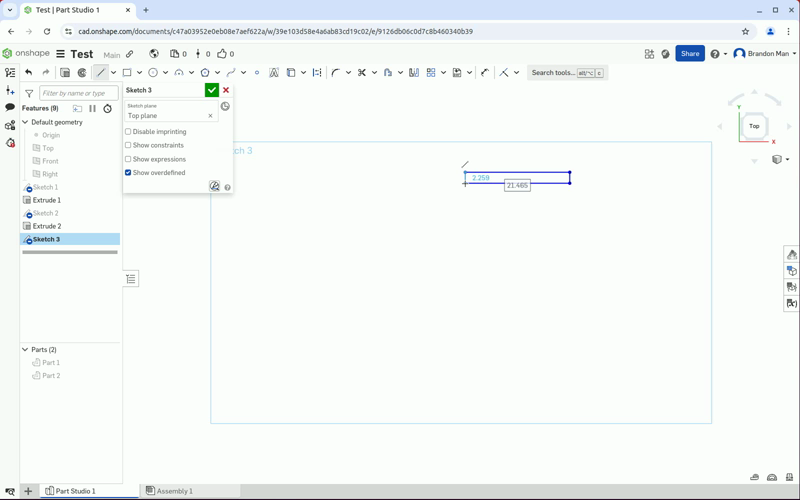
click(465, 183)
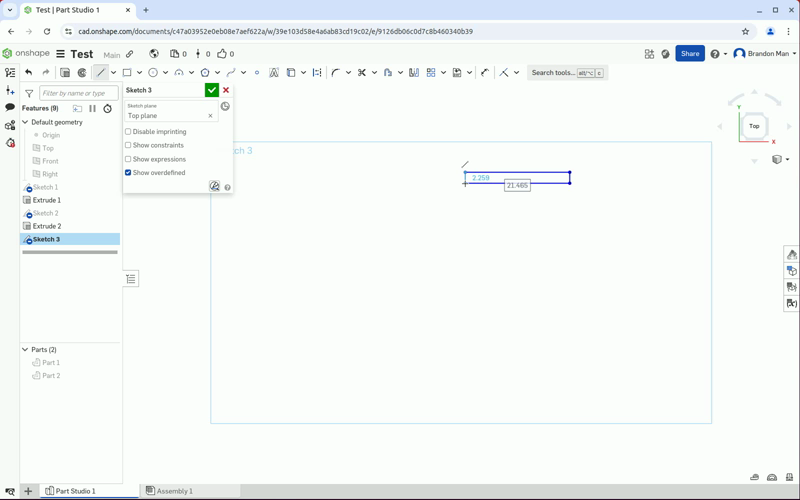
key(esc)
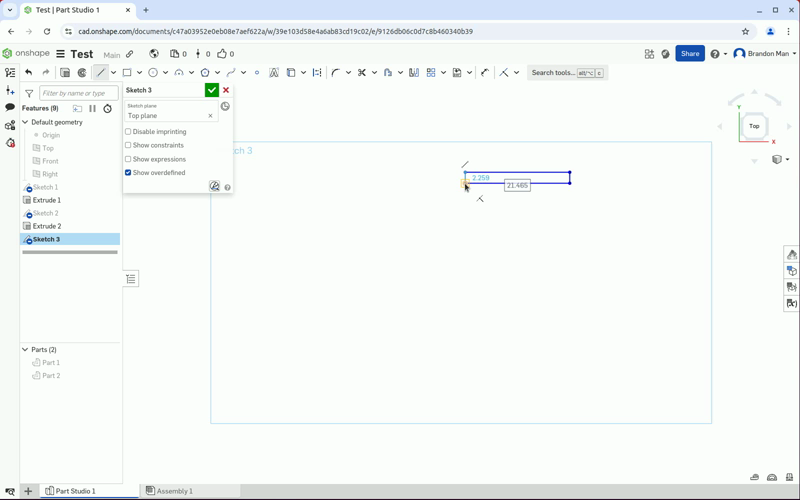
mouse_move(547, 173)
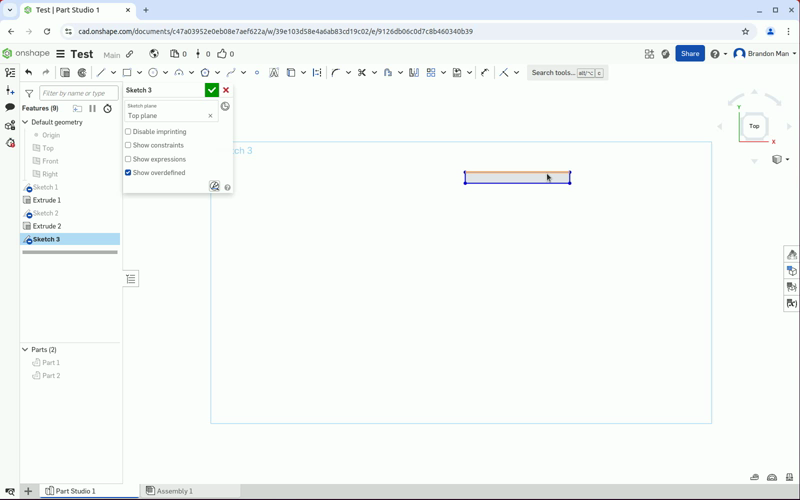
scroll(6)
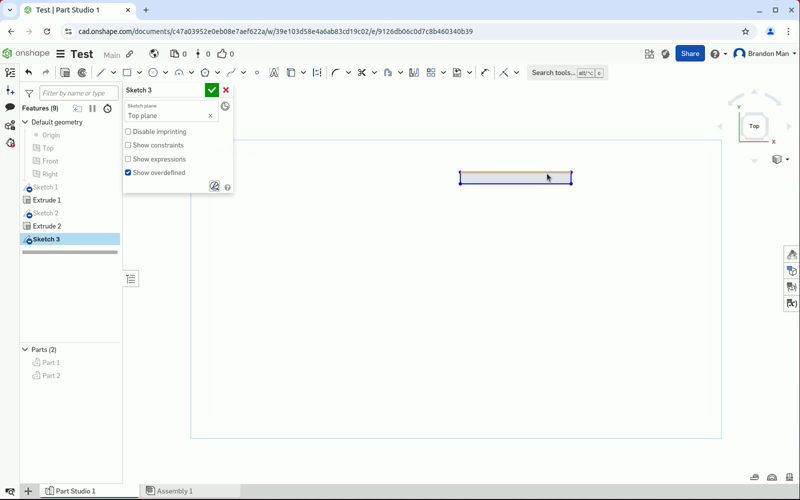
scroll(6)
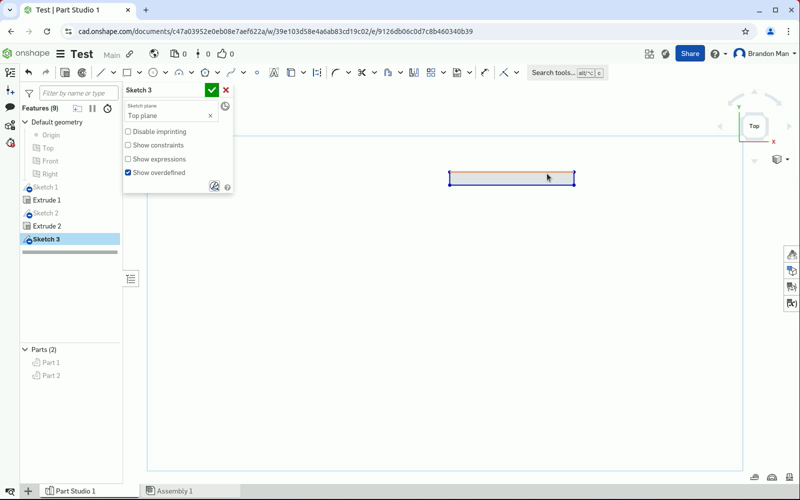
scroll(6)
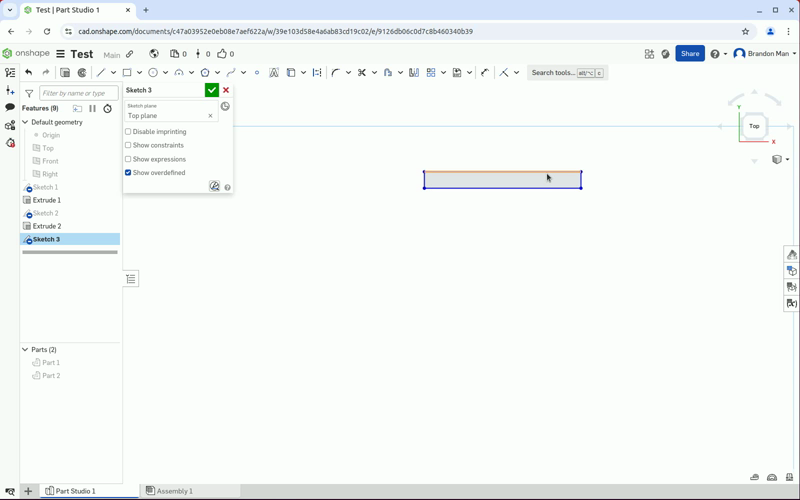
scroll(6)
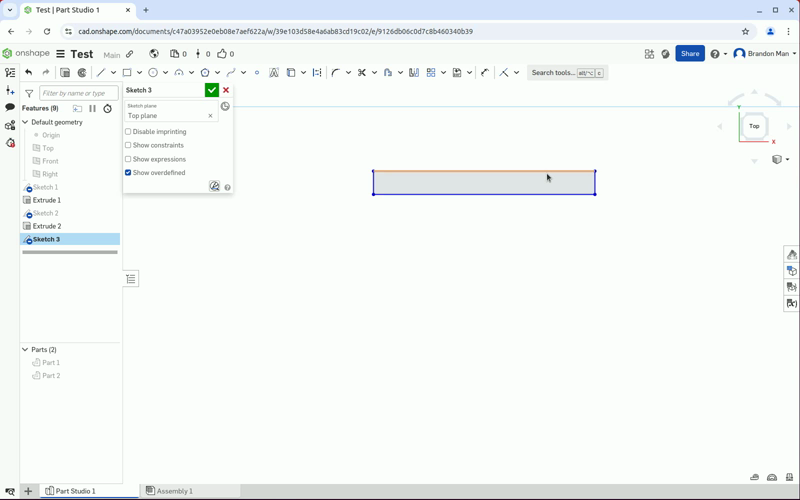
scroll(6)
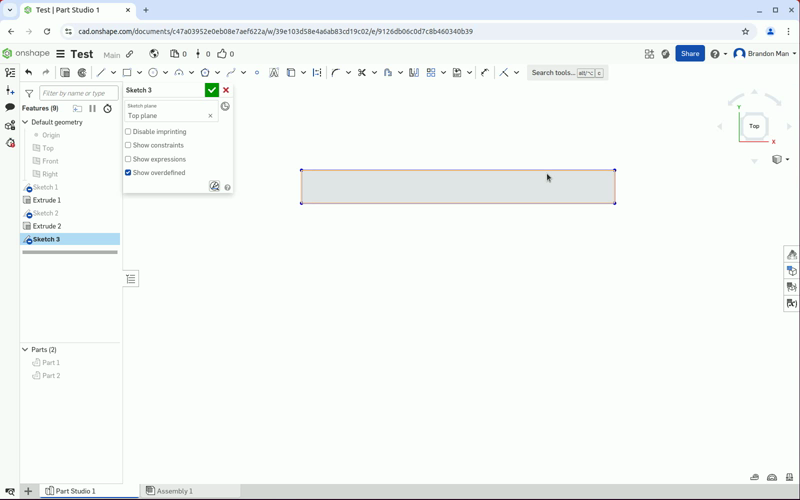
scroll(6)
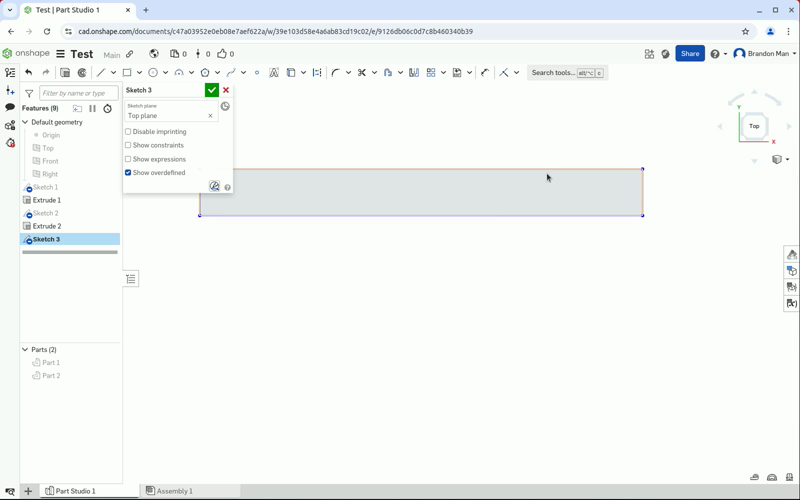
scroll(6)
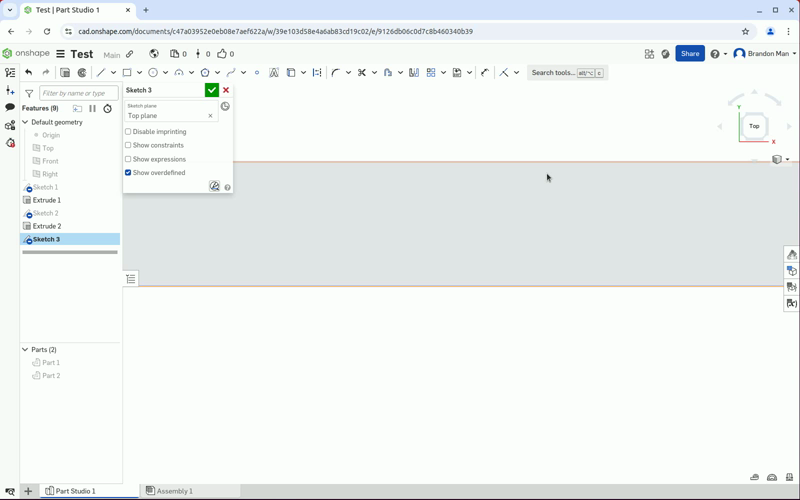
click(547, 173)
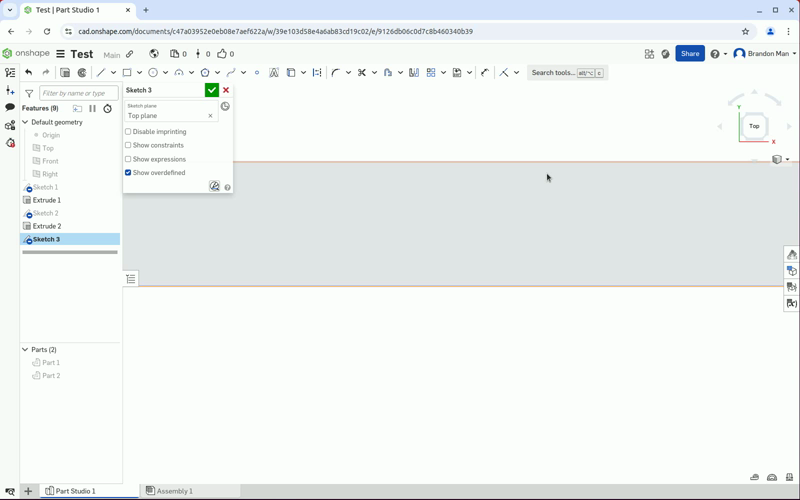
scroll(-6)
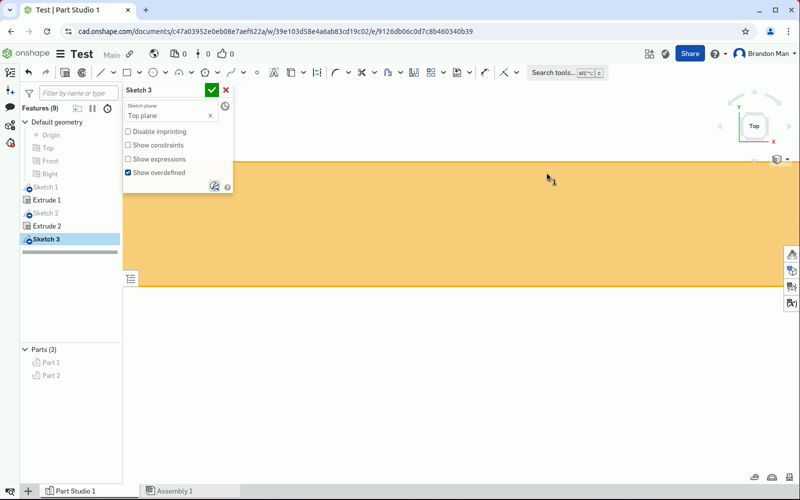
scroll(-6)
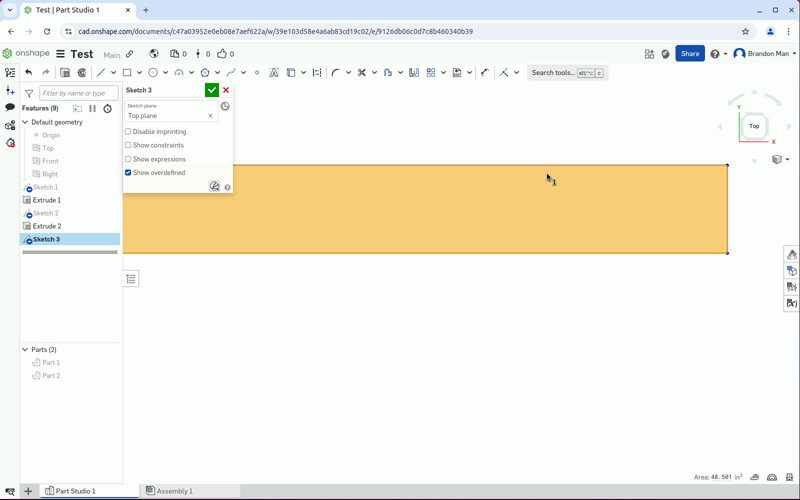
scroll(-6)
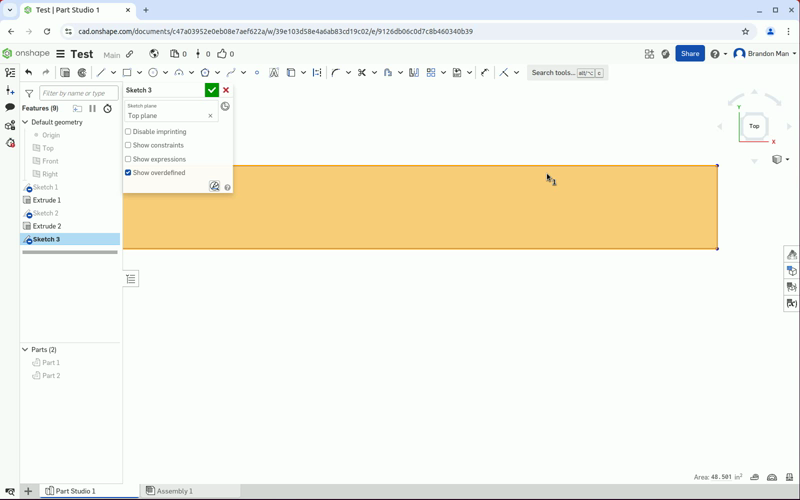
scroll(-6)
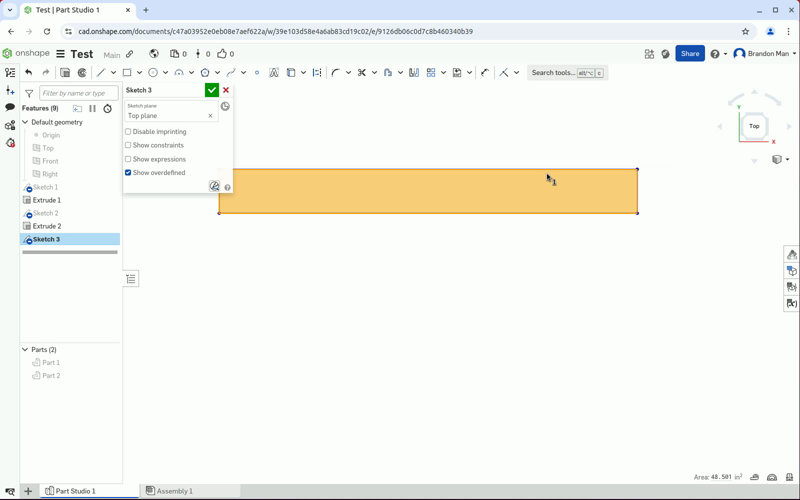
scroll(-6)
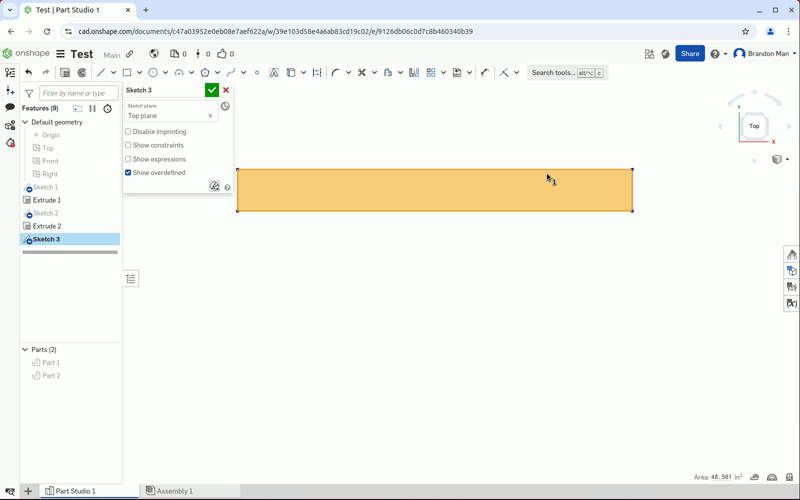
scroll(-6)
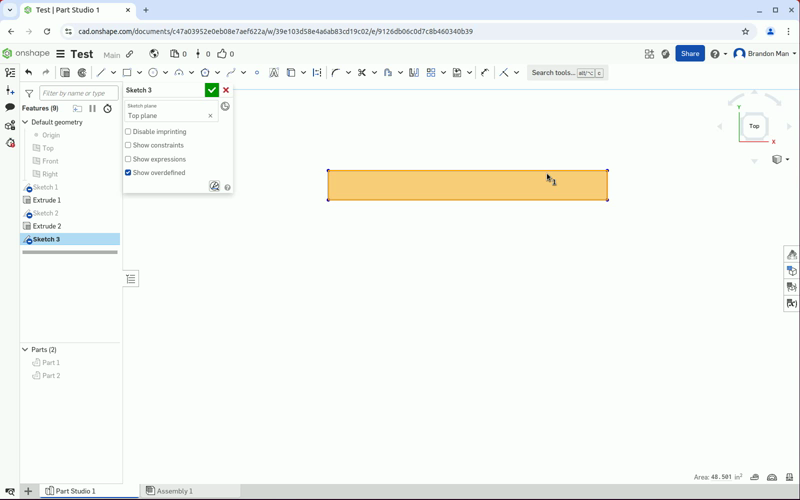
scroll(-6)
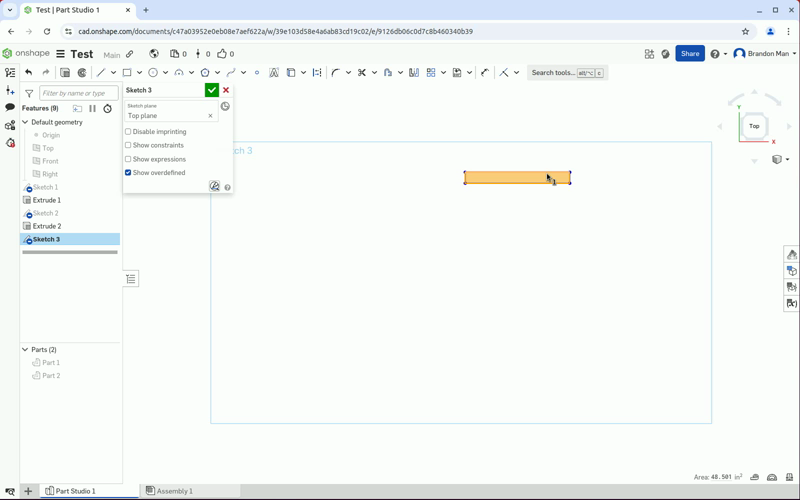
mouse_move(73, 352)
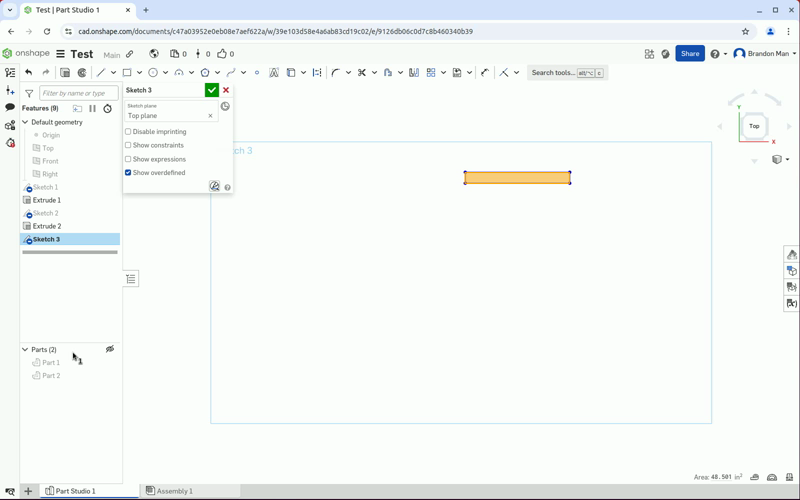
key(shift+y)
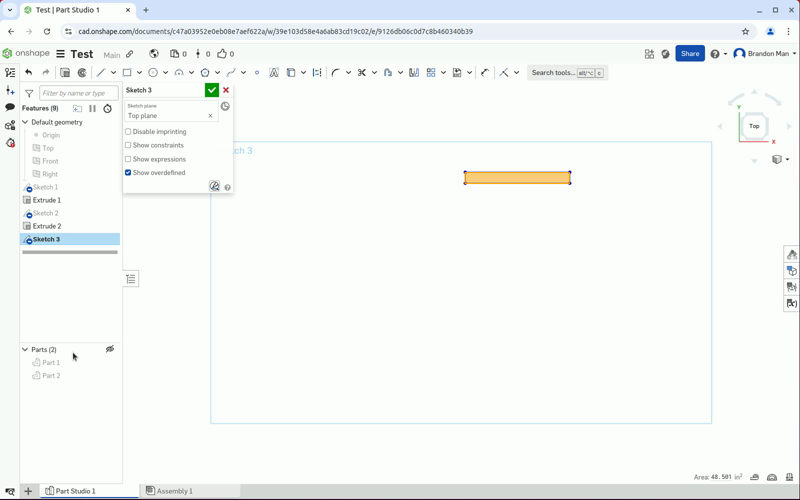
key(shift+e)
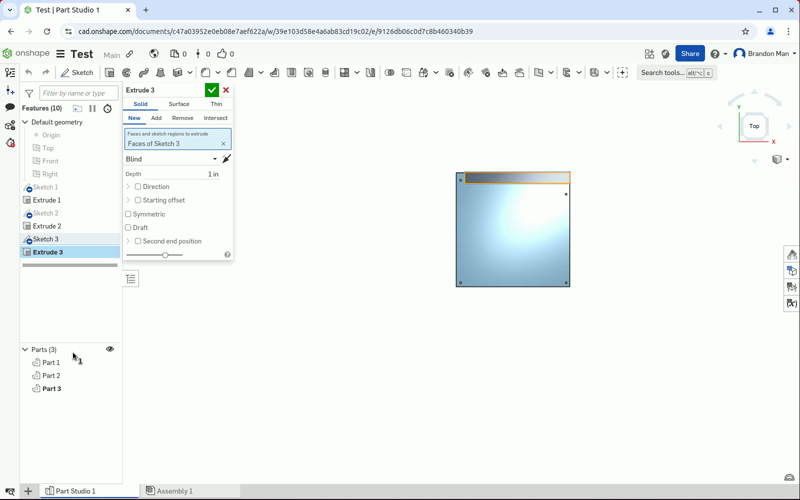
mouse_move(143, 106)
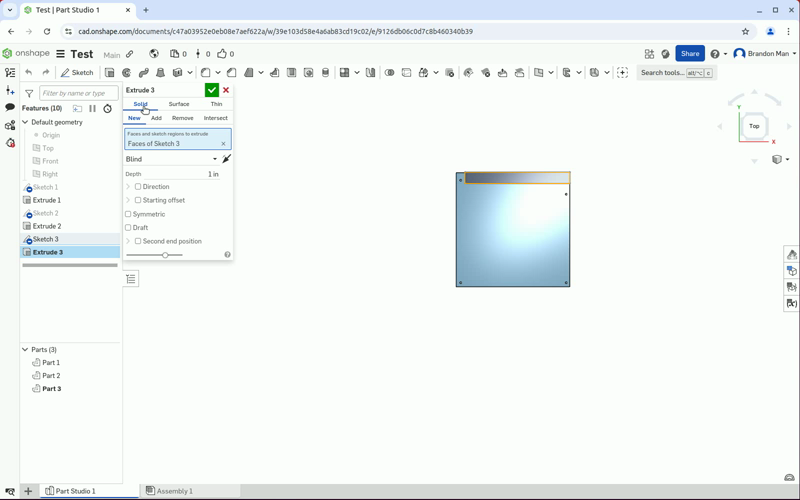
click(143, 106)
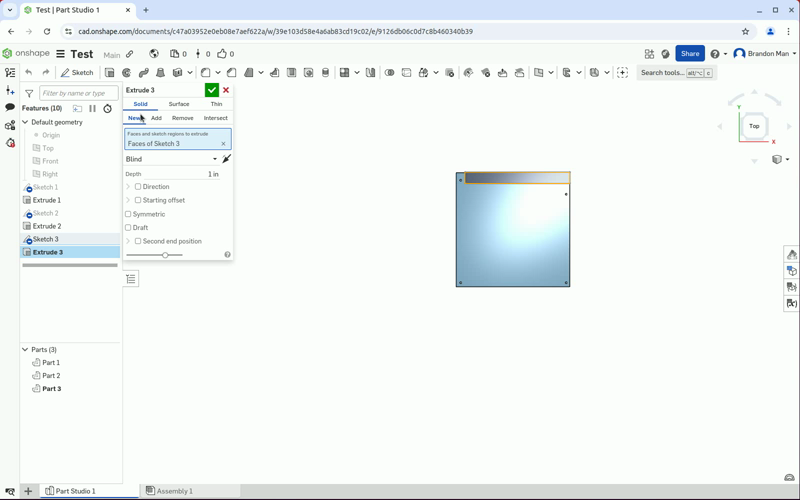
mouse_move(137, 120)
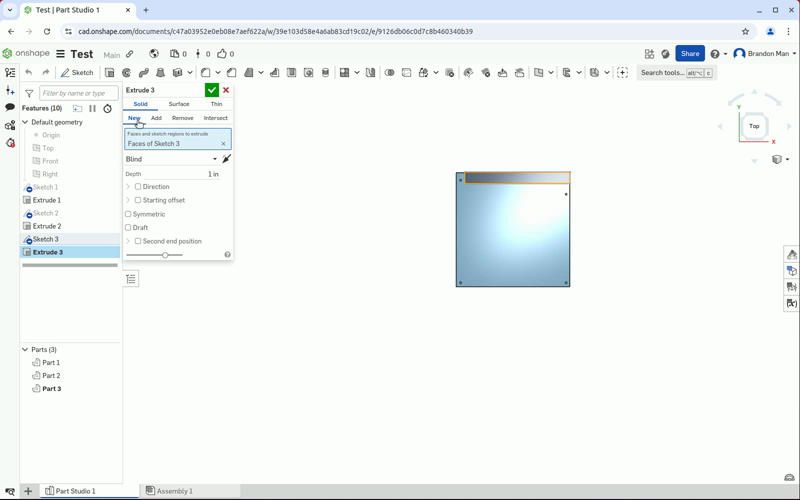
click(137, 120)
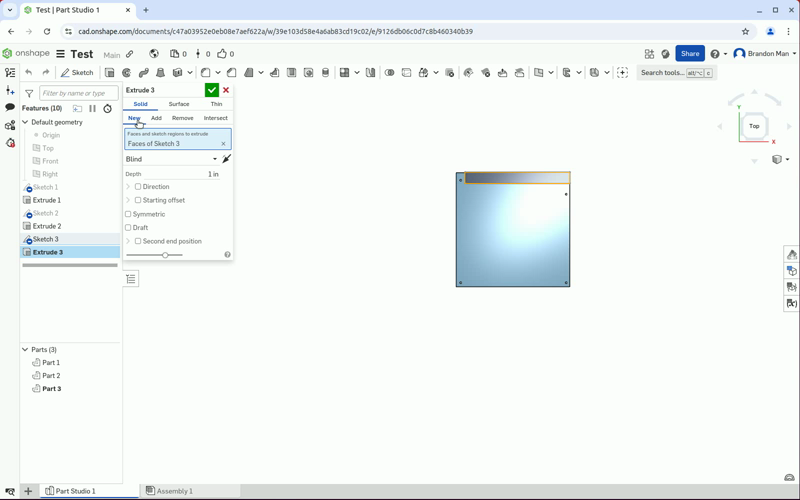
key(tab, 4)
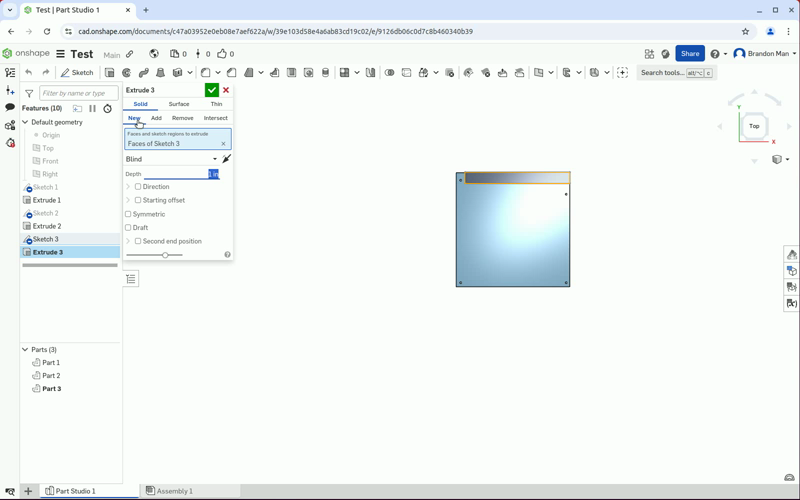
text(-0.481)
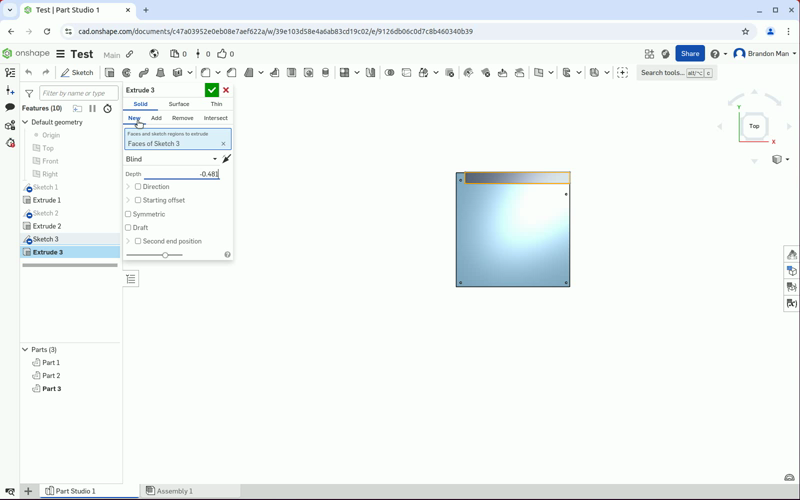
key(enter)
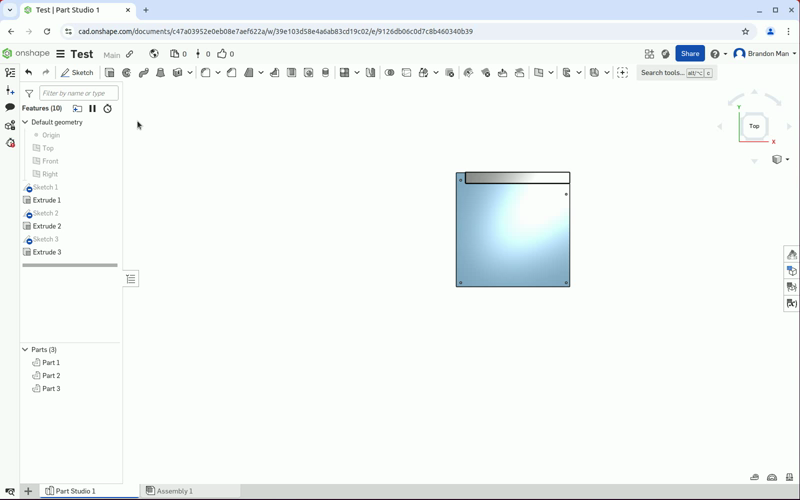
key(shift+h)
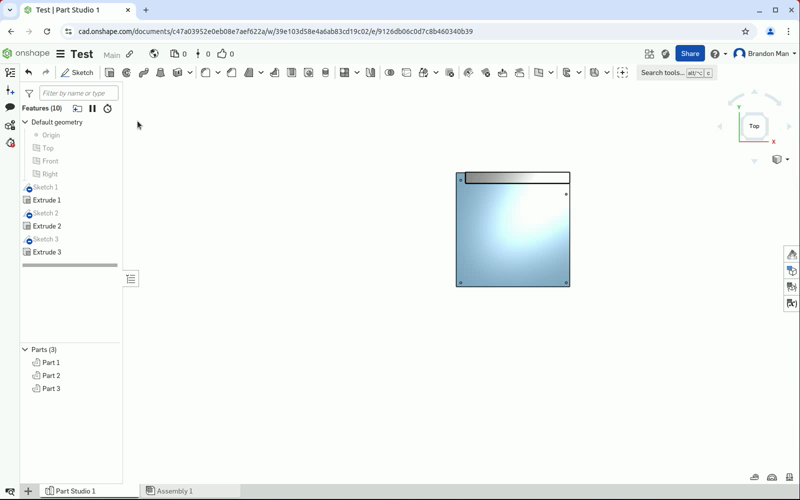
key(shift+h)
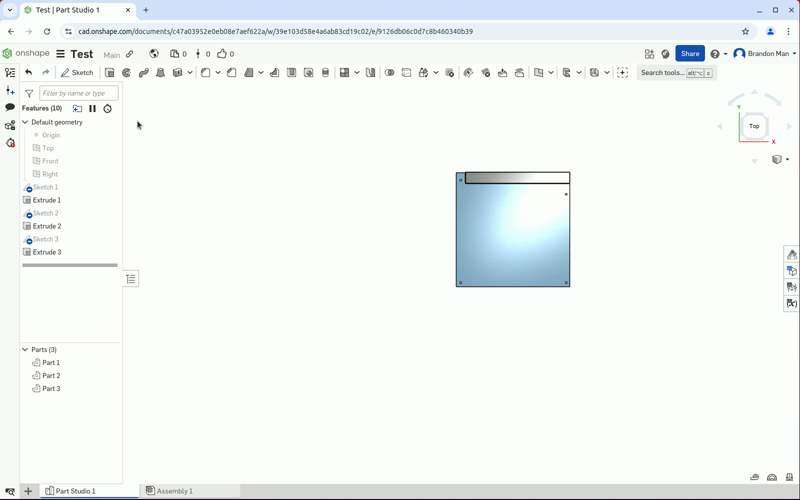
mouse_move(73, 189)
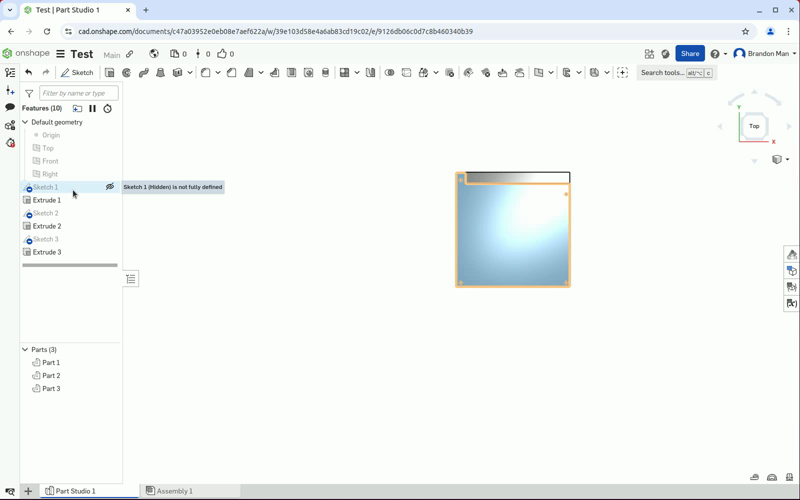
click(73, 189)
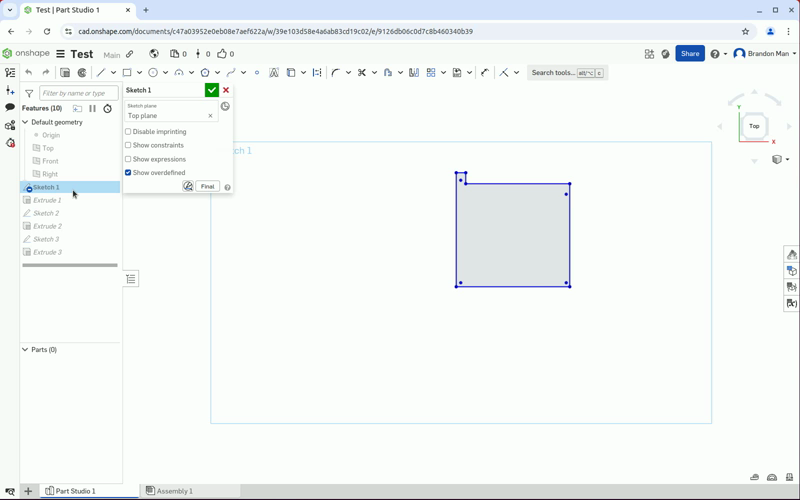
mouse_move(229, 92)
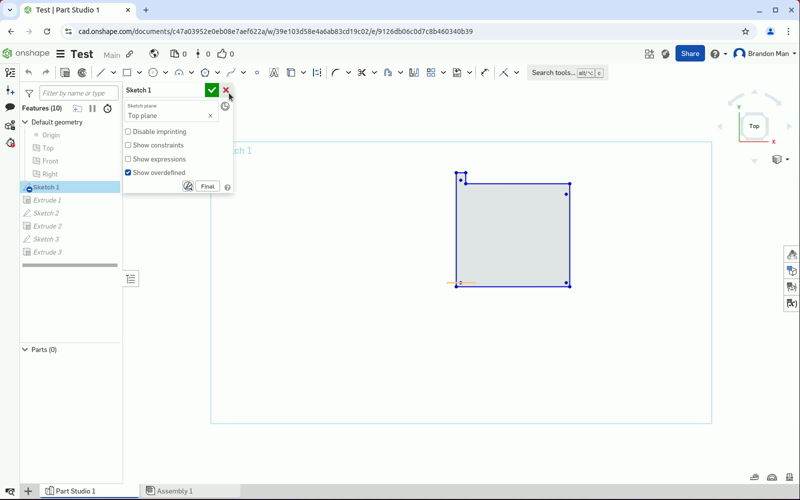
click(229, 92)
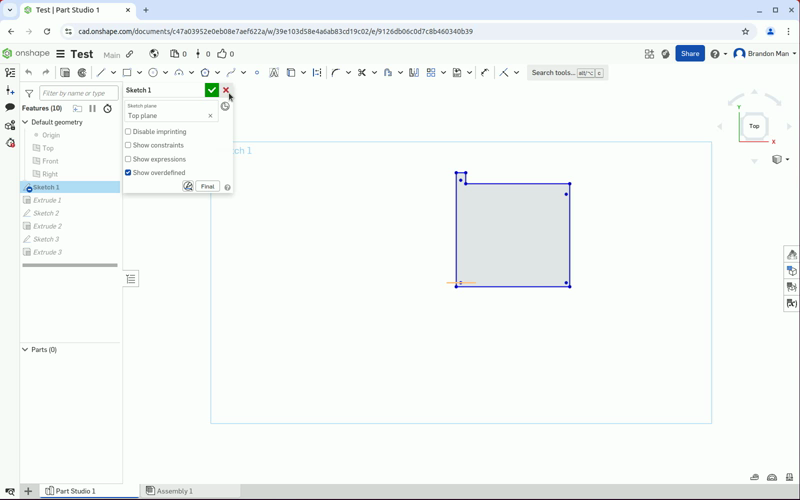
key(shift+s)
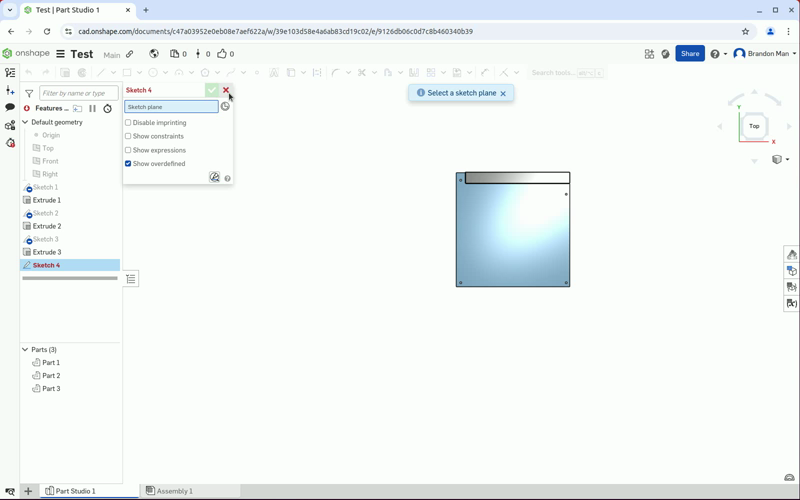
mouse_move(73, 150)
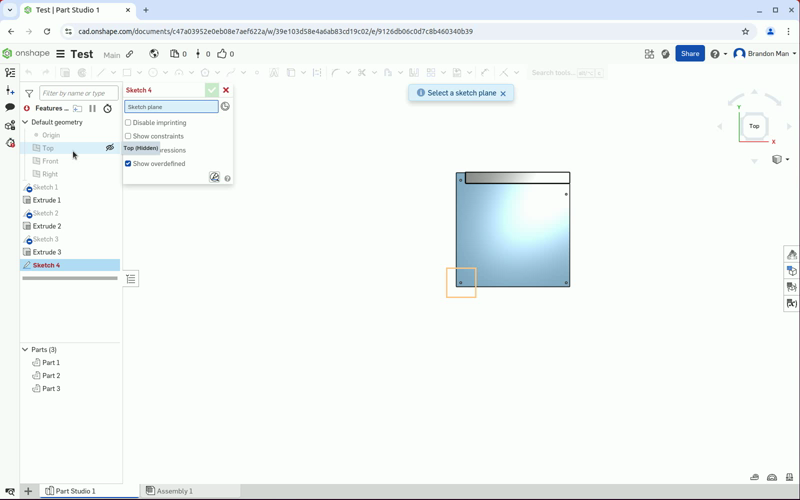
click(73, 150)
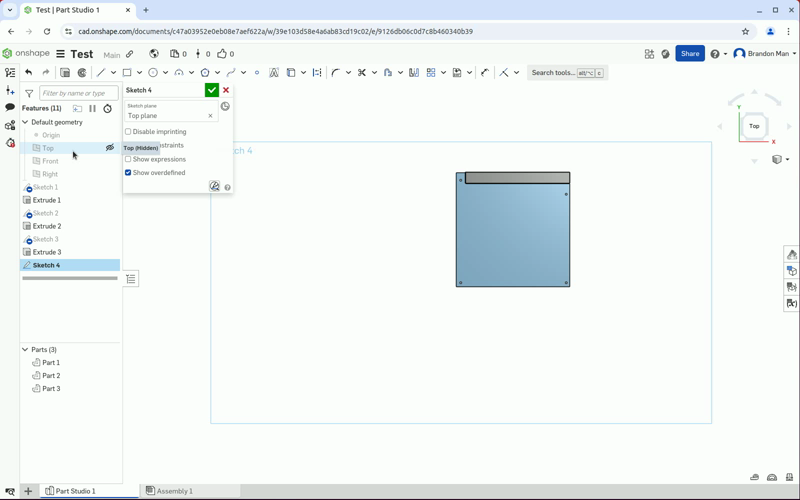
mouse_move(73, 352)
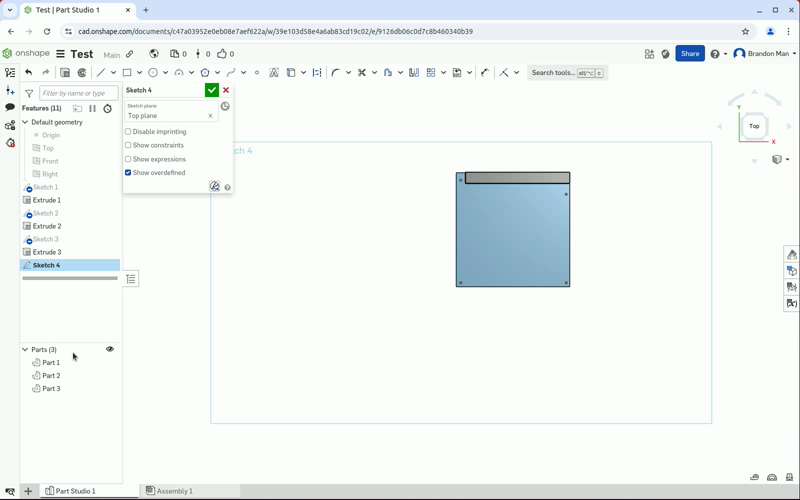
key(y)
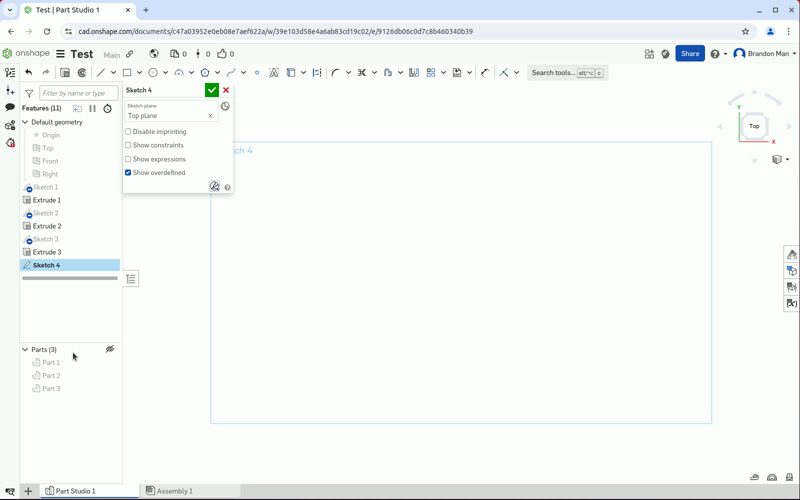
key(l)
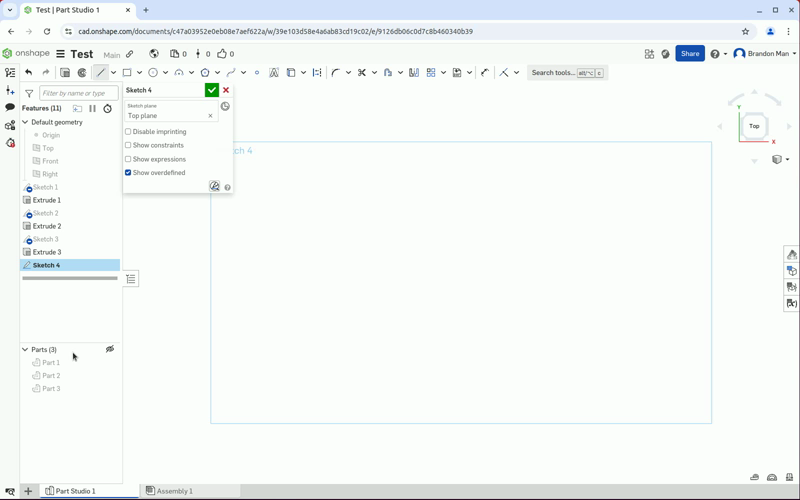
key_down(shift)
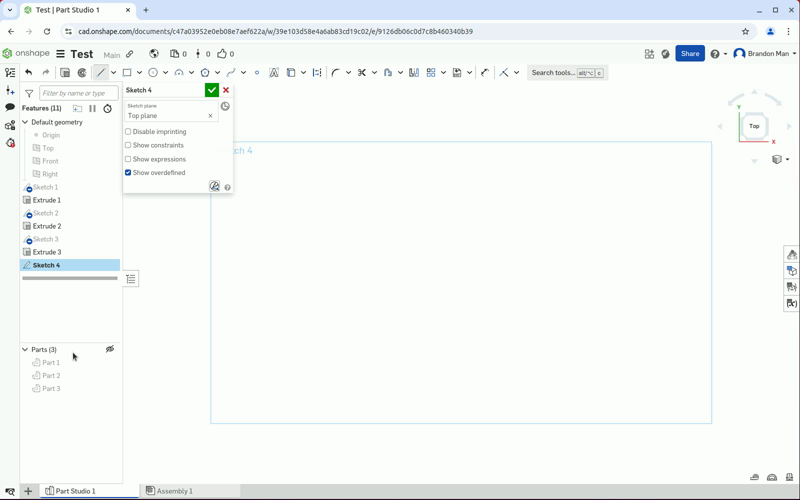
mouse_move(465, 172)
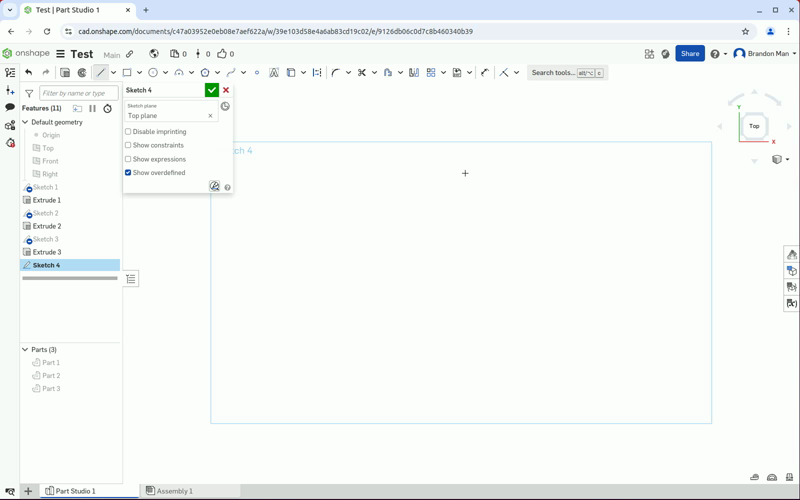
click(465, 172)
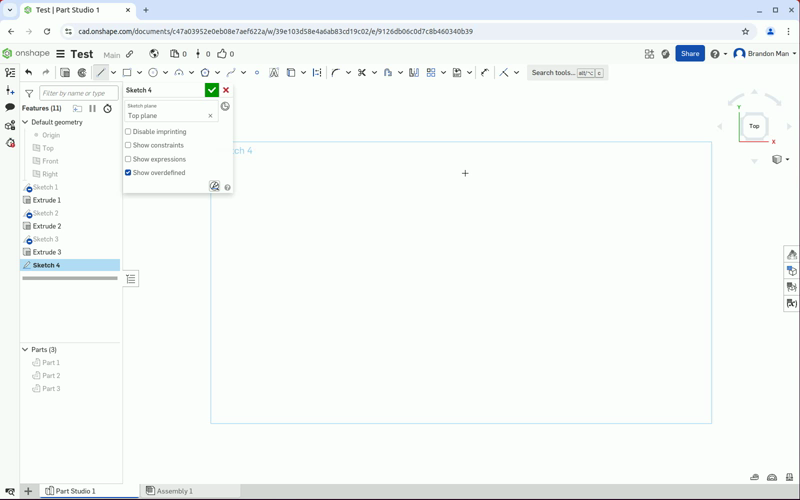
key_up(shift)
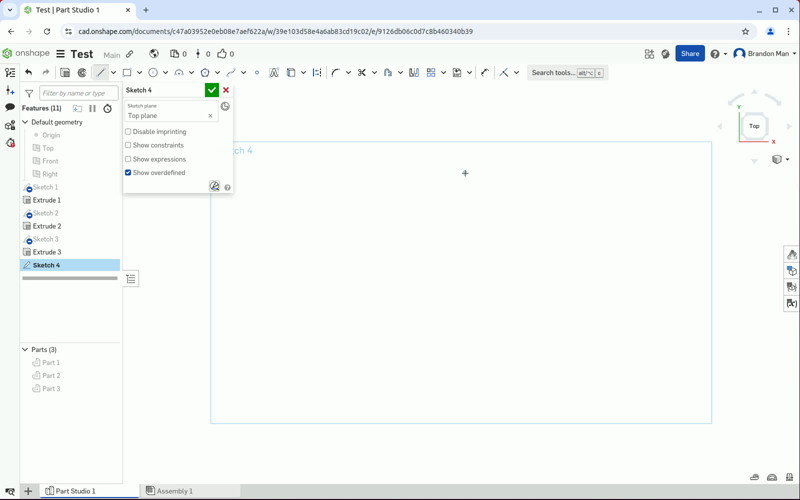
key_down(shift)
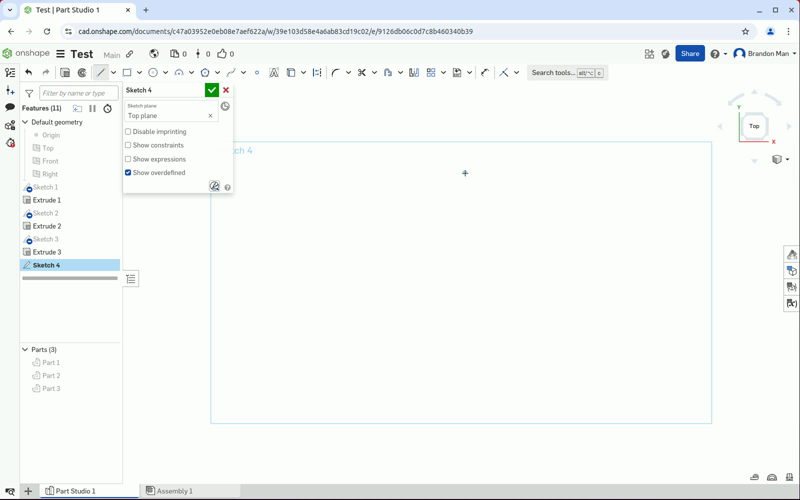
mouse_move(570, 172)
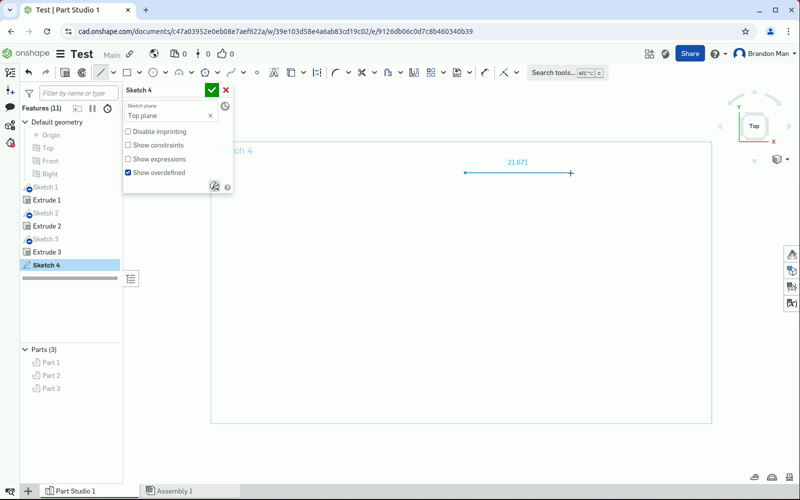
click(570, 172)
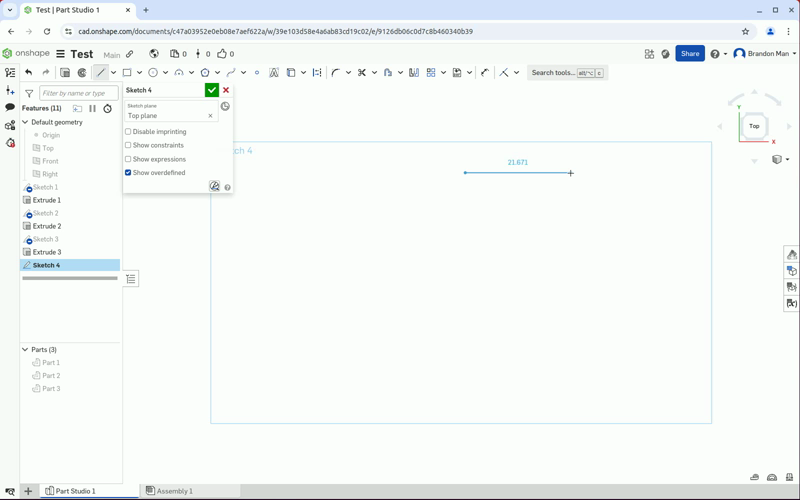
key_up(shift)
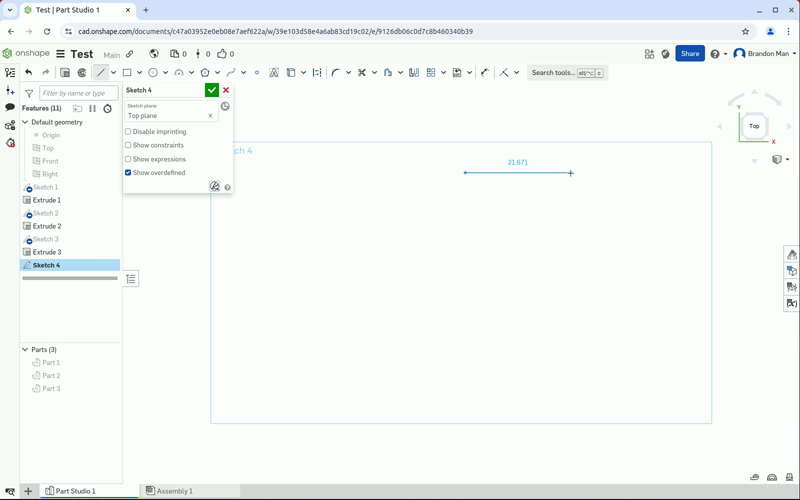
key_down(shift)
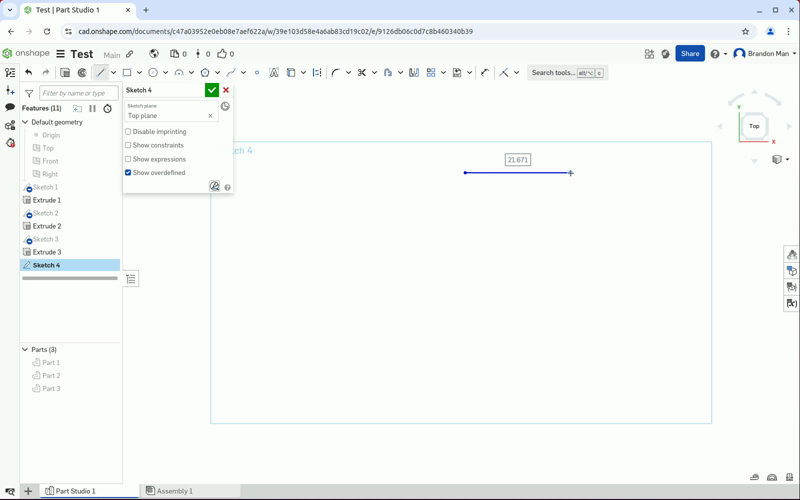
mouse_move(589, 172)
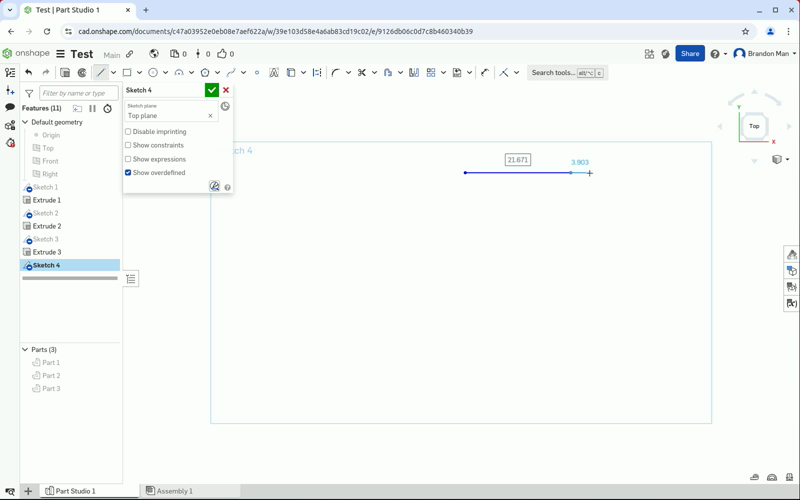
mouse_move(570, 183)
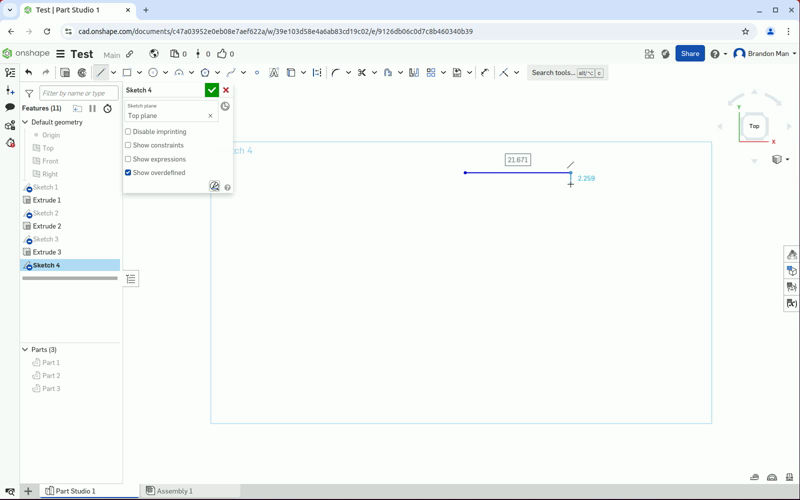
click(570, 183)
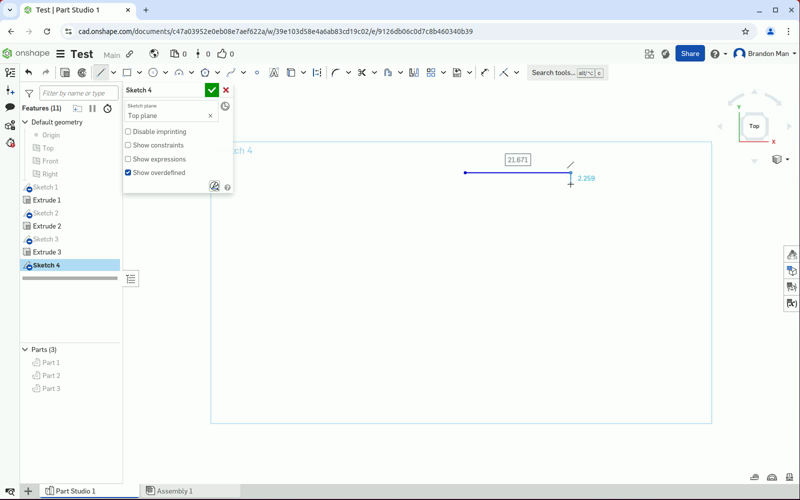
key_up(shift)
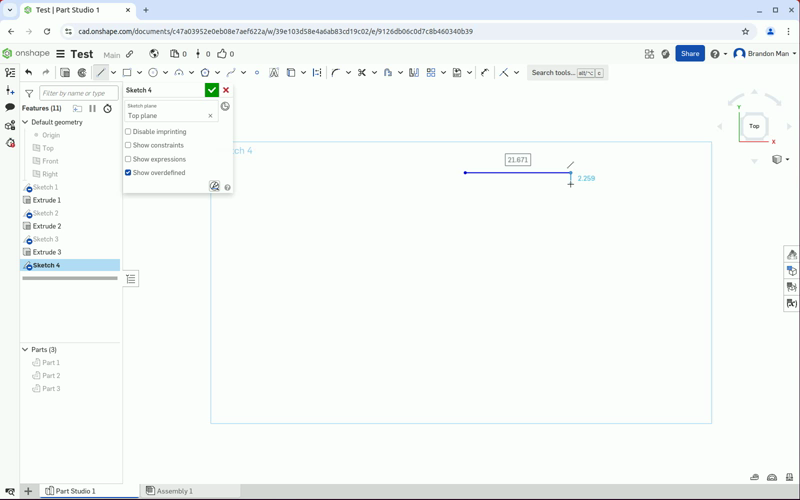
key_down(shift)
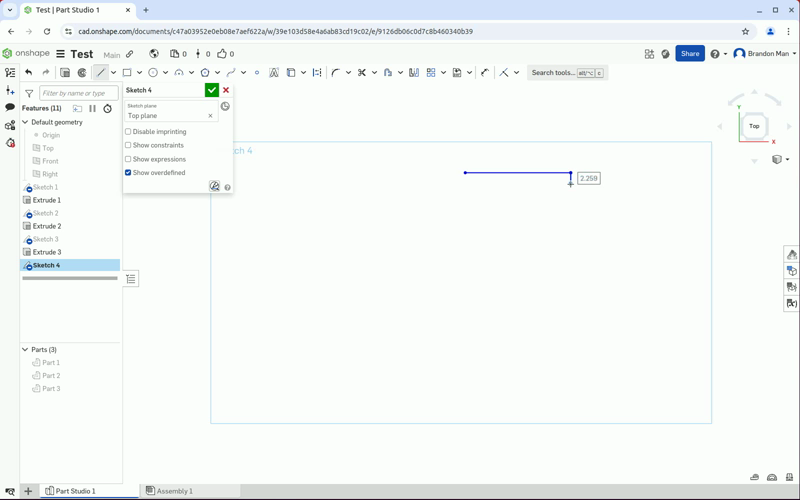
mouse_move(589, 183)
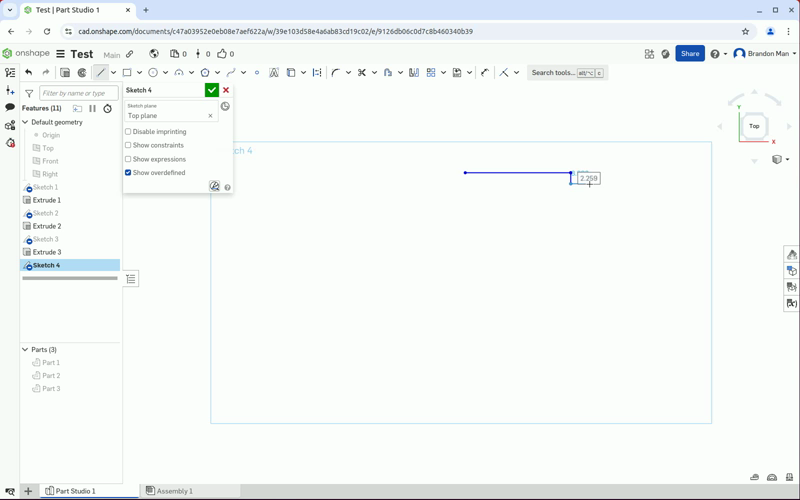
mouse_move(572, 183)
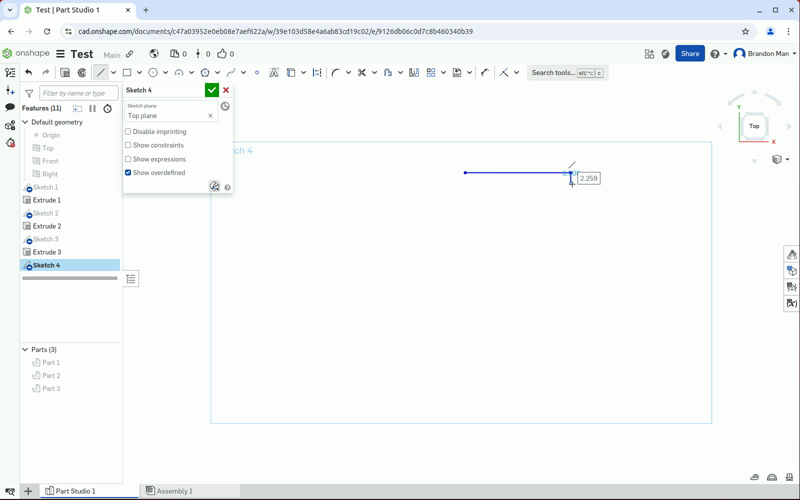
scroll(6)
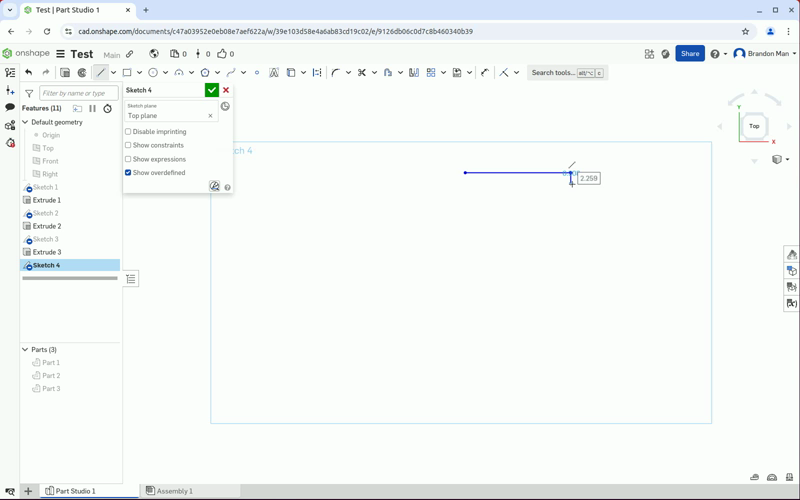
scroll(6)
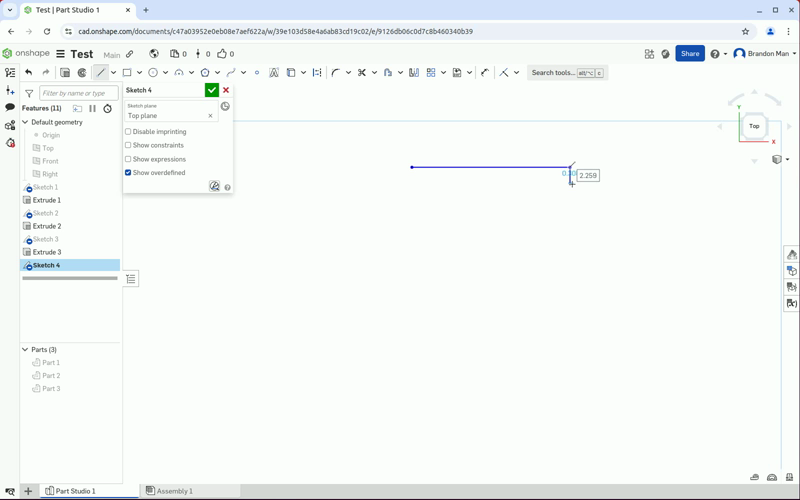
scroll(6)
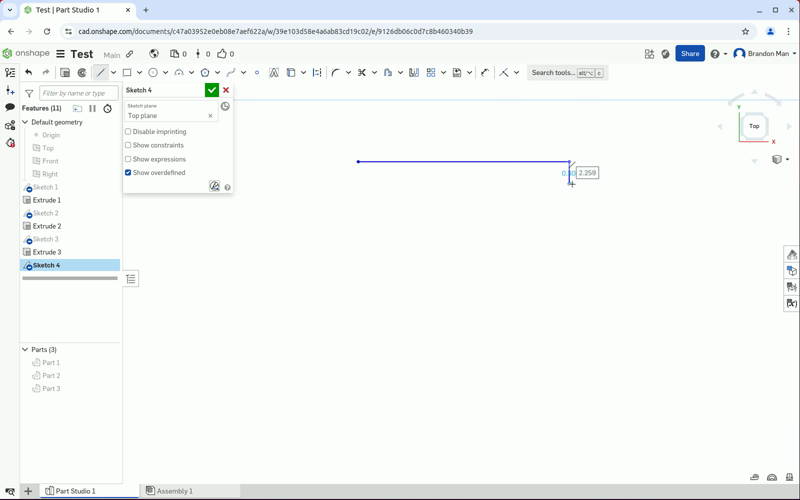
scroll(6)
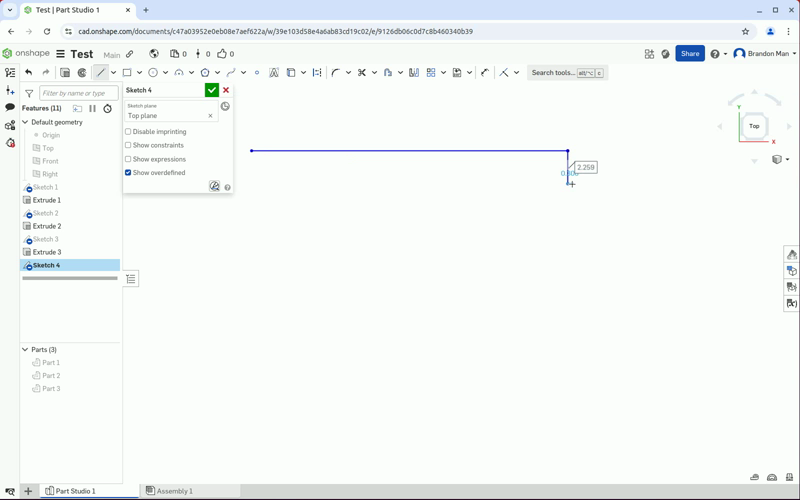
scroll(6)
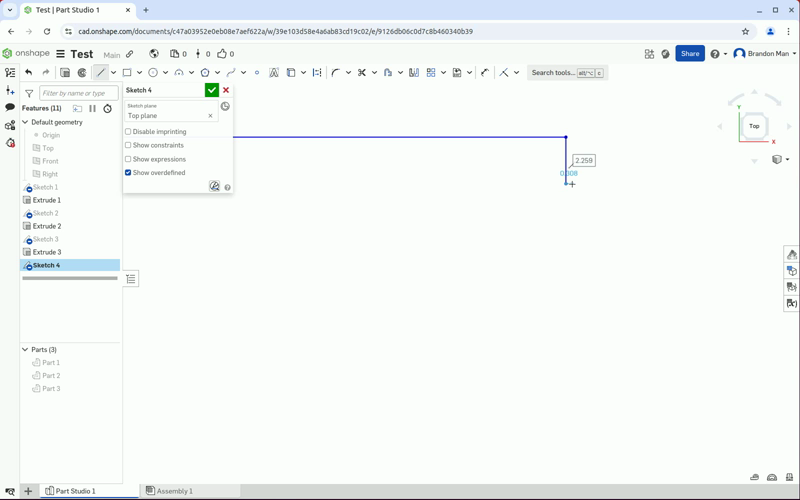
scroll(6)
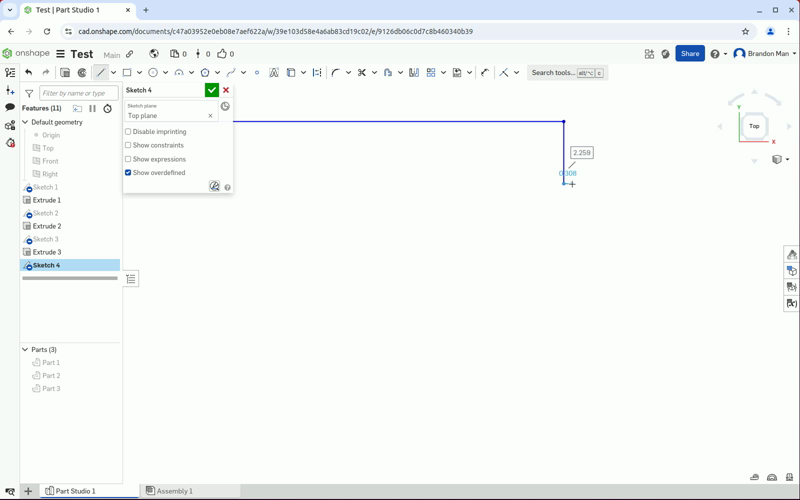
scroll(6)
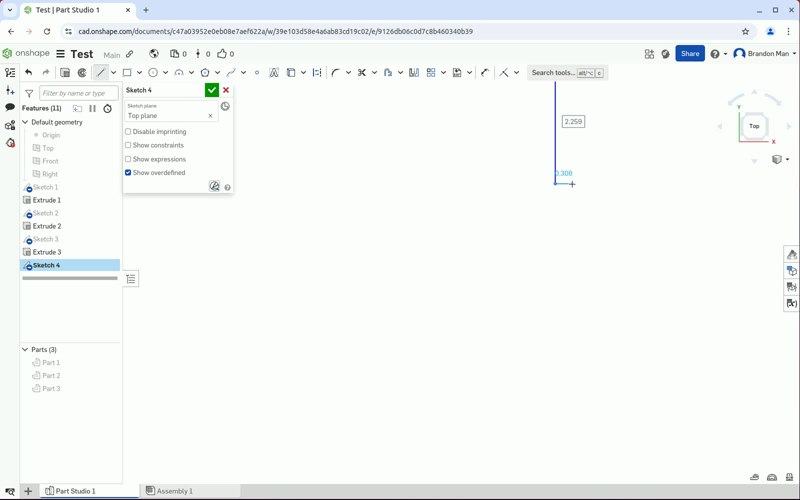
click(572, 183)
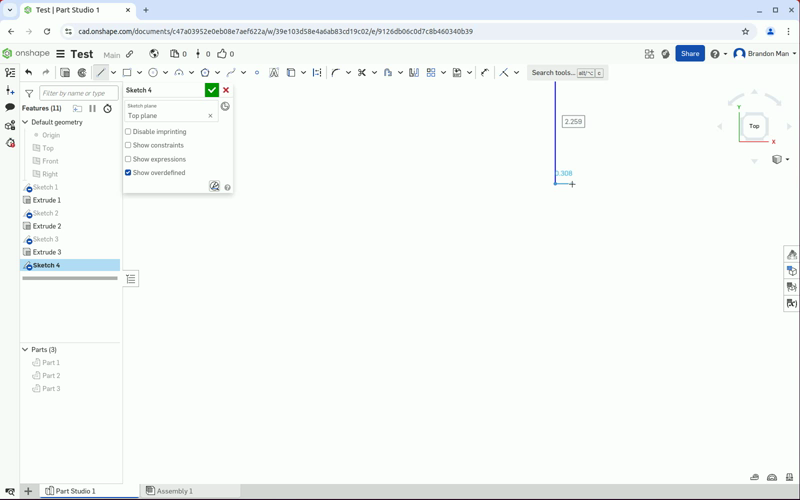
scroll(-6)
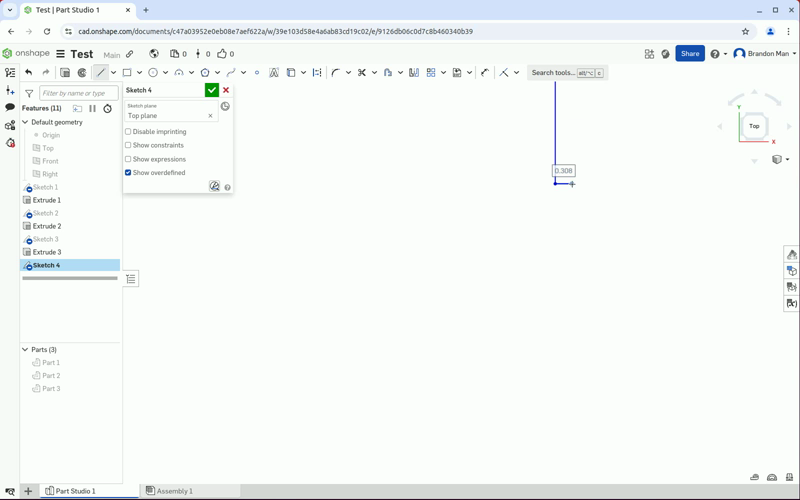
scroll(-6)
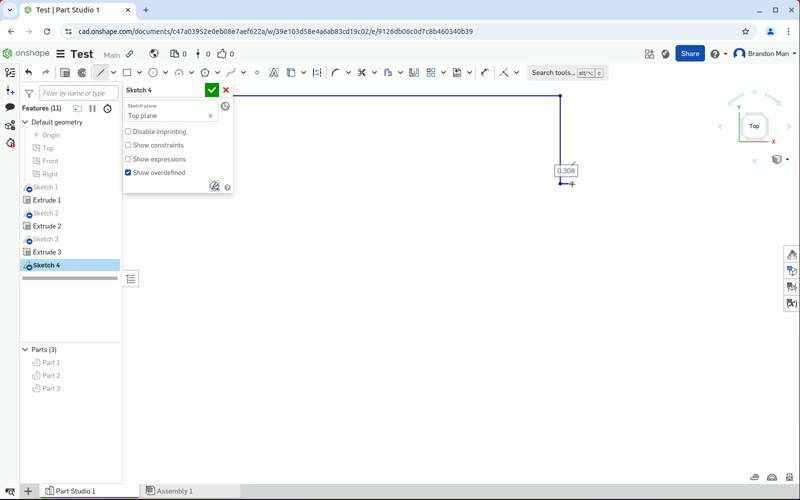
scroll(-6)
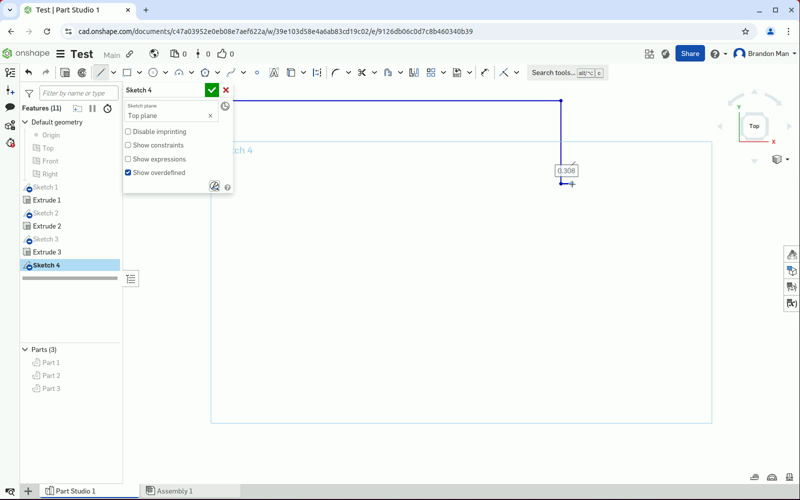
scroll(-6)
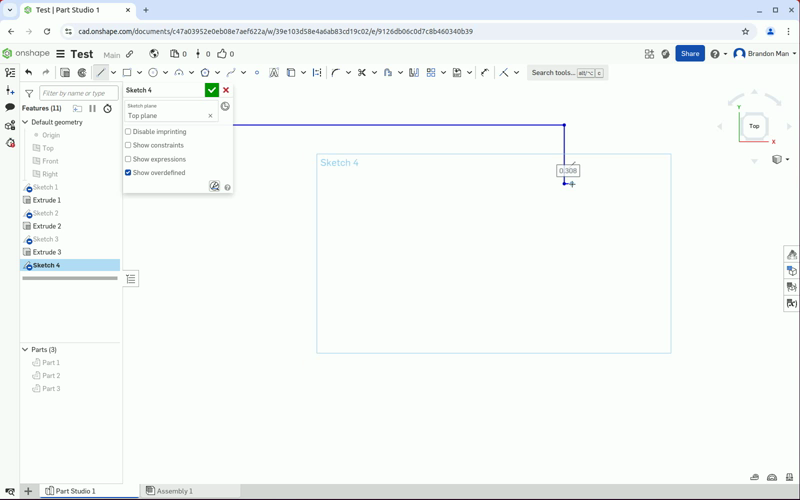
scroll(-6)
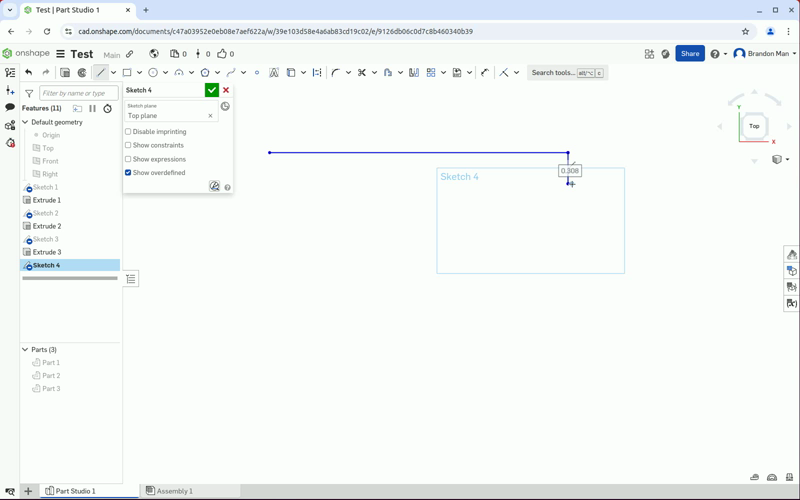
scroll(-6)
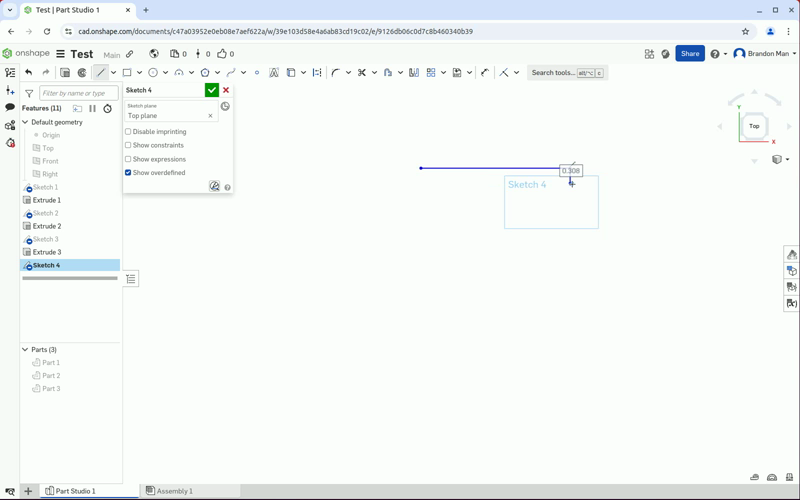
scroll(-6)
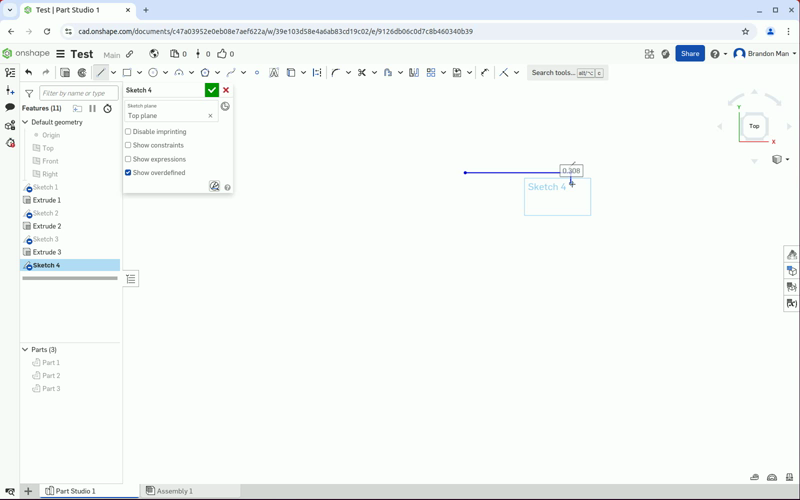
key_up(shift)
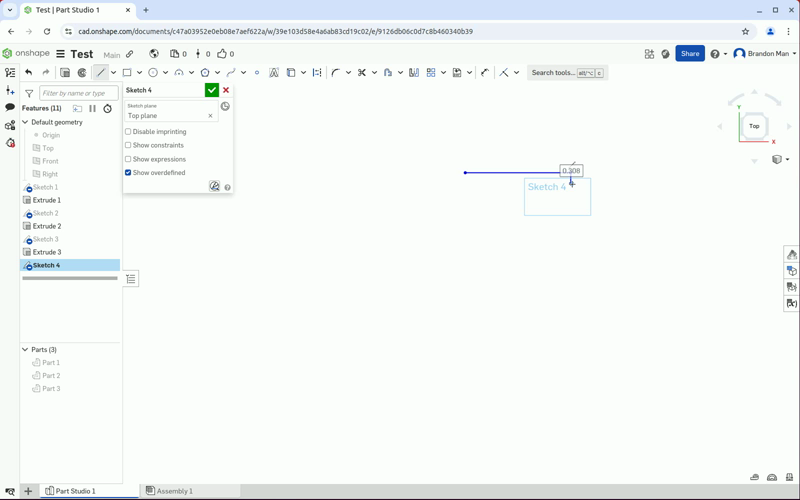
key_down(shift)
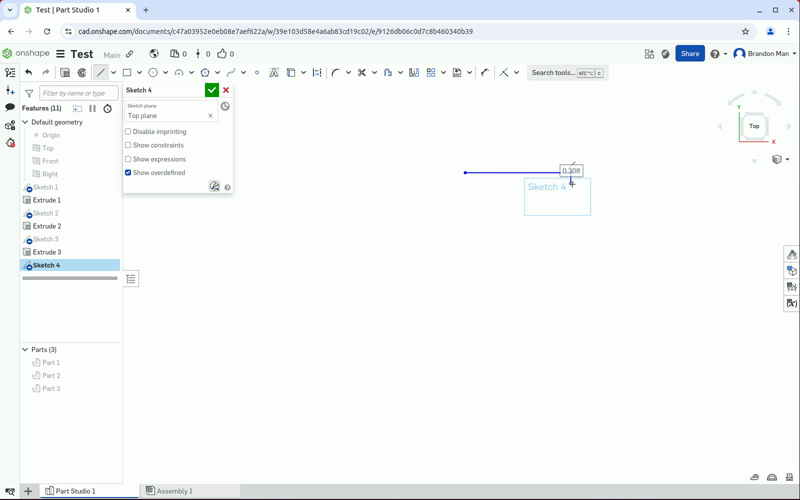
mouse_move(589, 183)
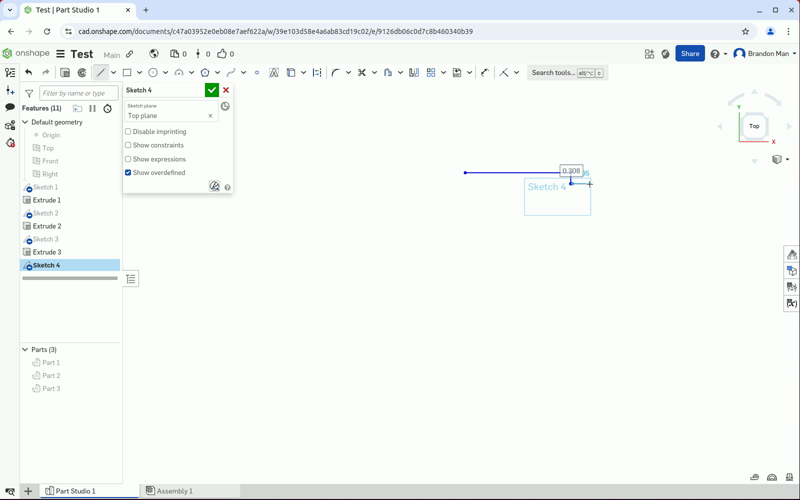
mouse_move(572, 170)
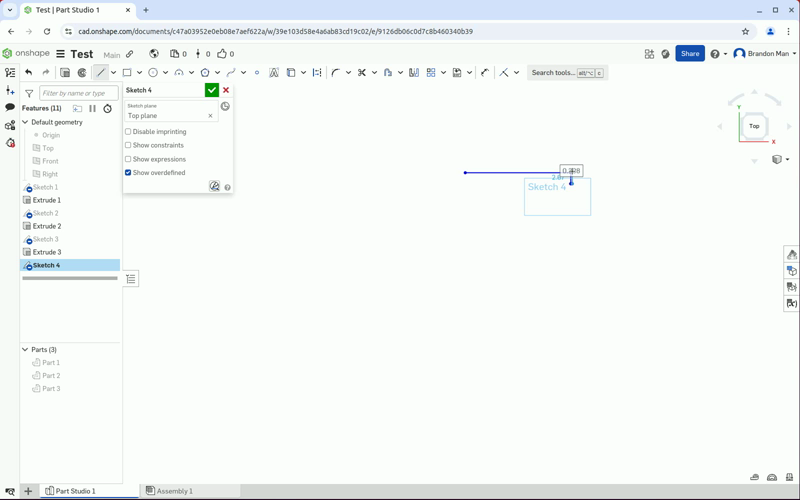
scroll(6)
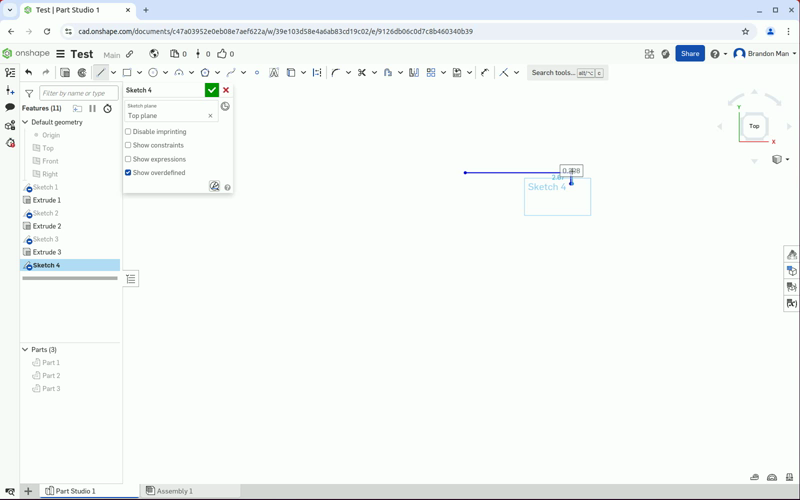
scroll(6)
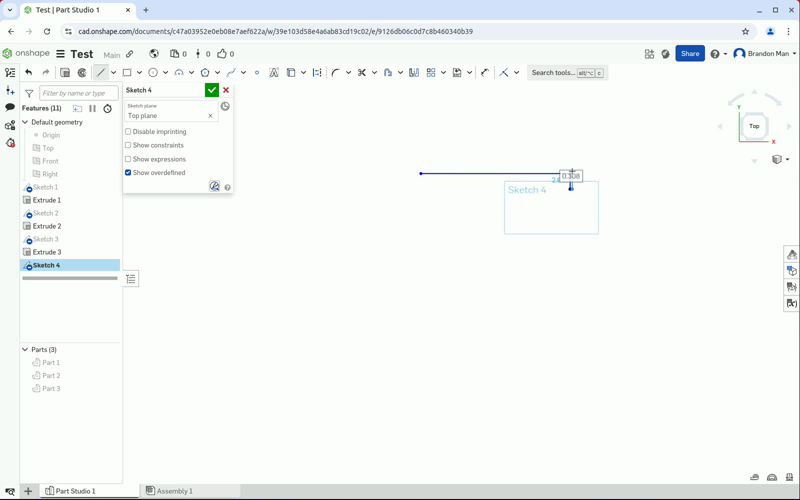
scroll(6)
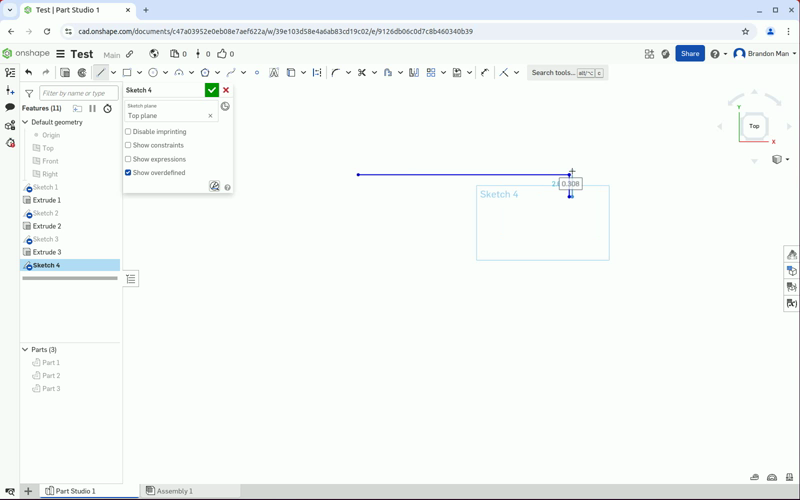
scroll(6)
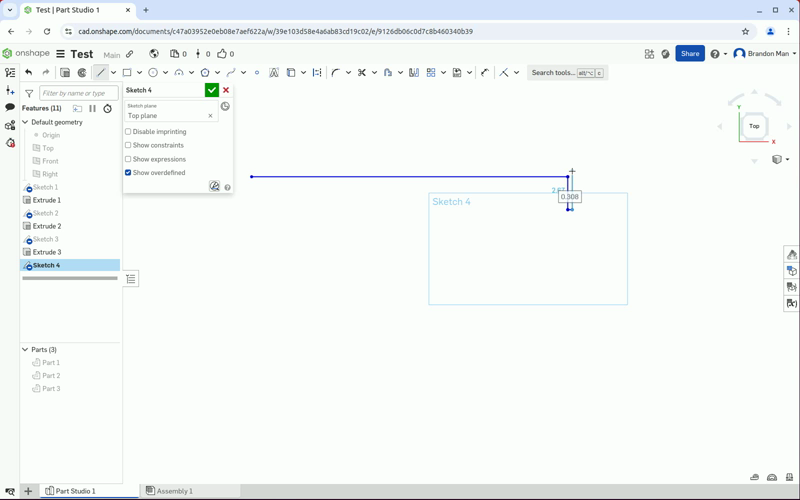
scroll(6)
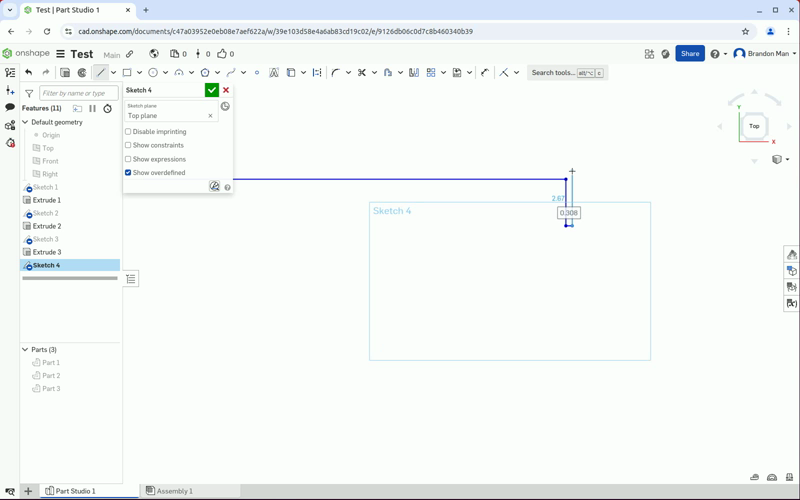
scroll(6)
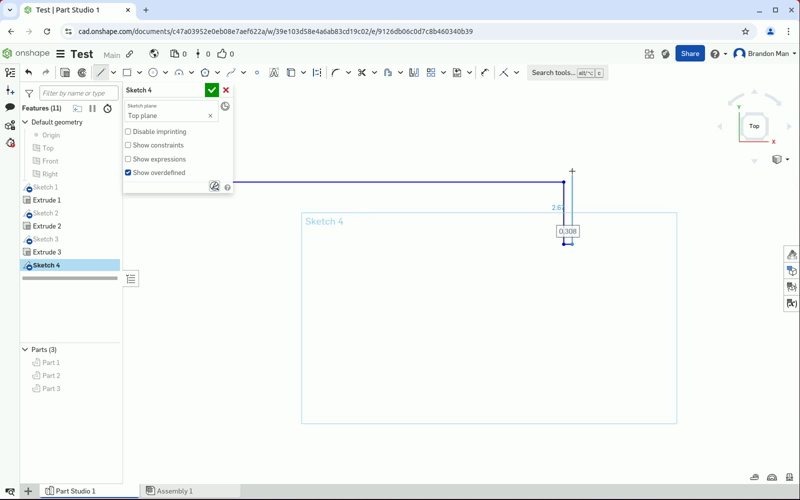
scroll(6)
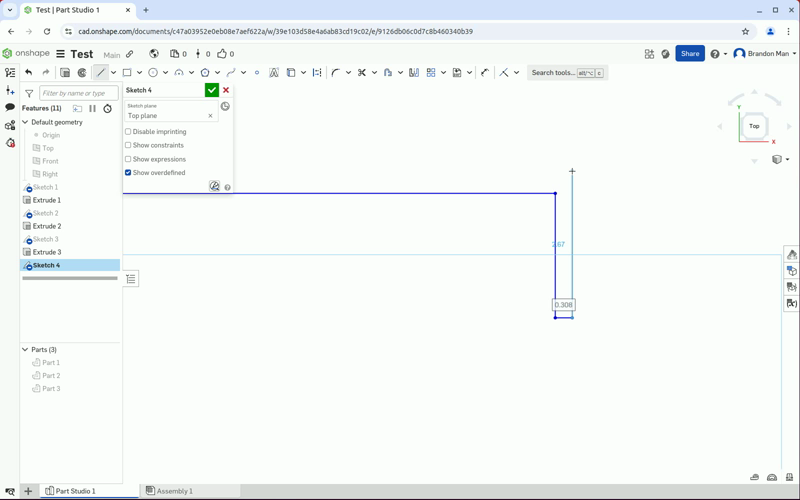
click(572, 170)
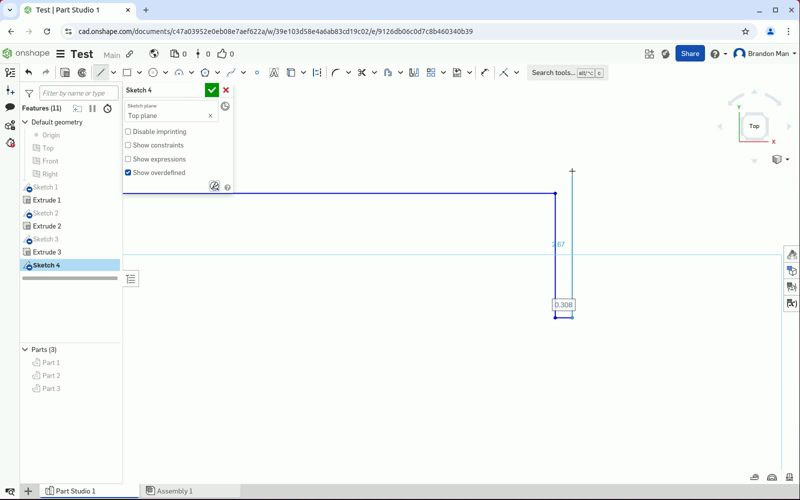
scroll(-6)
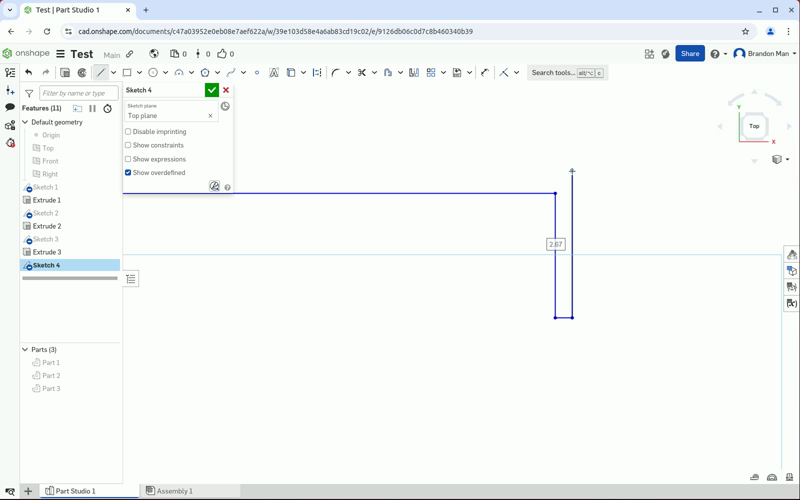
scroll(-6)
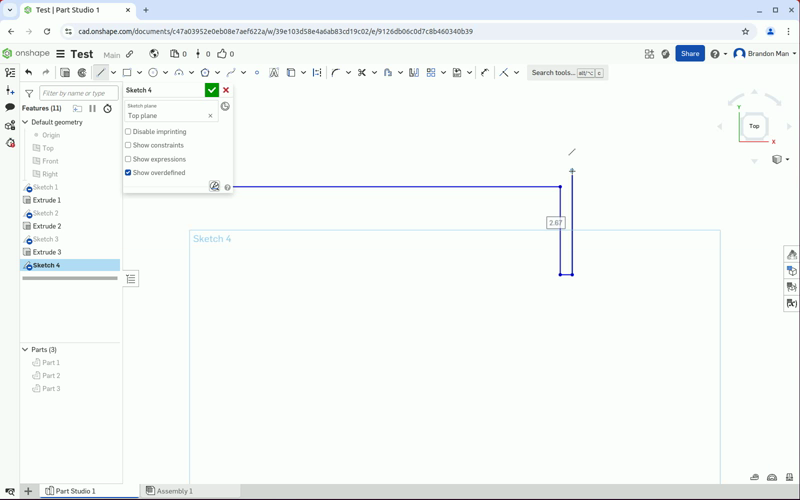
scroll(-6)
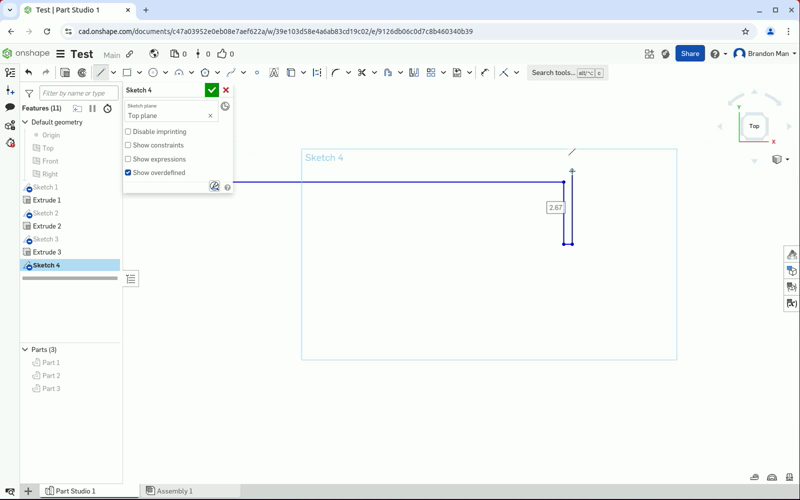
scroll(-6)
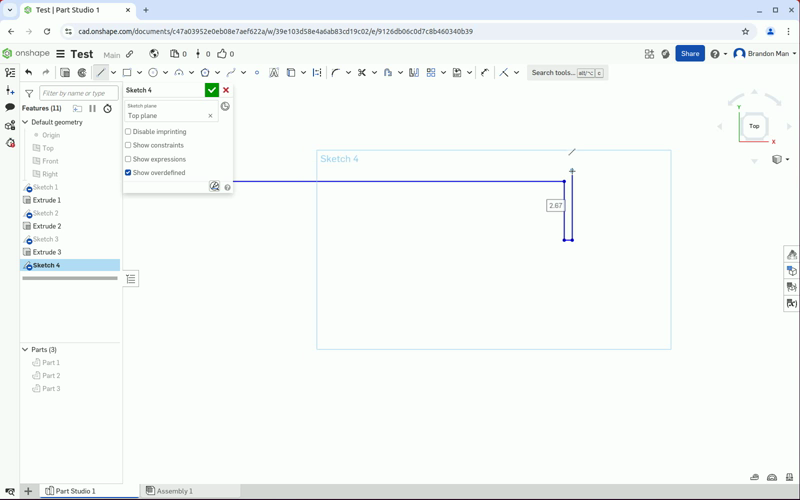
scroll(-6)
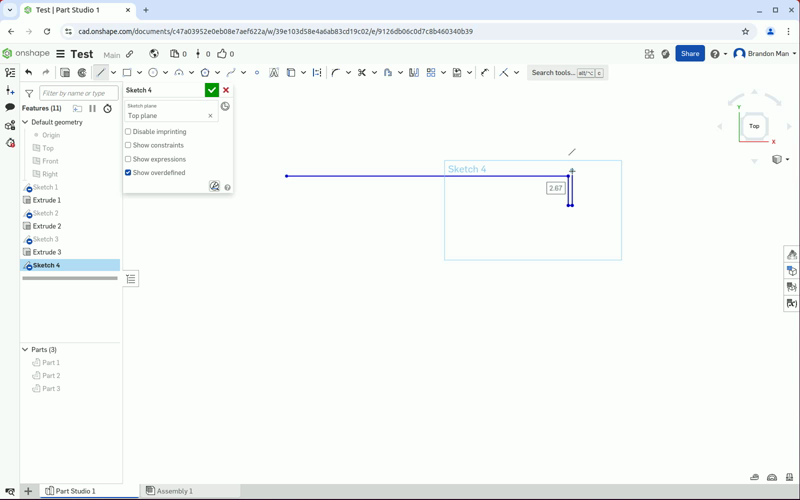
scroll(-6)
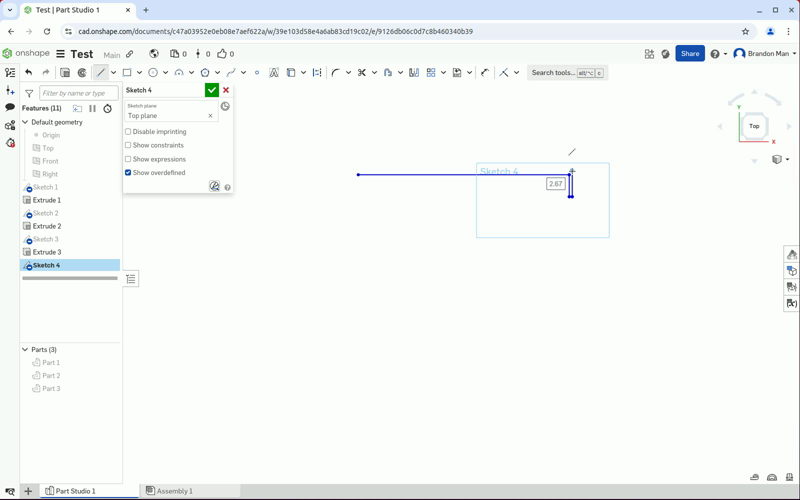
scroll(-6)
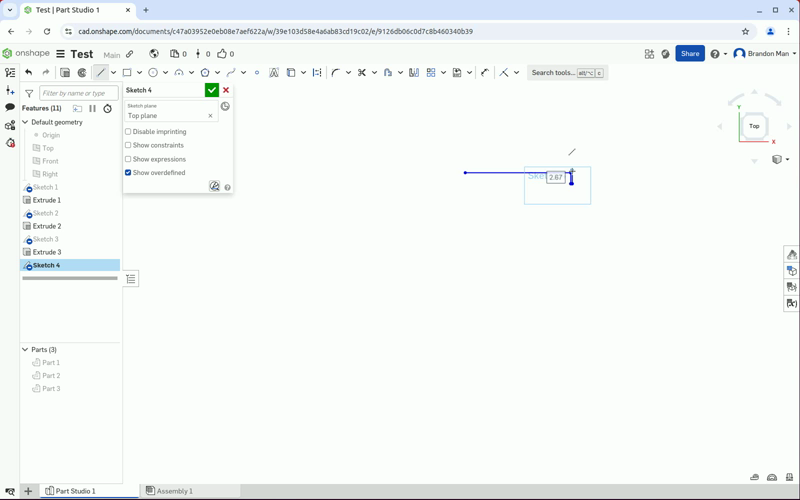
key_up(shift)
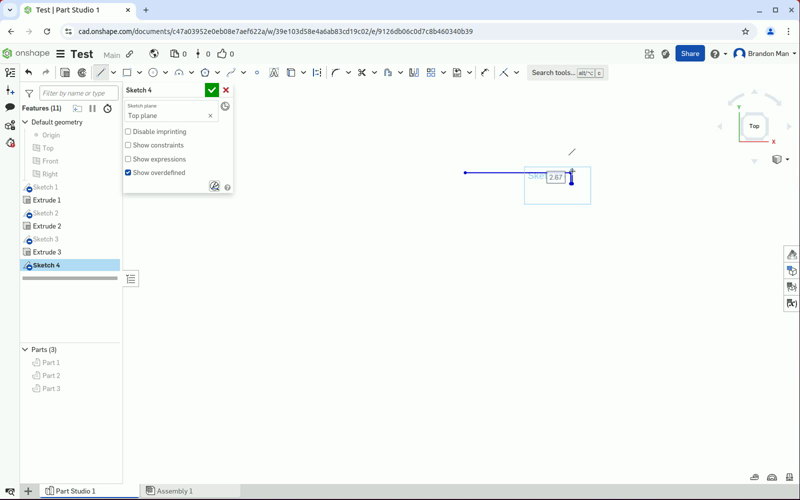
key_down(shift)
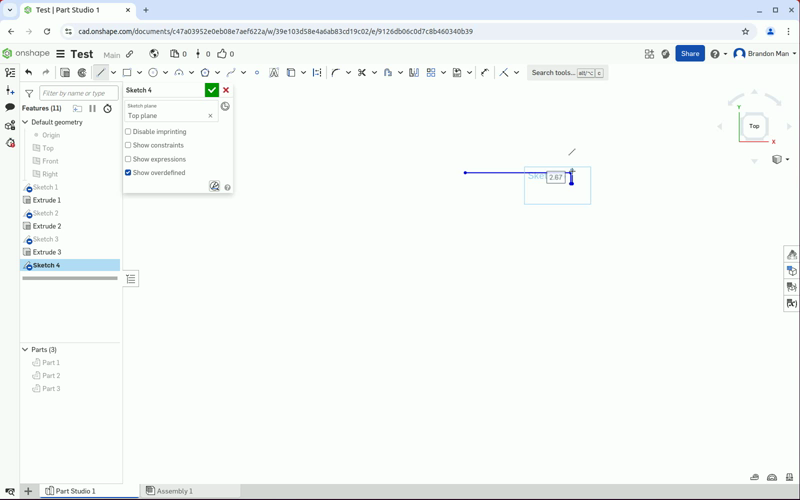
mouse_move(465, 170)
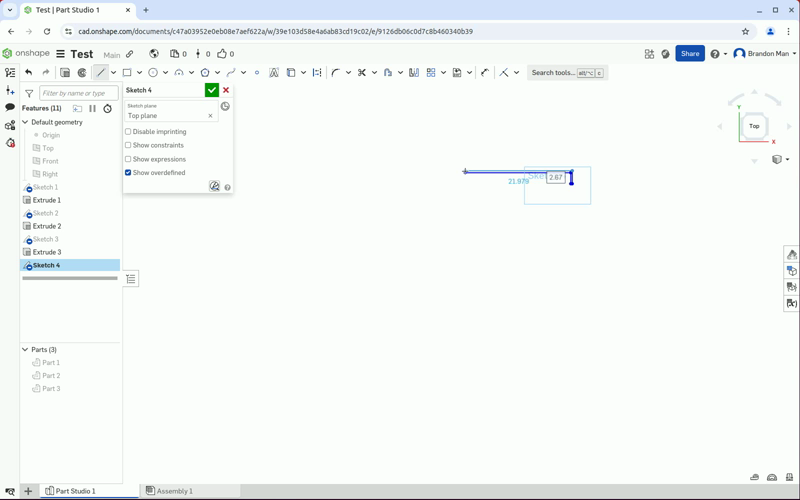
scroll(6)
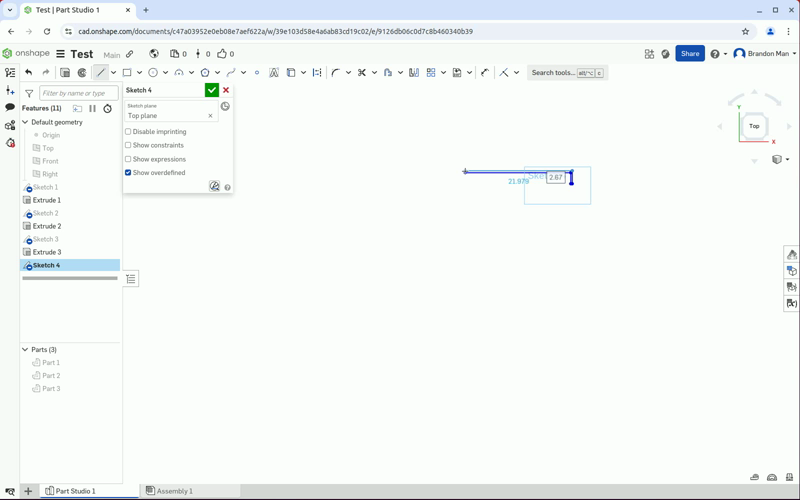
scroll(6)
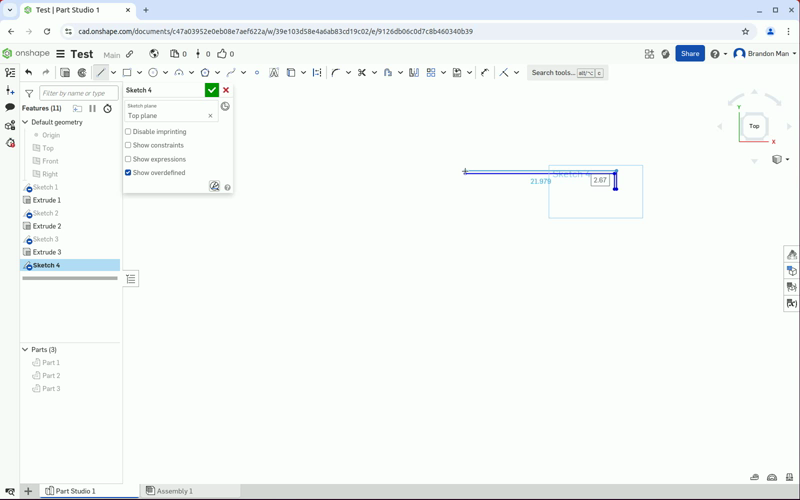
scroll(6)
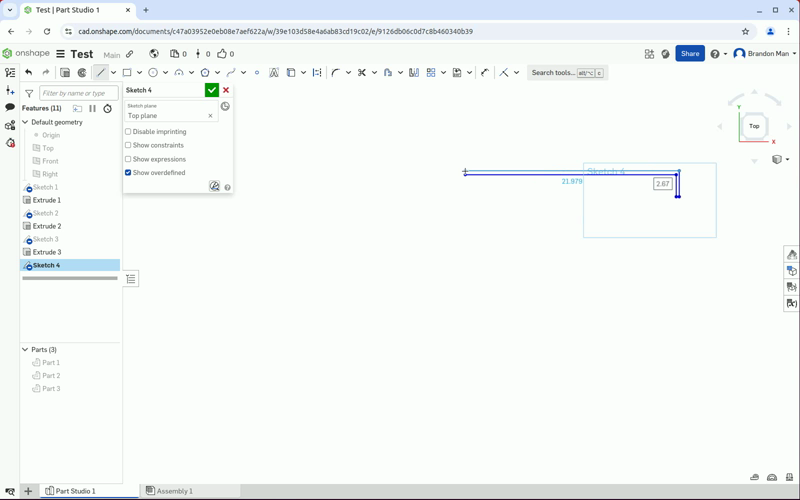
scroll(6)
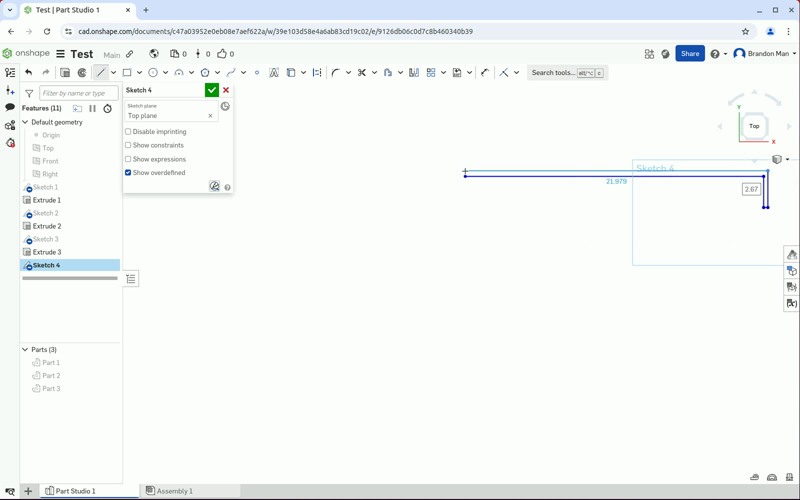
scroll(6)
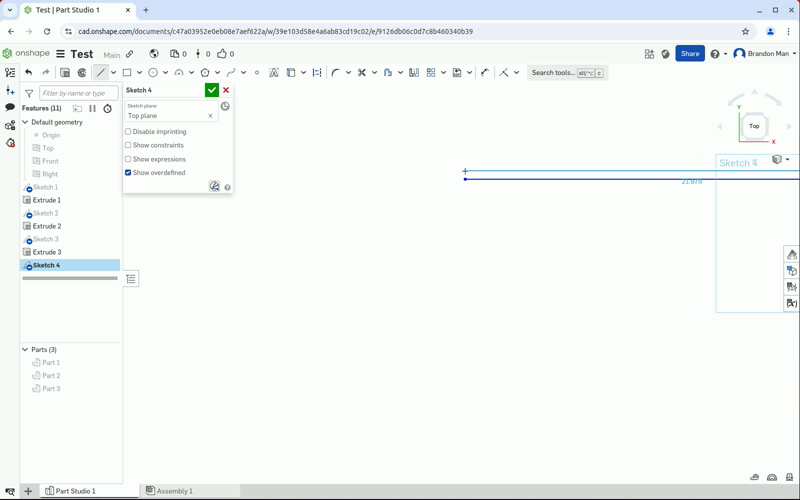
scroll(6)
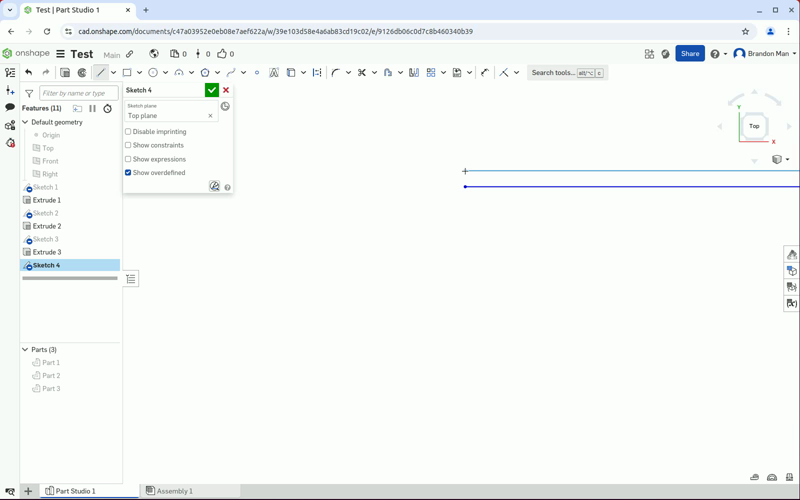
scroll(6)
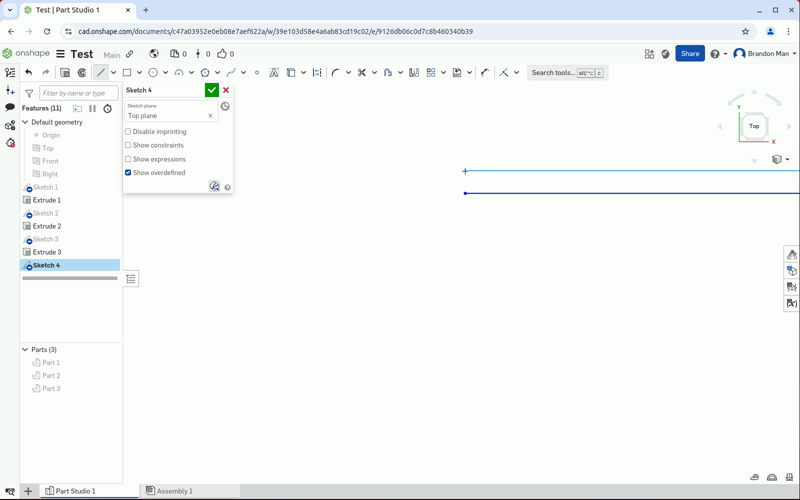
click(465, 170)
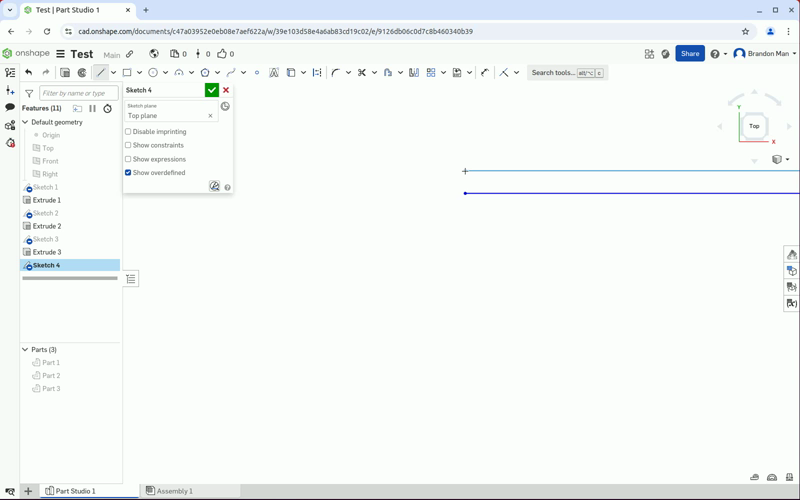
scroll(-6)
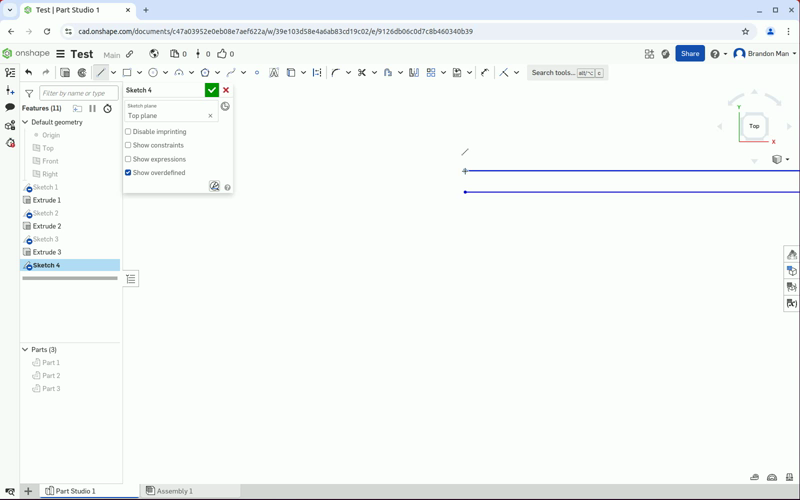
scroll(-6)
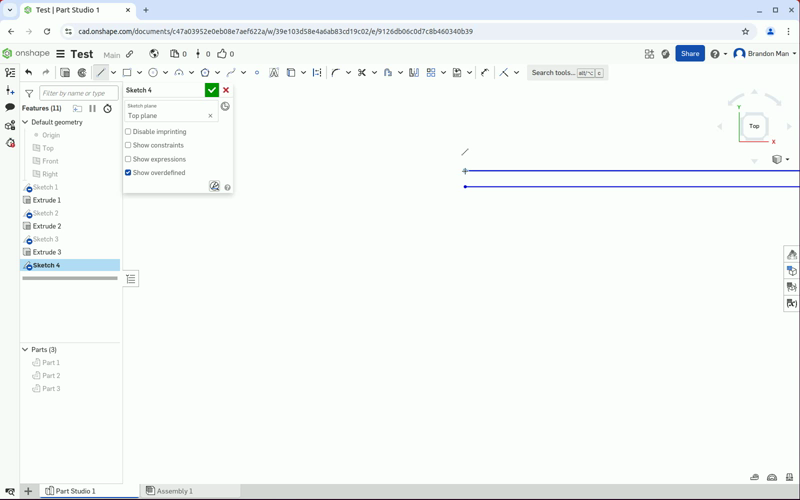
scroll(-6)
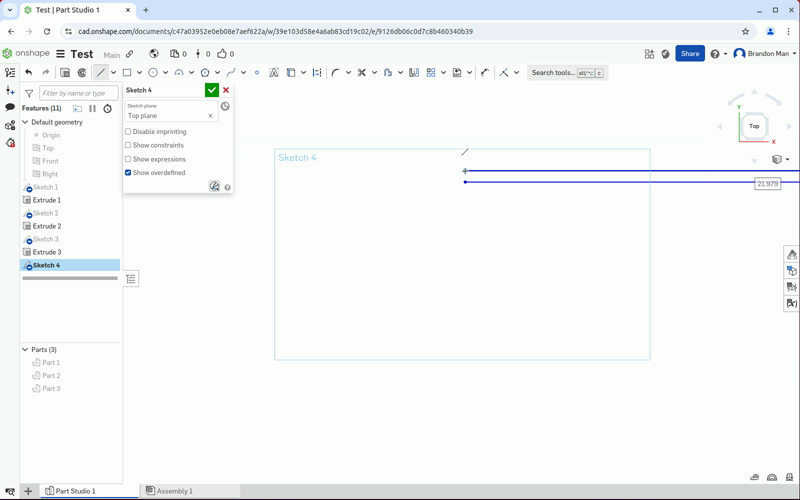
scroll(-6)
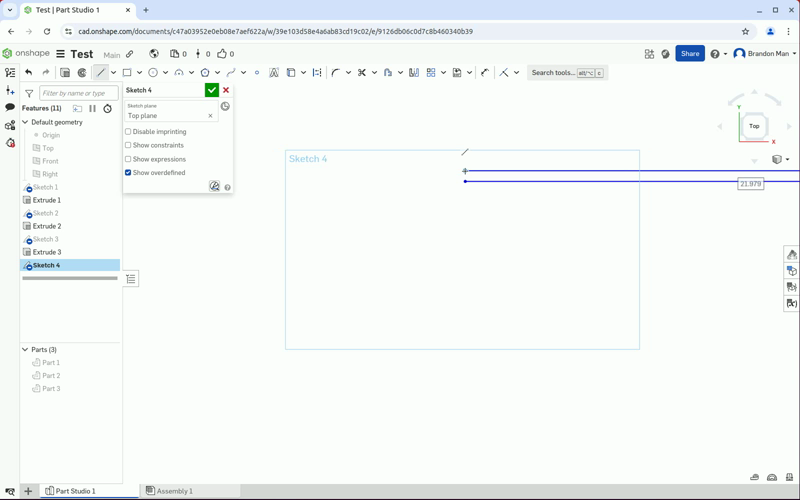
scroll(-6)
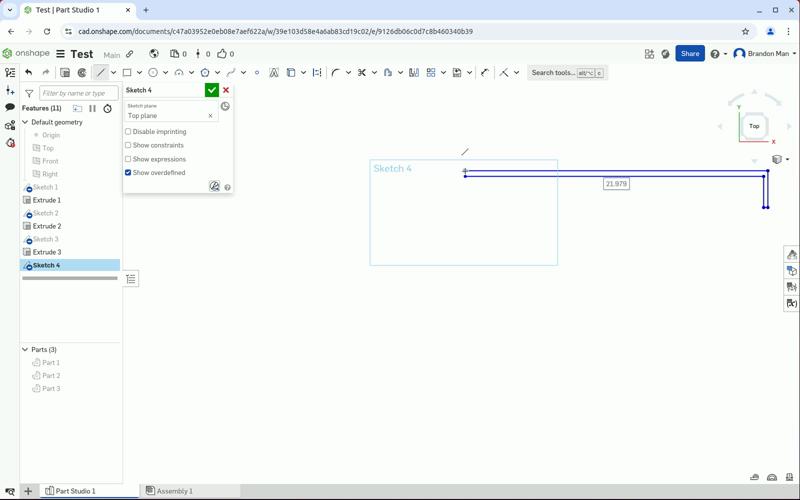
scroll(-6)
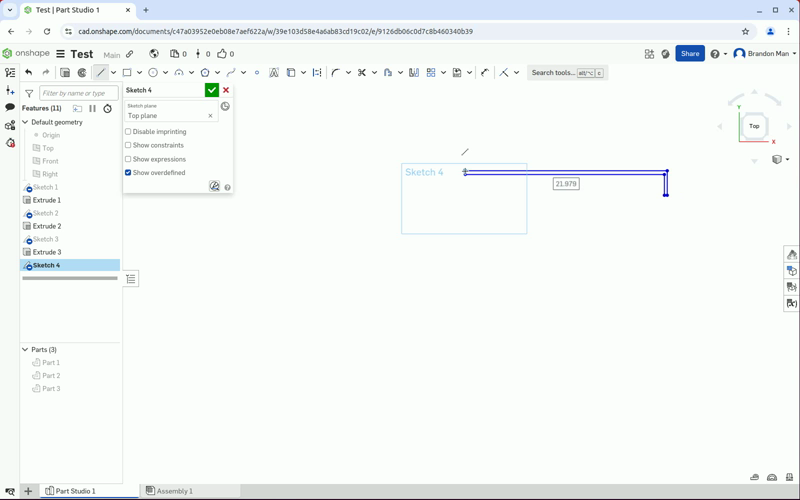
scroll(-6)
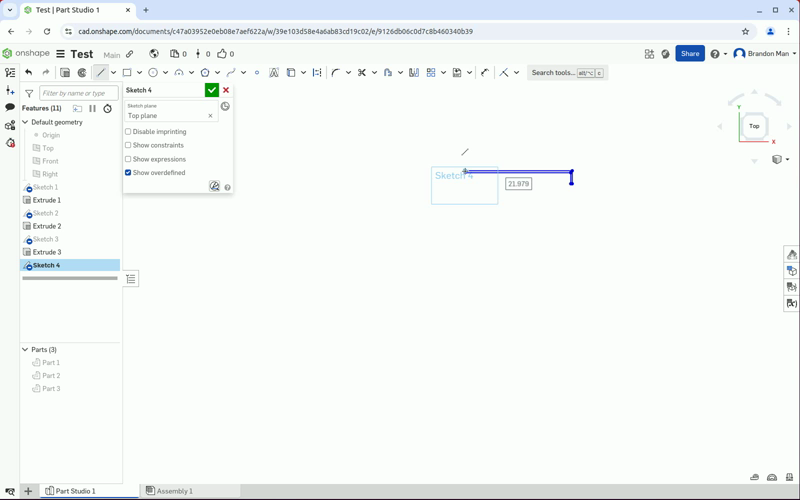
key_up(shift)
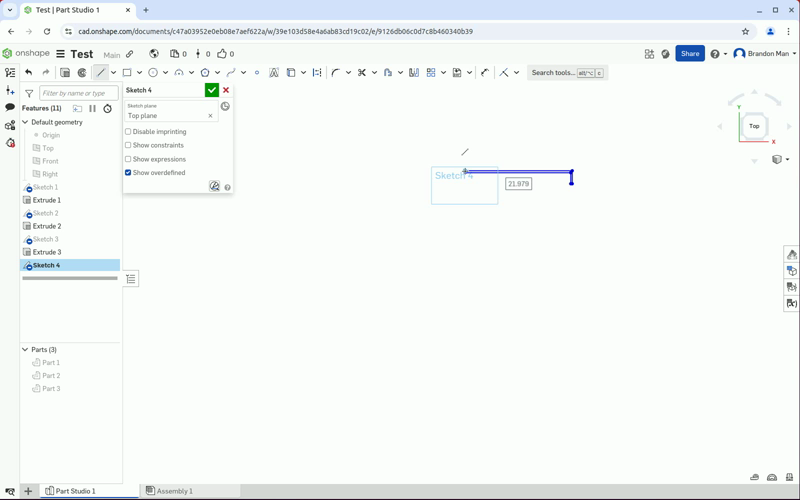
mouse_move(495, 170)
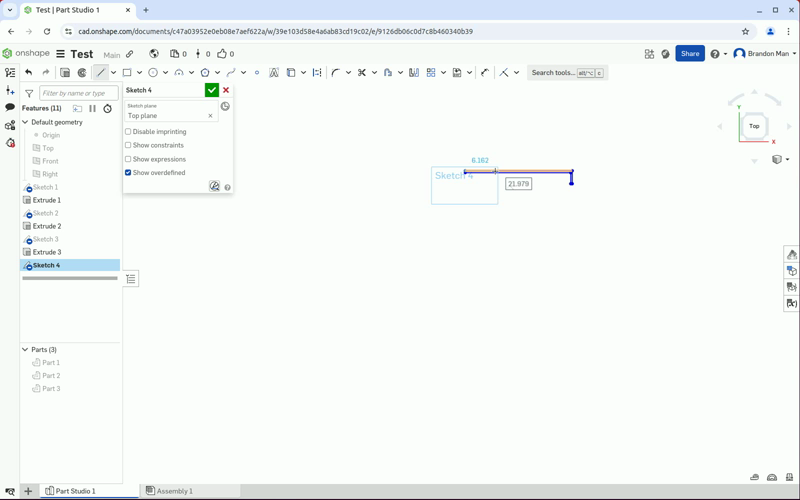
key_down(shift)
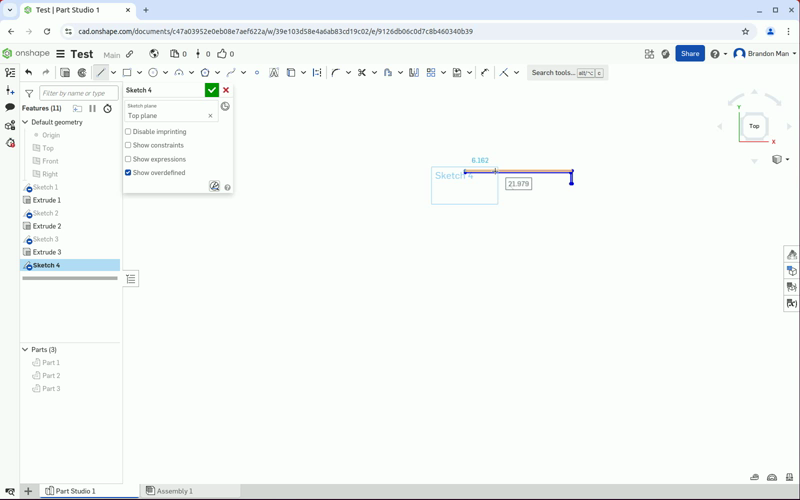
mouse_move(465, 172)
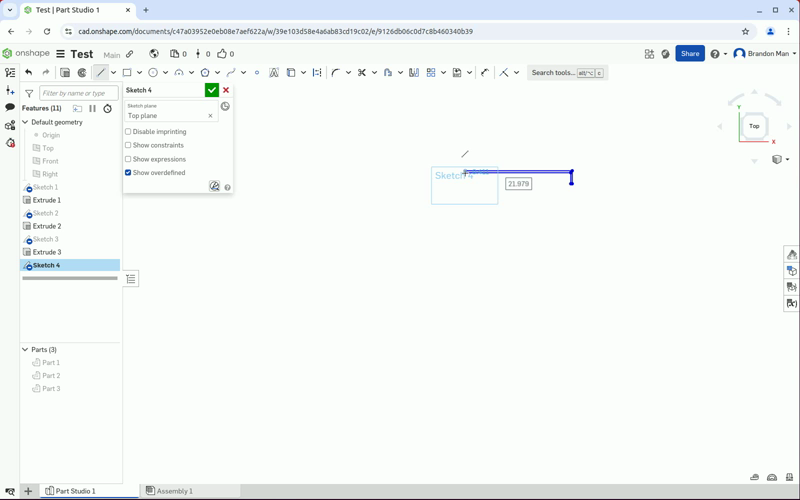
scroll(6)
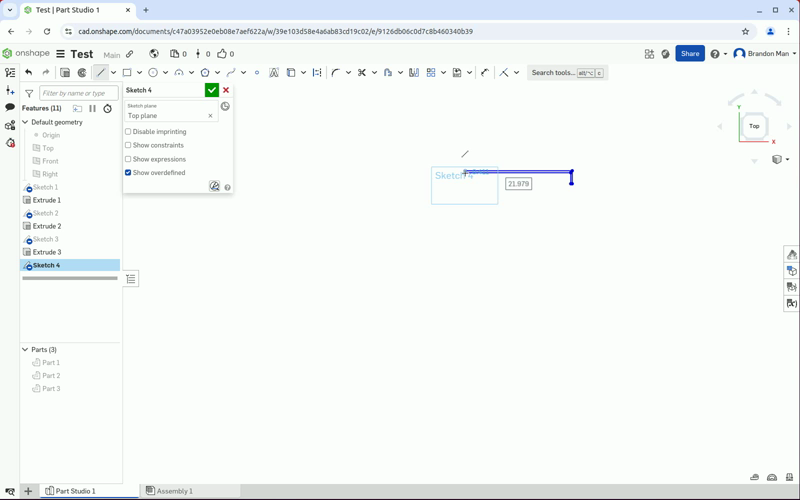
scroll(6)
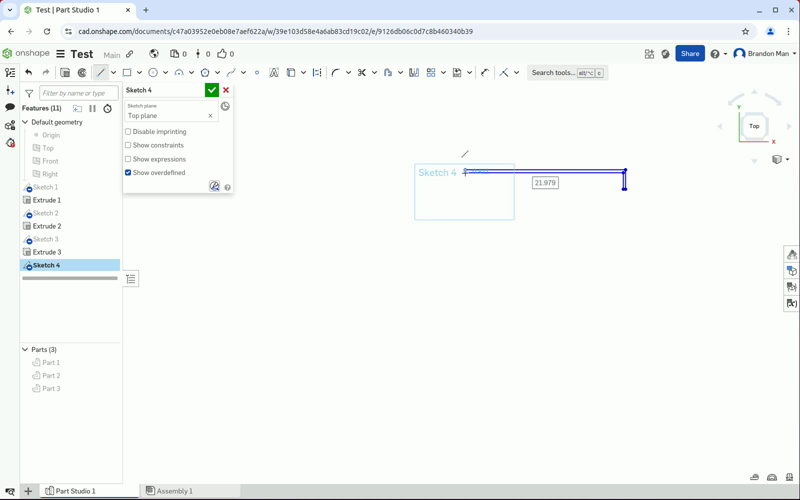
scroll(6)
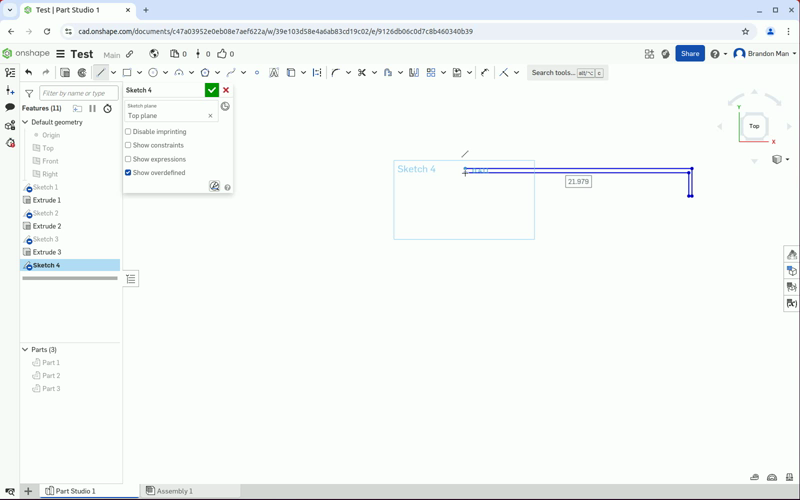
scroll(6)
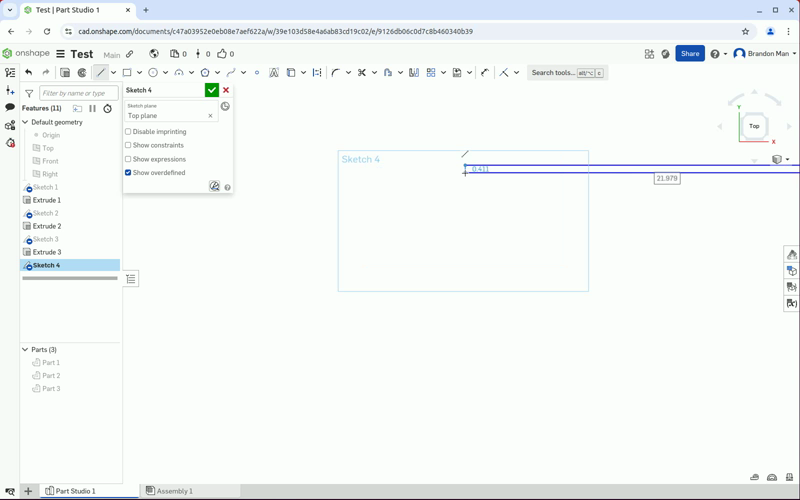
scroll(6)
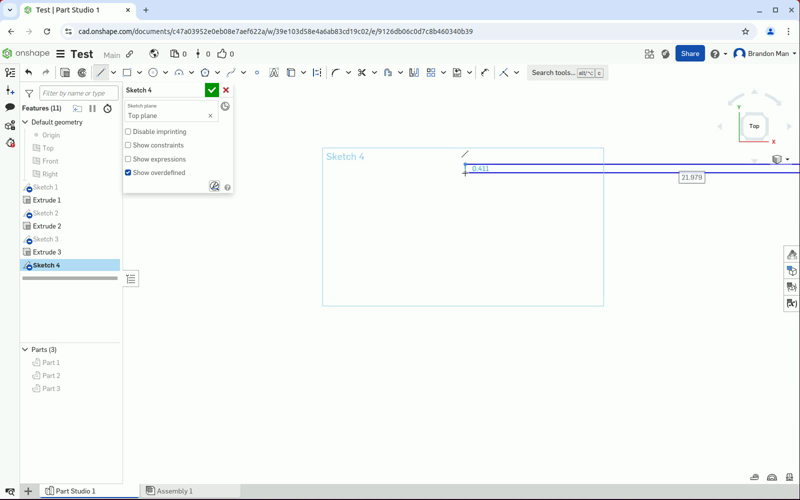
scroll(6)
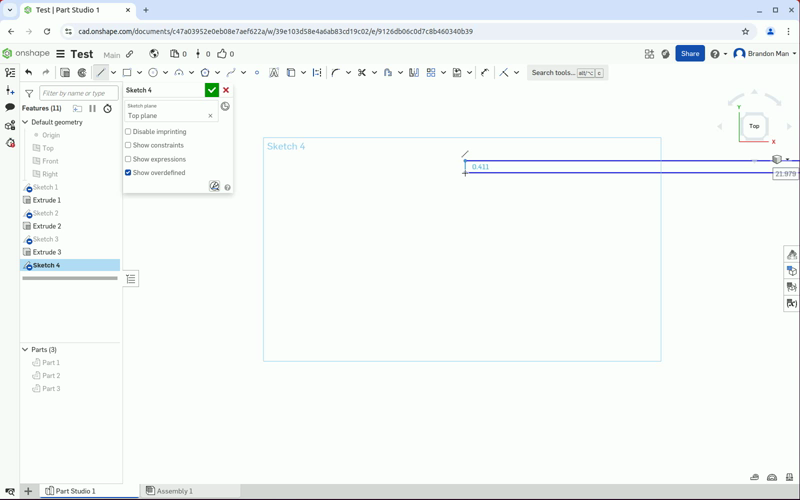
scroll(6)
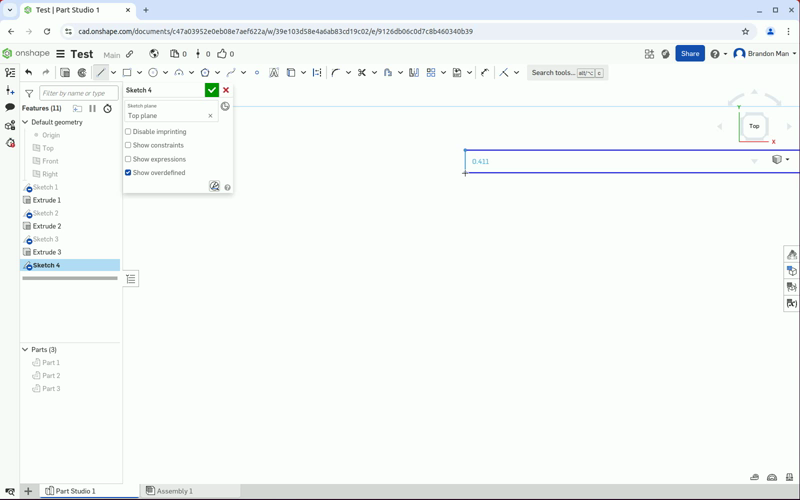
key_up(shift)
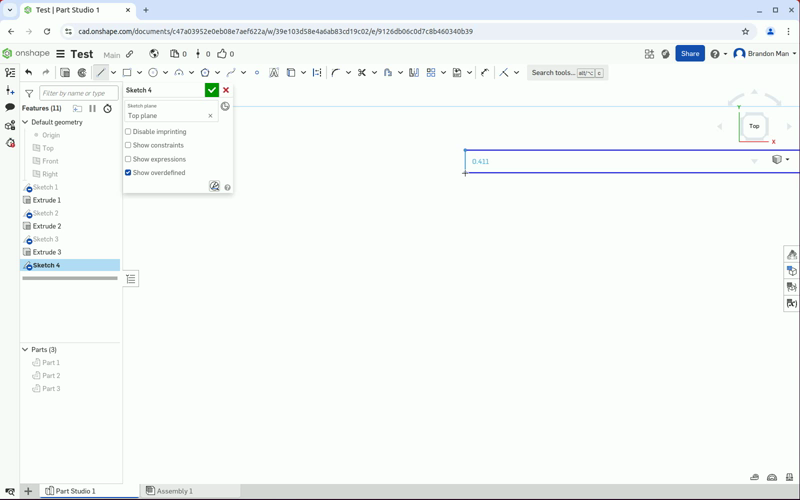
click(465, 172)
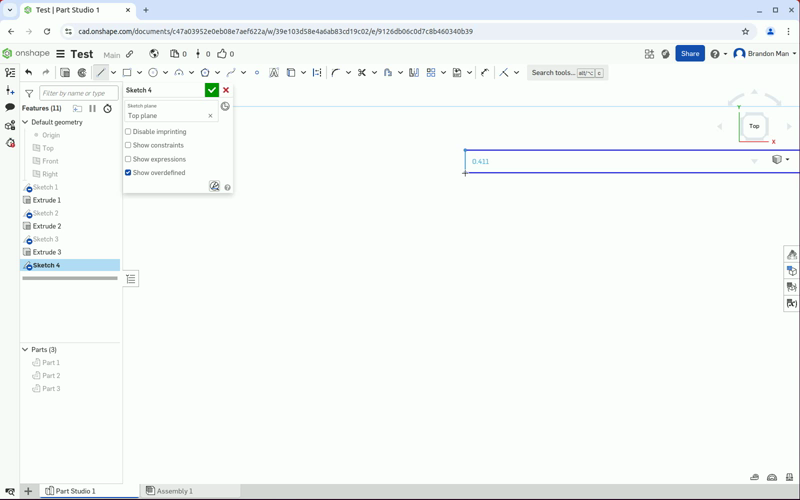
scroll(-6)
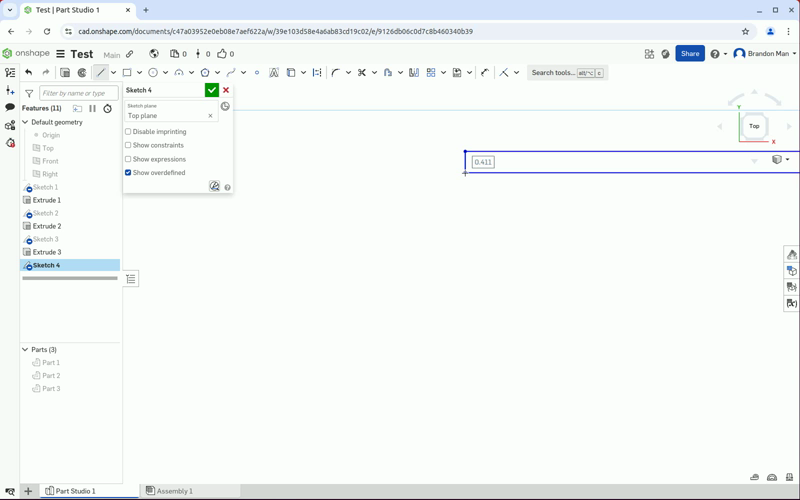
scroll(-6)
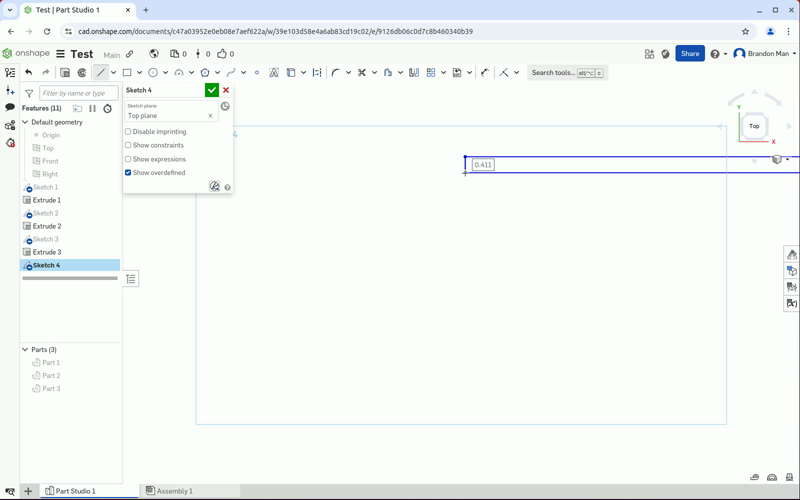
scroll(-6)
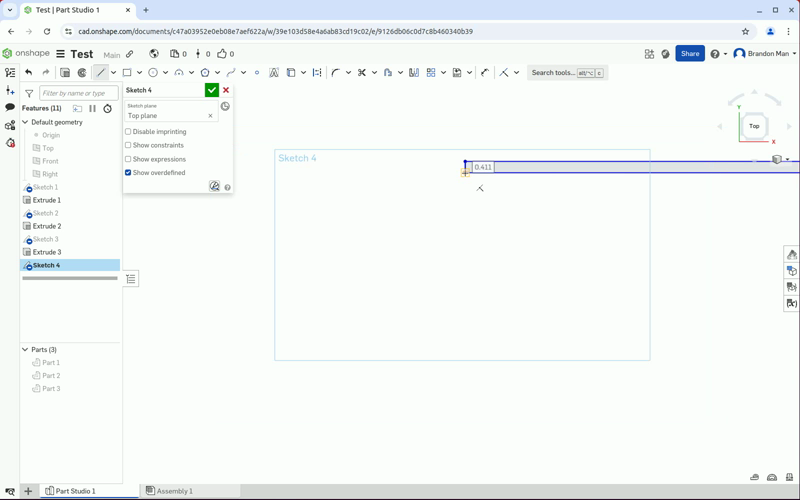
scroll(-6)
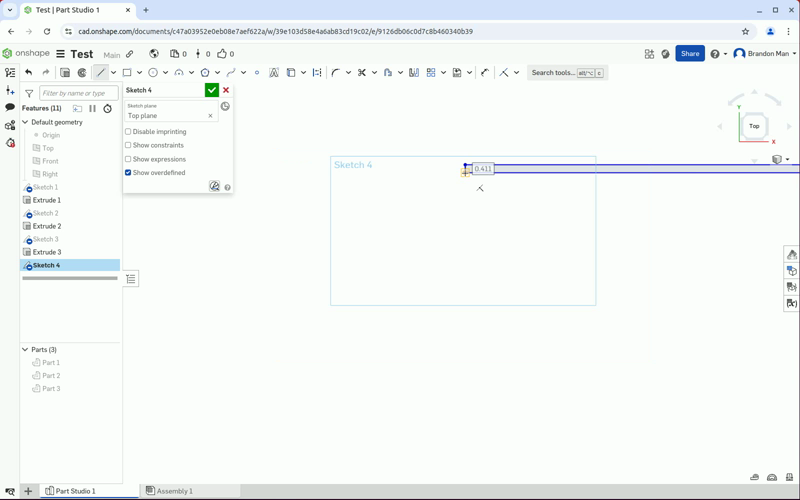
scroll(-6)
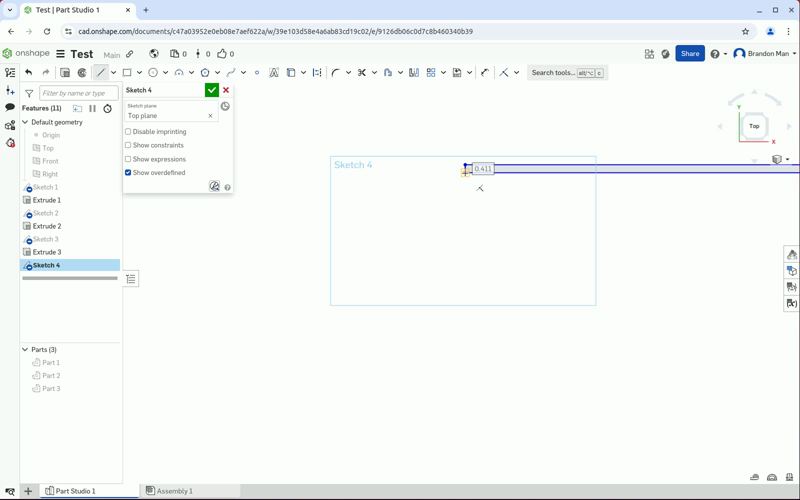
scroll(-6)
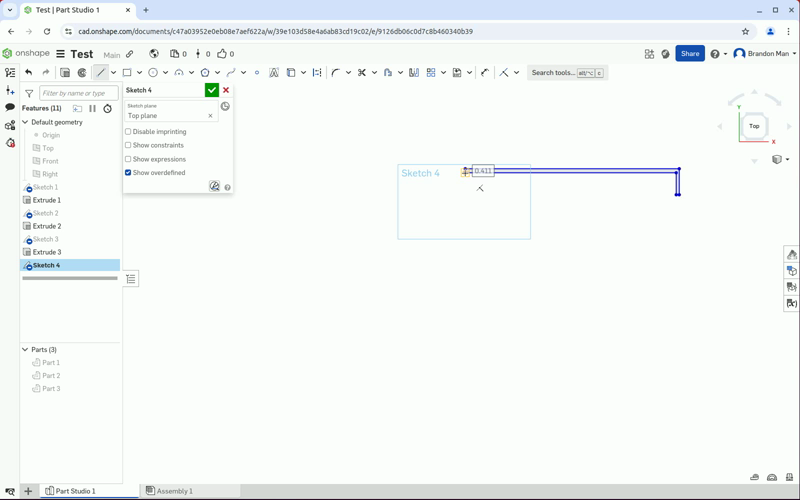
scroll(-6)
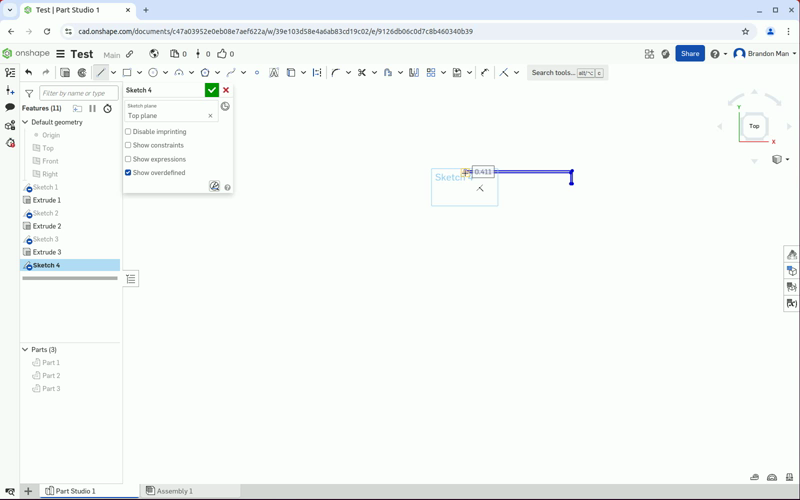
key(esc)
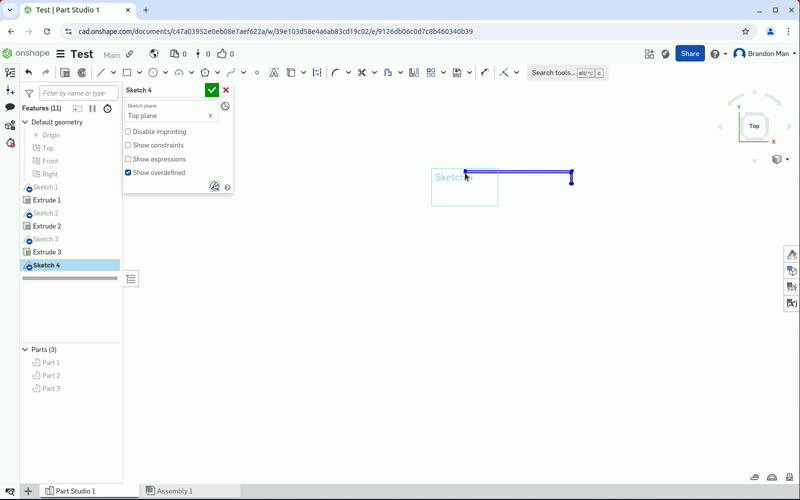
mouse_move(563, 172)
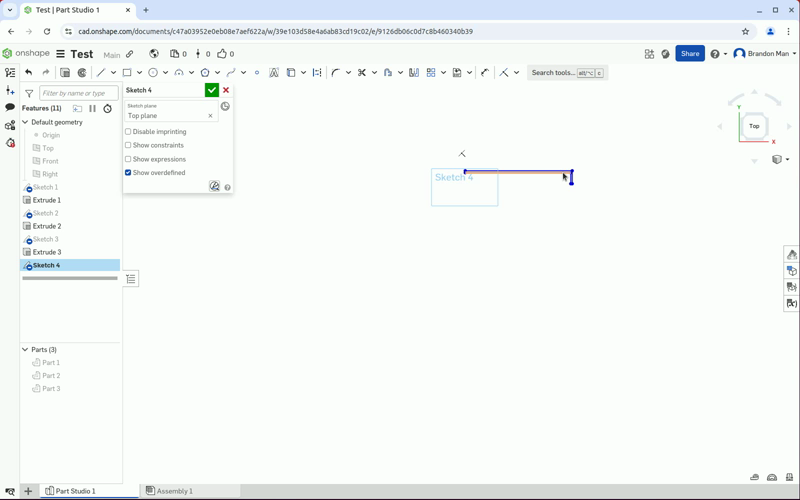
scroll(6)
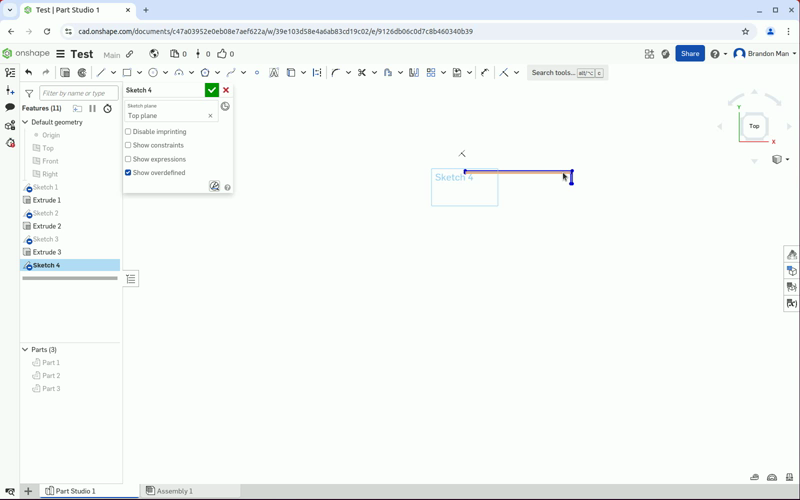
scroll(6)
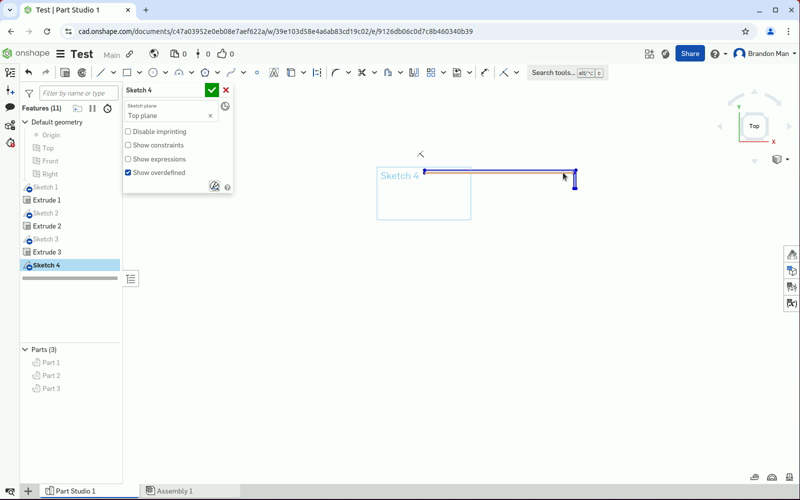
scroll(6)
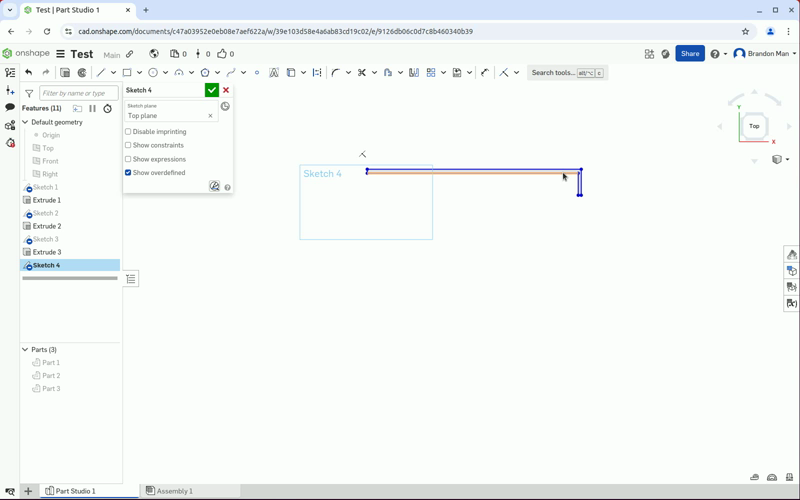
scroll(6)
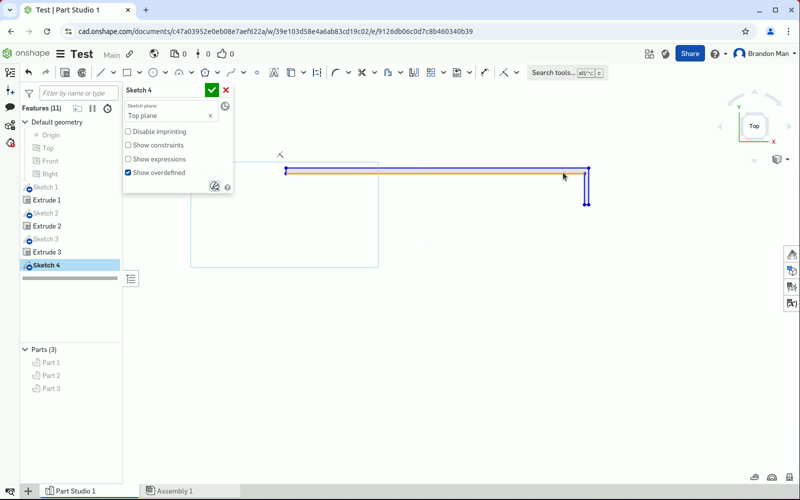
scroll(6)
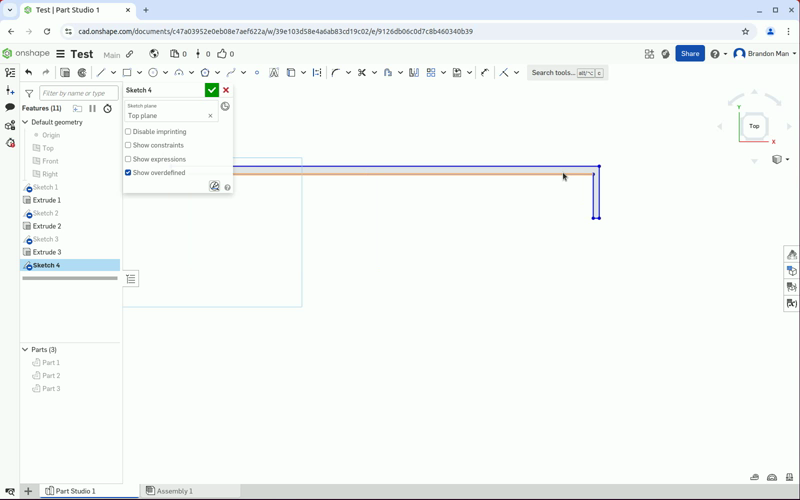
scroll(6)
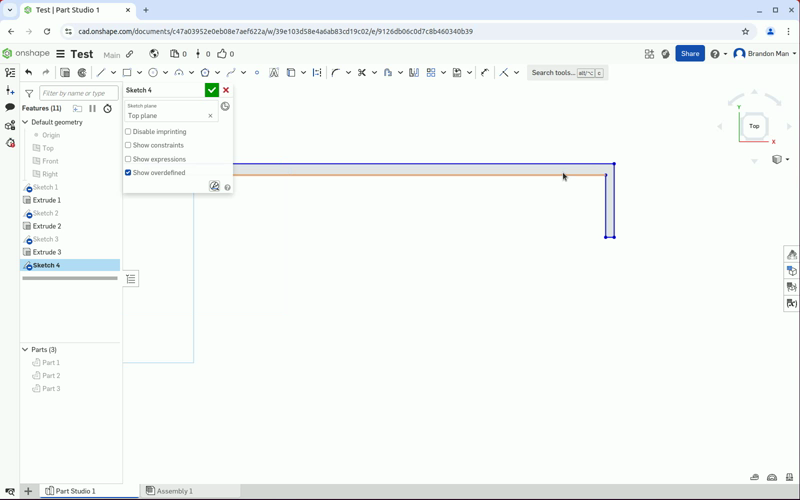
scroll(6)
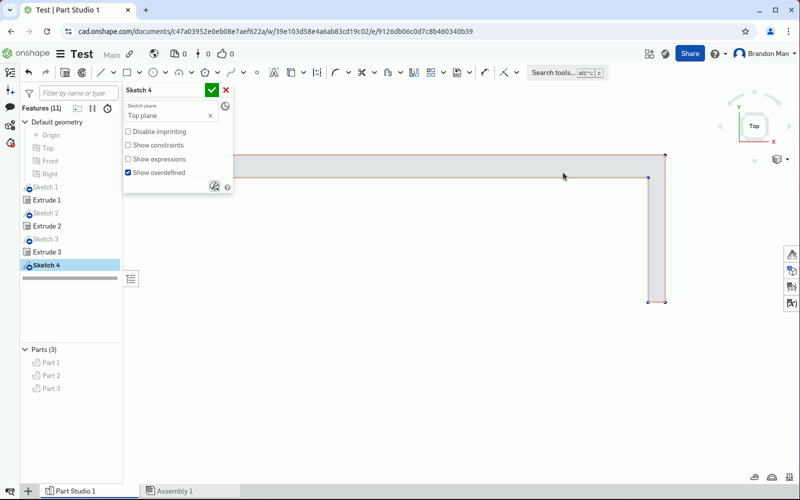
click(563, 172)
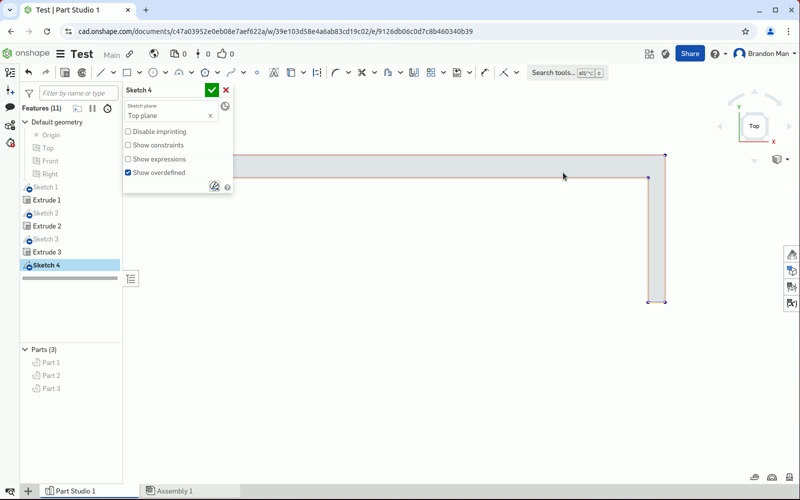
scroll(-6)
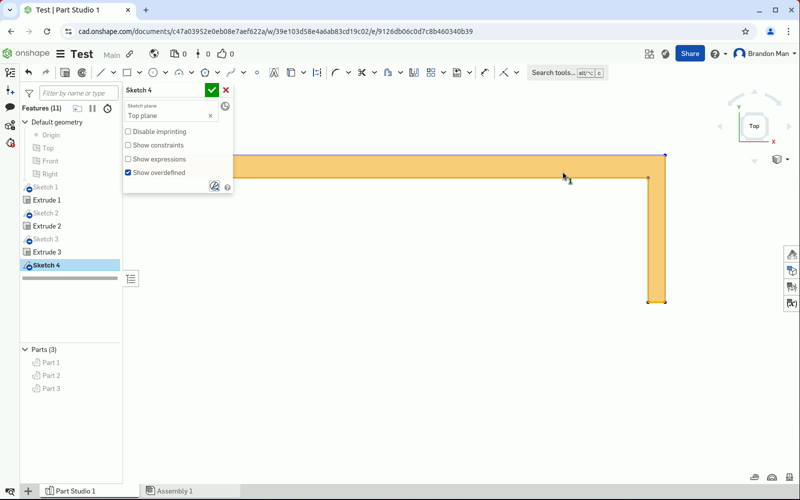
scroll(-6)
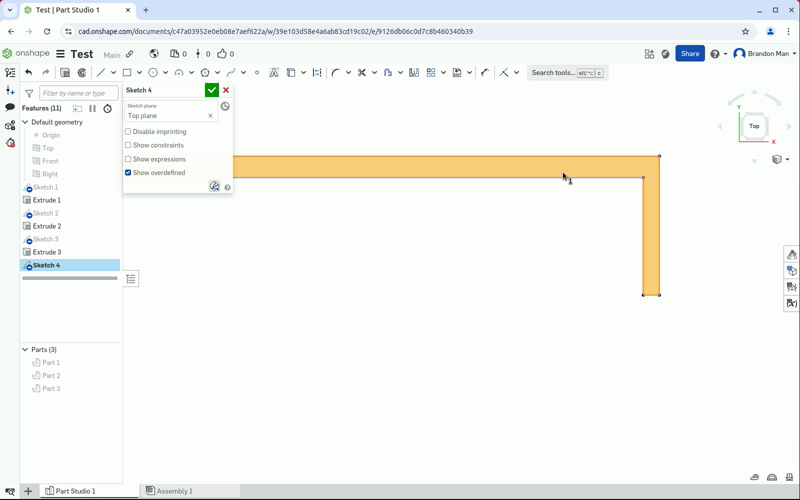
scroll(-6)
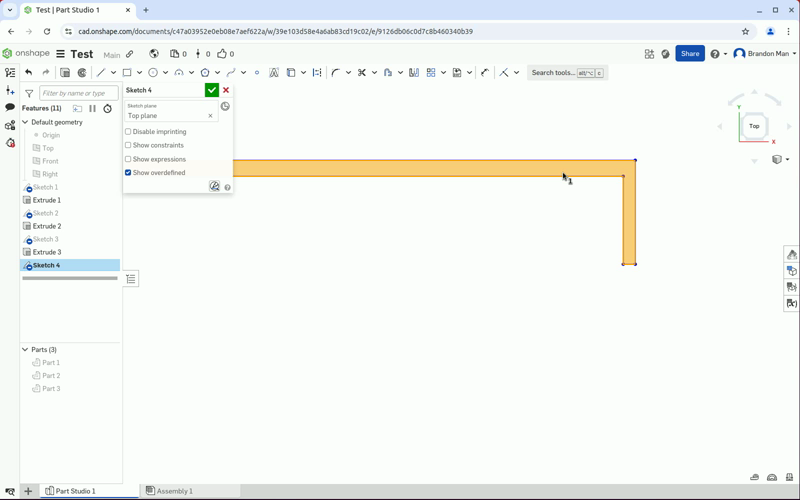
scroll(-6)
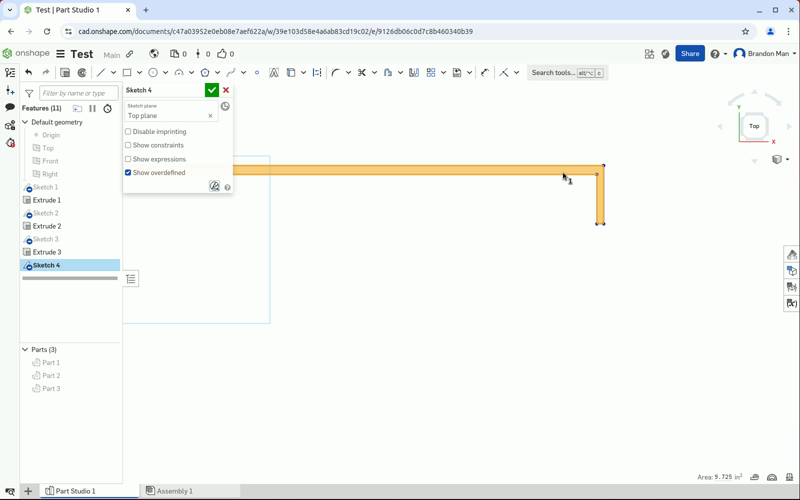
scroll(-6)
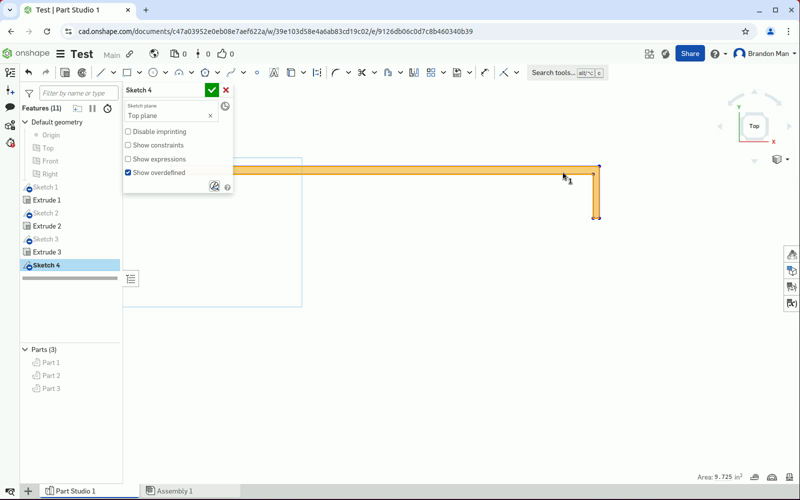
scroll(-6)
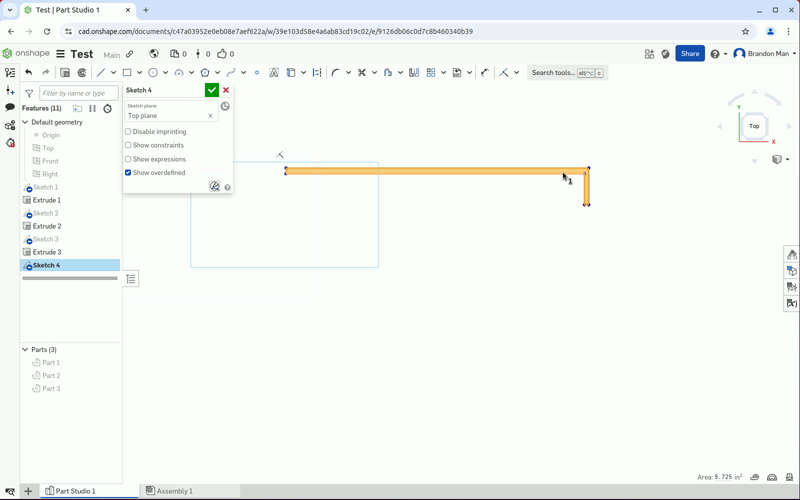
scroll(-6)
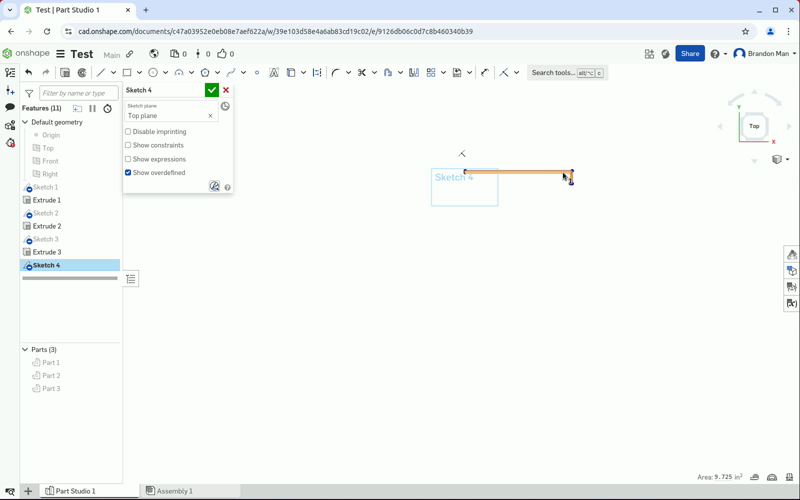
mouse_move(73, 352)
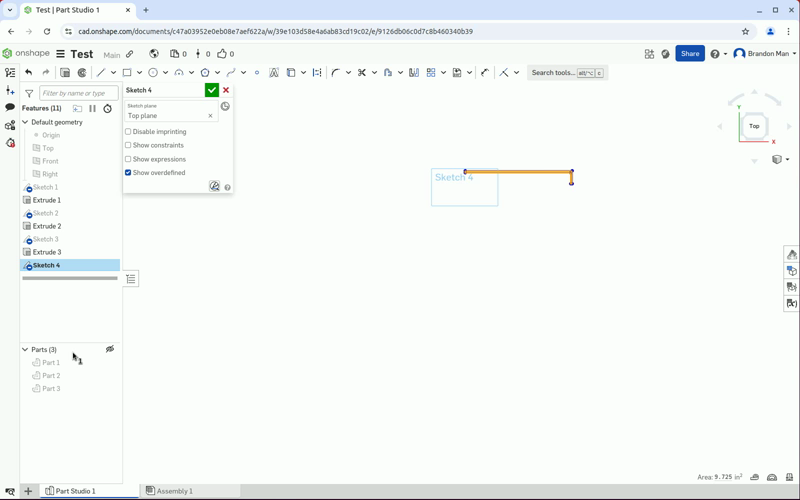
key(shift+y)
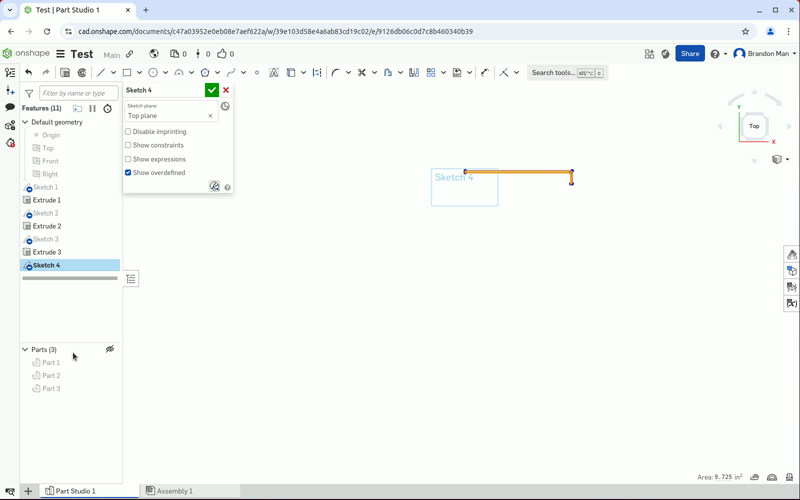
key(shift+e)
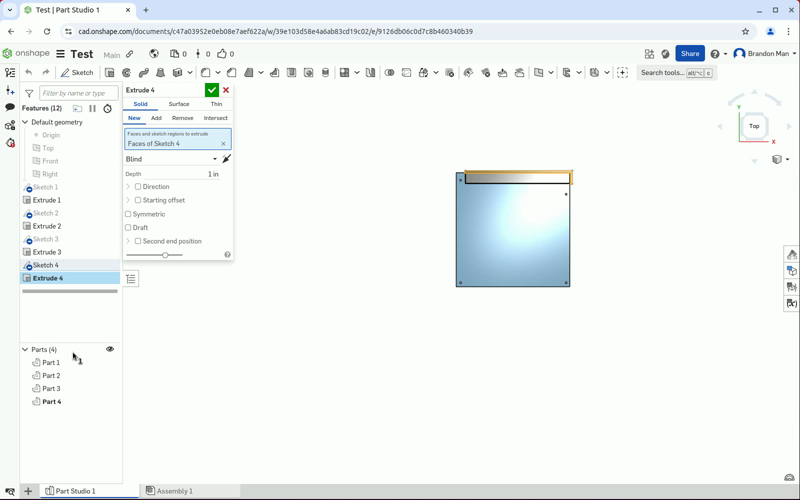
mouse_move(143, 106)
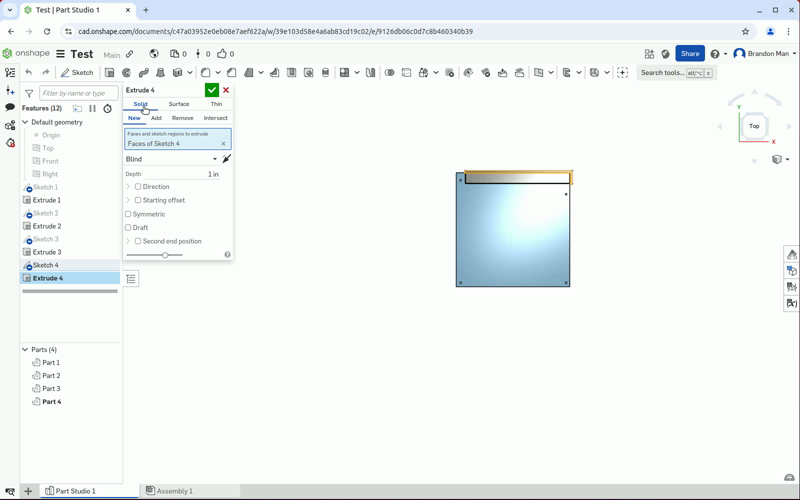
click(143, 106)
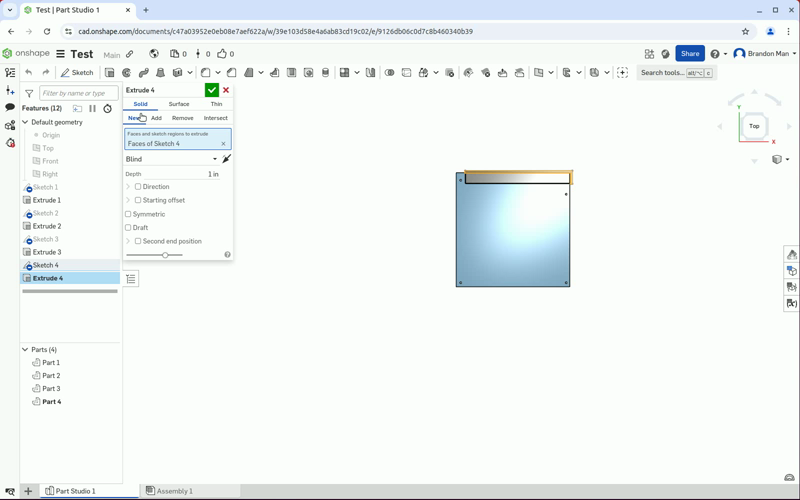
mouse_move(137, 120)
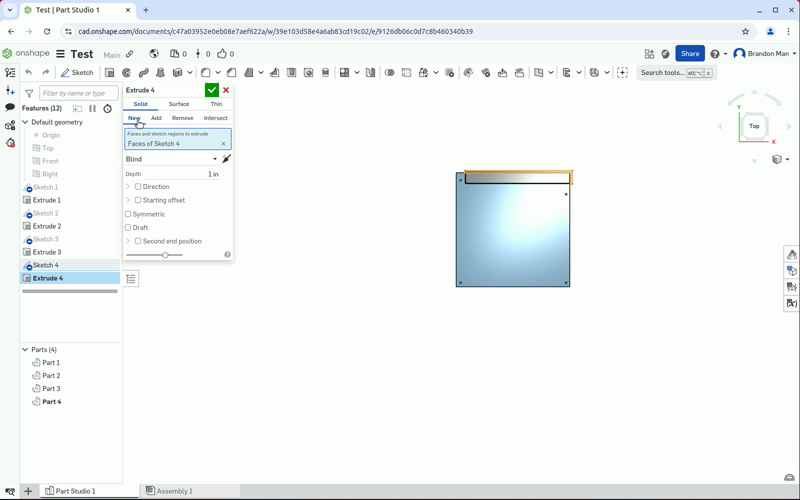
click(137, 120)
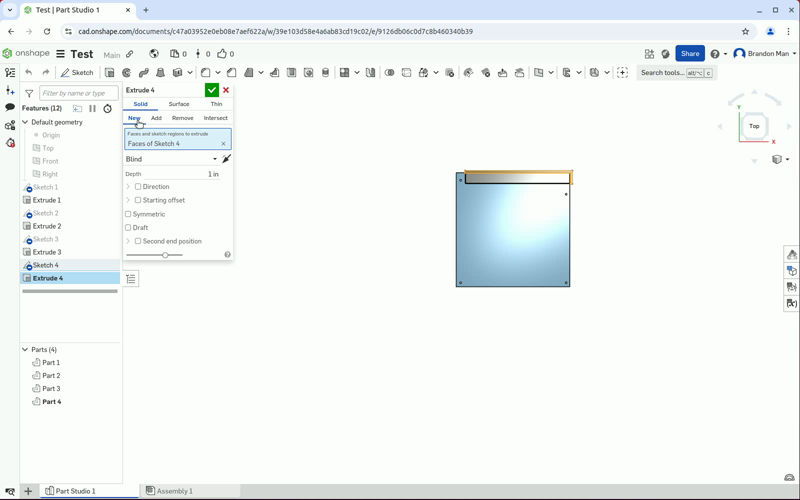
key(tab, 4)
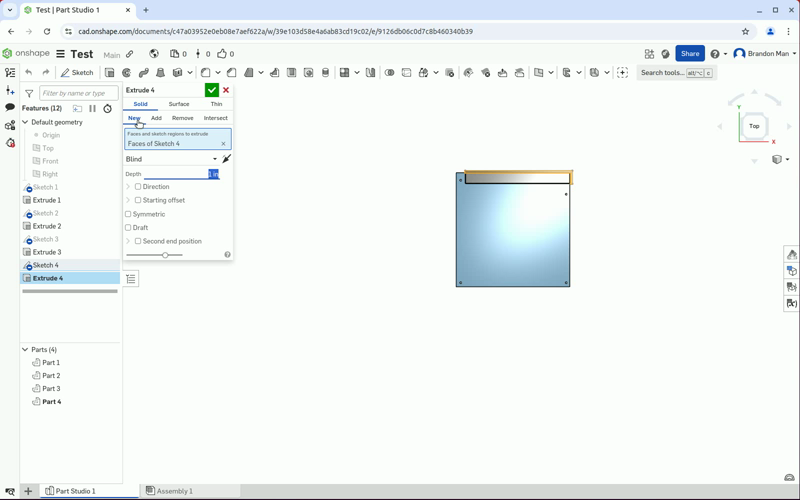
text(-0.481)
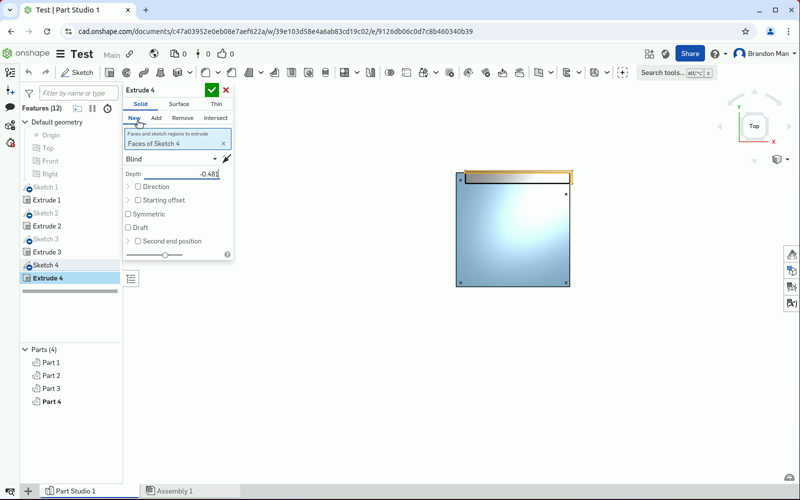
key(enter)
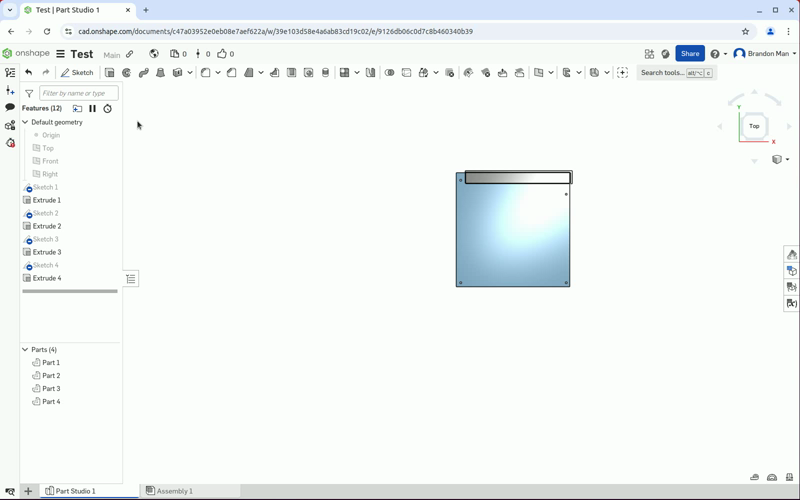
key(shift+h)
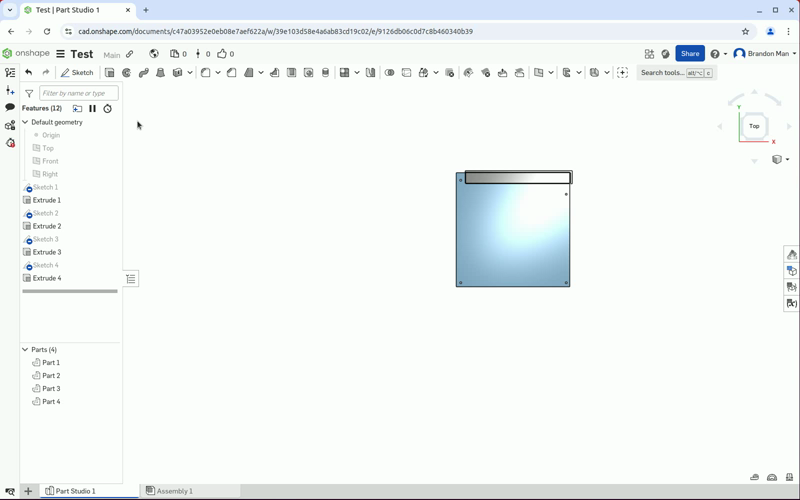
key(shift+h)
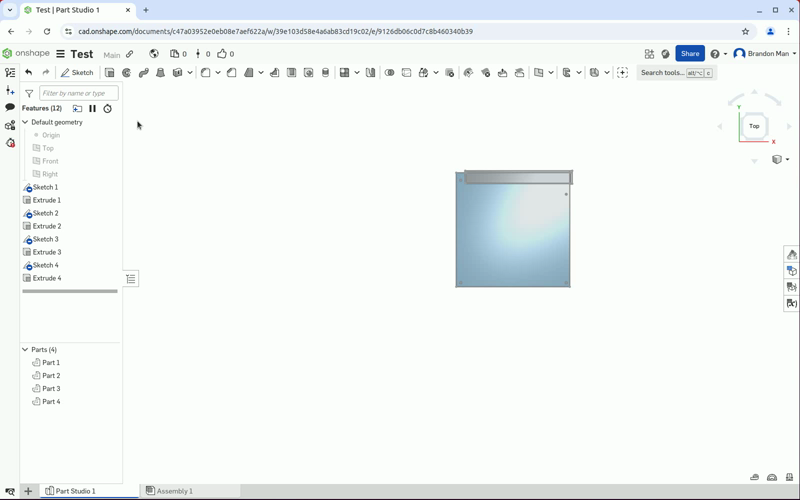
key(shift+7)
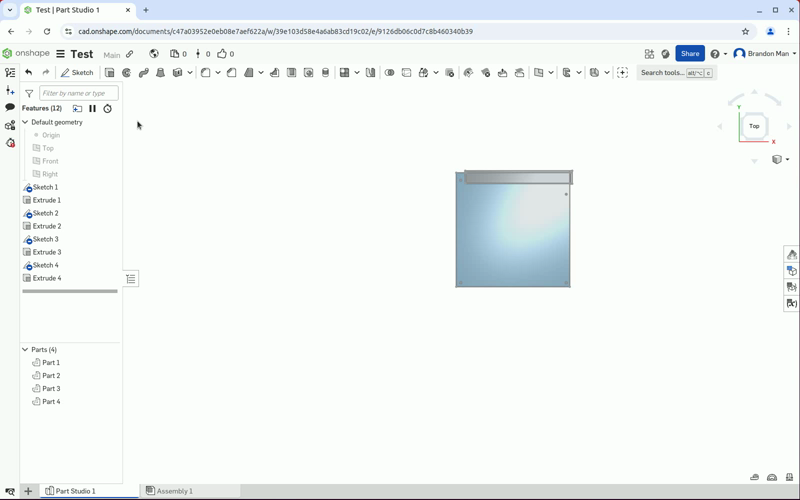
key(up, 3)
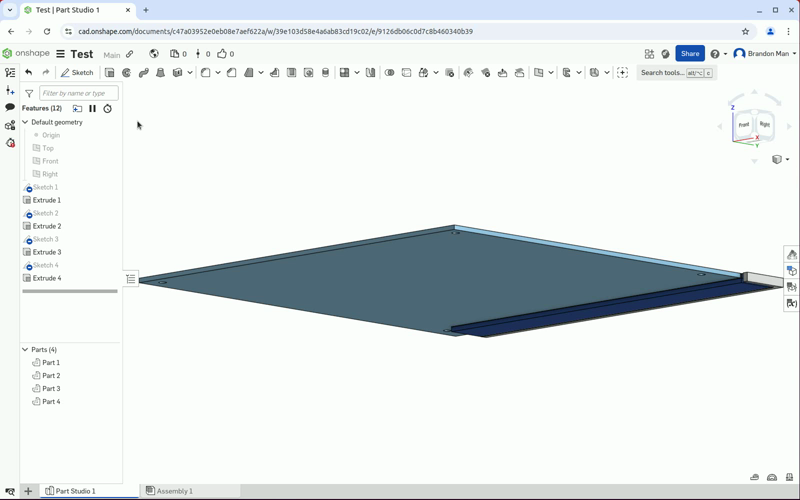
key(left, 3)
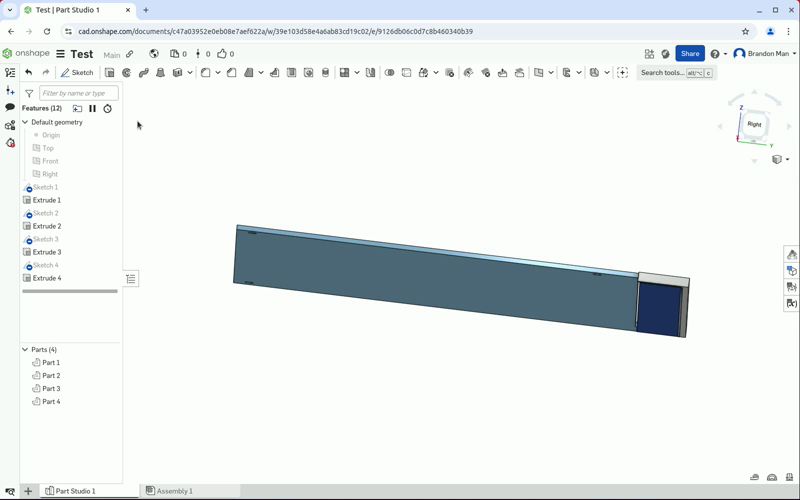
key(right, 3)
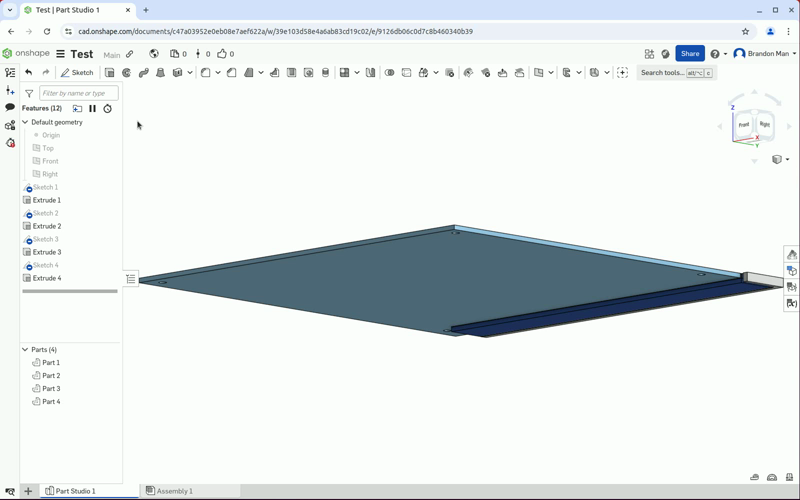
key(down, 3)
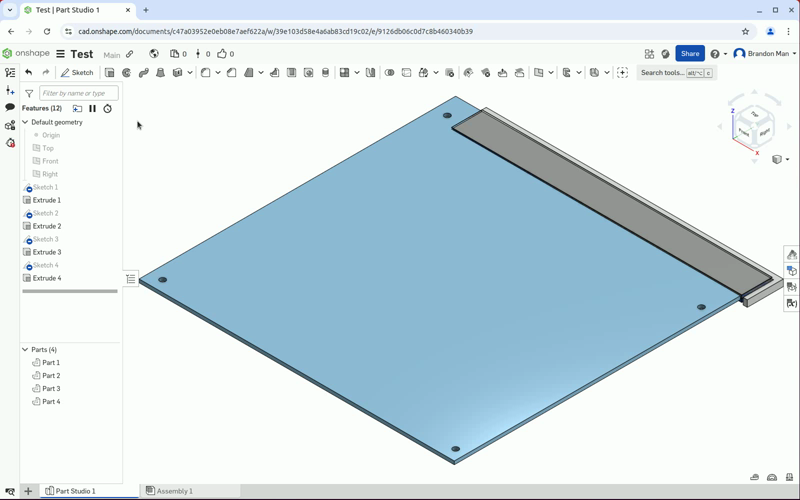
mouse_move(73, 189)
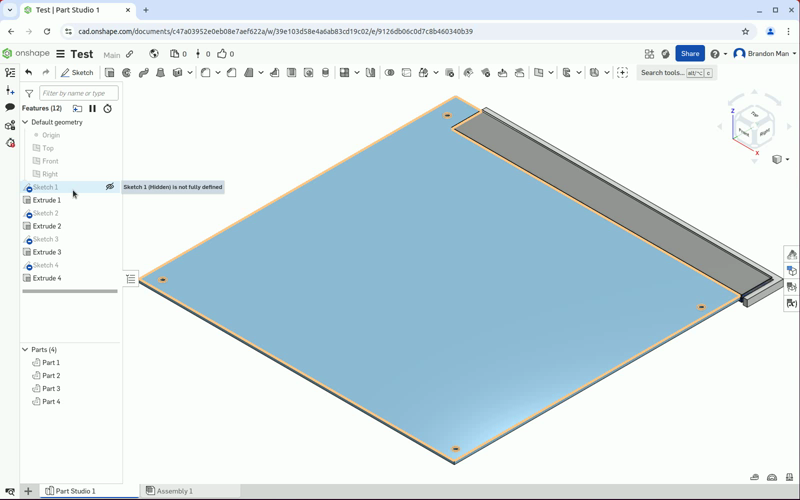
click(73, 189)